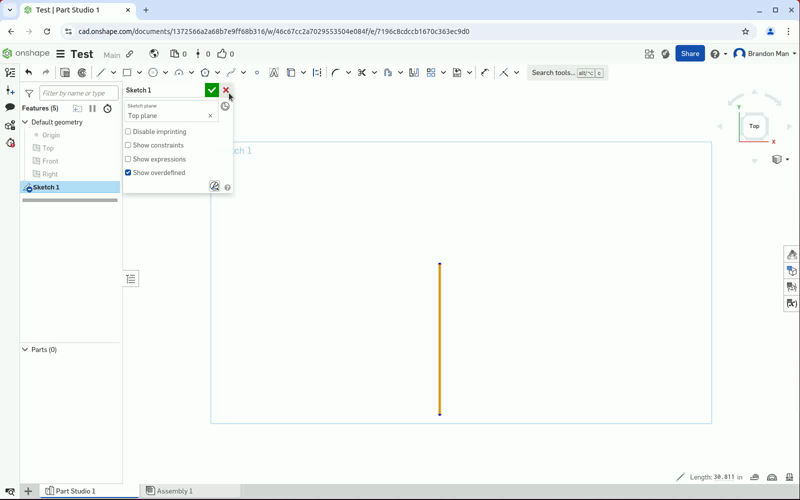
key(shift+h)
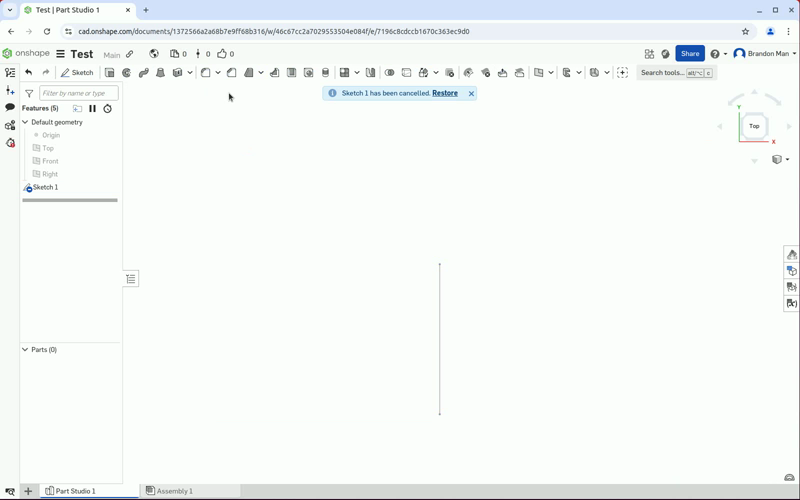
key(shift+s)
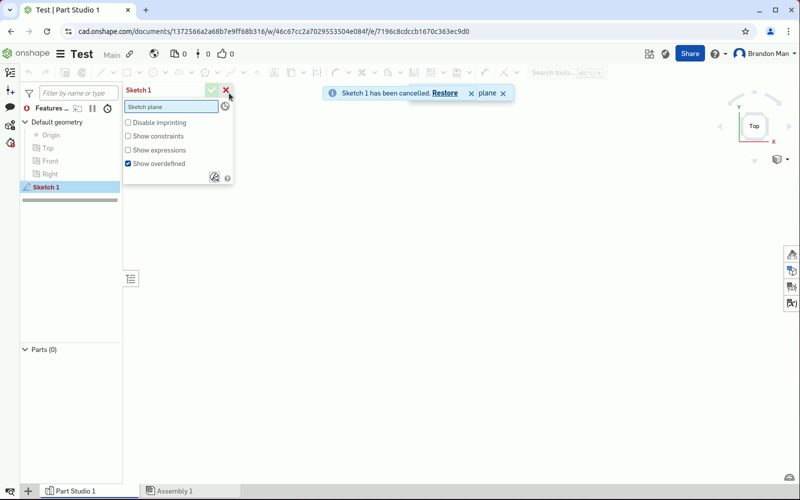
mouse_move(73, 150)
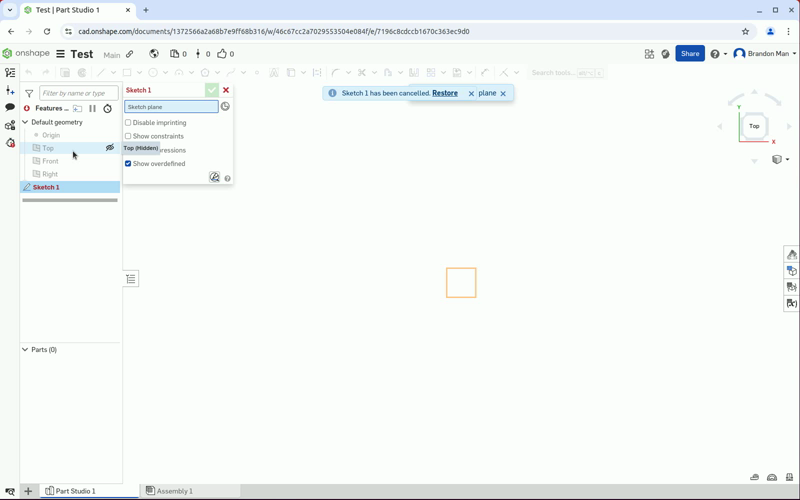
click(73, 150)
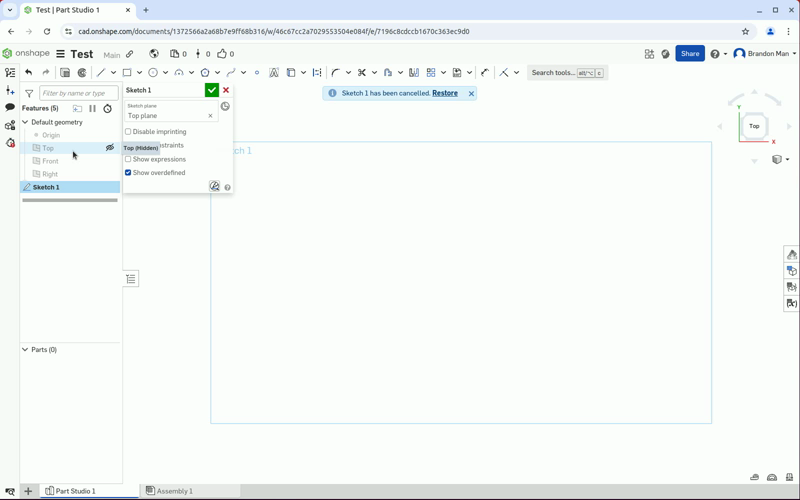
mouse_move(73, 352)
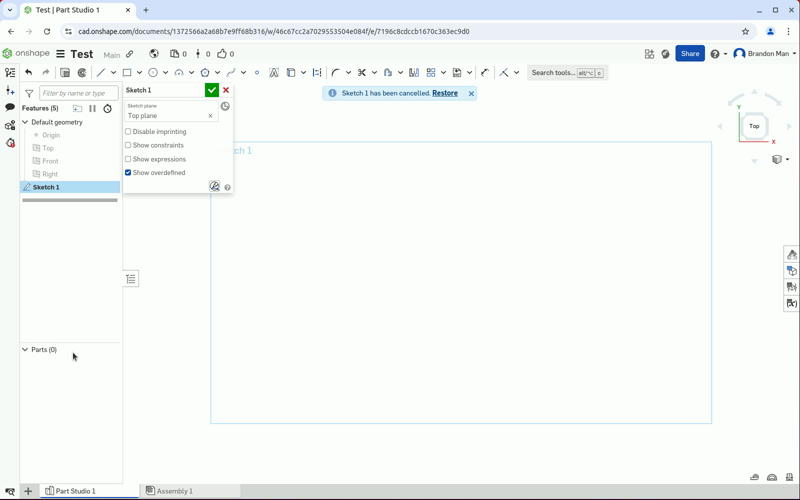
key(y)
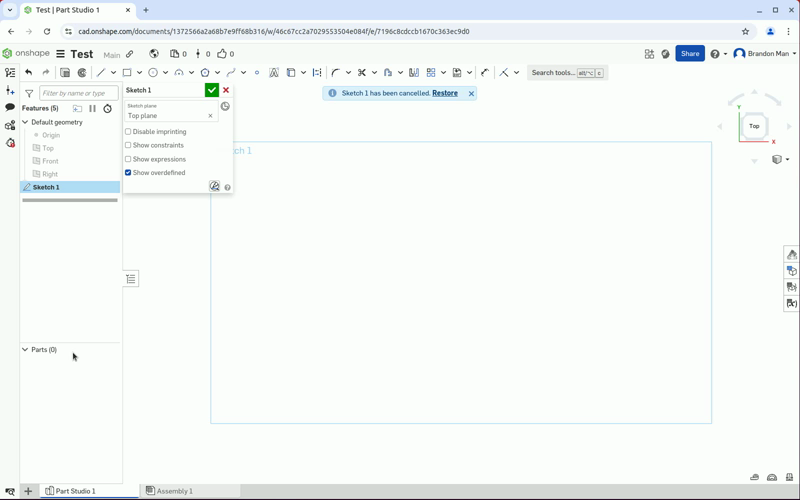
key(l)
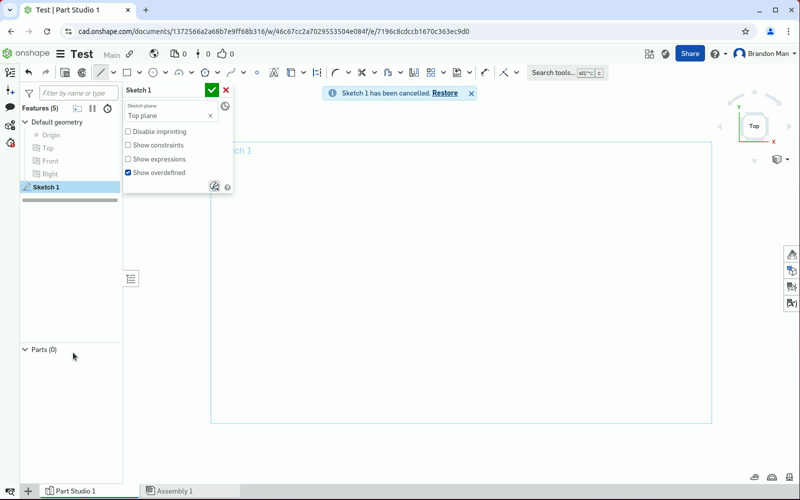
key_down(shift)
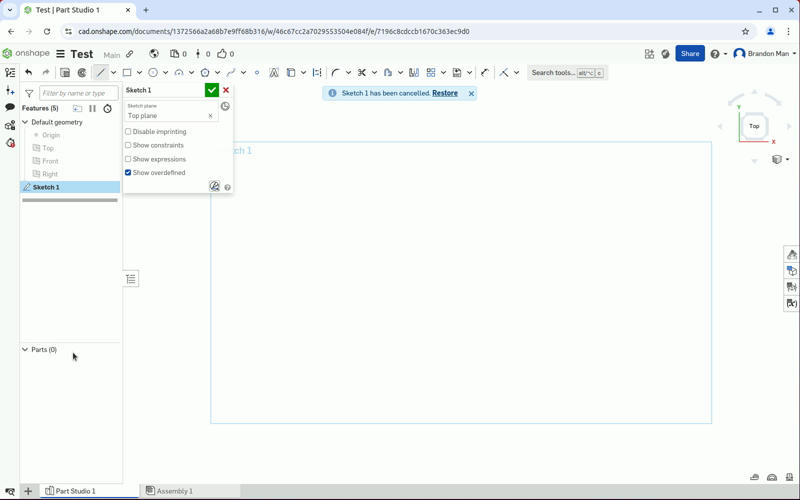
mouse_move(450, 178)
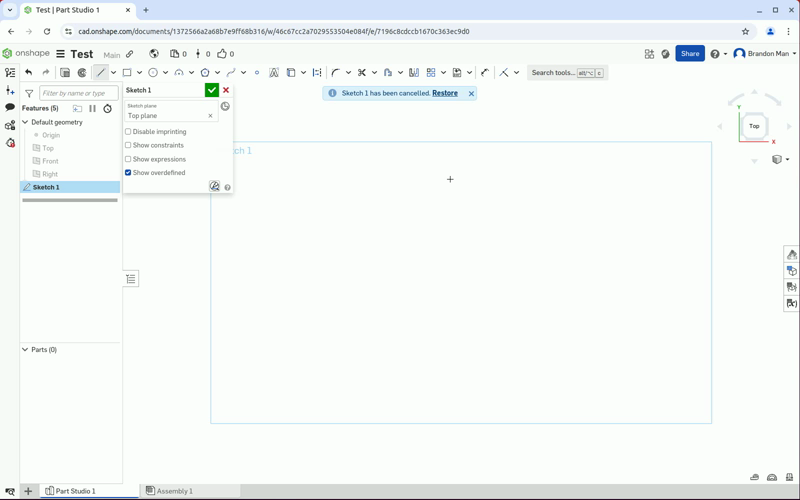
click(450, 178)
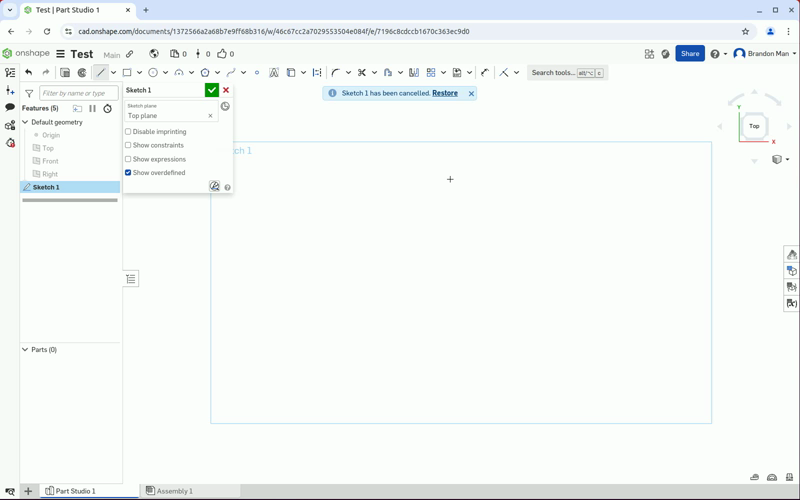
key_up(shift)
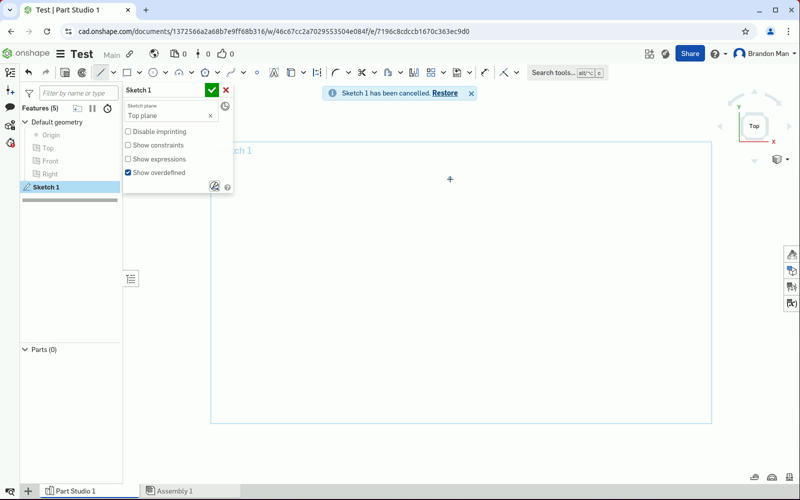
key_down(shift)
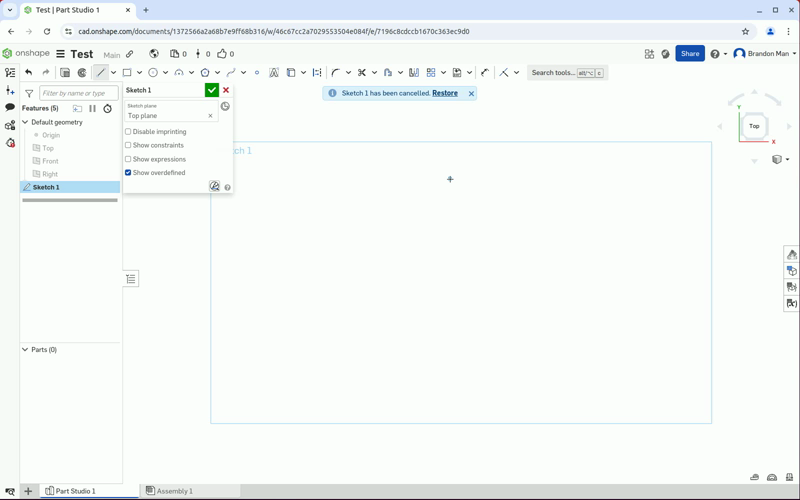
mouse_move(451, 250)
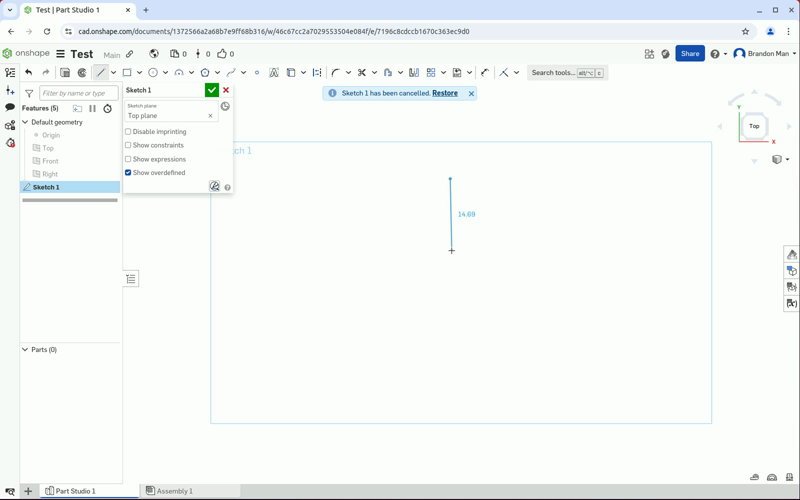
click(451, 250)
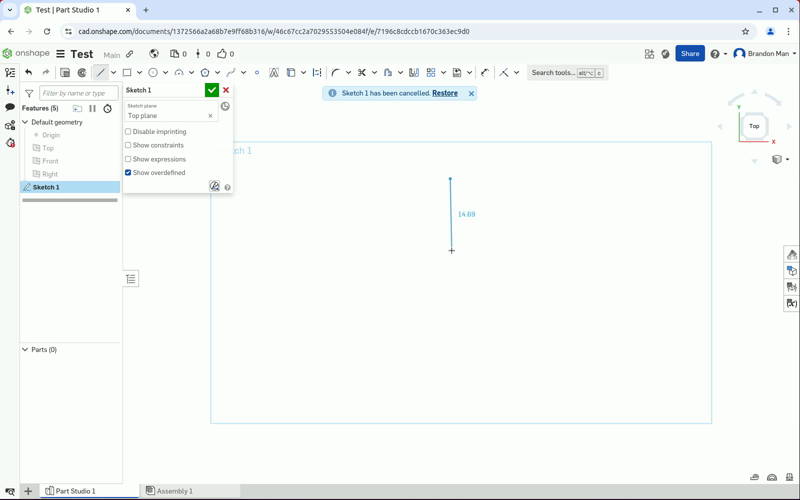
key_up(shift)
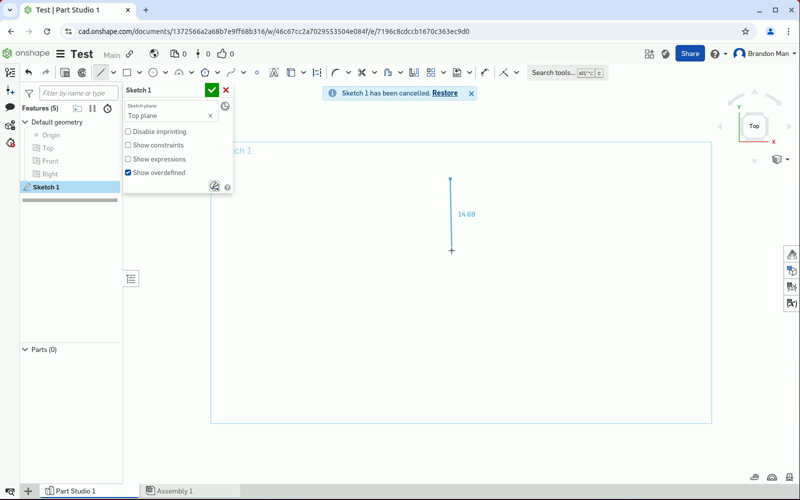
key(esc)
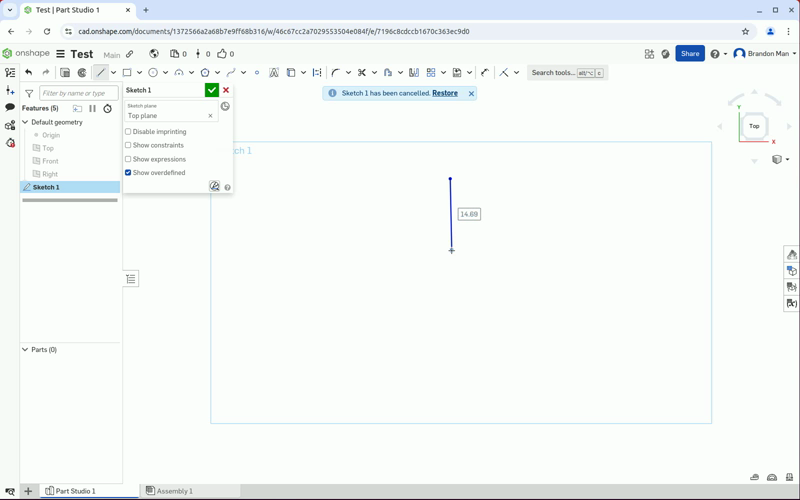
key(a)
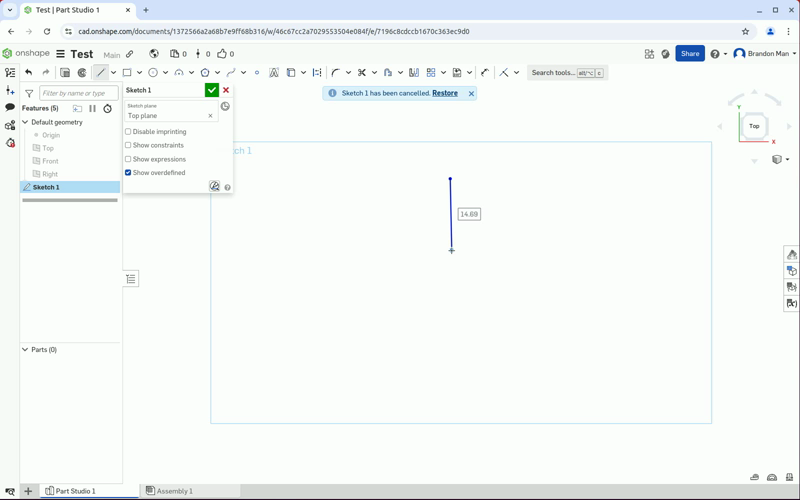
mouse_move(451, 250)
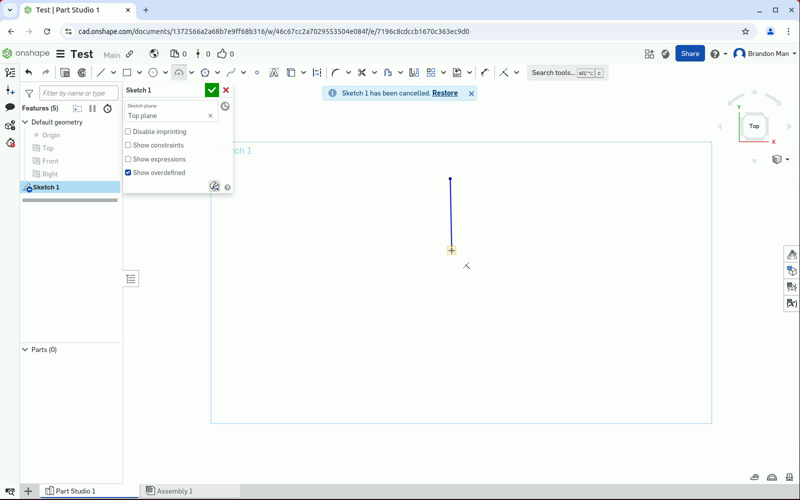
click(451, 250)
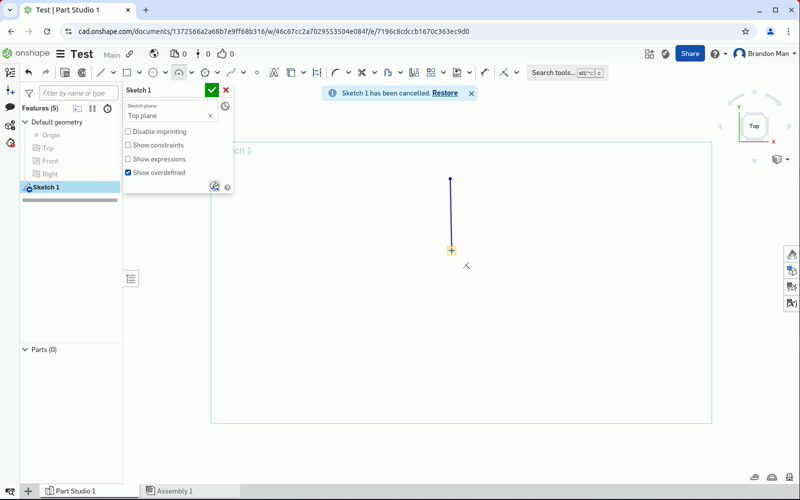
key_down(shift)
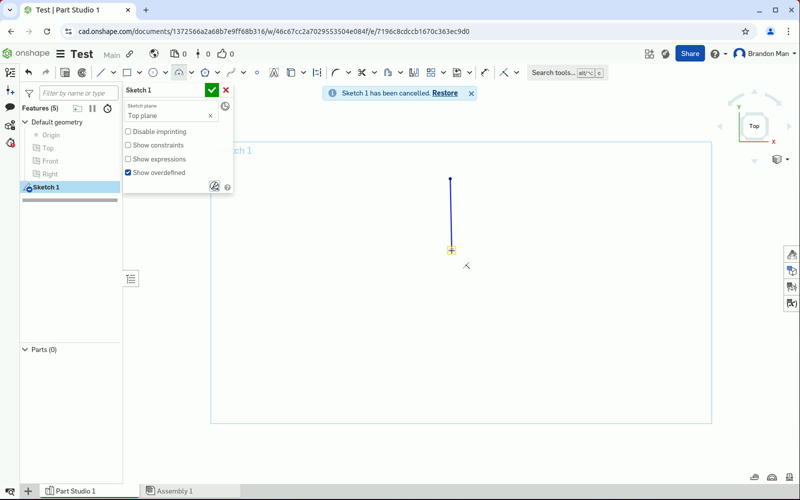
mouse_move(453, 256)
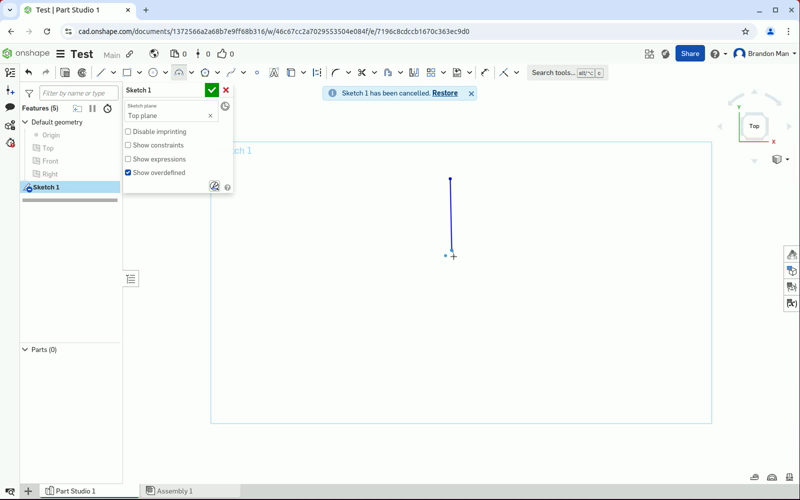
scroll(6)
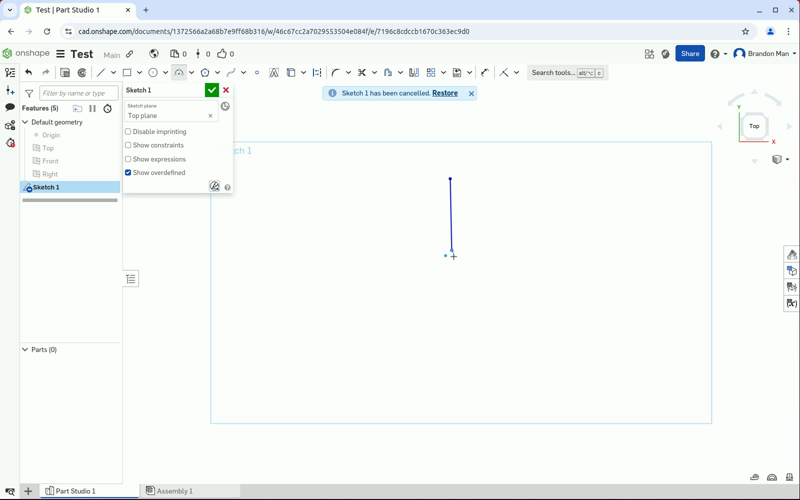
scroll(6)
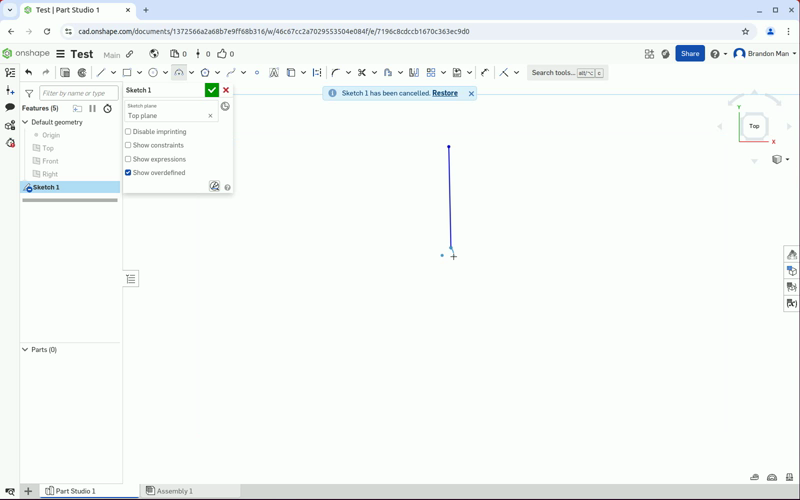
scroll(6)
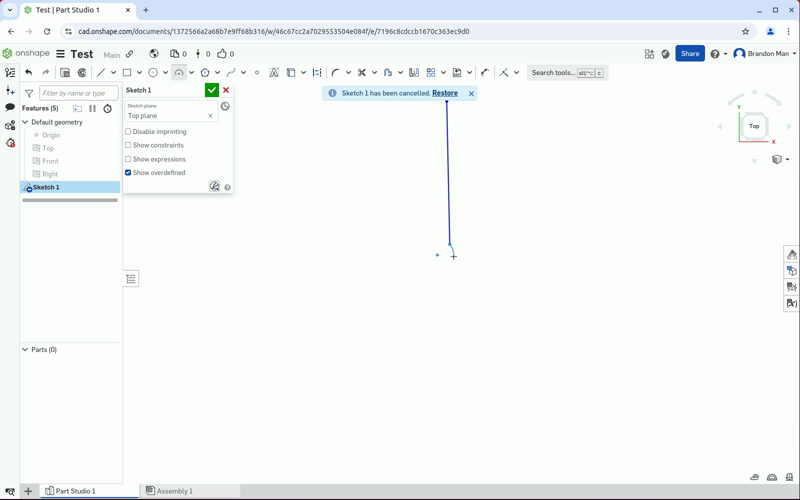
scroll(6)
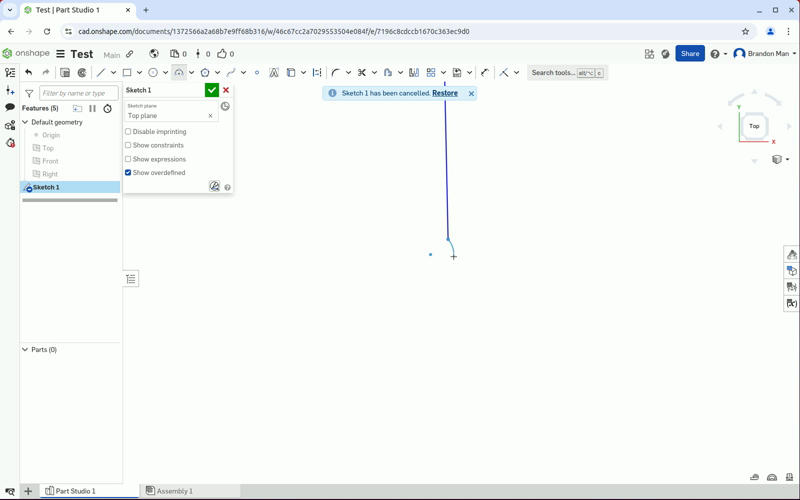
scroll(6)
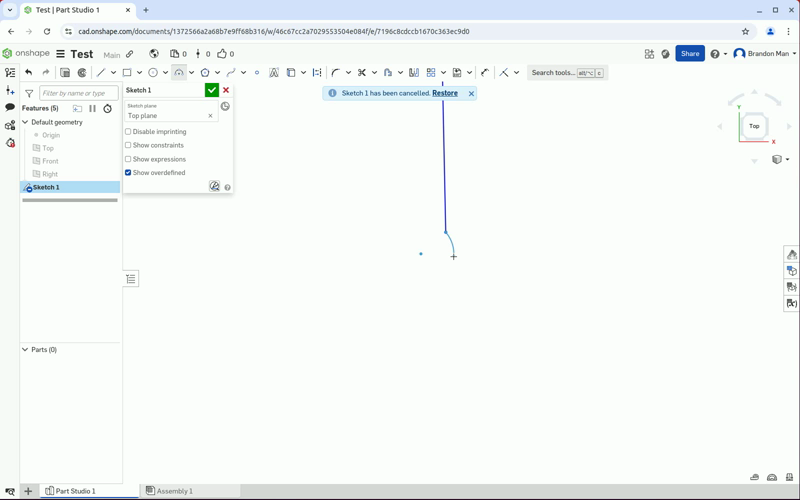
scroll(6)
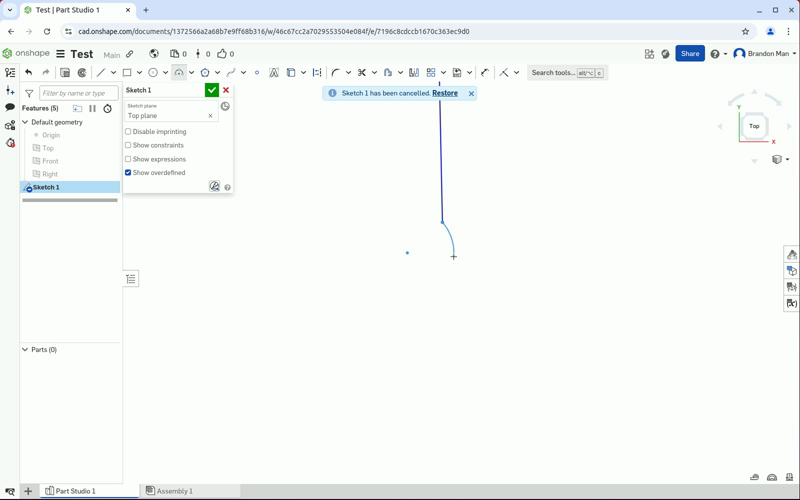
scroll(6)
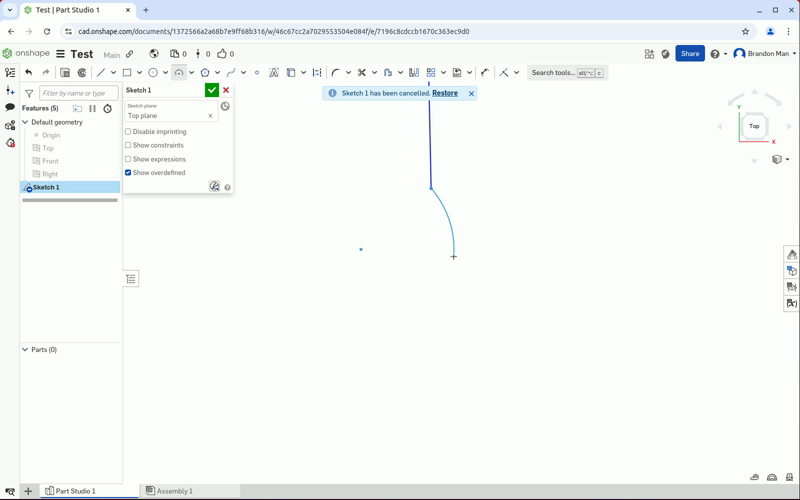
click(453, 256)
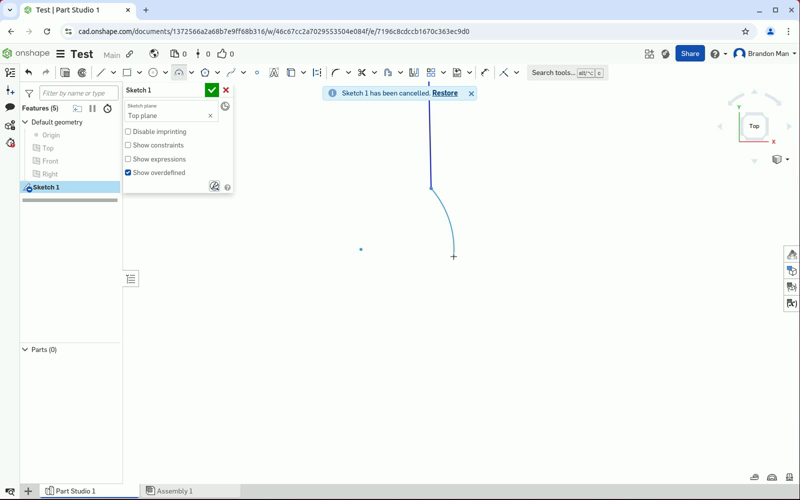
scroll(-6)
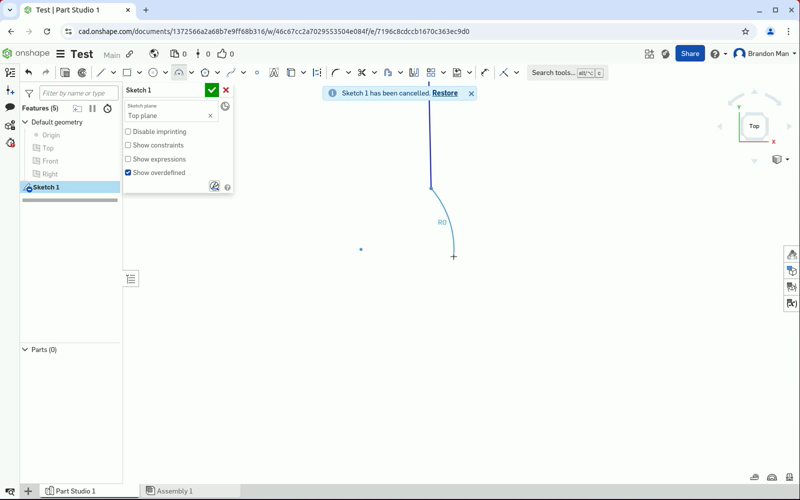
scroll(-6)
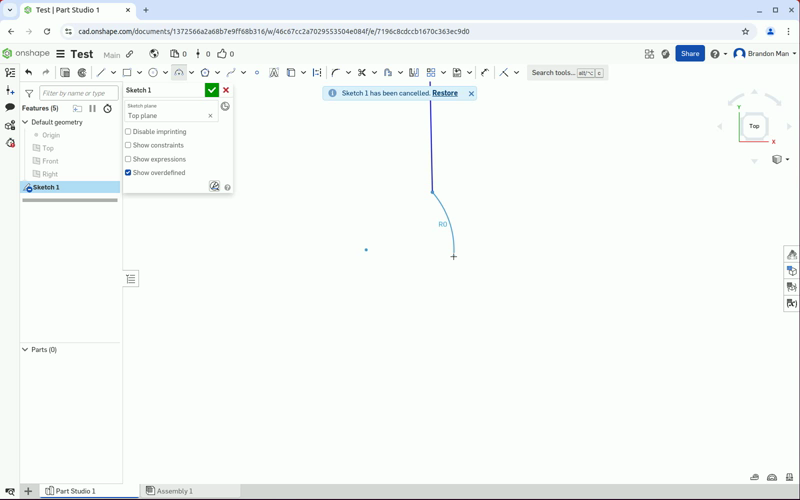
scroll(-6)
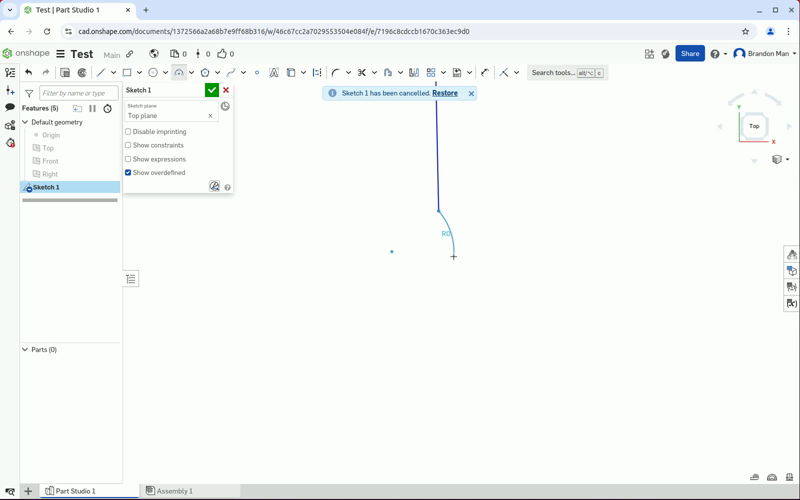
scroll(-6)
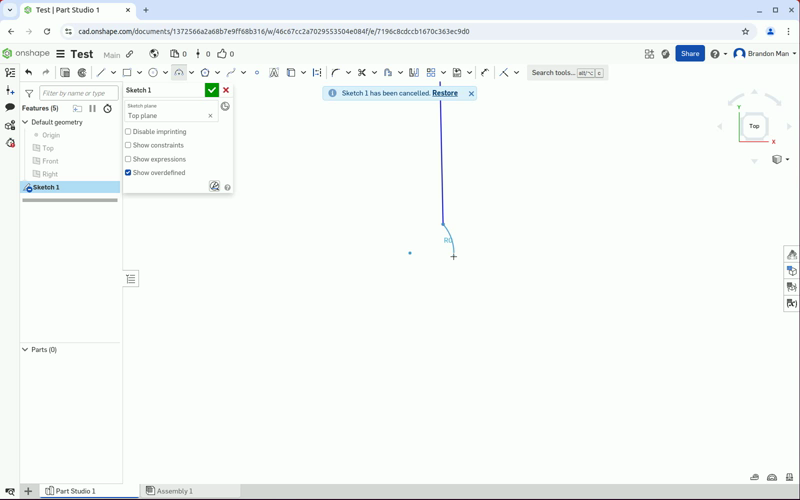
scroll(-6)
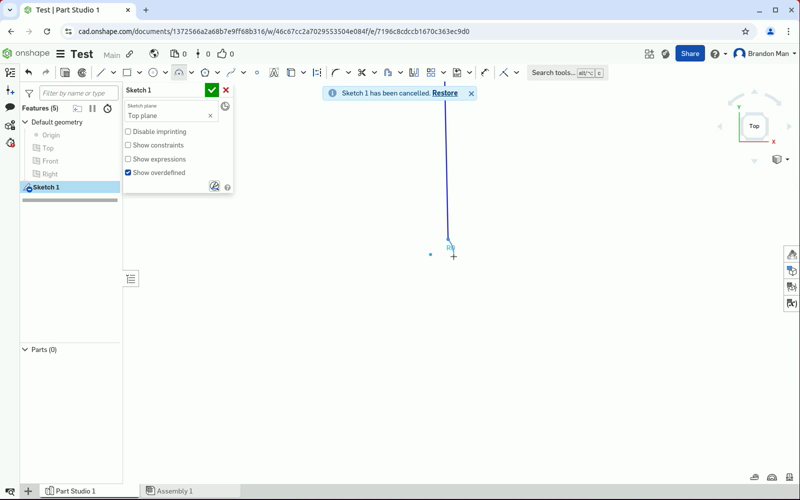
scroll(-6)
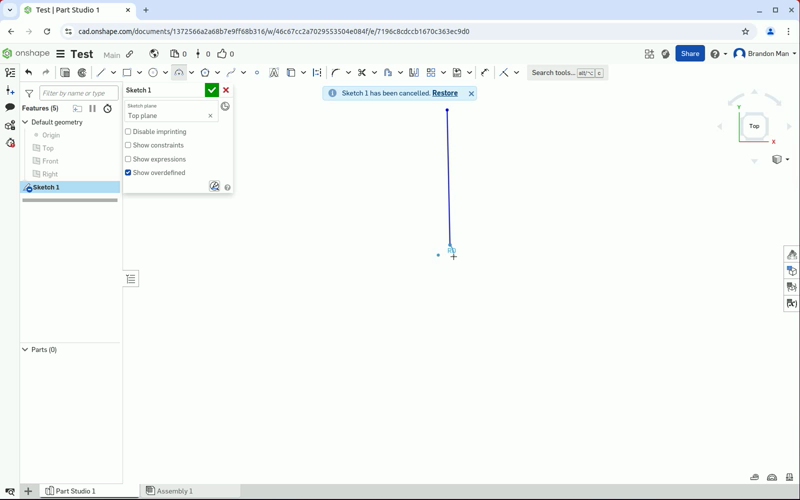
scroll(-6)
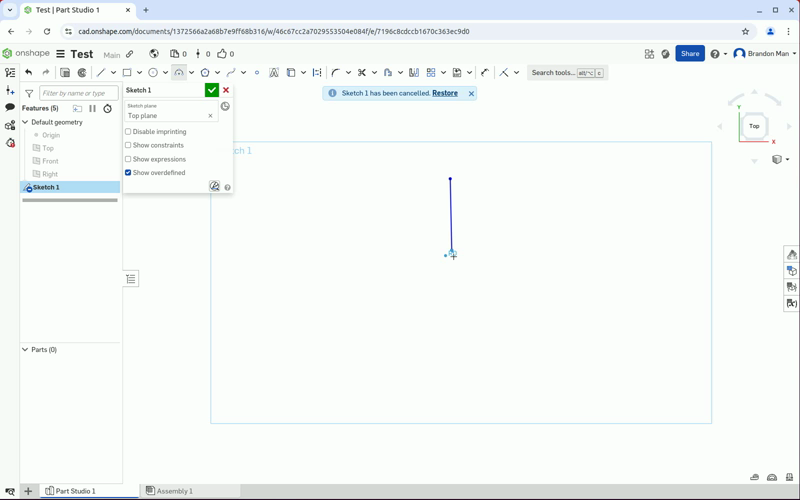
mouse_move(452, 253)
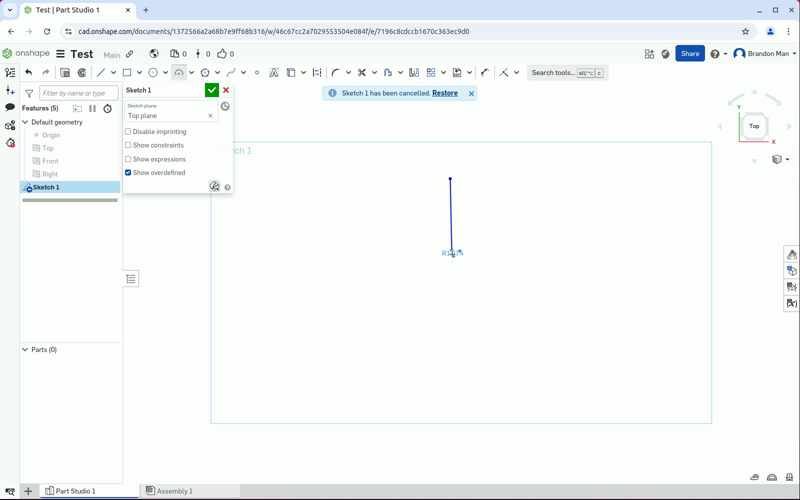
scroll(6)
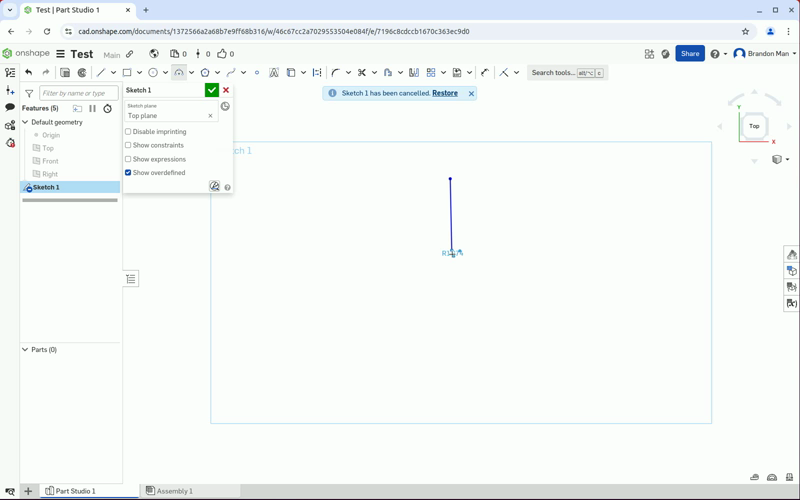
scroll(6)
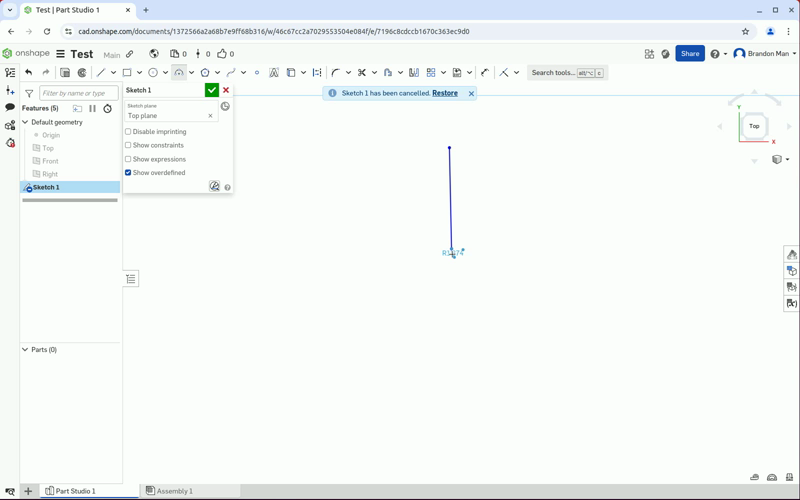
scroll(6)
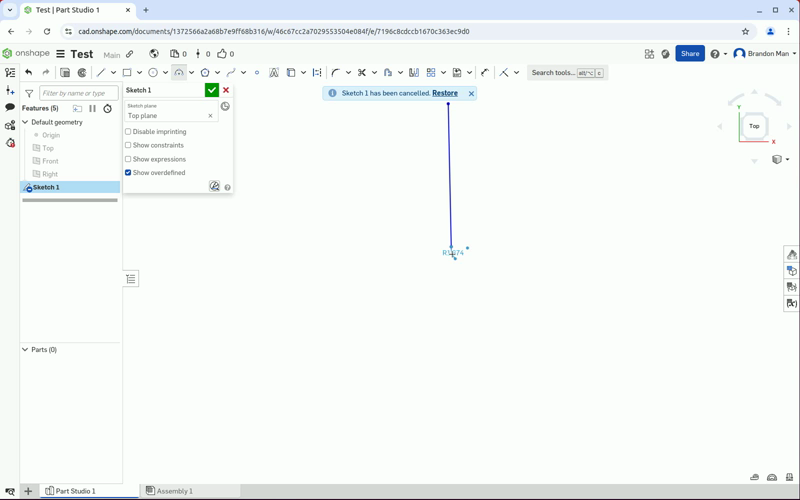
scroll(6)
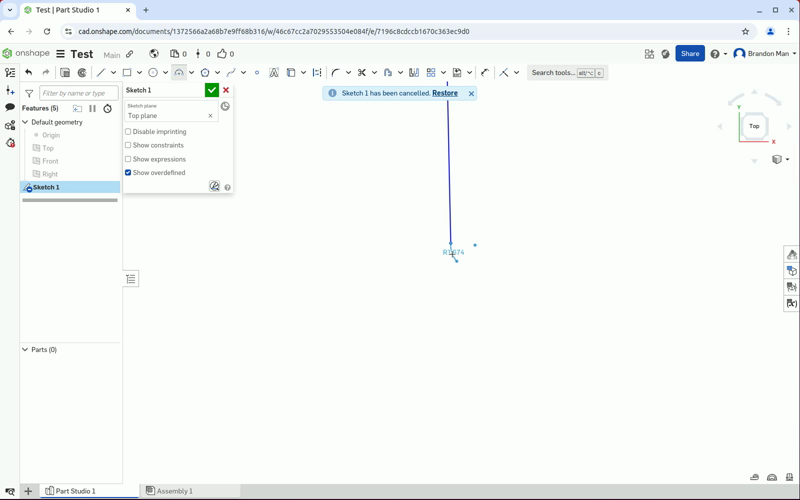
scroll(6)
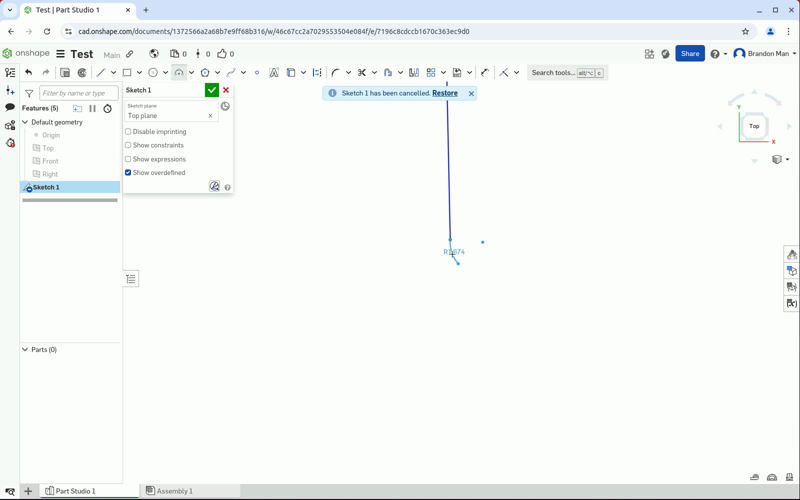
scroll(6)
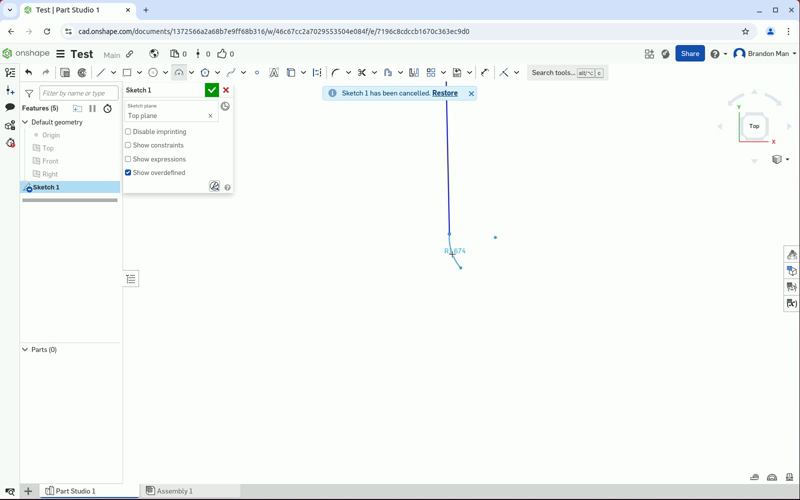
scroll(6)
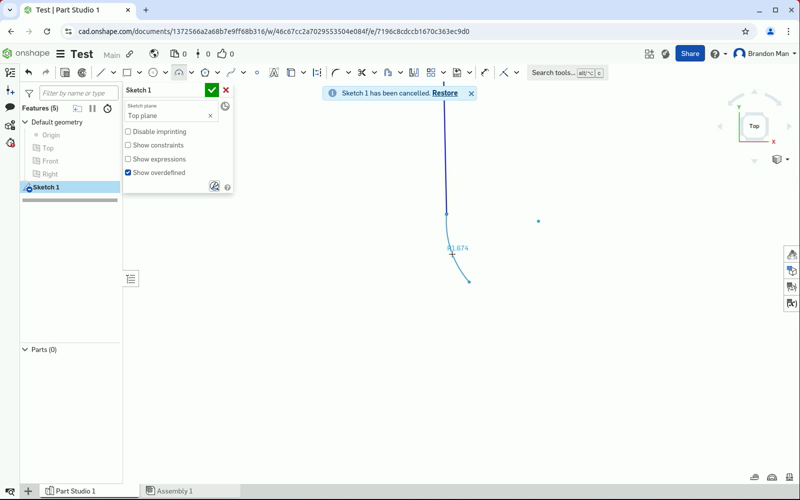
click(452, 253)
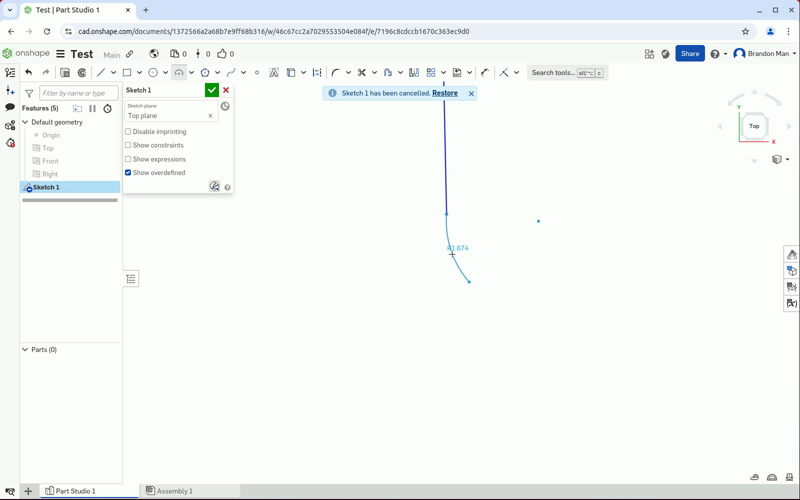
scroll(-6)
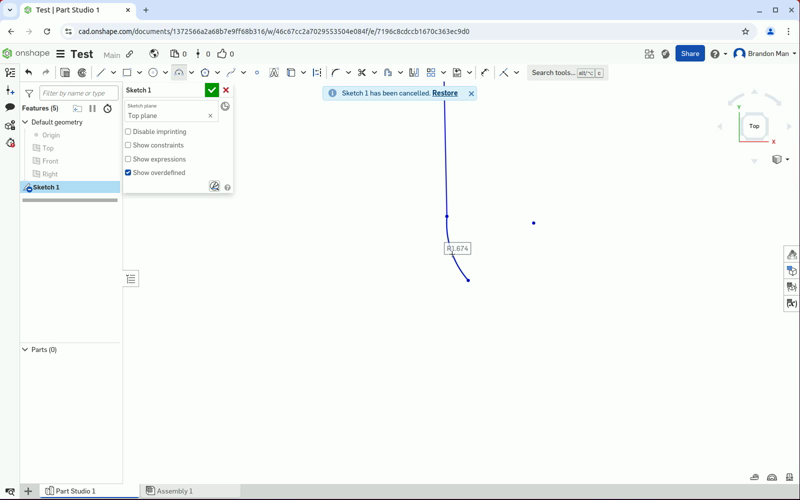
scroll(-6)
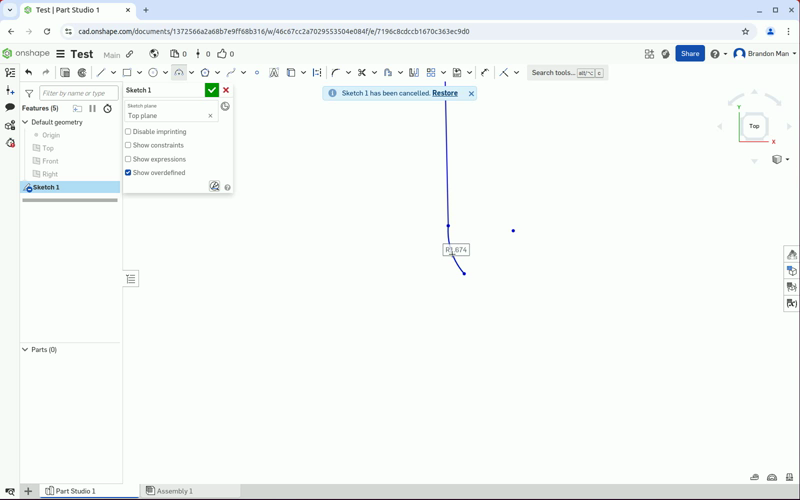
scroll(-6)
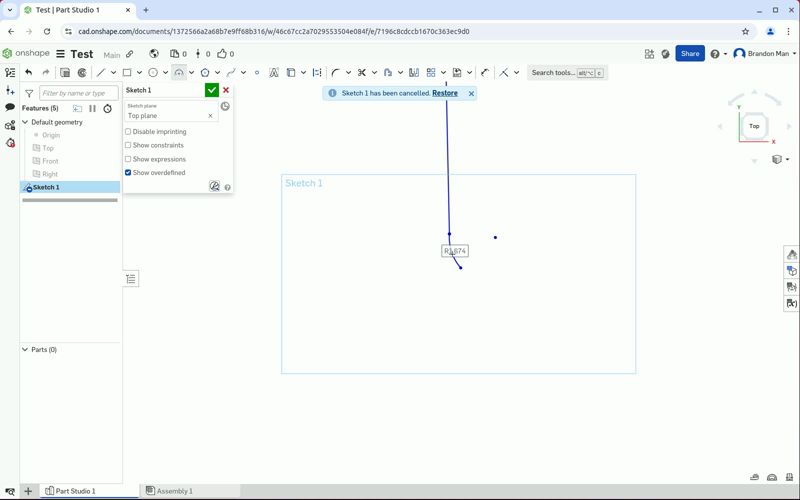
scroll(-6)
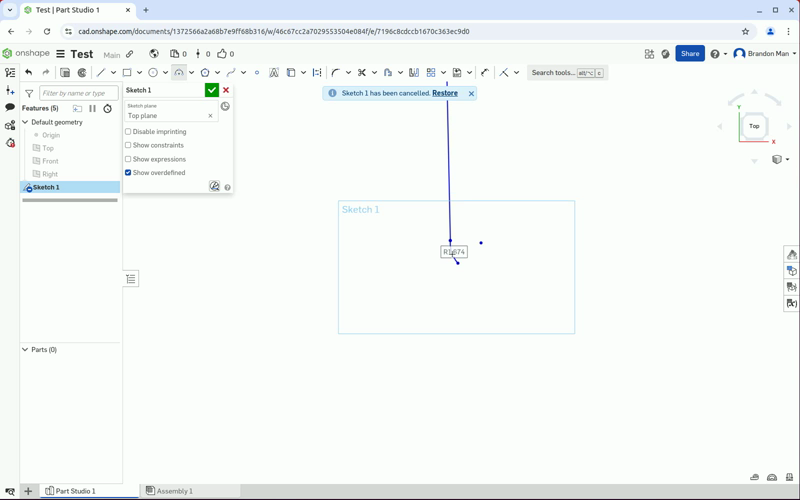
scroll(-6)
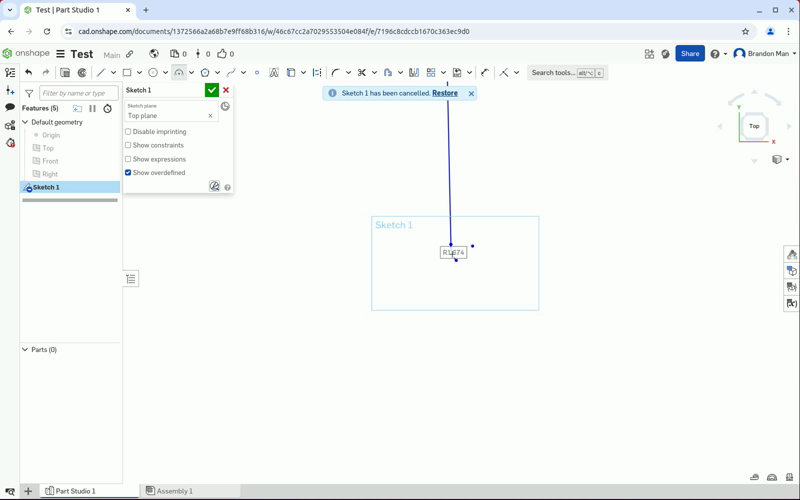
scroll(-6)
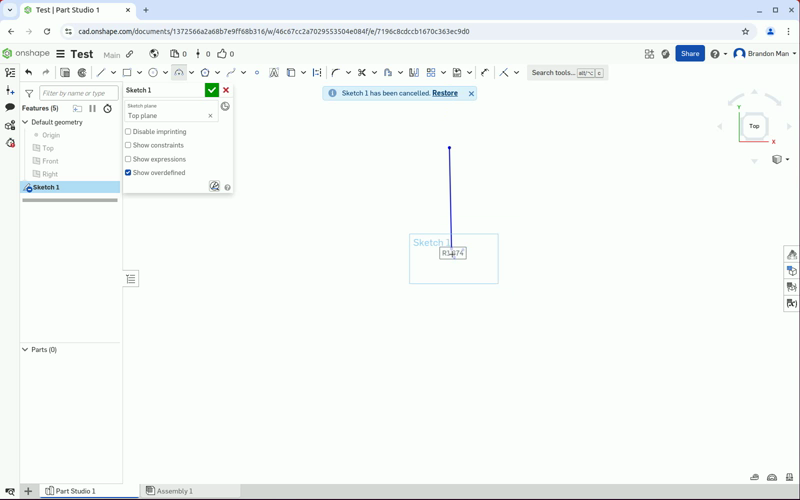
scroll(-6)
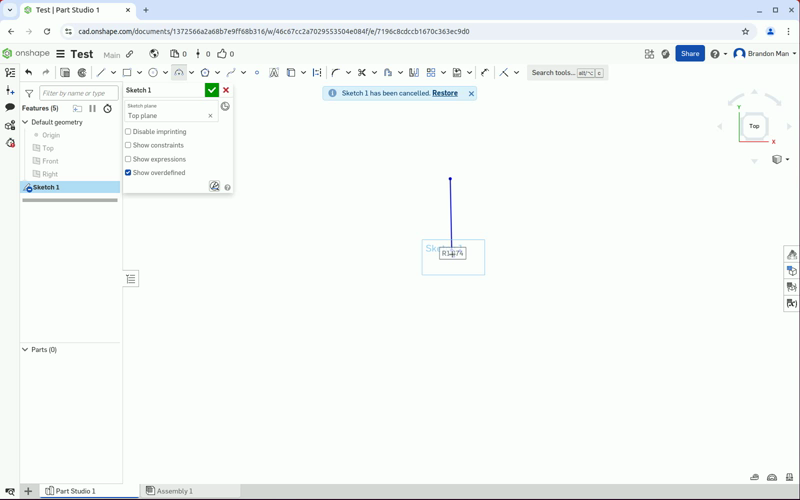
key_up(shift)
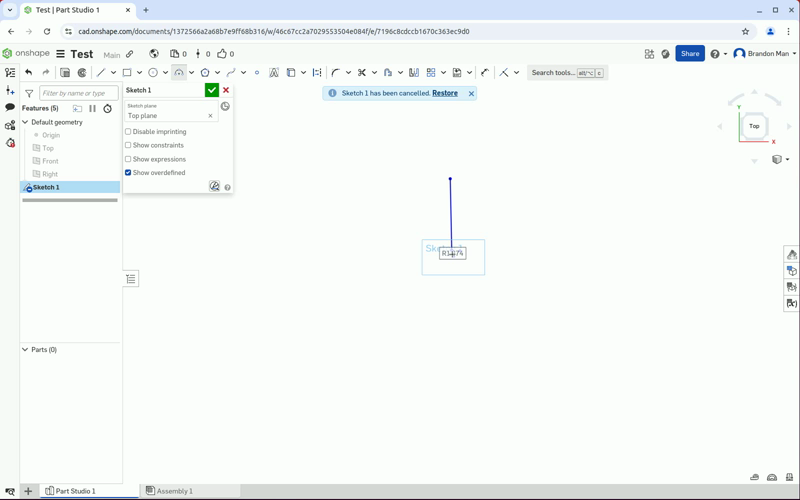
mouse_move(453, 256)
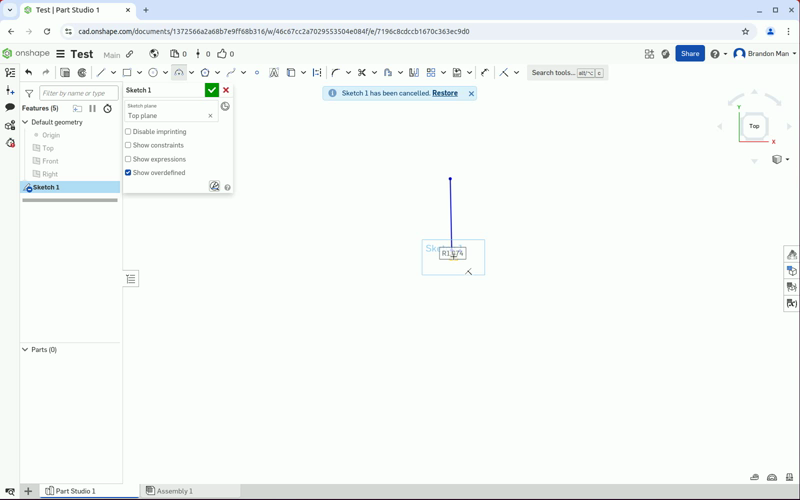
scroll(6)
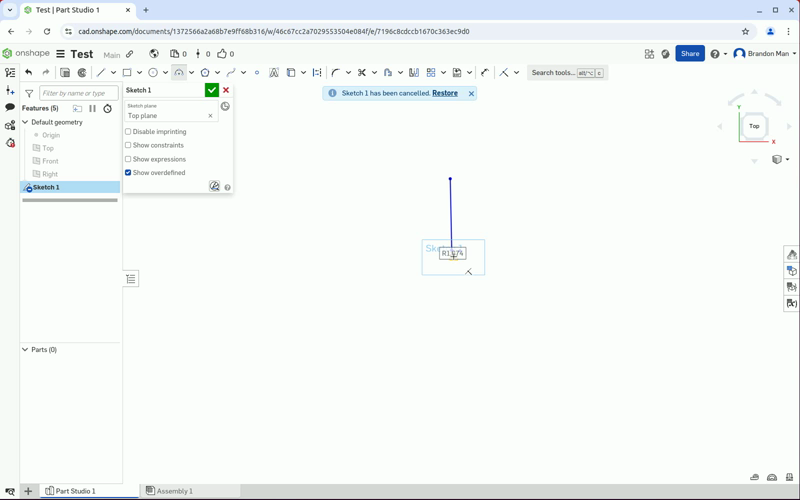
scroll(6)
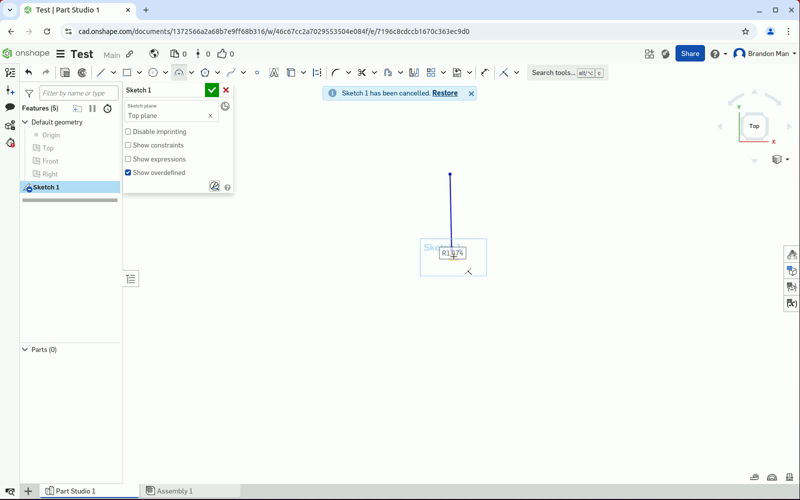
scroll(6)
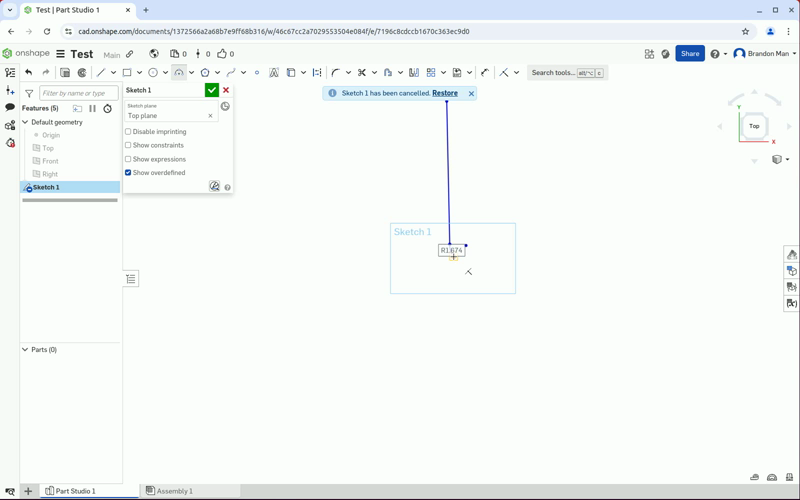
scroll(6)
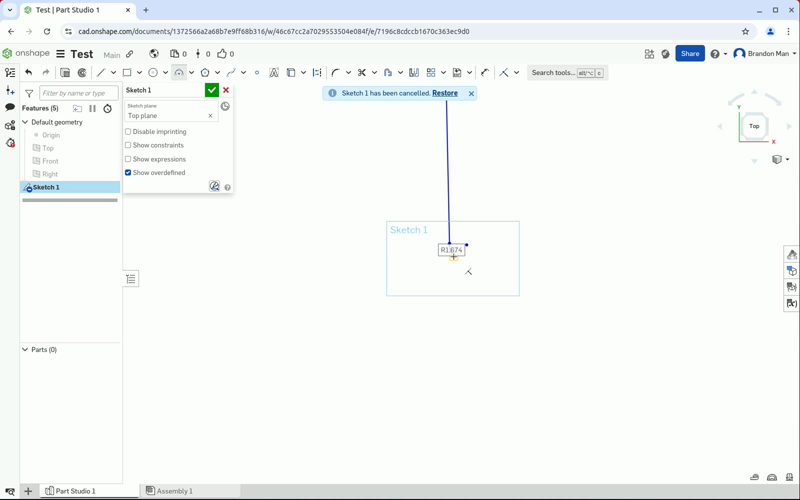
scroll(6)
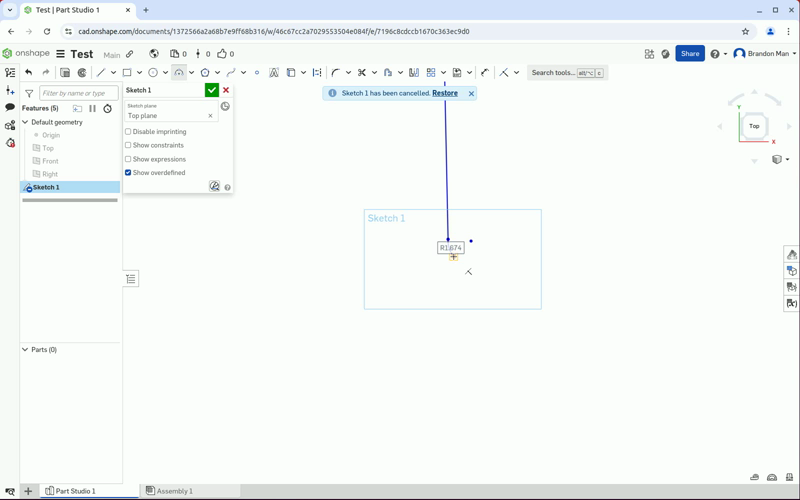
scroll(6)
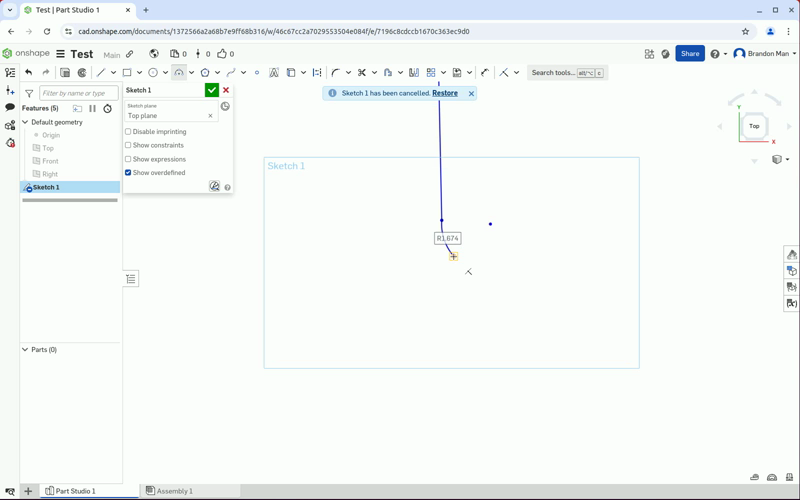
scroll(6)
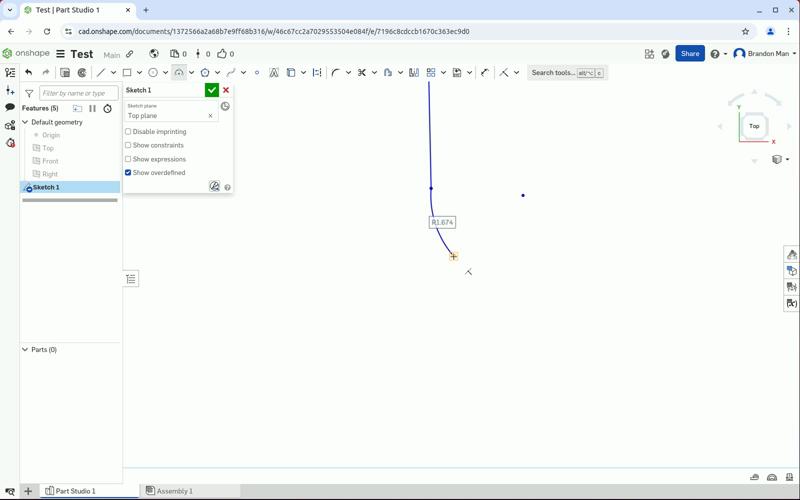
click(453, 256)
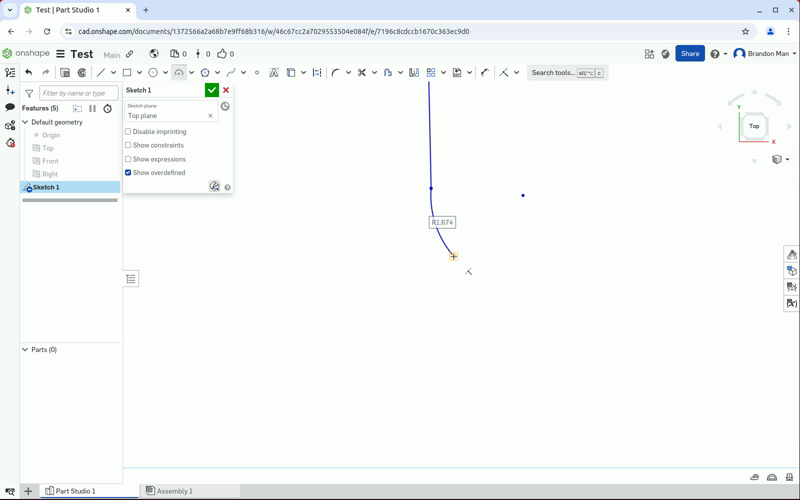
scroll(-6)
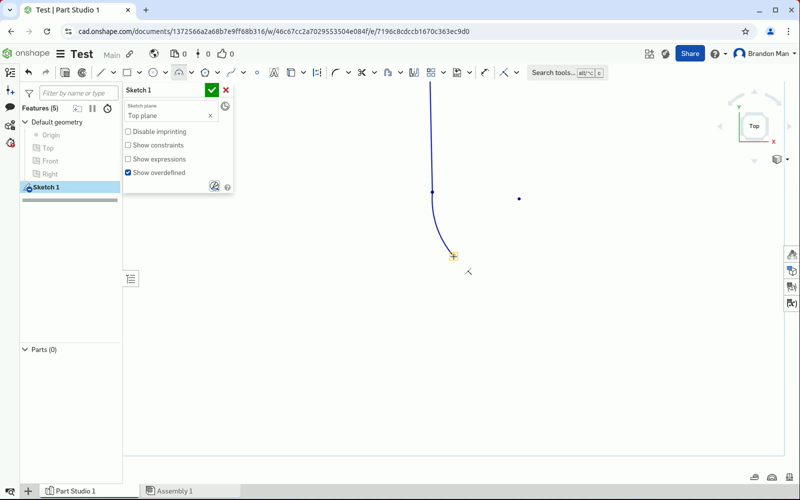
scroll(-6)
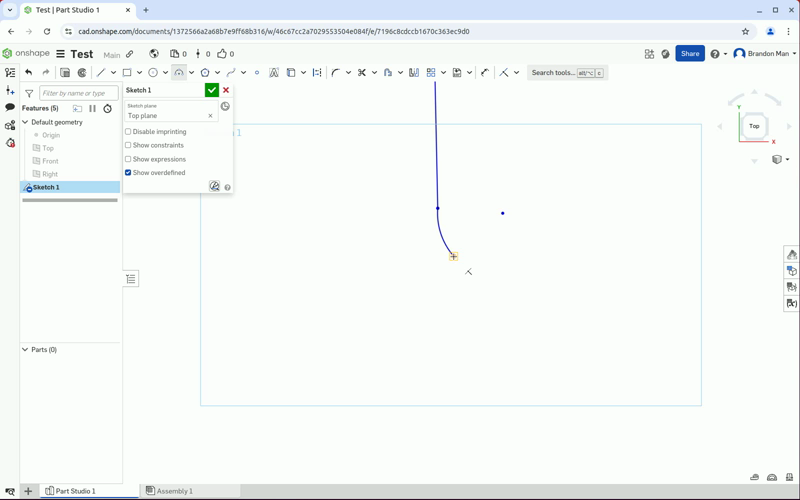
scroll(-6)
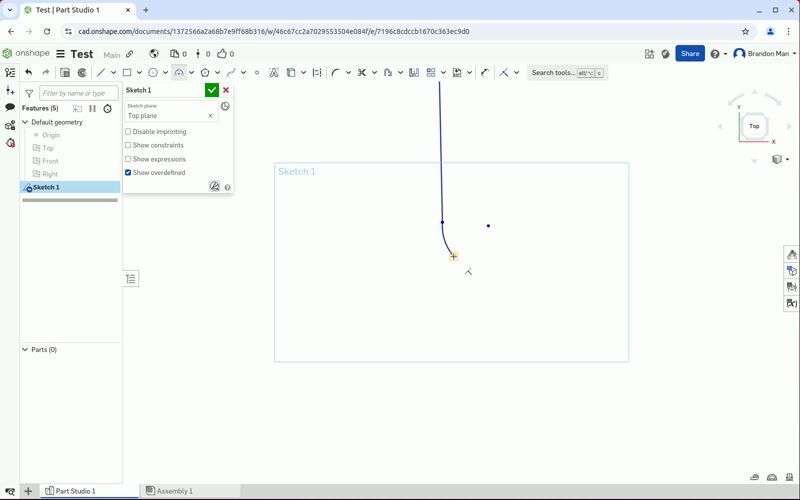
scroll(-6)
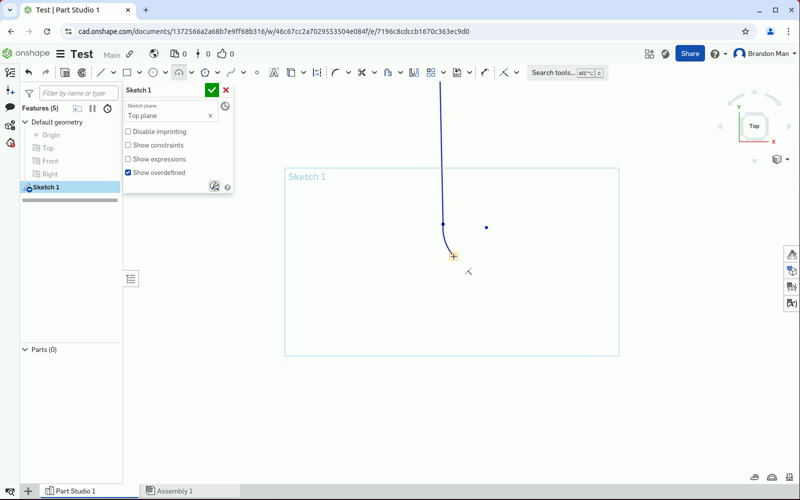
scroll(-6)
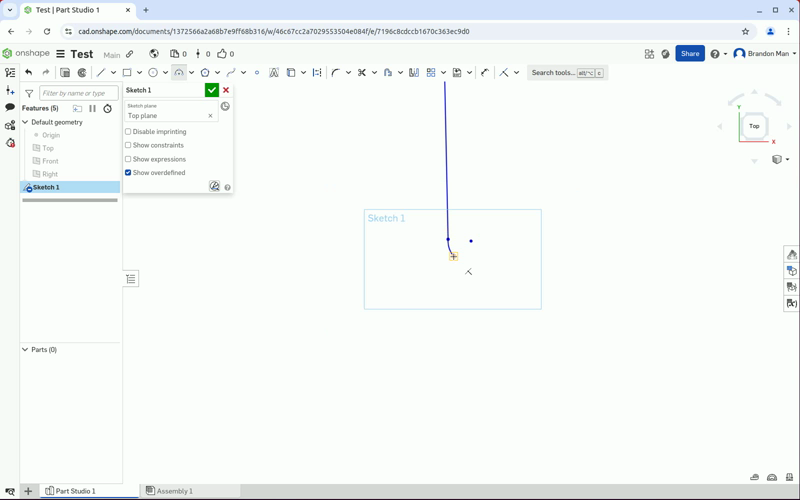
scroll(-6)
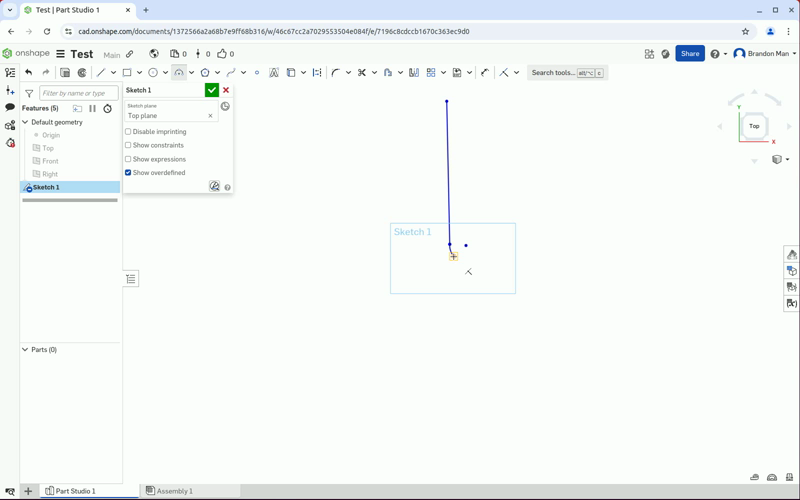
scroll(-6)
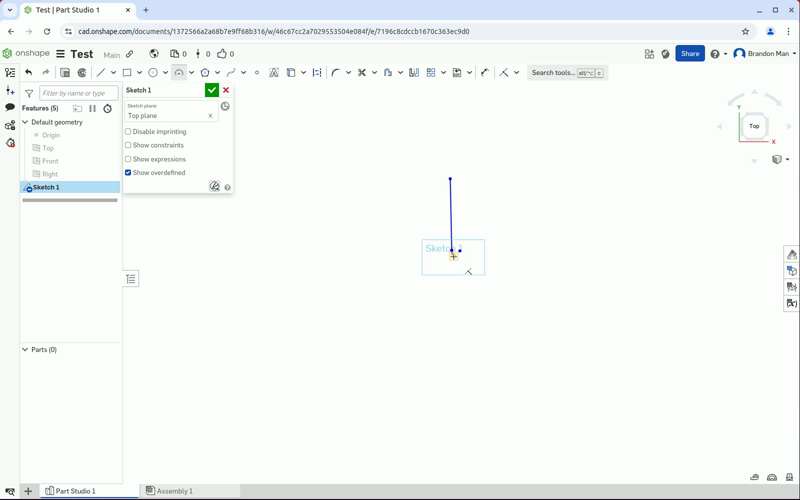
key_down(shift)
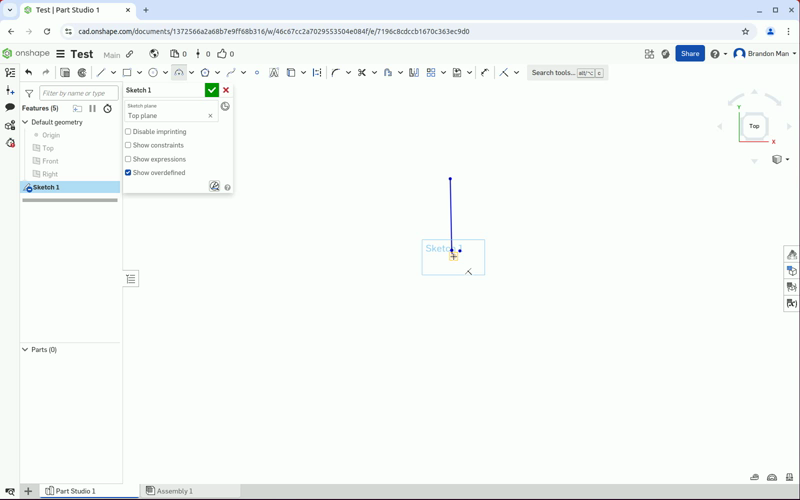
mouse_move(456, 258)
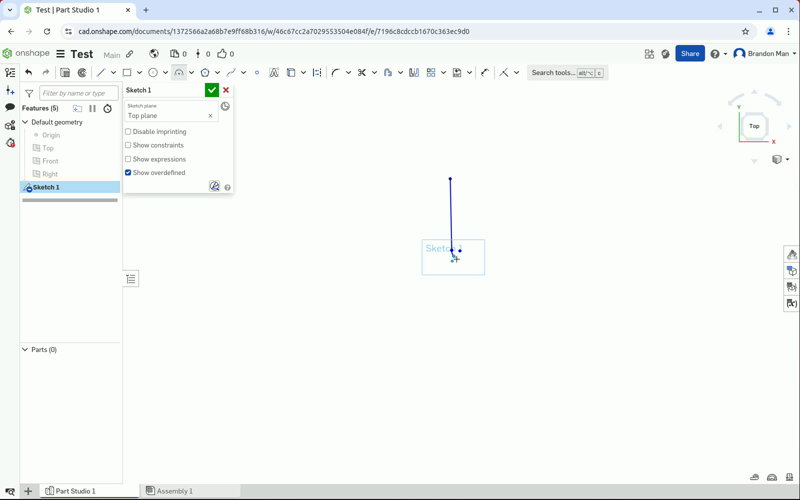
scroll(6)
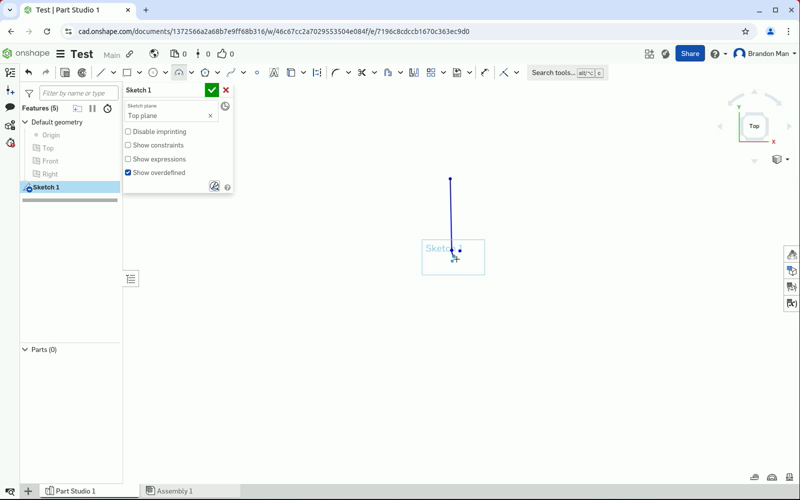
scroll(6)
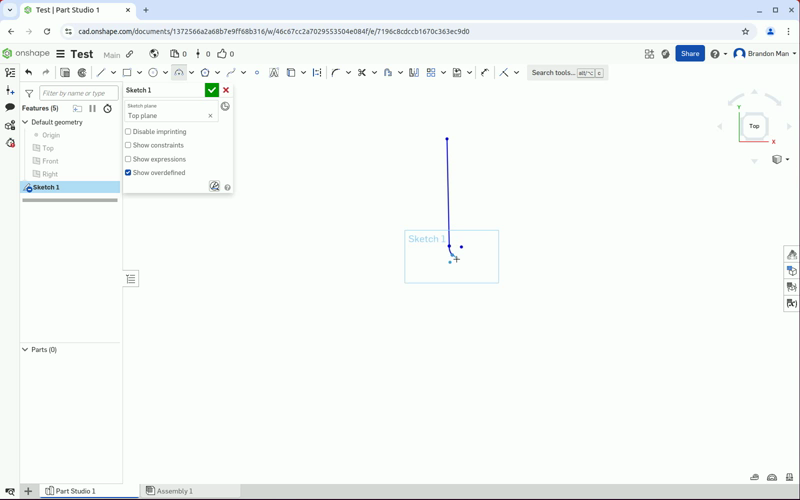
scroll(6)
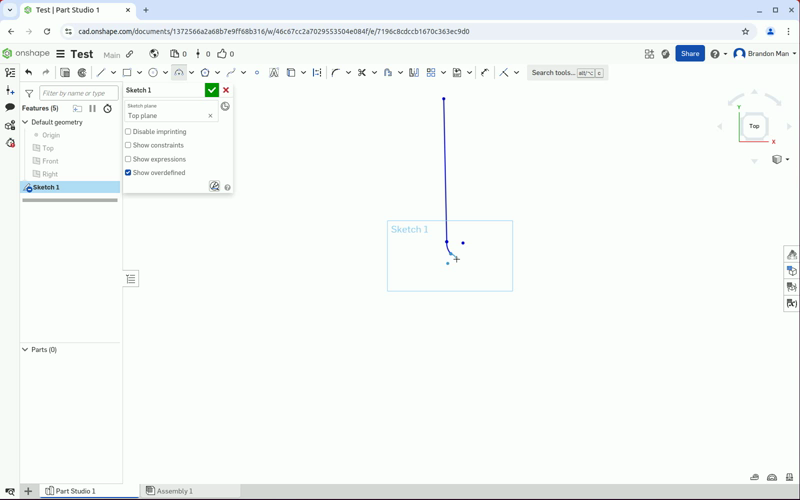
scroll(6)
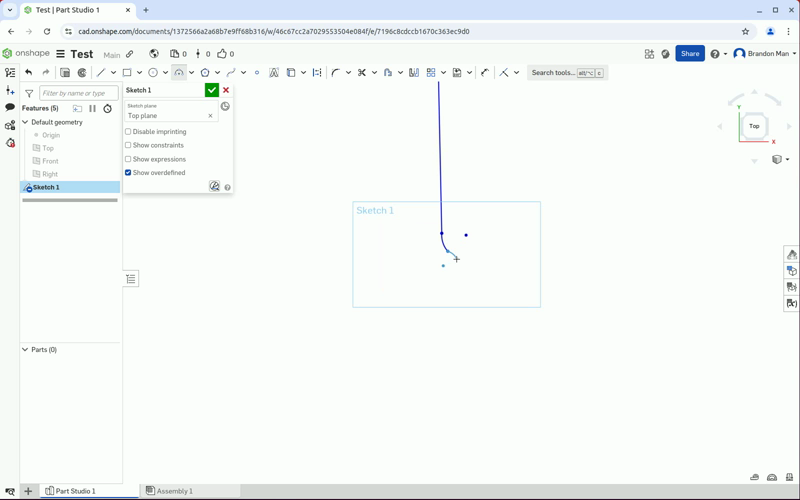
scroll(6)
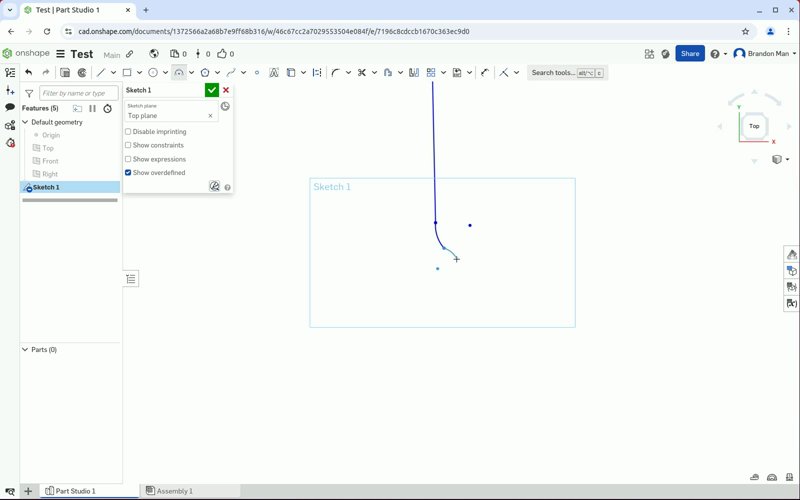
scroll(6)
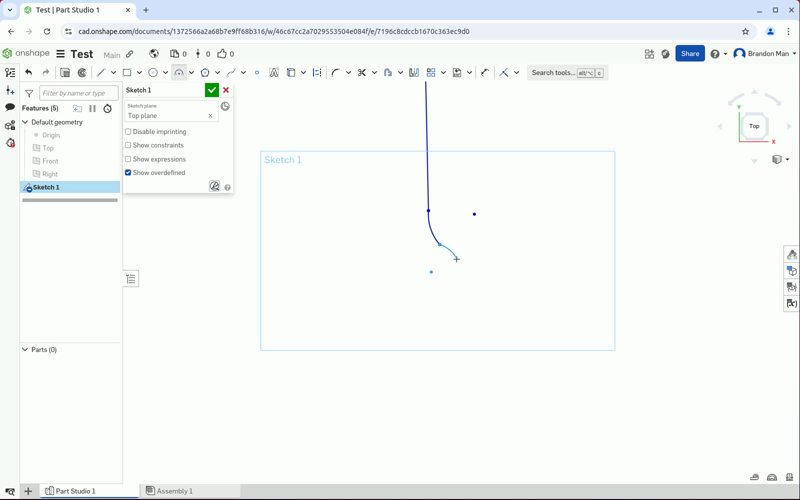
scroll(6)
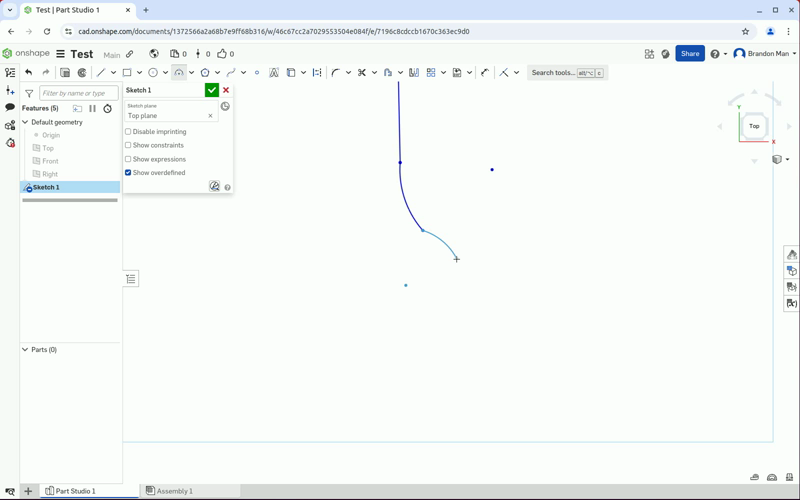
click(456, 258)
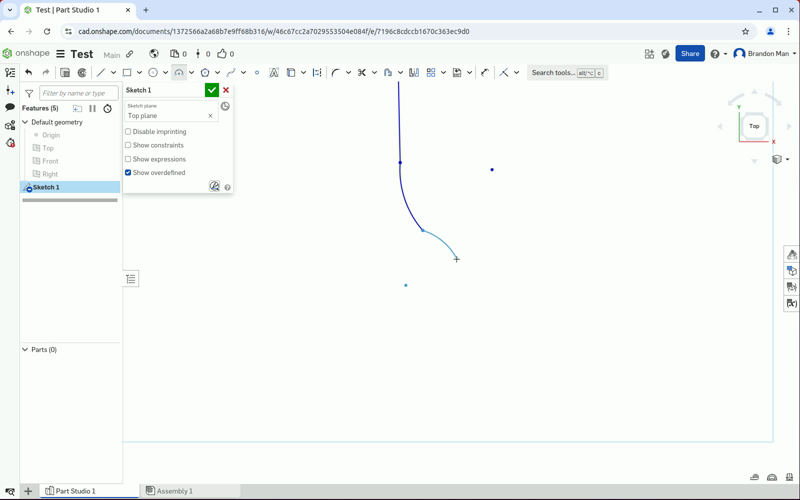
scroll(-6)
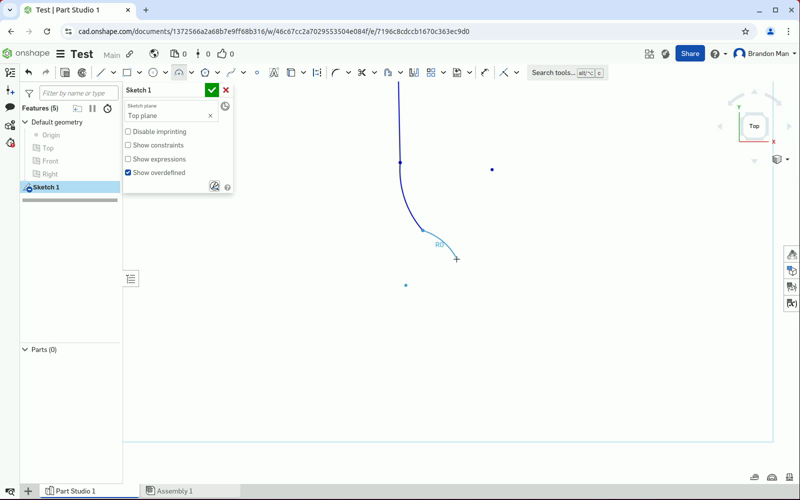
scroll(-6)
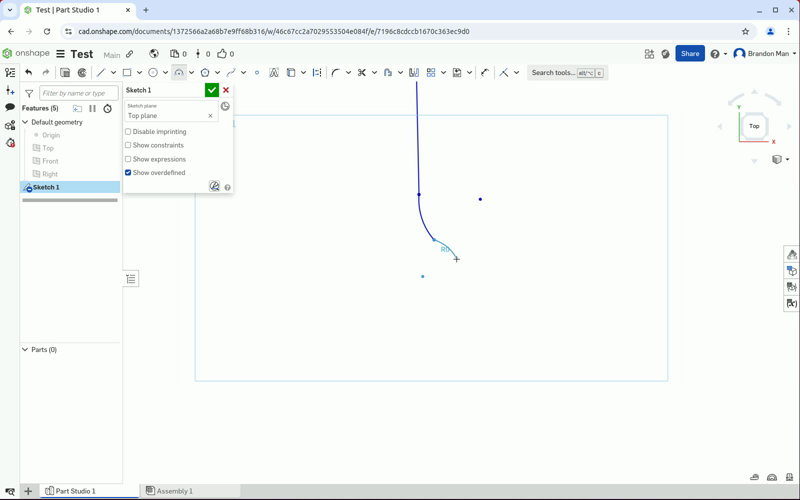
scroll(-6)
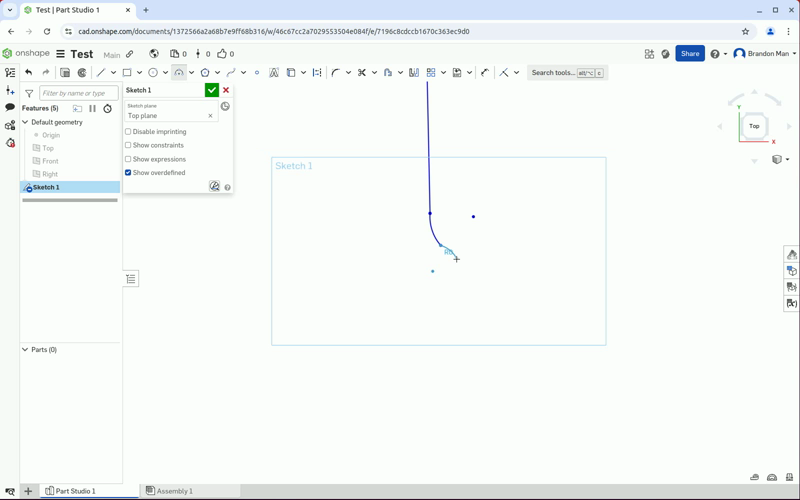
scroll(-6)
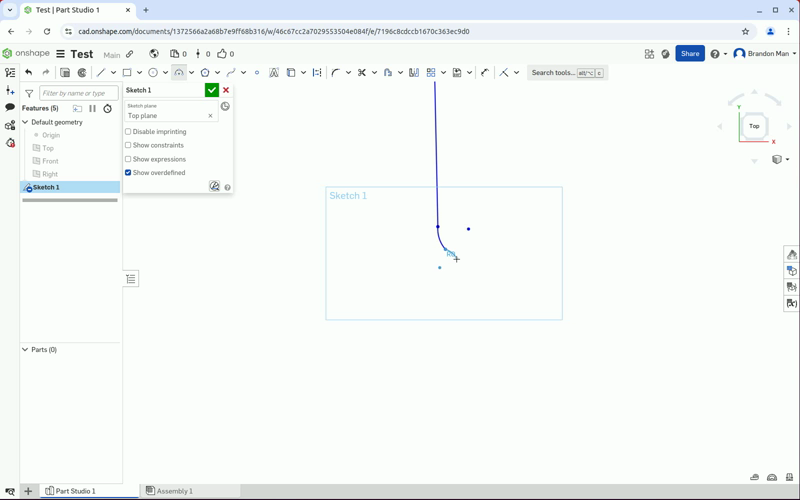
scroll(-6)
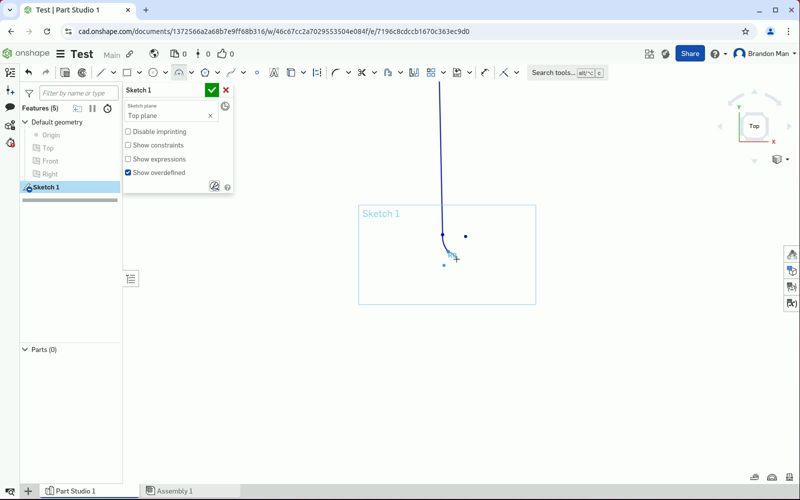
scroll(-6)
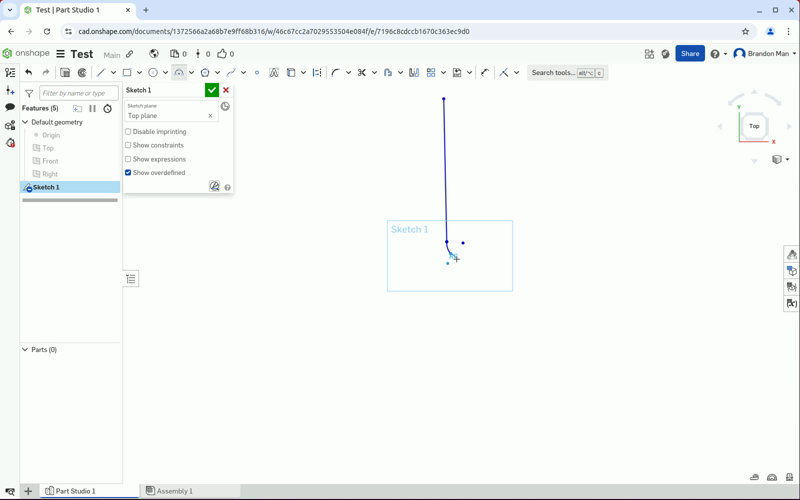
scroll(-6)
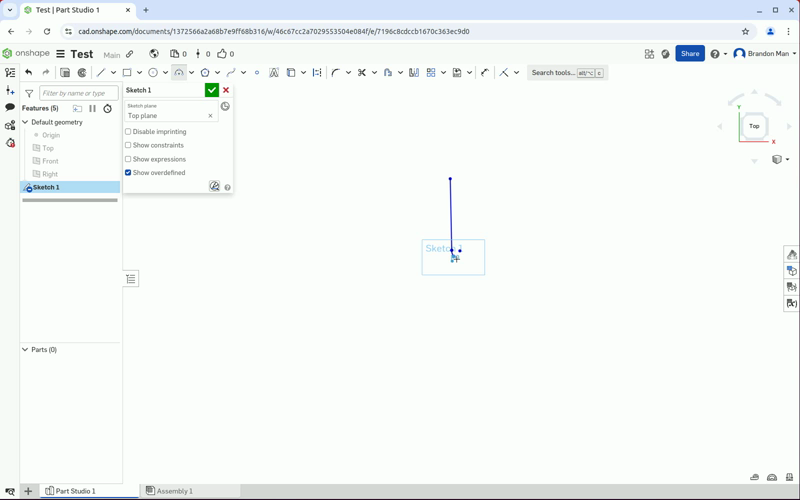
mouse_move(455, 257)
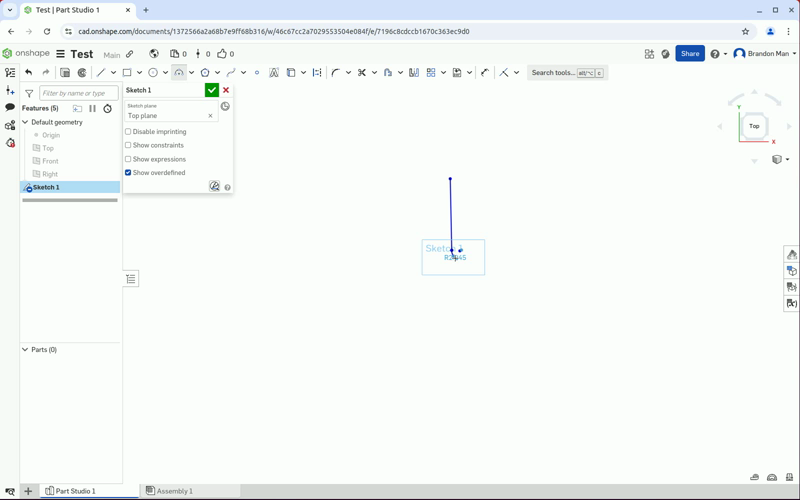
scroll(6)
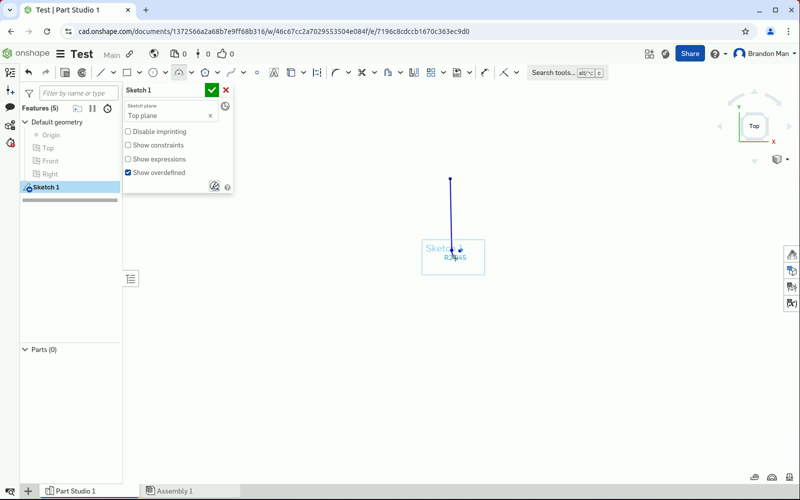
scroll(6)
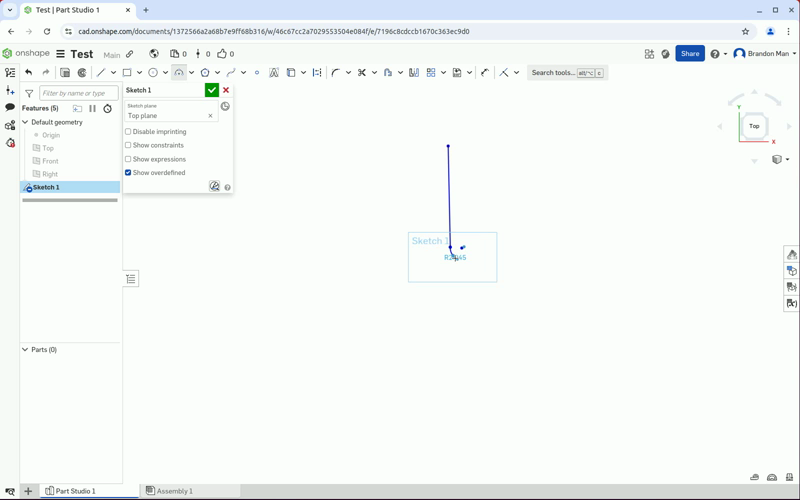
scroll(6)
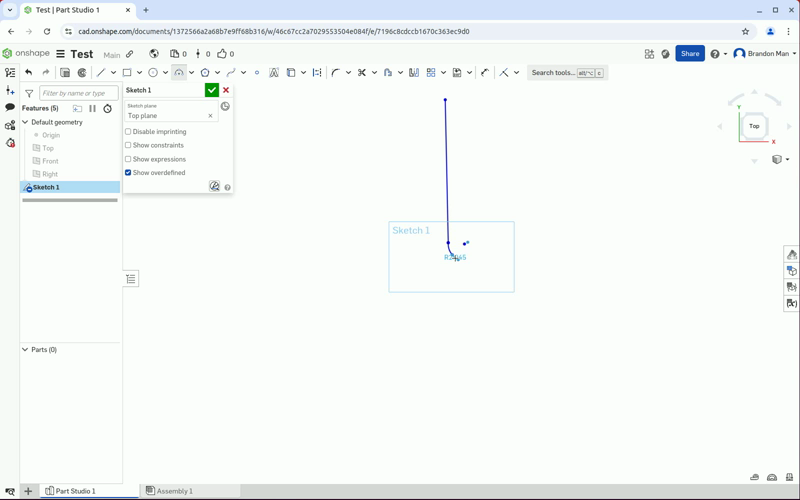
scroll(6)
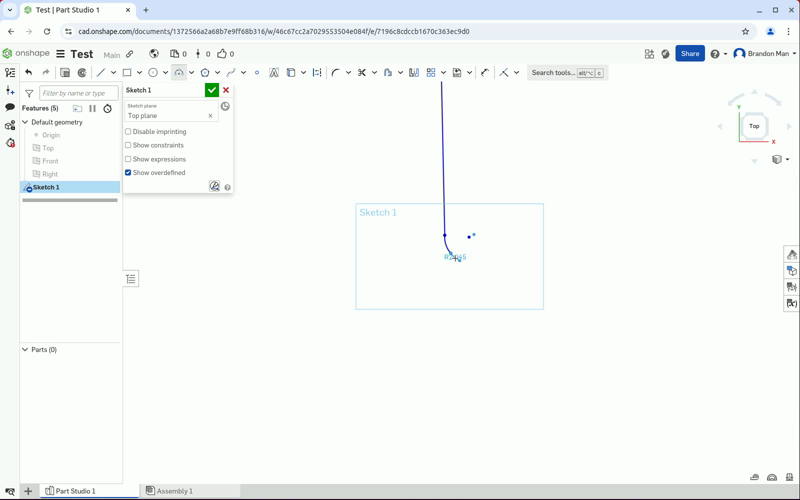
scroll(6)
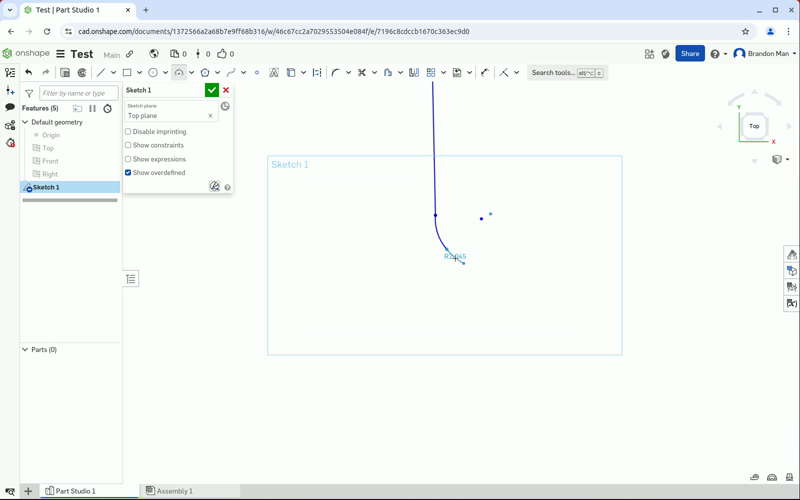
scroll(6)
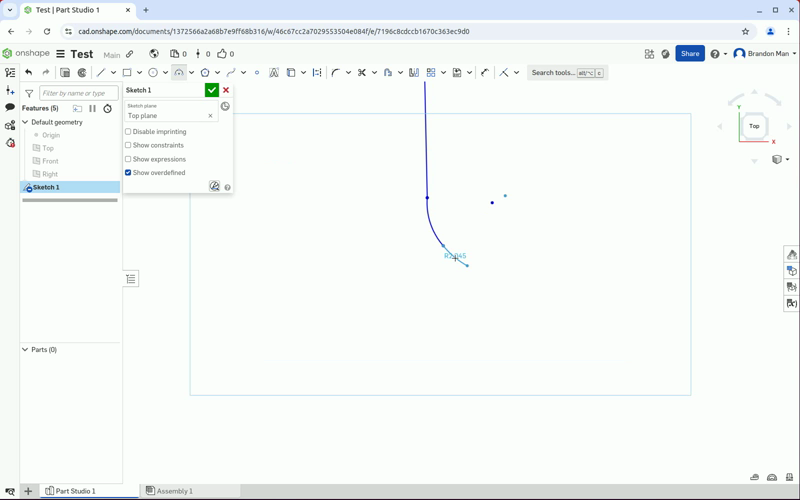
scroll(6)
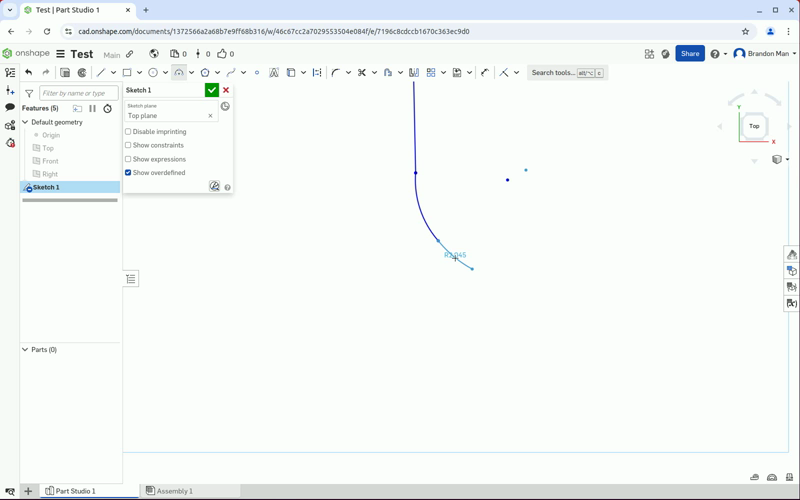
click(455, 257)
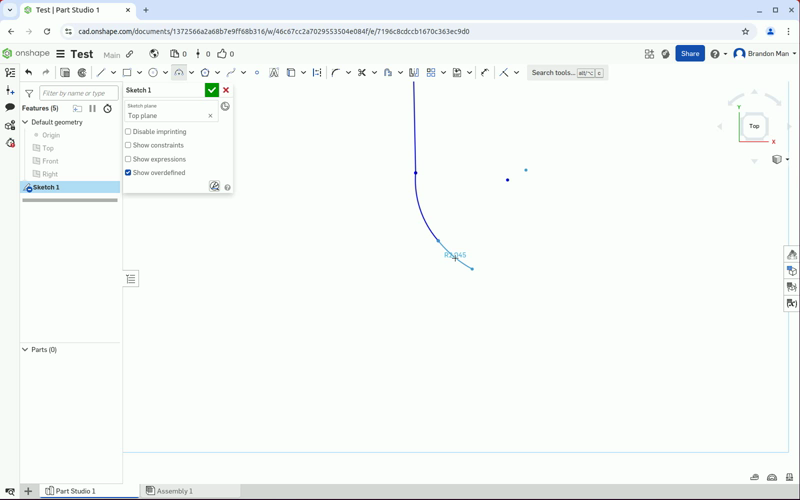
scroll(-6)
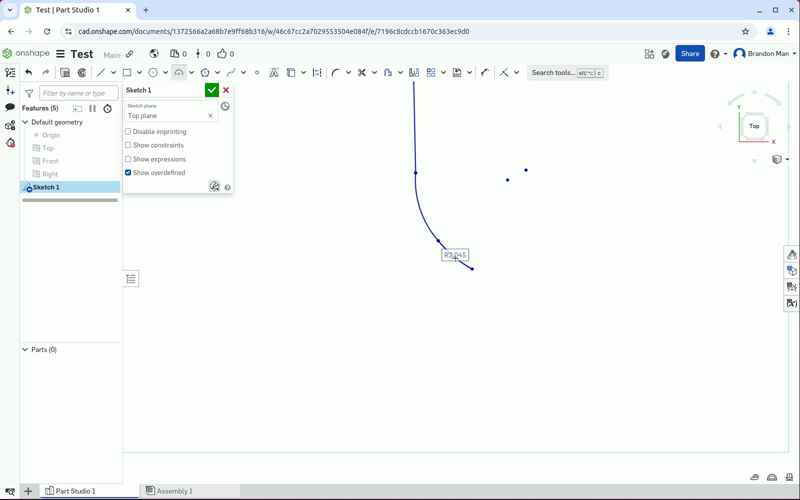
scroll(-6)
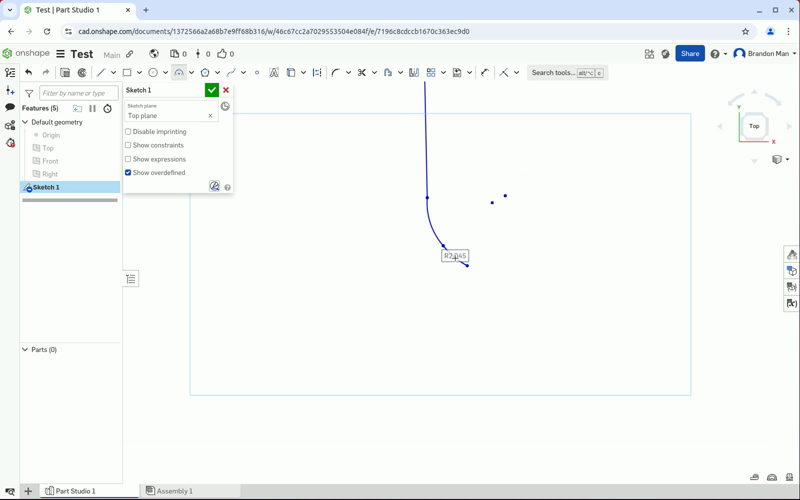
scroll(-6)
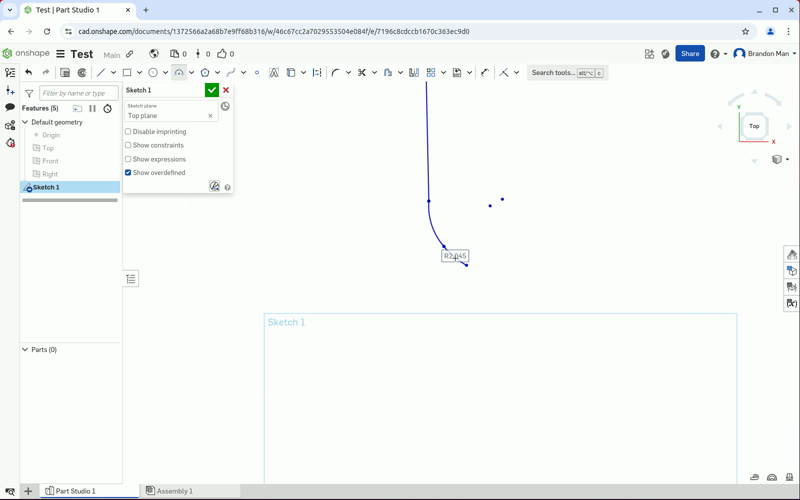
scroll(-6)
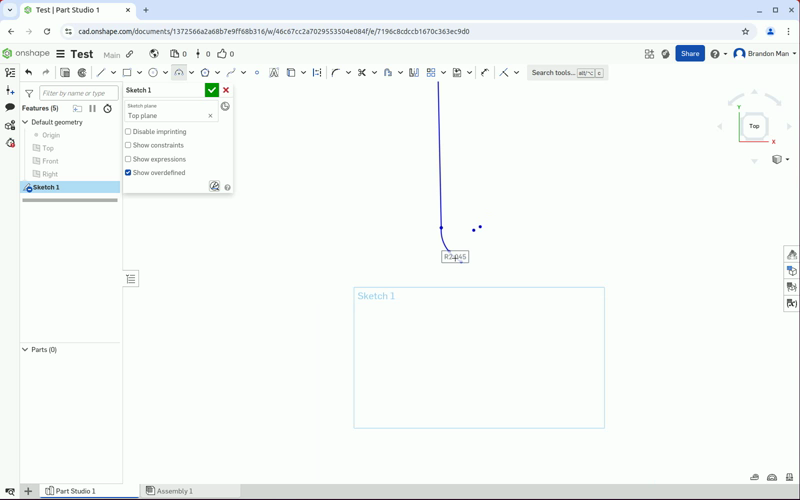
scroll(-6)
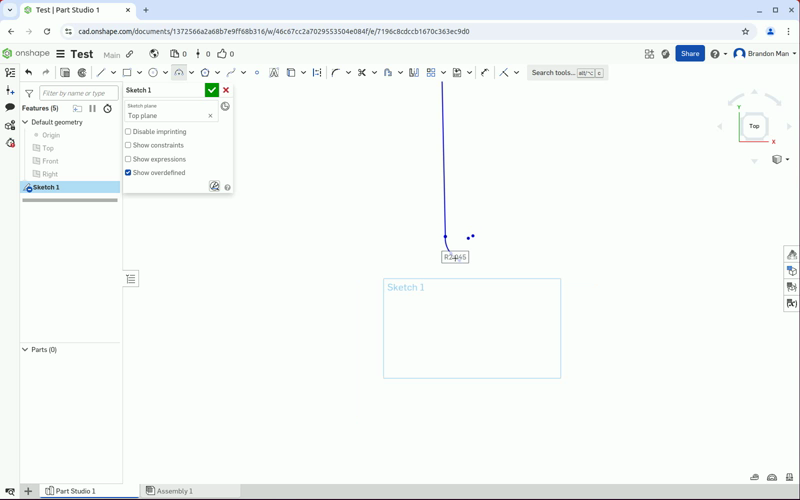
scroll(-6)
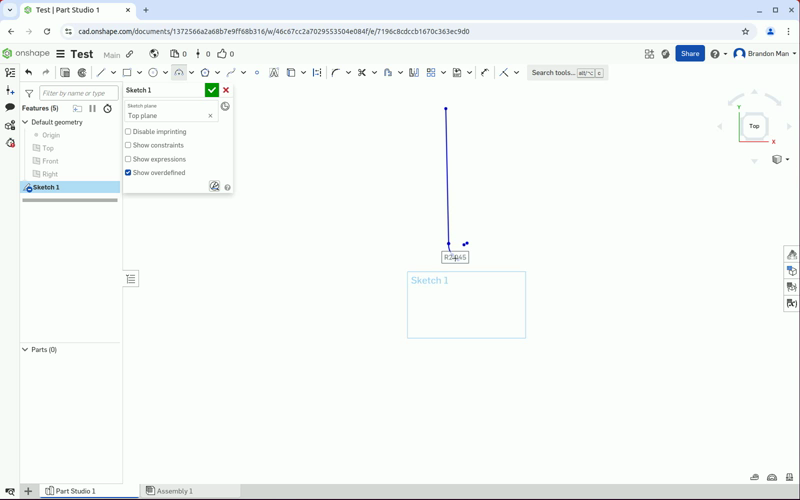
scroll(-6)
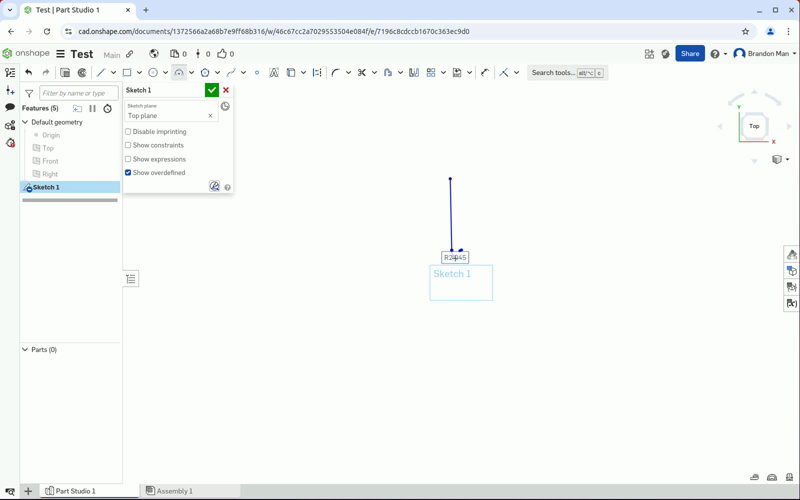
key_up(shift)
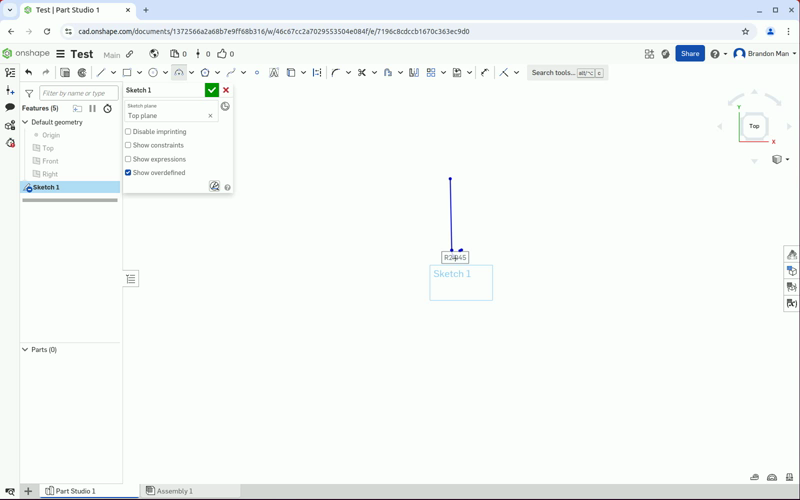
key(esc)
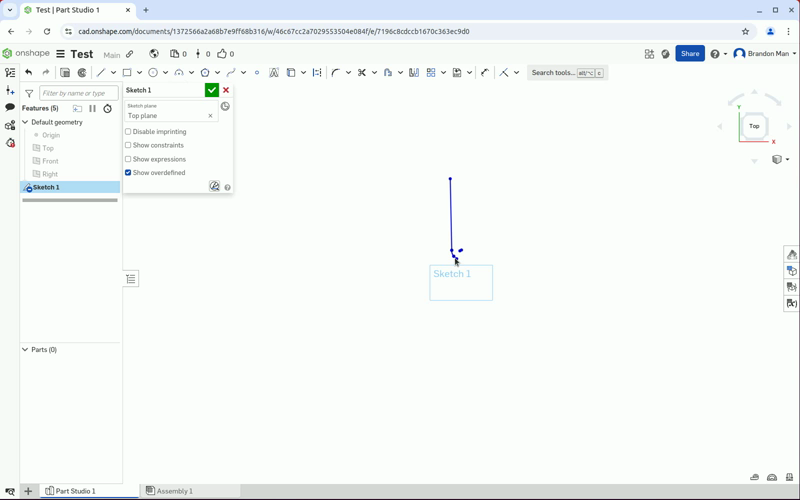
key(l)
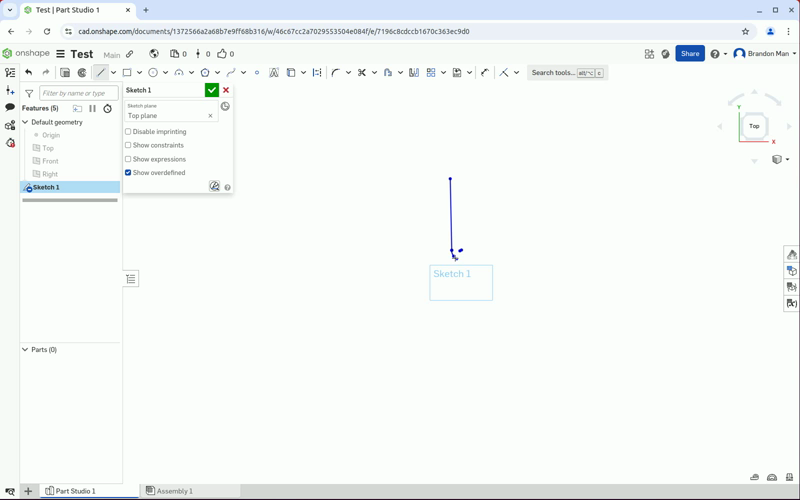
mouse_move(456, 258)
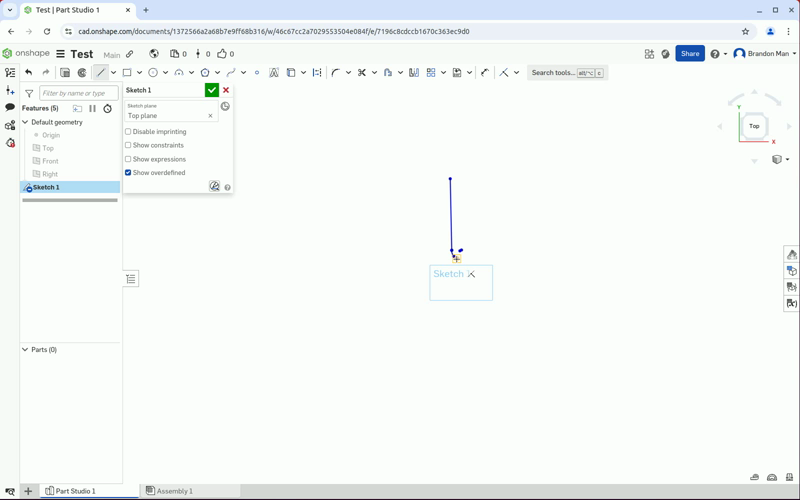
scroll(6)
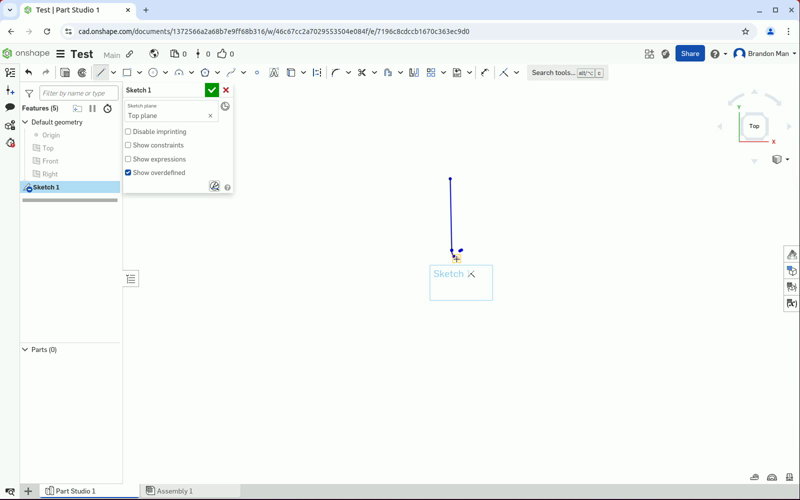
scroll(6)
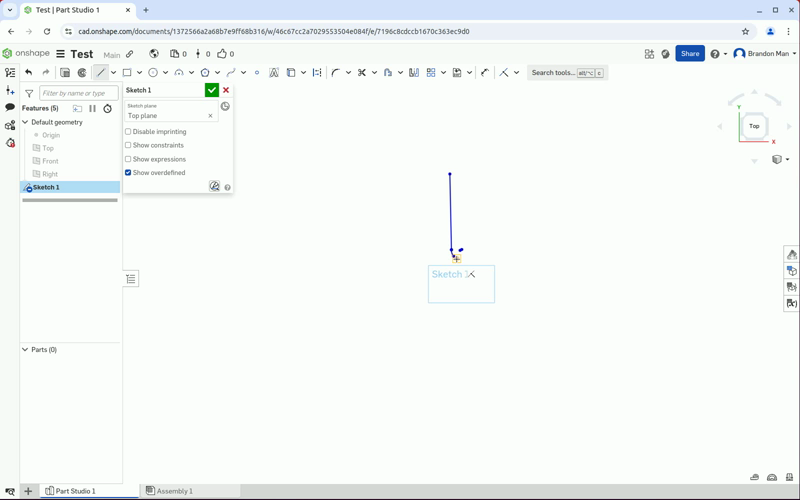
scroll(6)
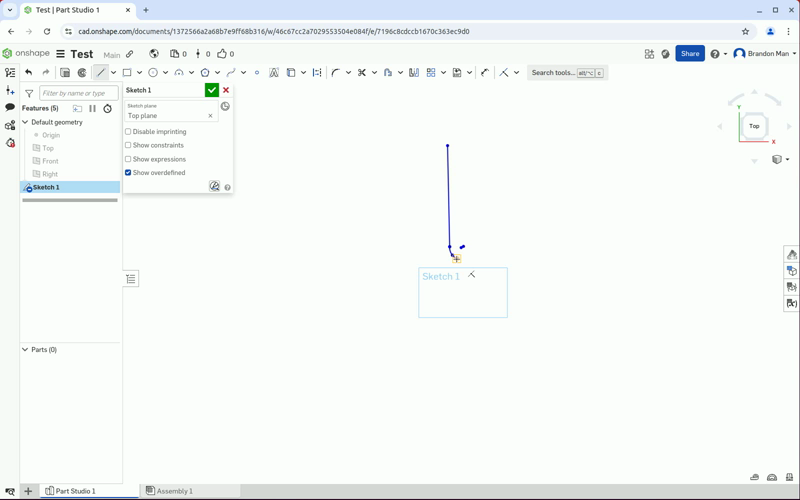
scroll(6)
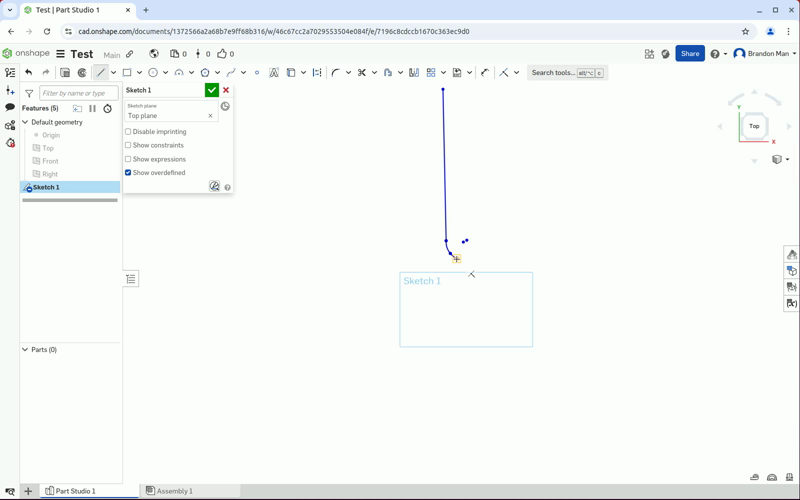
scroll(6)
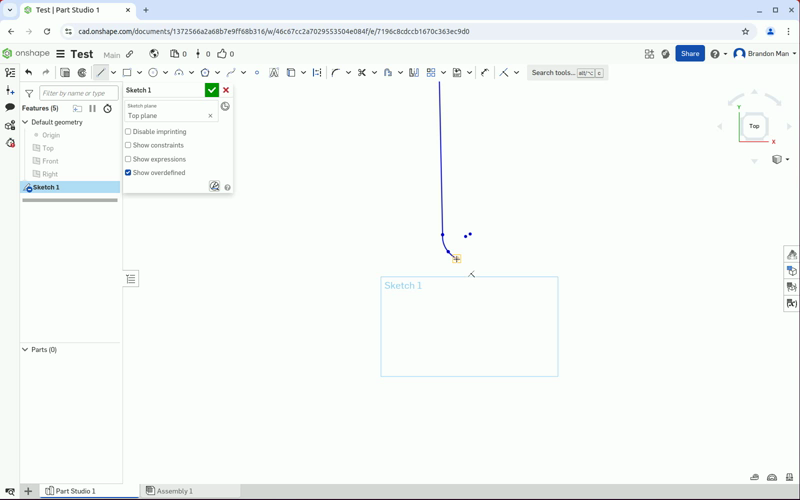
scroll(6)
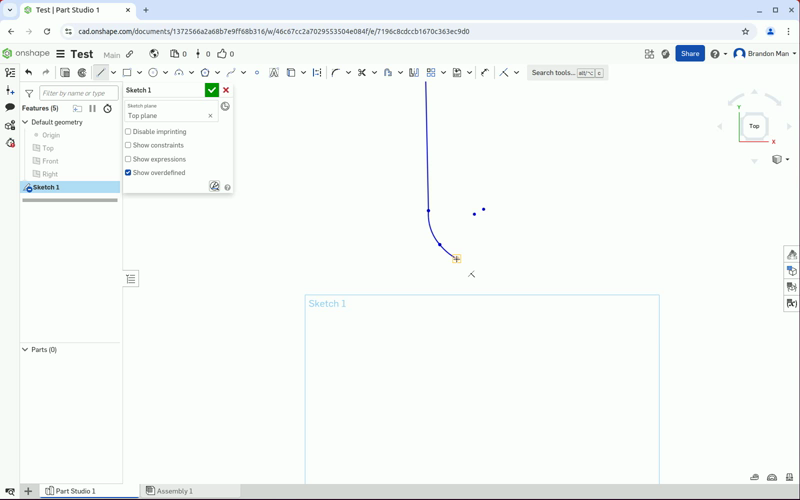
scroll(6)
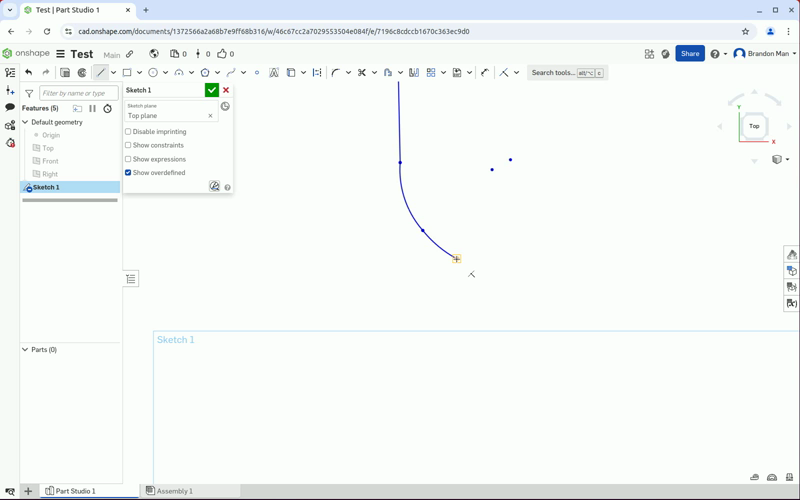
click(456, 258)
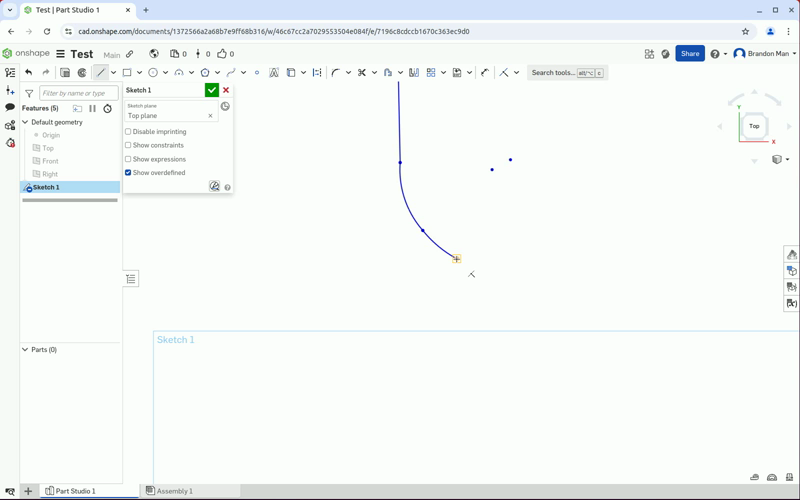
scroll(-6)
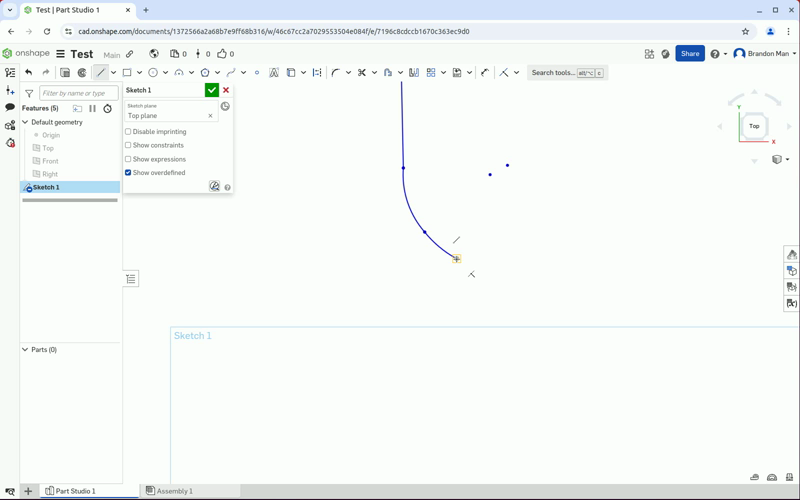
scroll(-6)
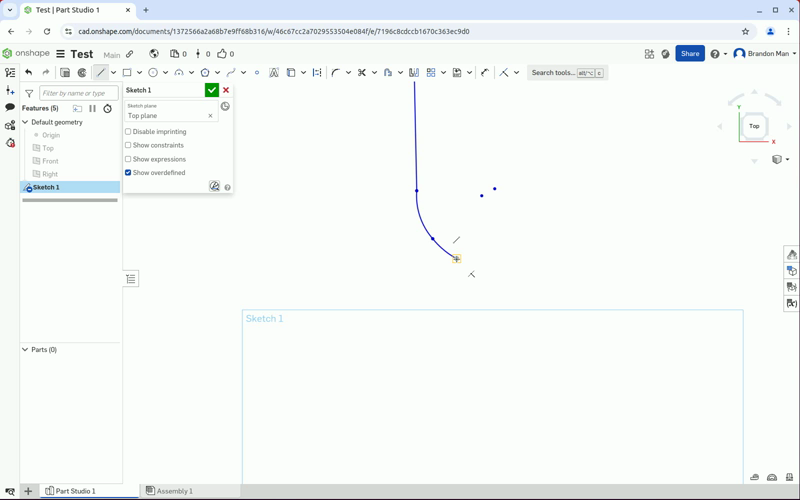
scroll(-6)
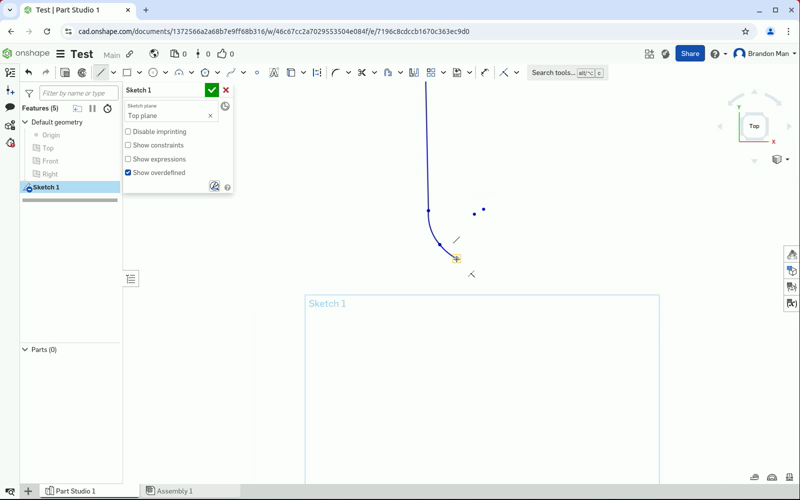
scroll(-6)
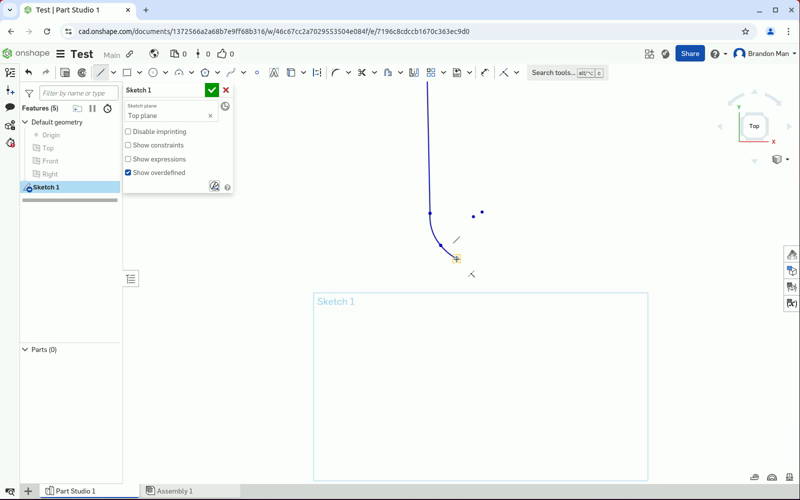
scroll(-6)
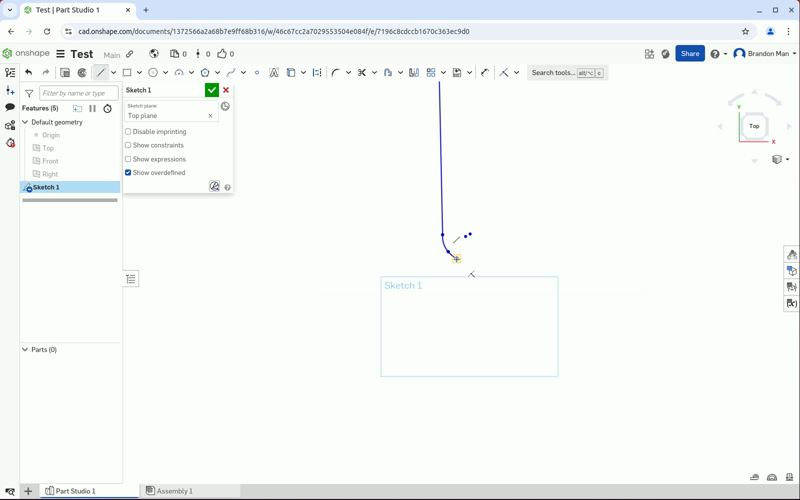
scroll(-6)
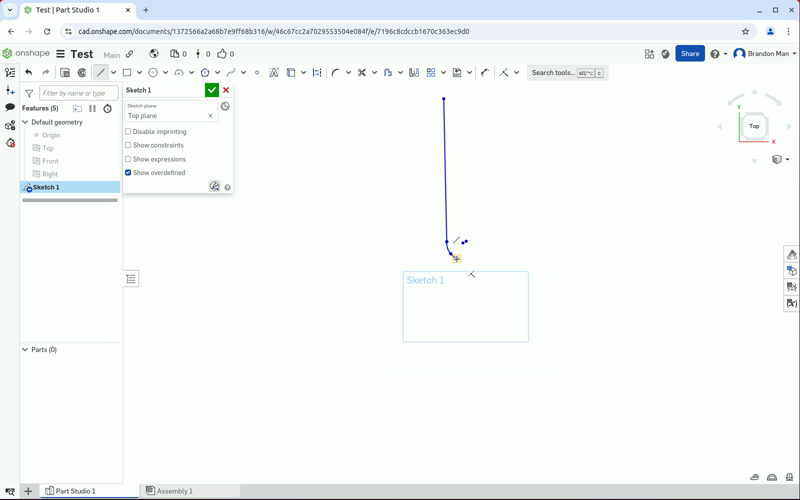
scroll(-6)
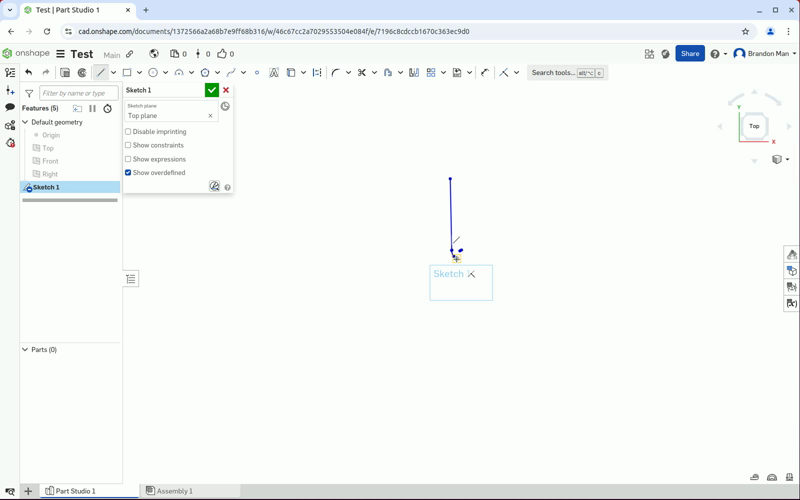
key_down(shift)
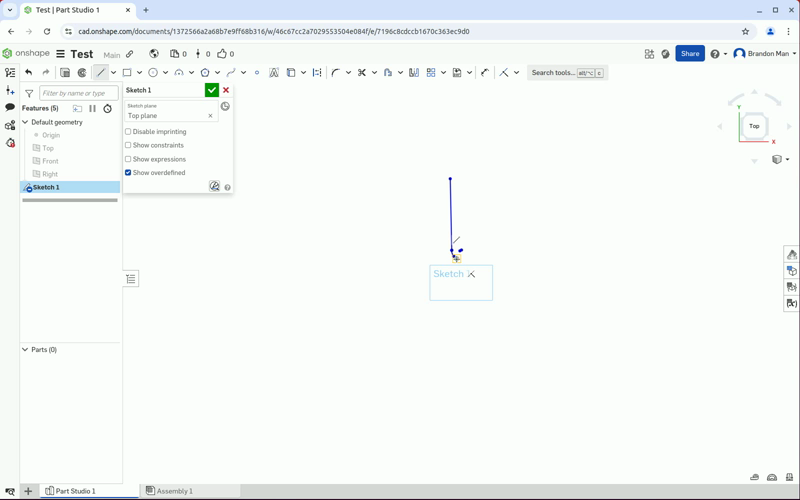
mouse_move(486, 258)
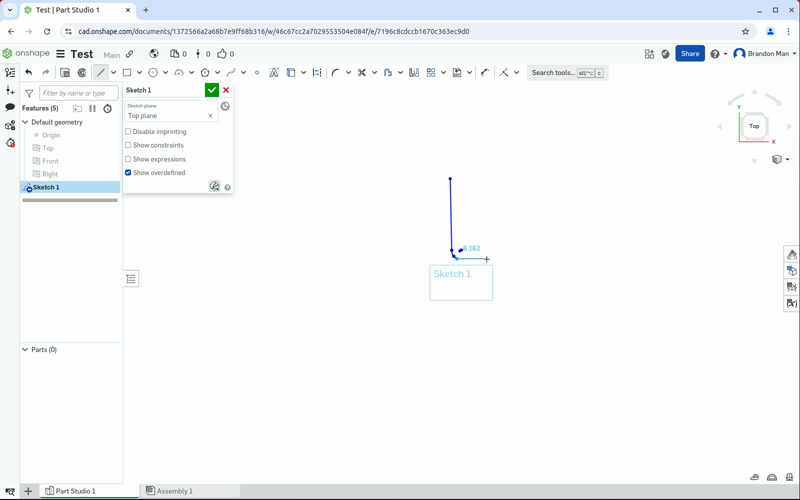
mouse_move(456, 271)
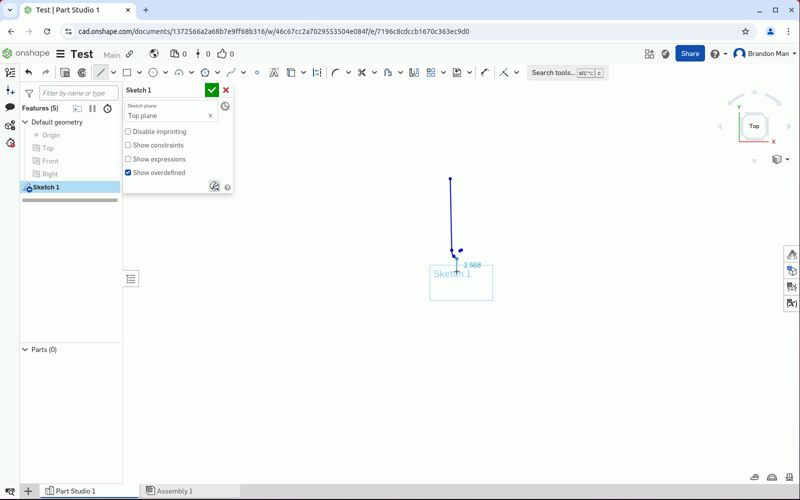
click(456, 271)
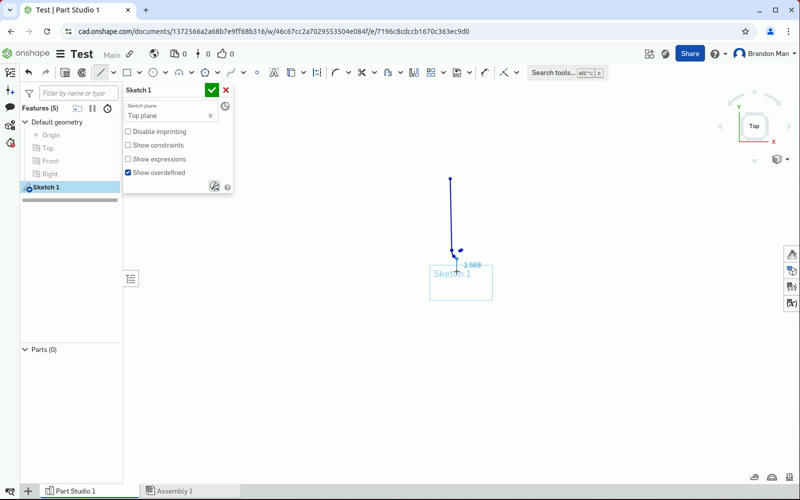
key_up(shift)
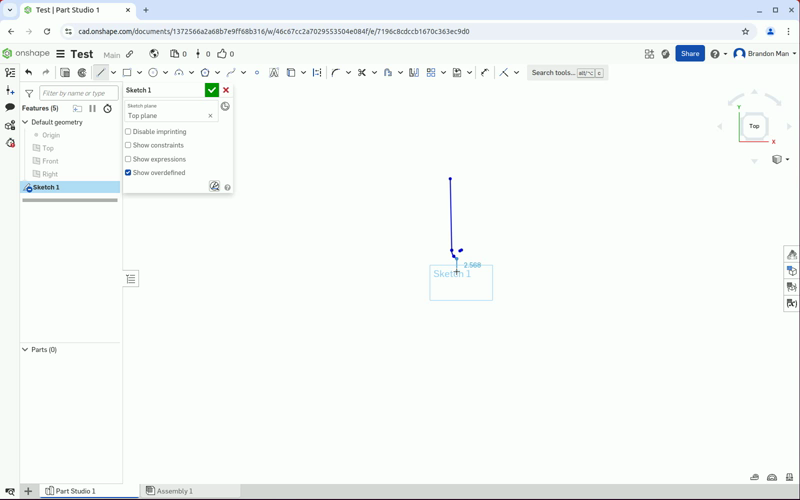
key(esc)
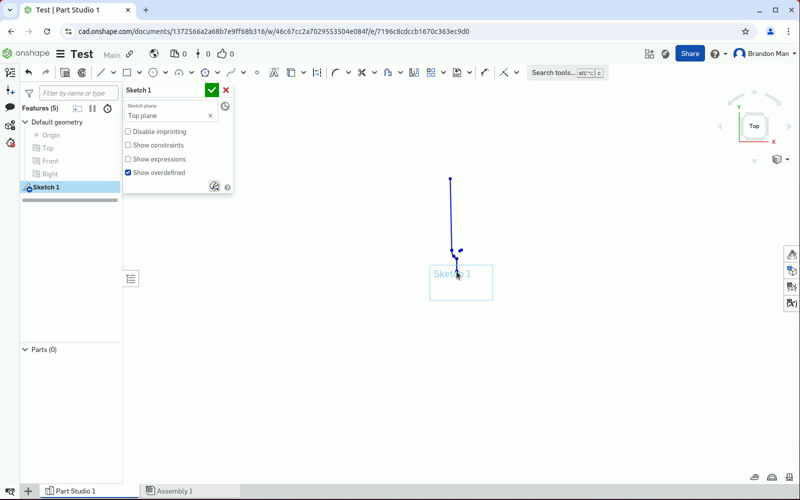
key(a)
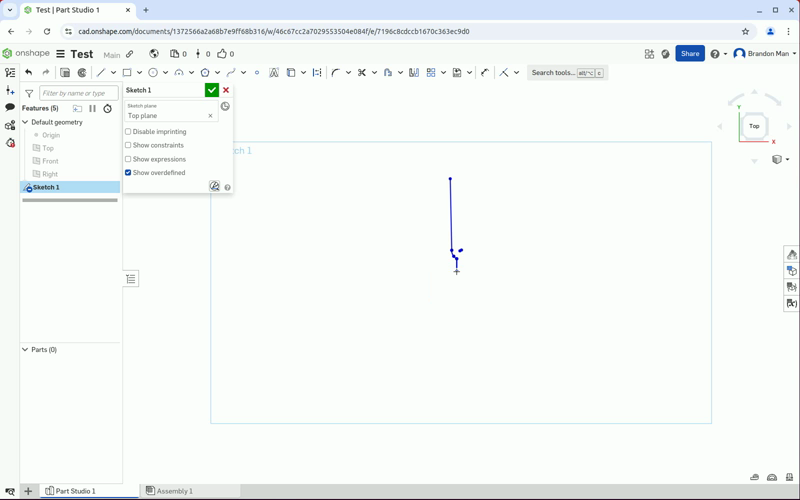
mouse_move(456, 271)
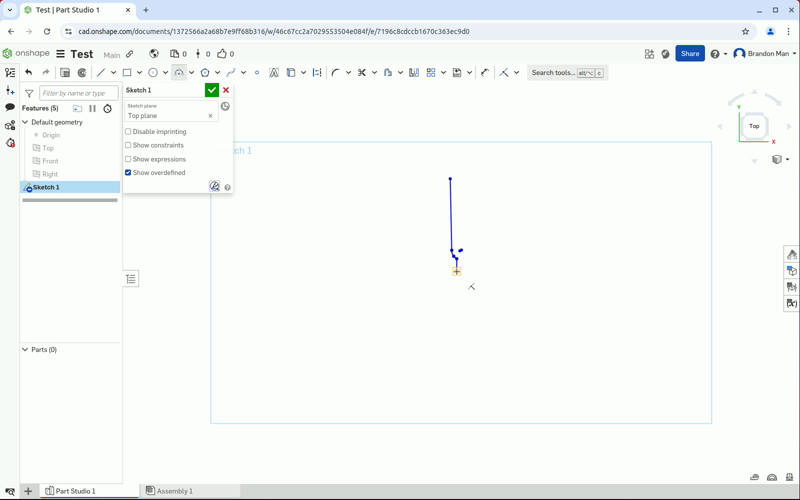
click(456, 271)
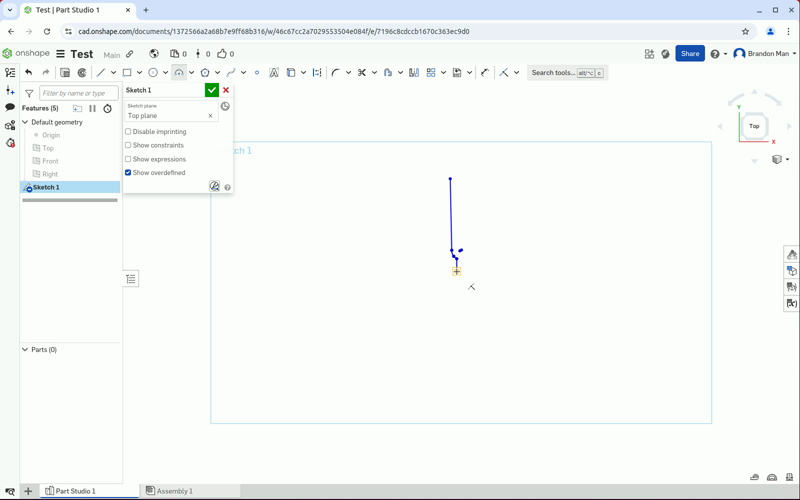
key_down(shift)
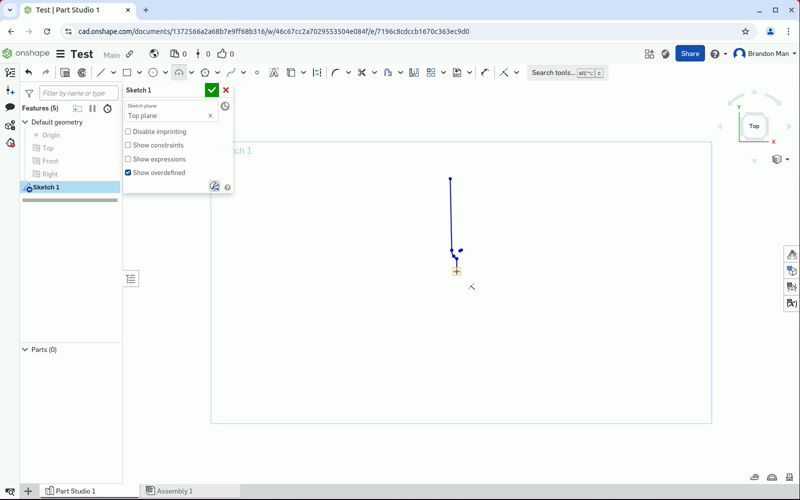
mouse_move(464, 271)
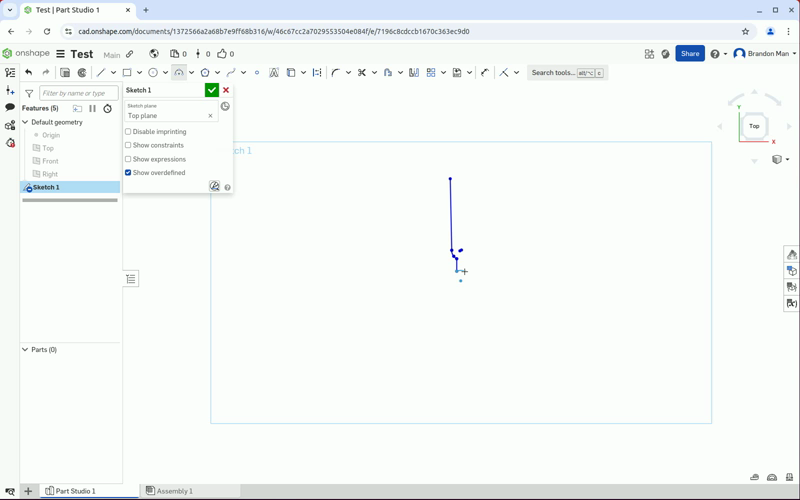
click(464, 271)
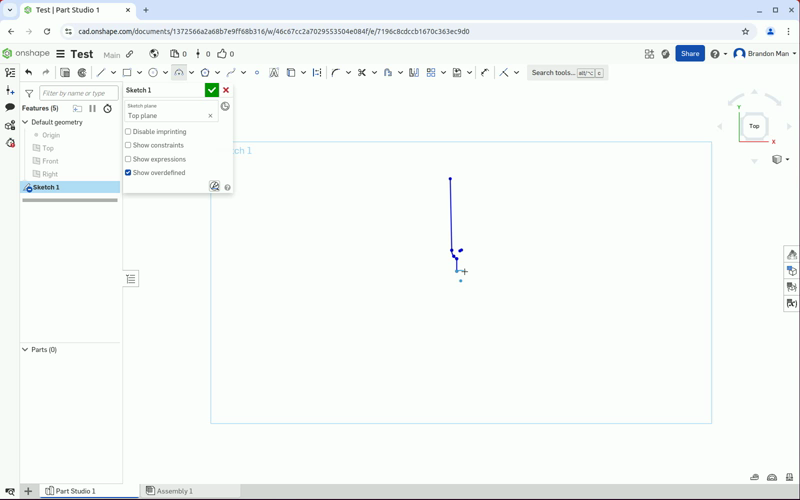
mouse_move(460, 295)
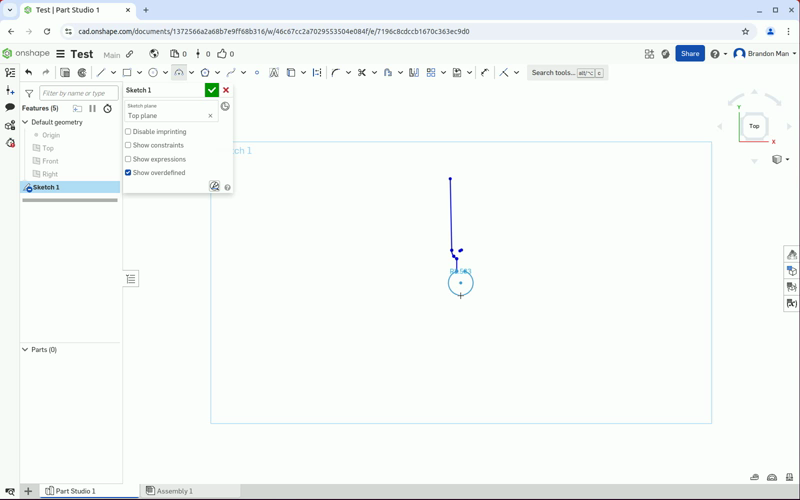
click(460, 295)
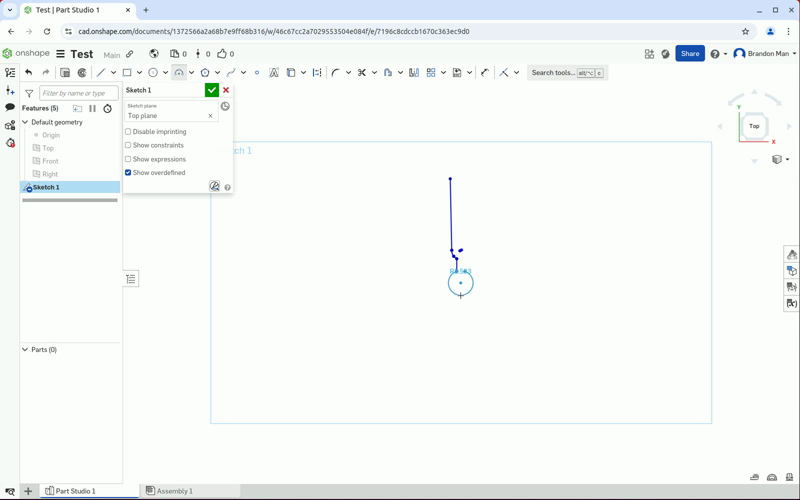
key_up(shift)
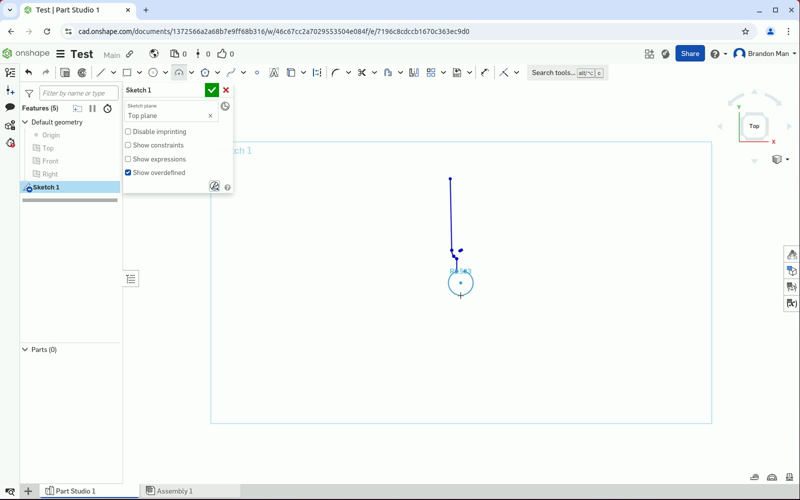
key(esc)
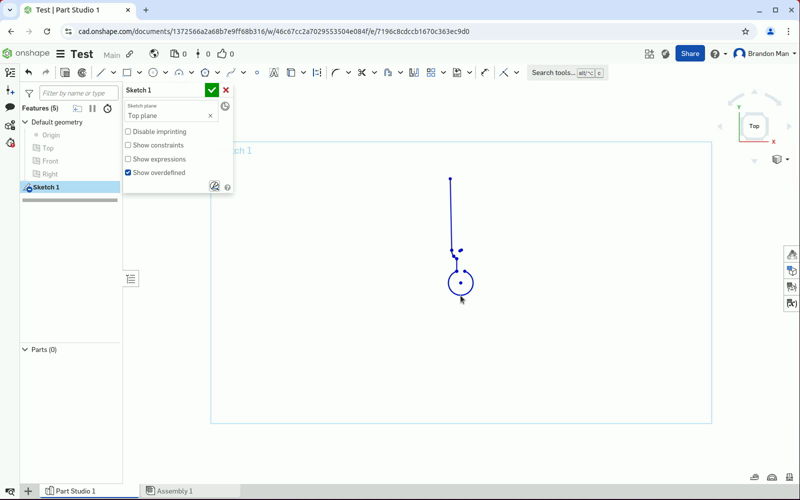
key(l)
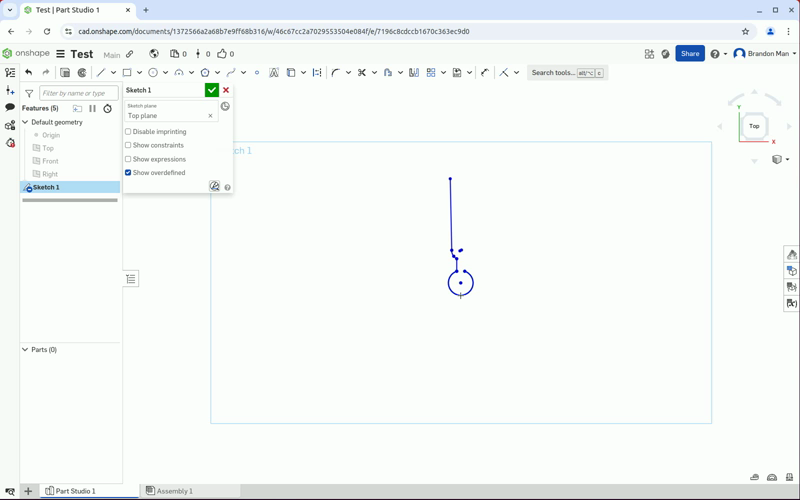
mouse_move(464, 271)
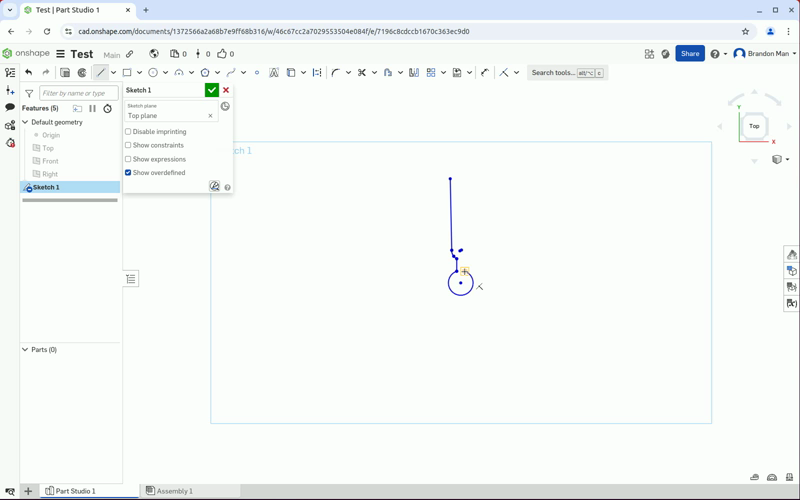
click(464, 271)
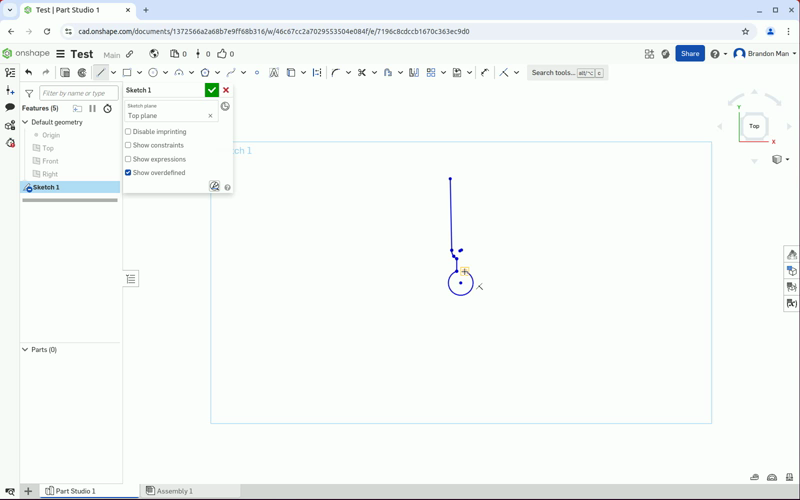
key_down(shift)
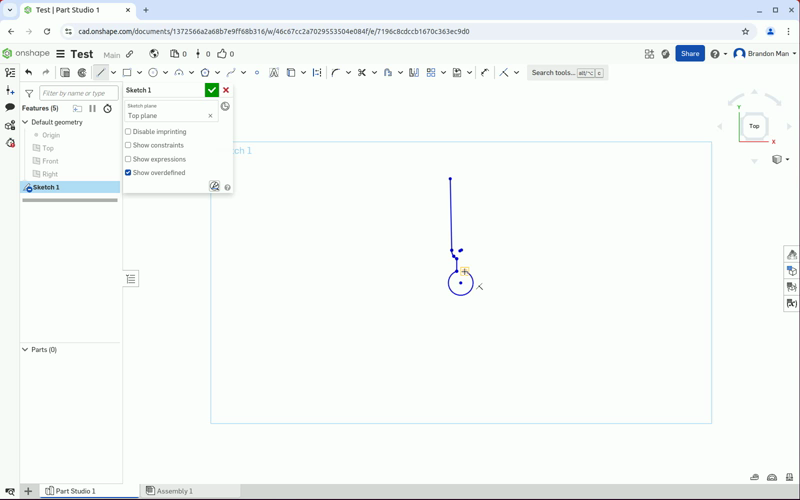
mouse_move(495, 271)
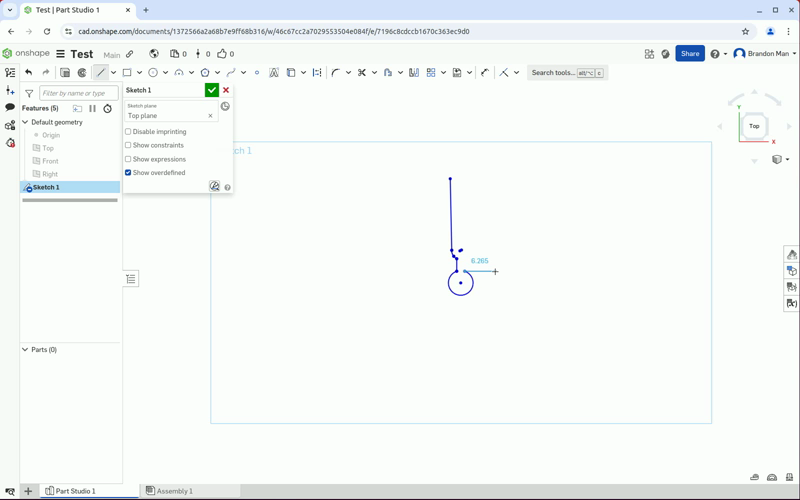
mouse_move(464, 258)
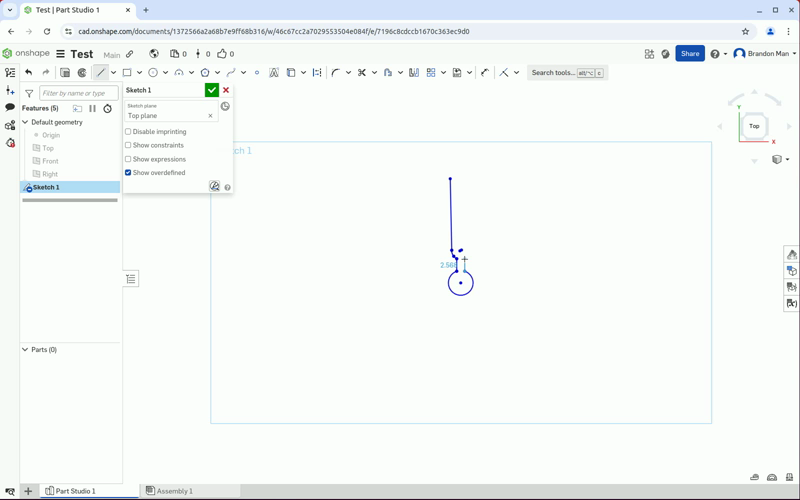
click(464, 258)
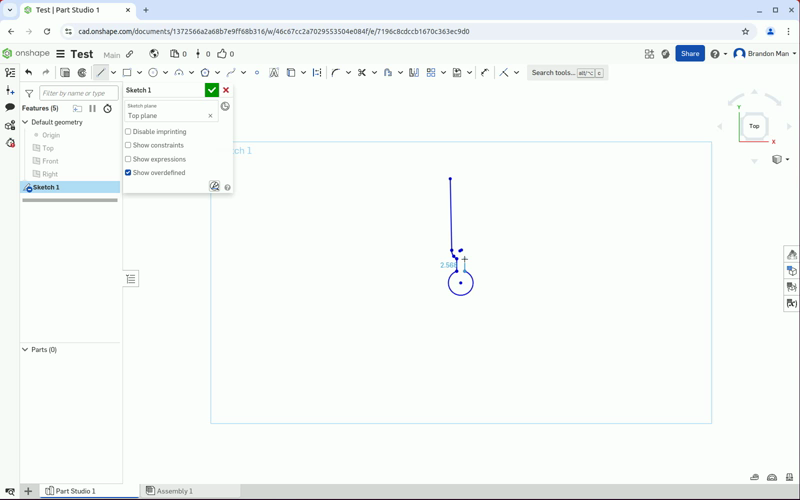
key_up(shift)
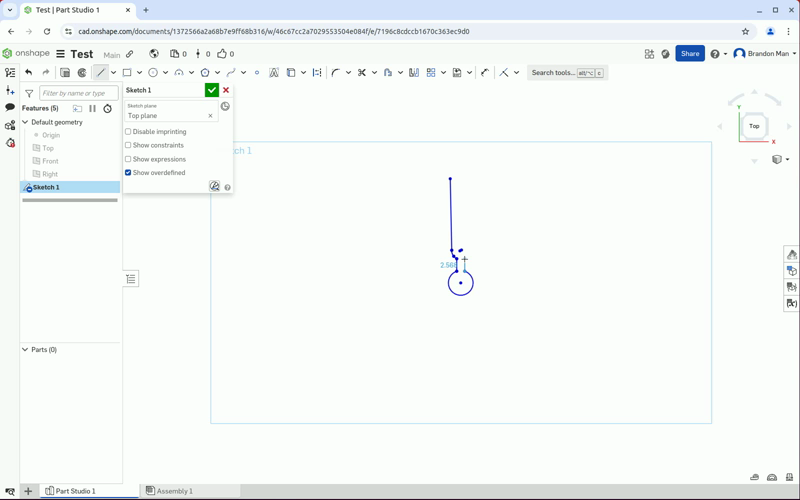
key(esc)
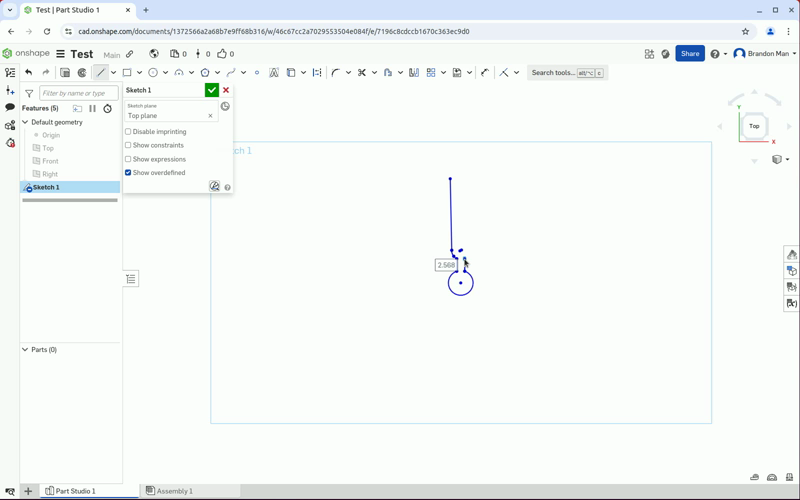
key(a)
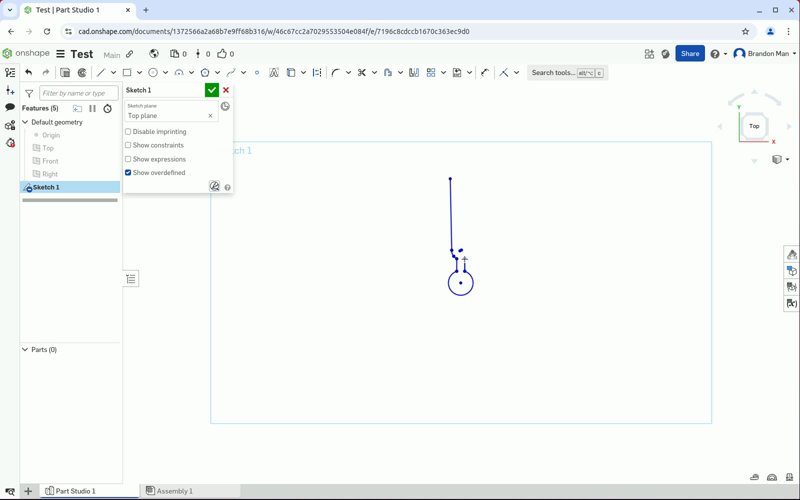
mouse_move(464, 258)
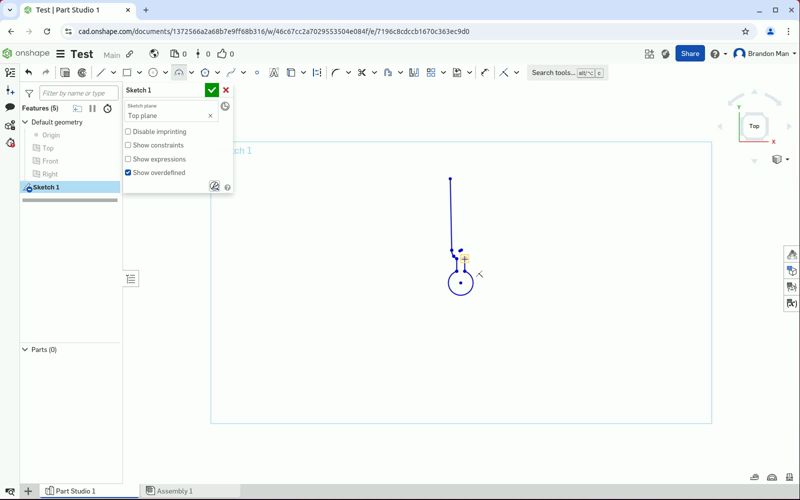
click(464, 258)
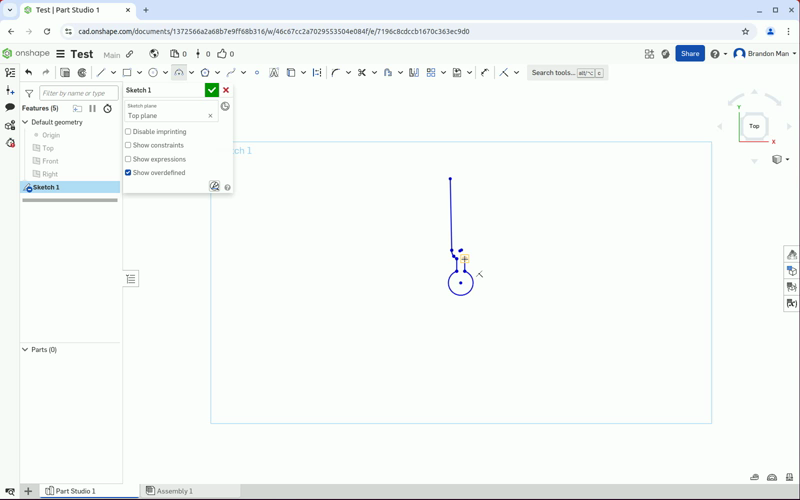
key_down(shift)
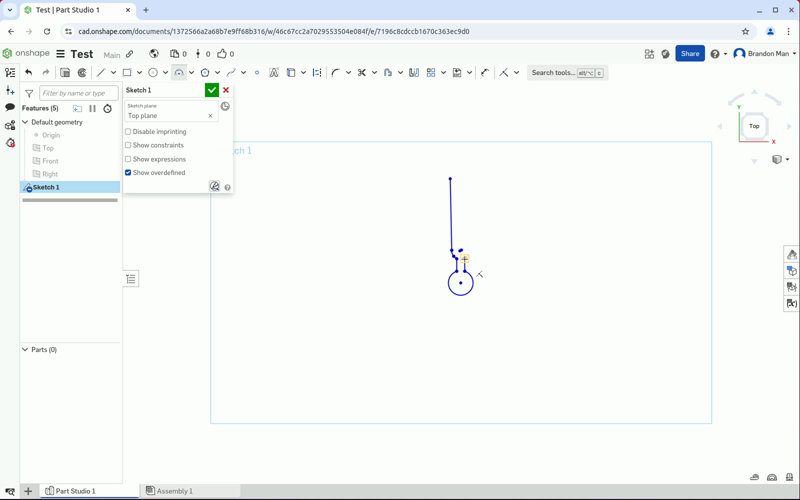
mouse_move(466, 256)
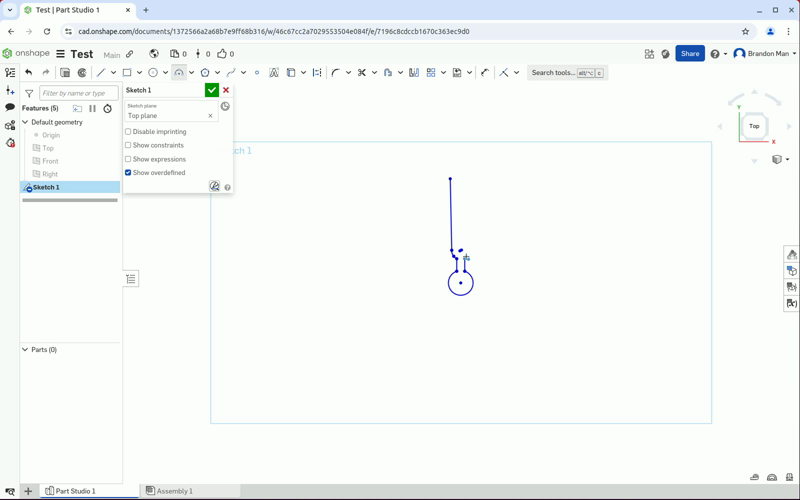
scroll(6)
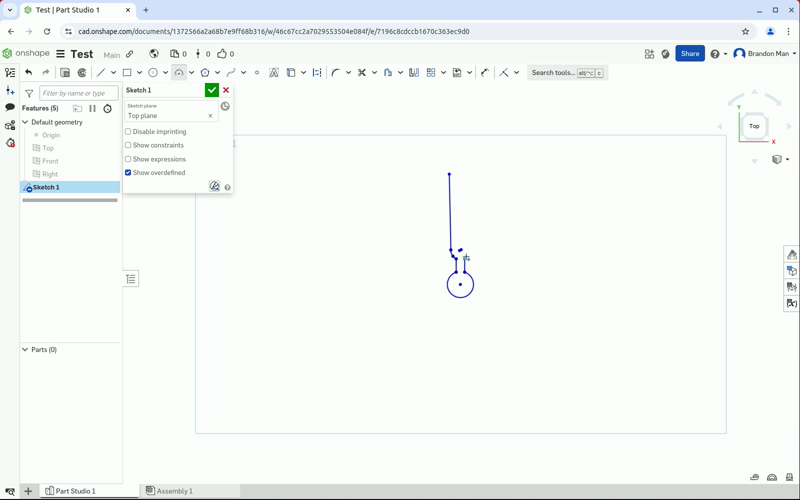
scroll(6)
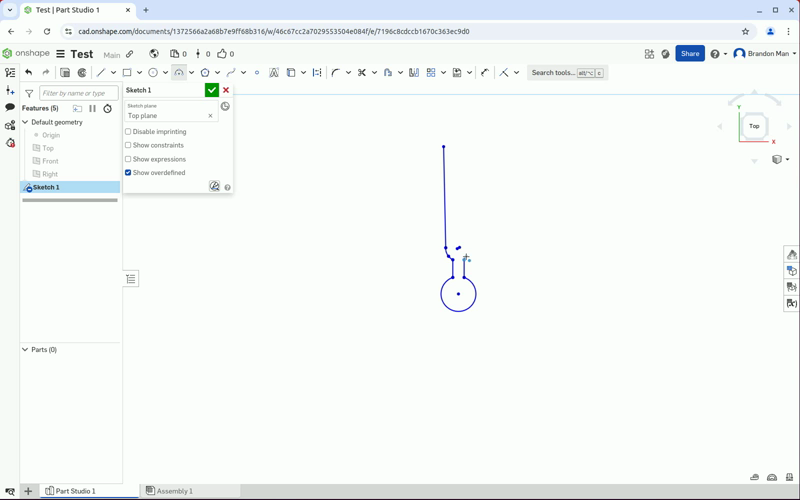
scroll(6)
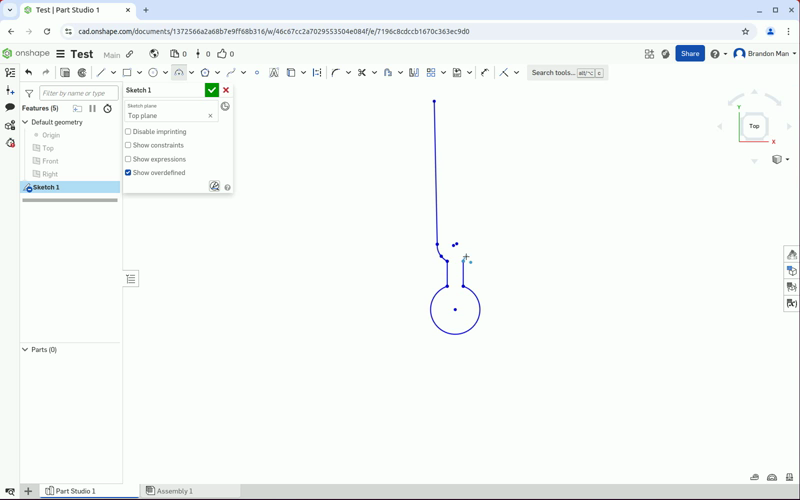
scroll(6)
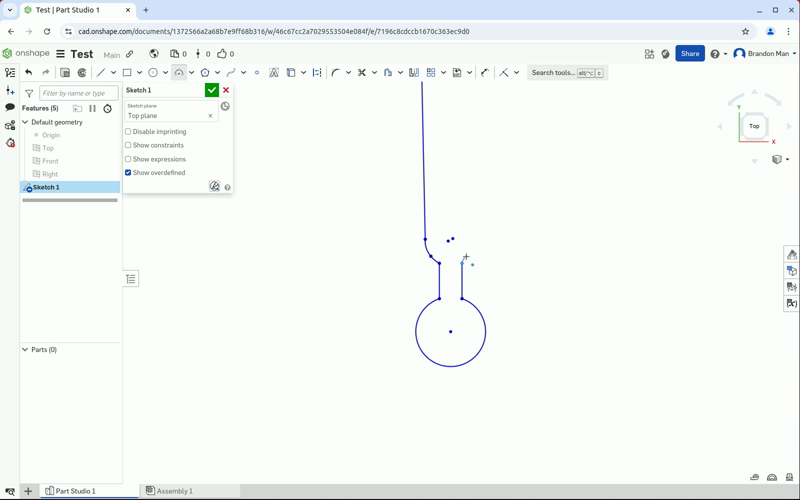
scroll(6)
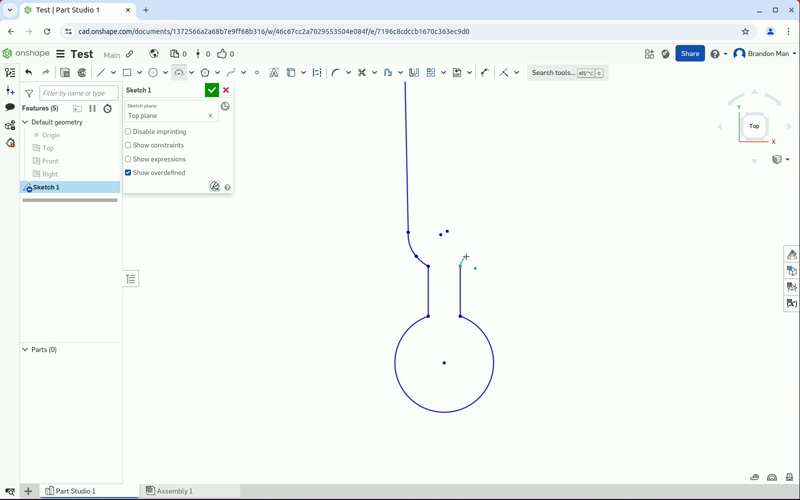
scroll(6)
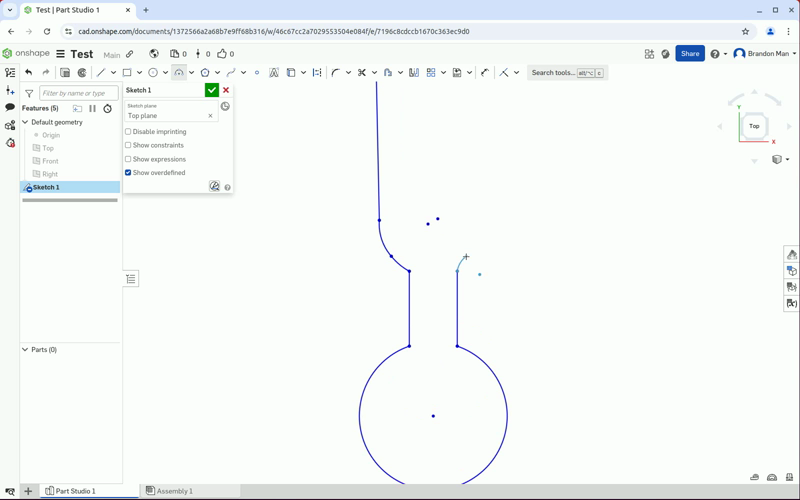
scroll(6)
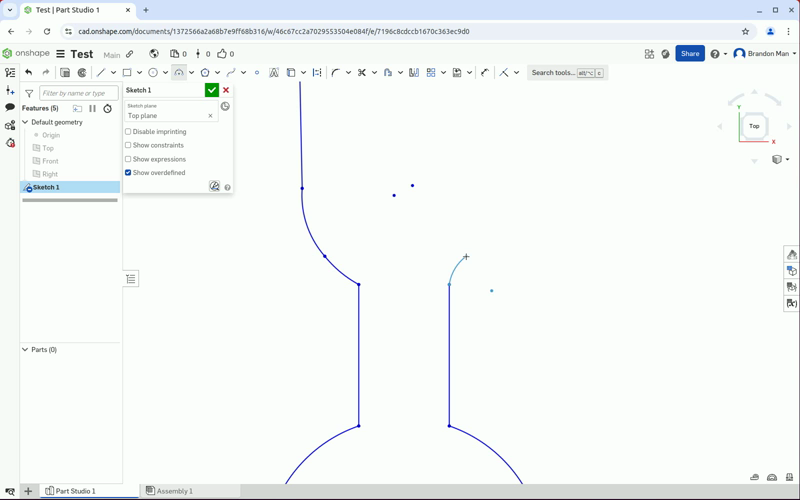
click(466, 256)
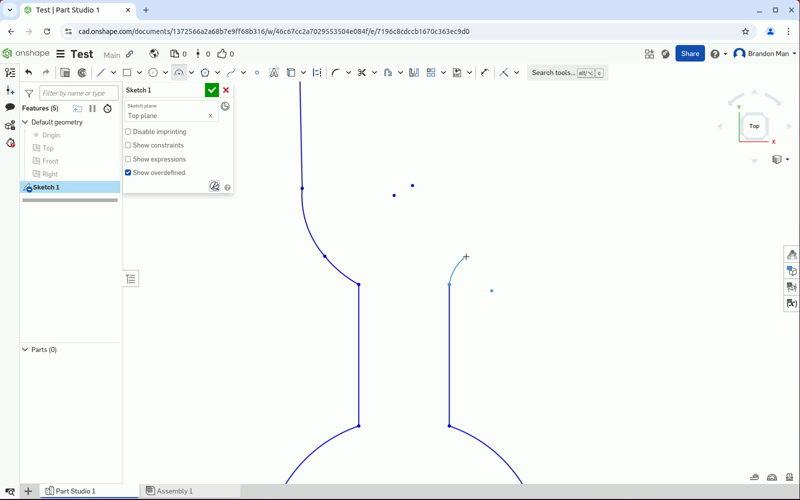
scroll(-6)
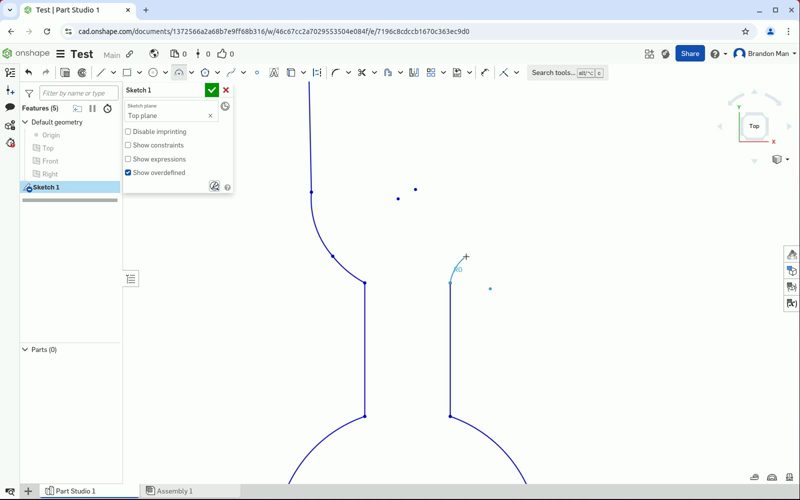
scroll(-6)
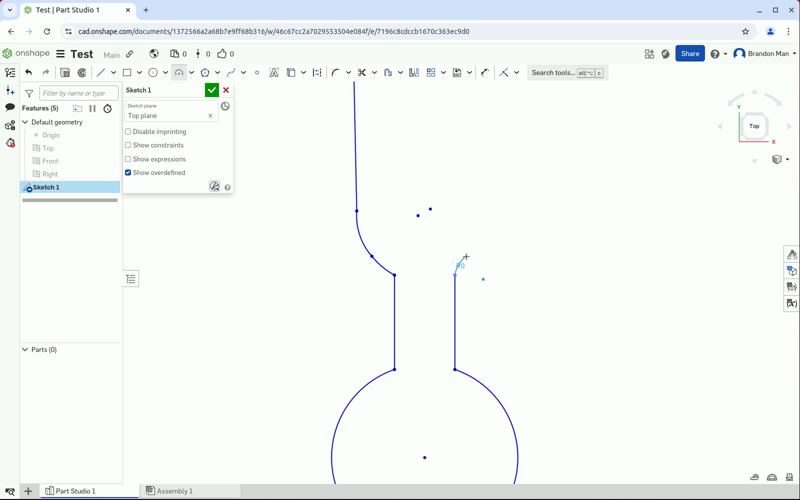
scroll(-6)
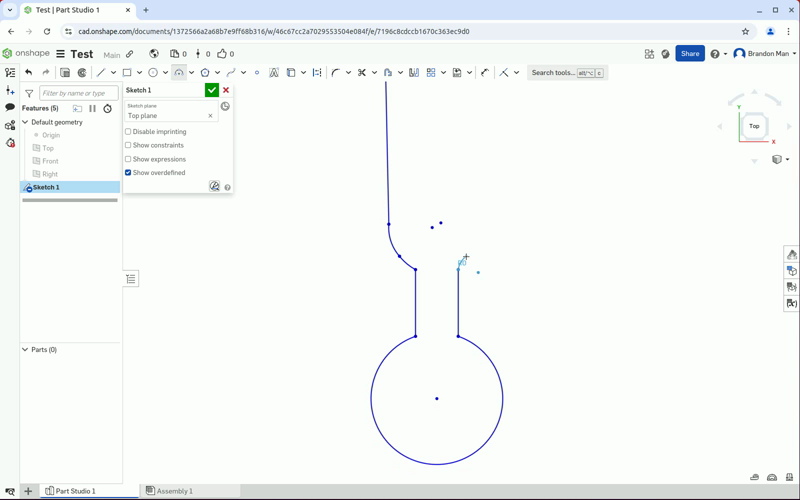
scroll(-6)
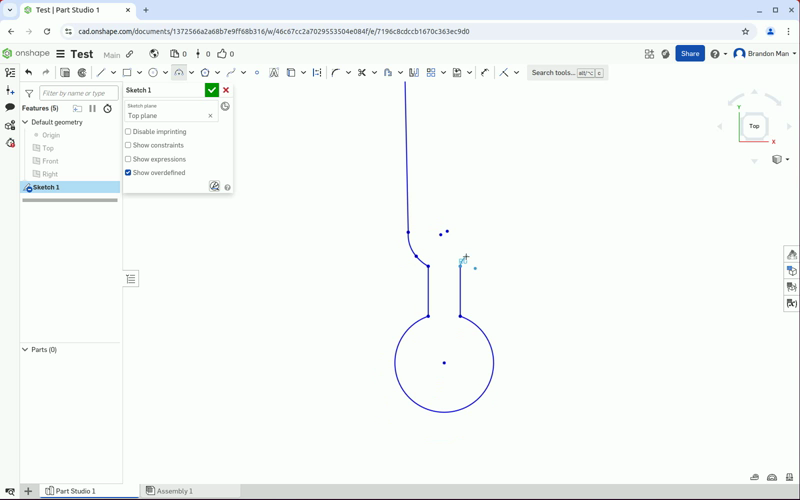
scroll(-6)
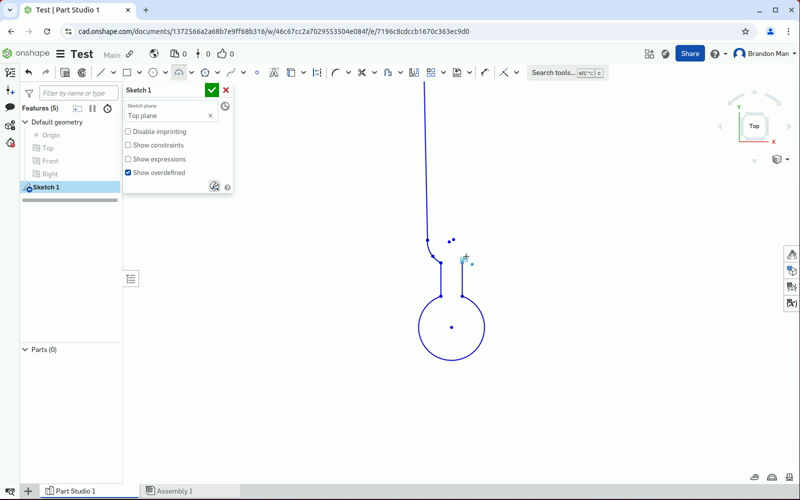
scroll(-6)
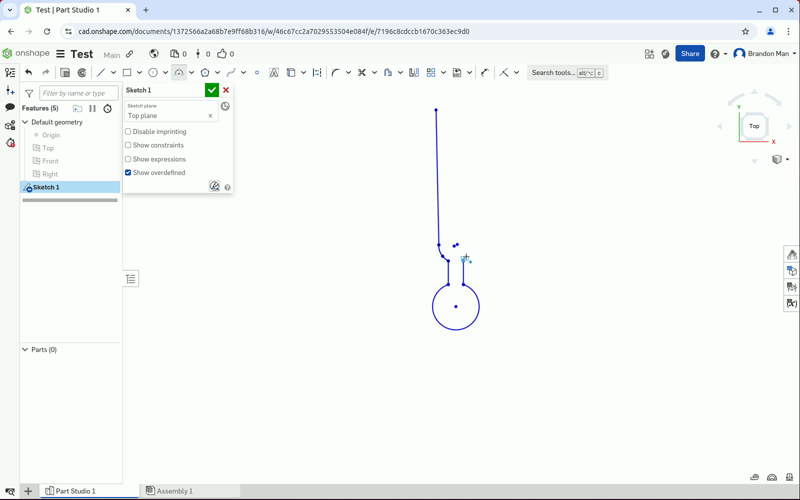
scroll(-6)
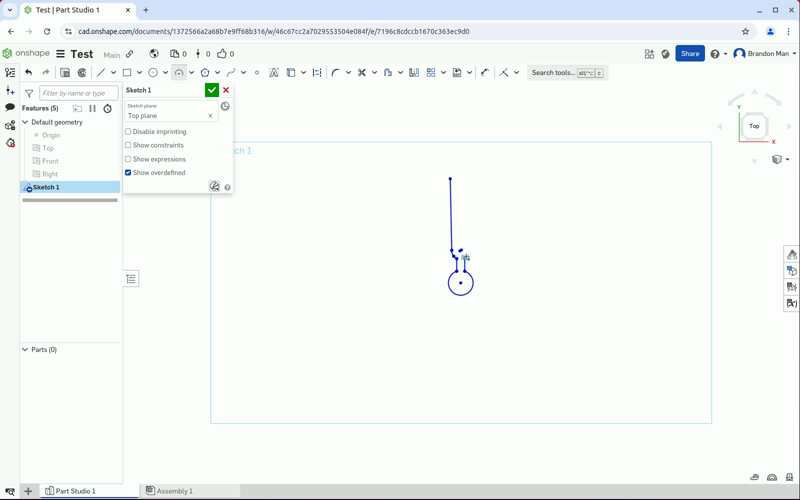
mouse_move(465, 257)
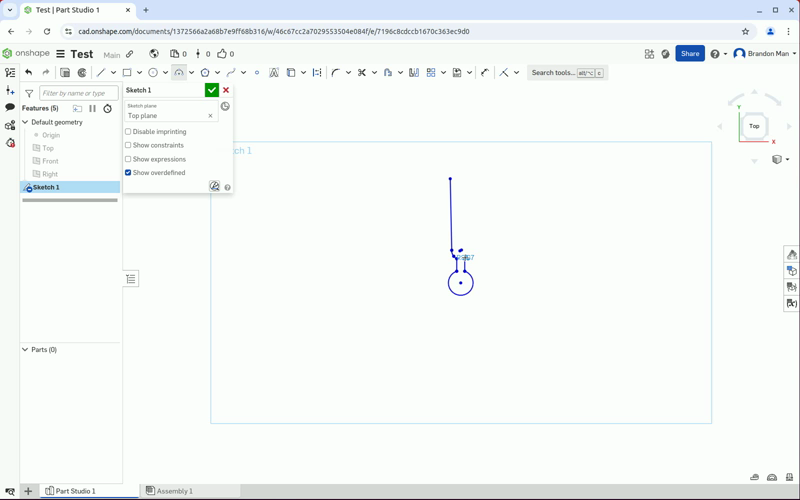
scroll(6)
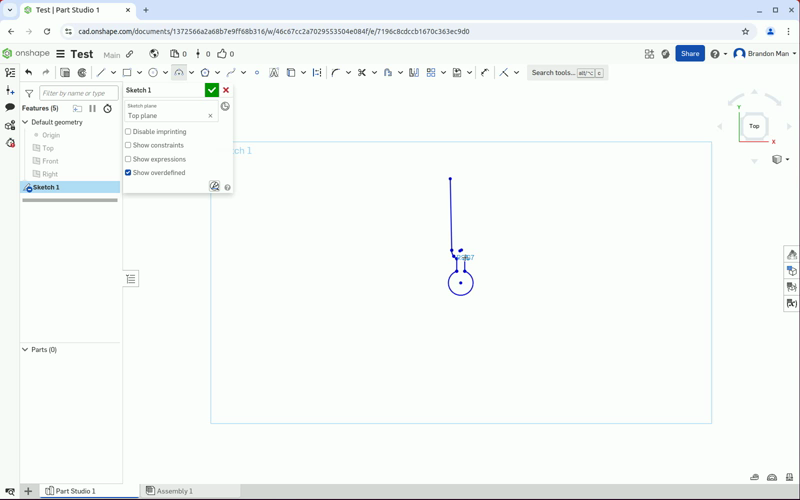
scroll(6)
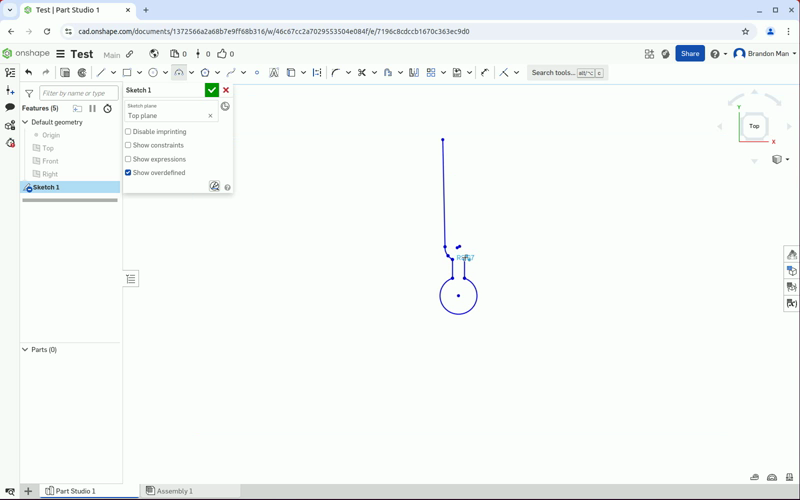
scroll(6)
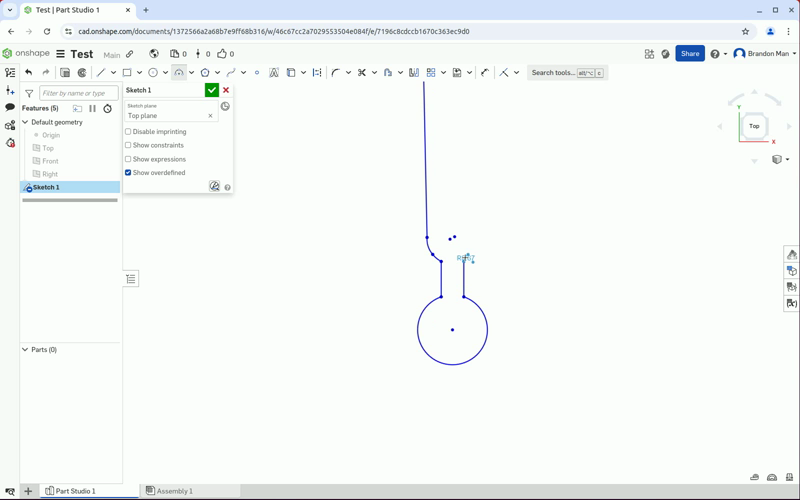
scroll(6)
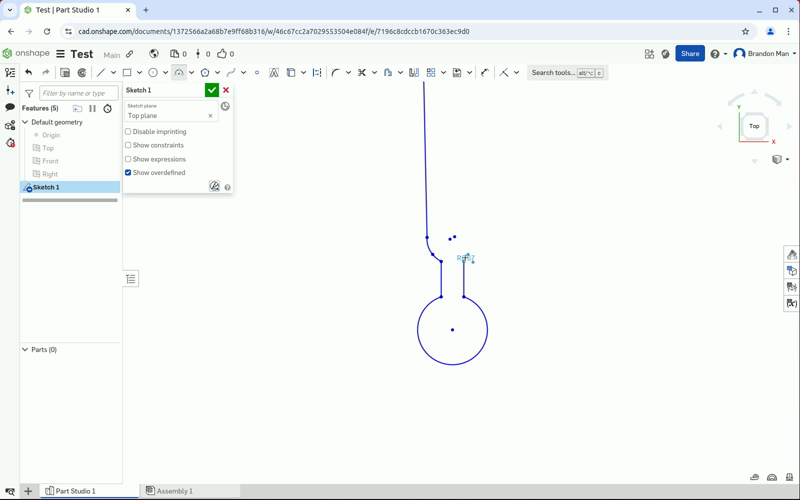
scroll(6)
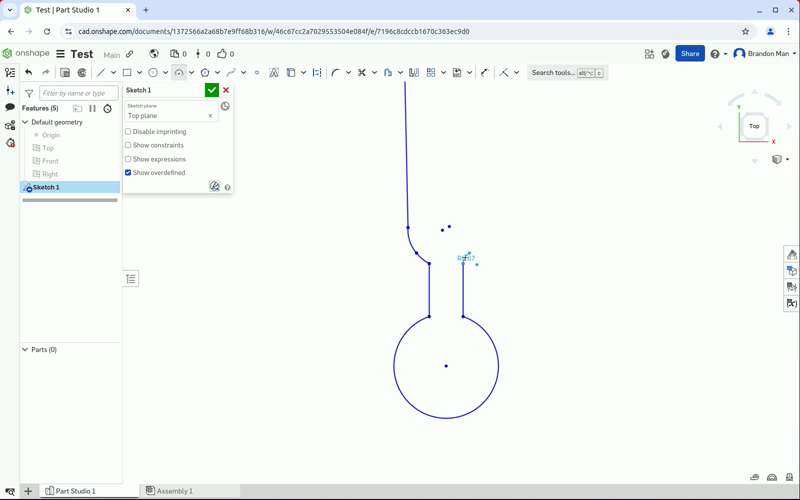
scroll(6)
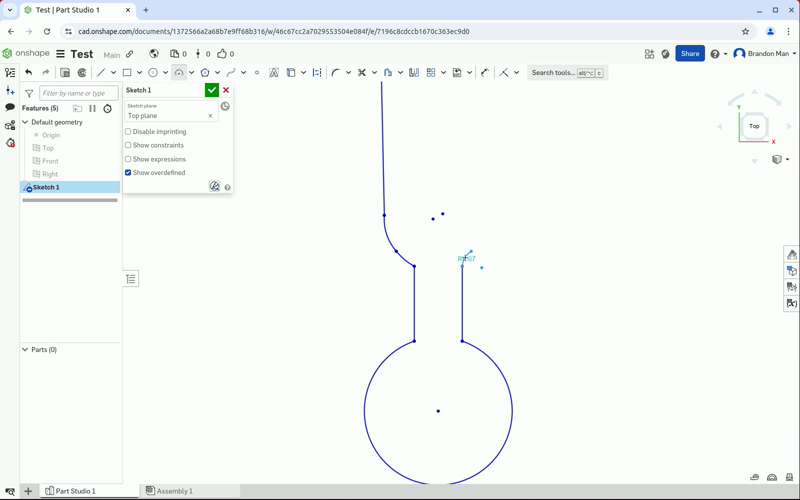
scroll(6)
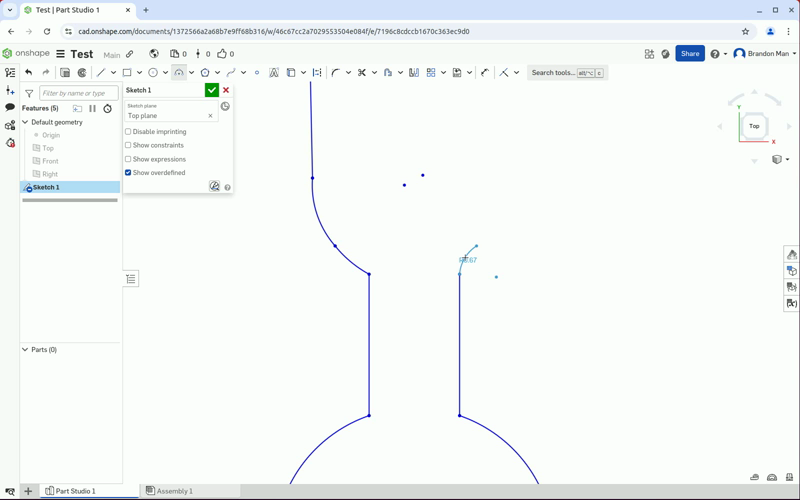
click(465, 257)
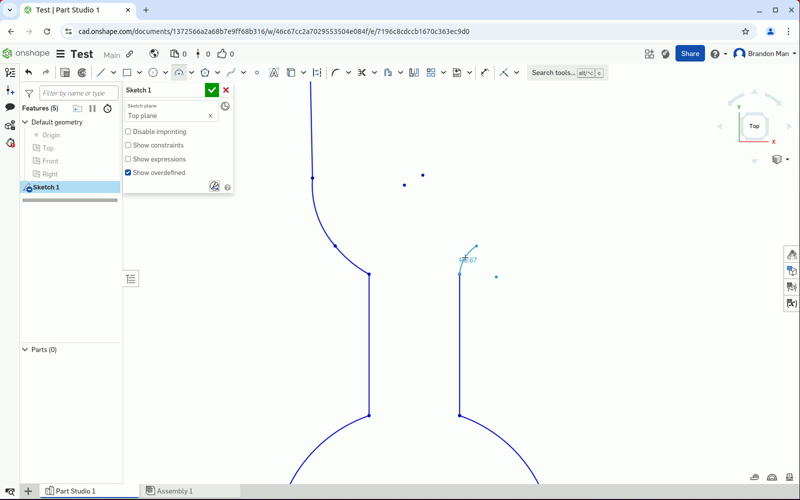
scroll(-6)
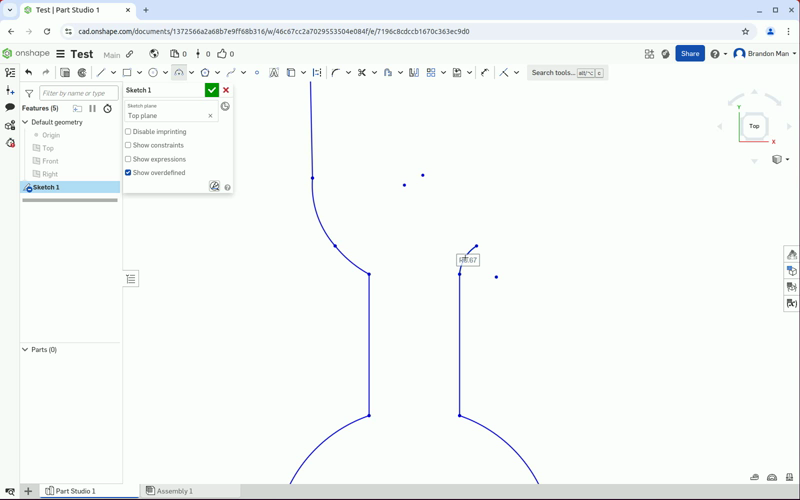
scroll(-6)
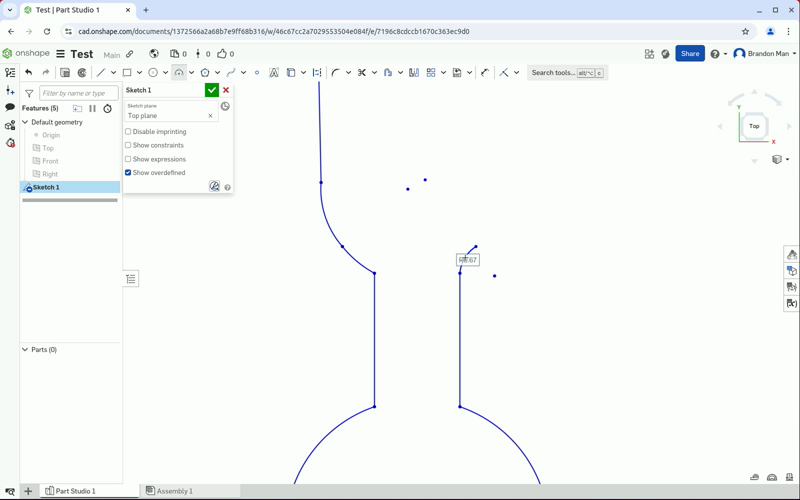
scroll(-6)
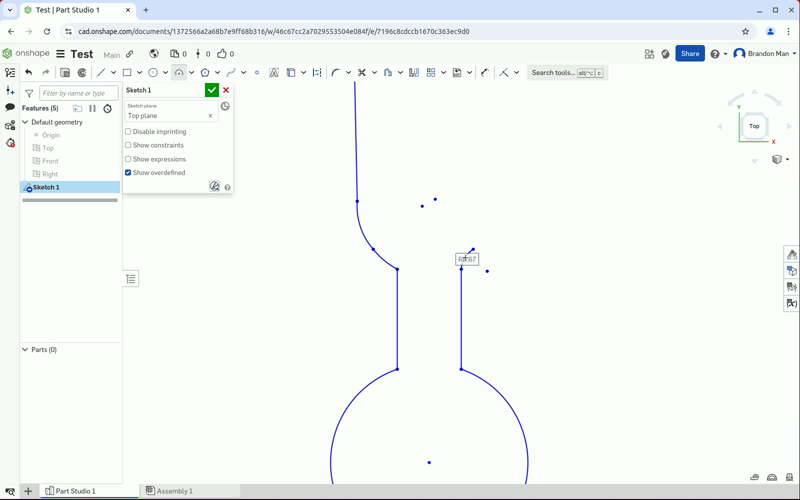
scroll(-6)
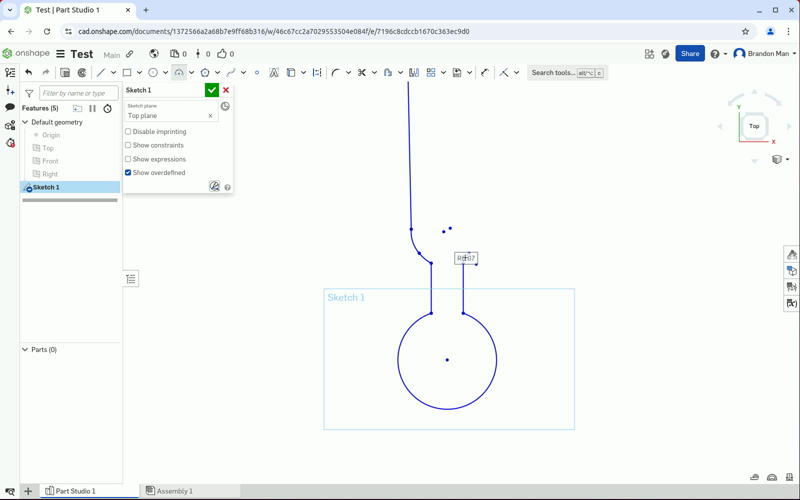
scroll(-6)
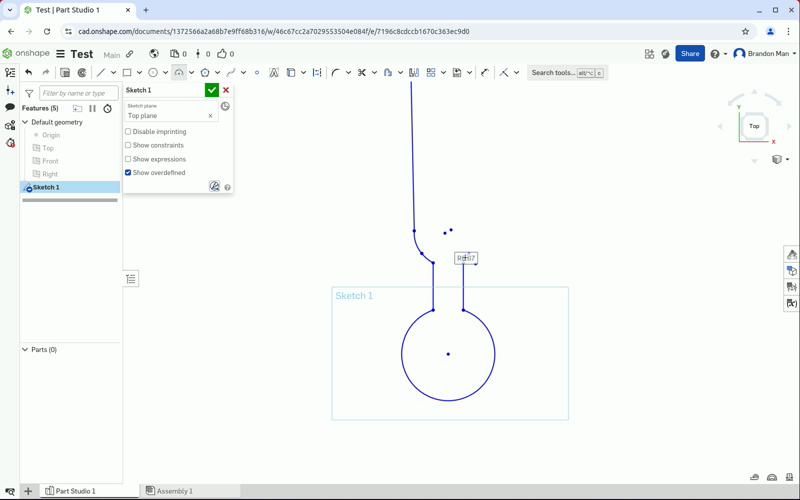
scroll(-6)
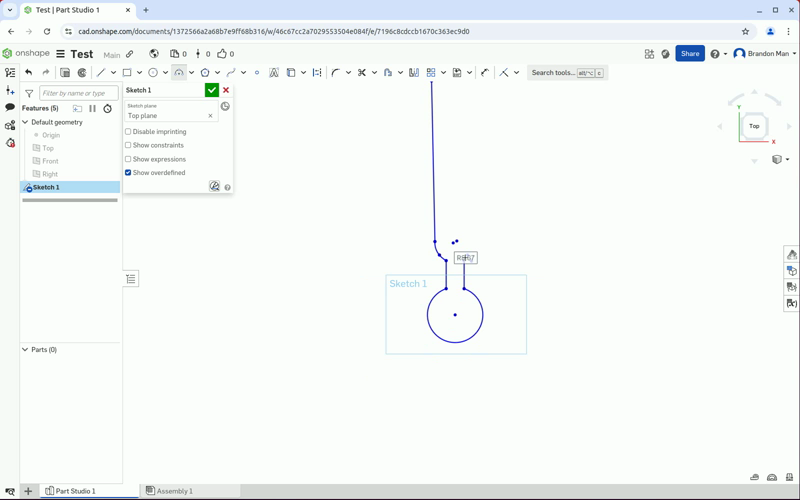
scroll(-6)
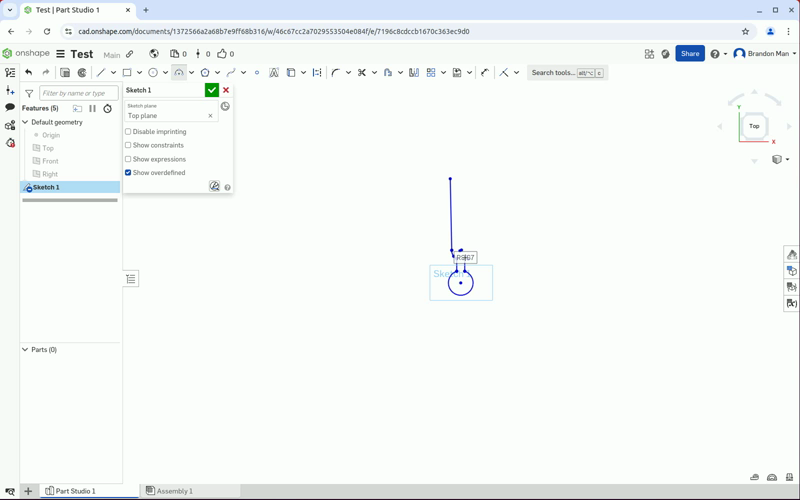
key_up(shift)
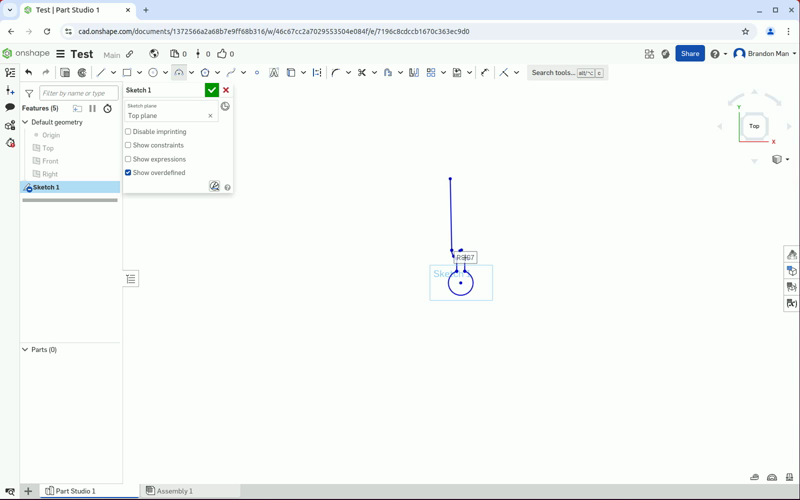
mouse_move(466, 256)
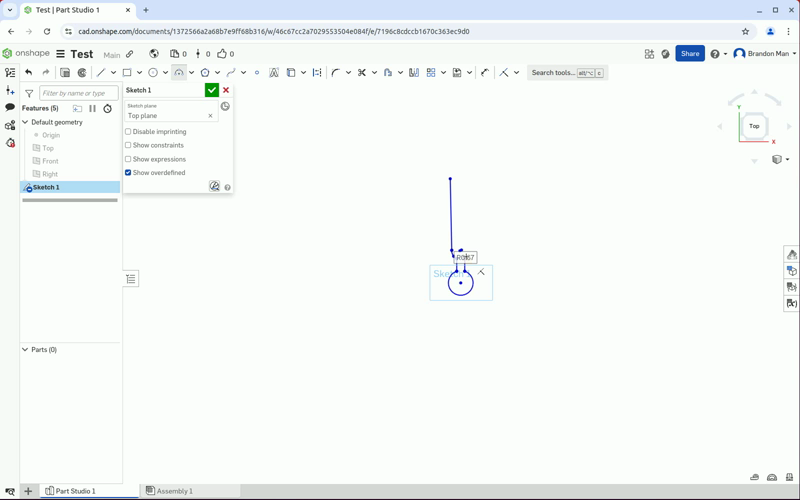
scroll(6)
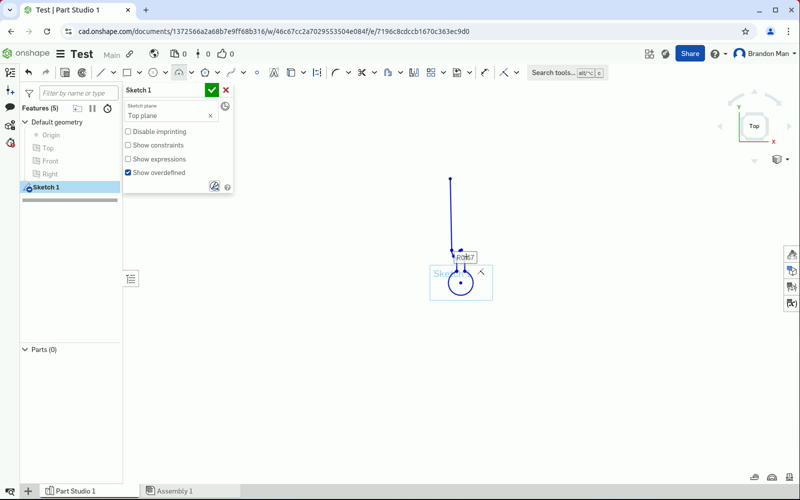
scroll(6)
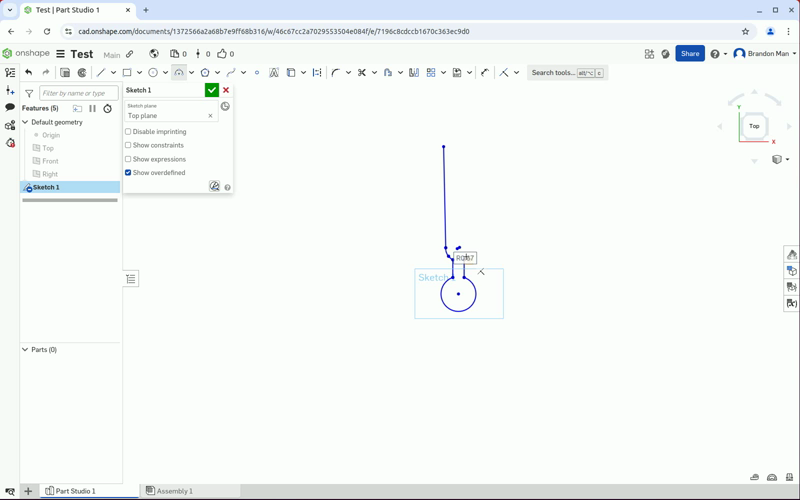
scroll(6)
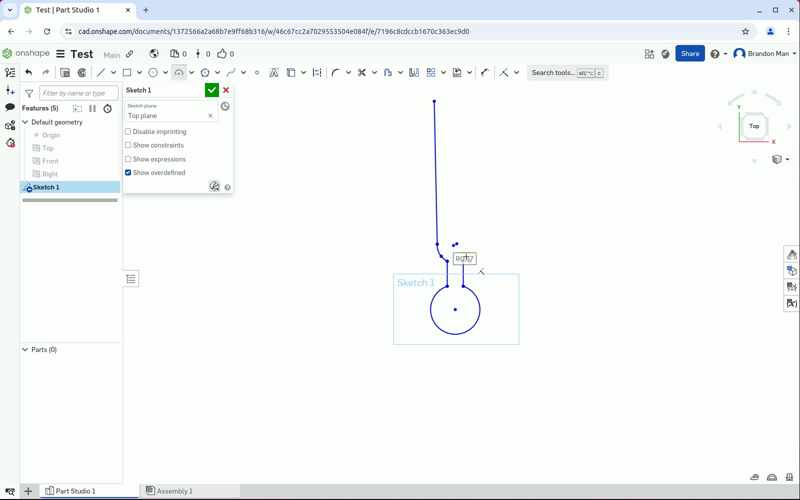
scroll(6)
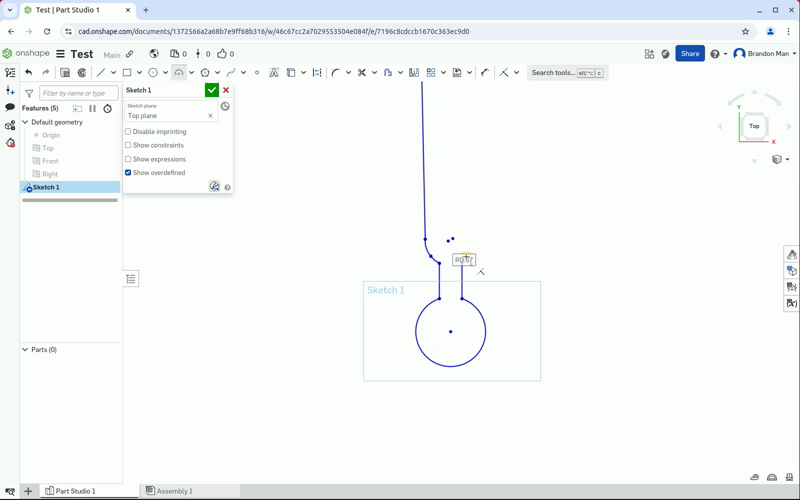
scroll(6)
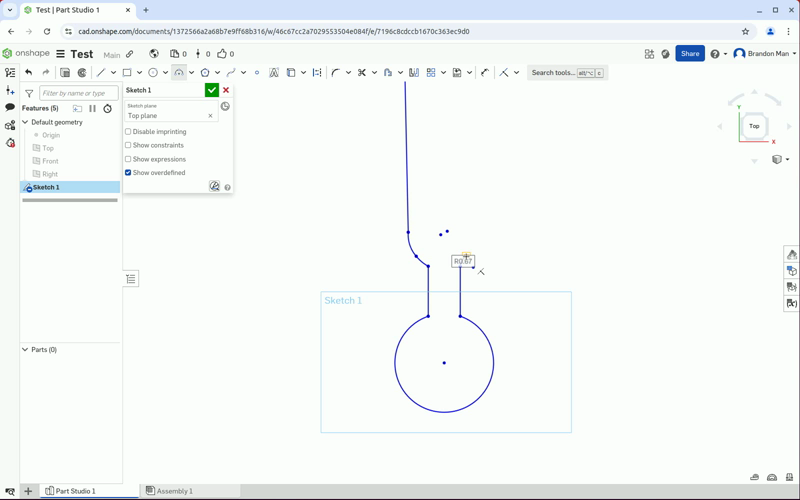
scroll(6)
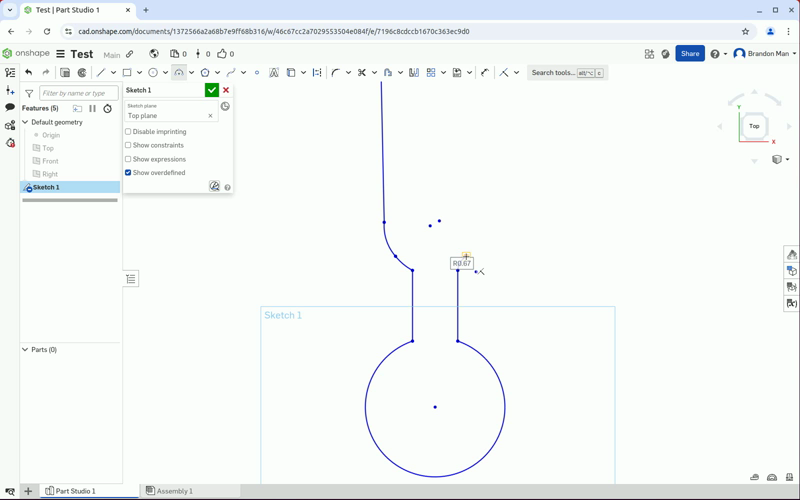
scroll(6)
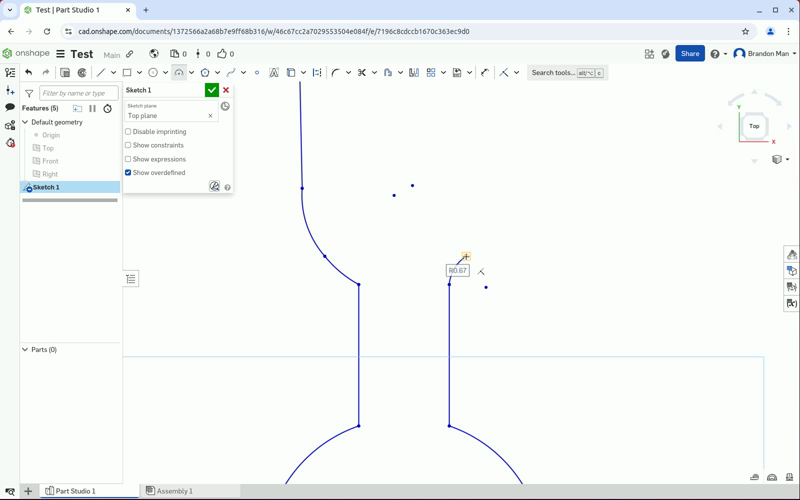
click(466, 256)
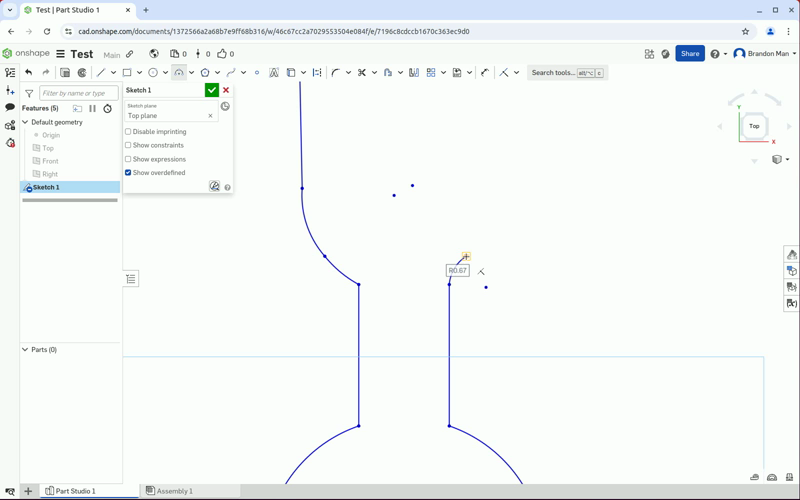
scroll(-6)
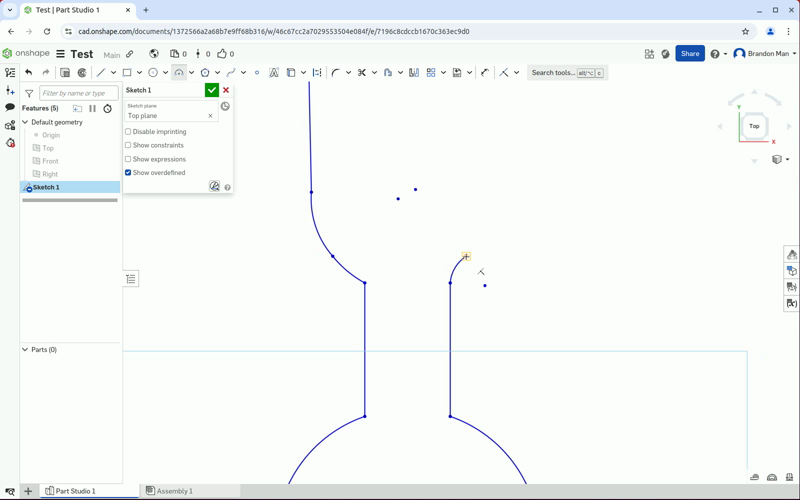
scroll(-6)
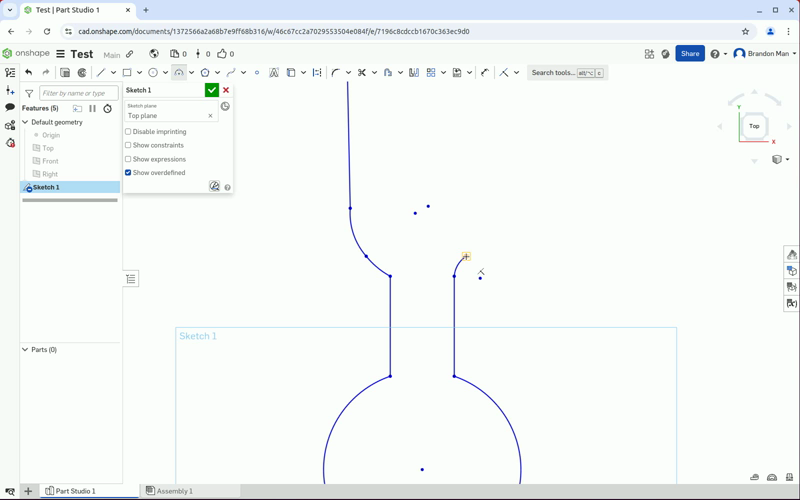
scroll(-6)
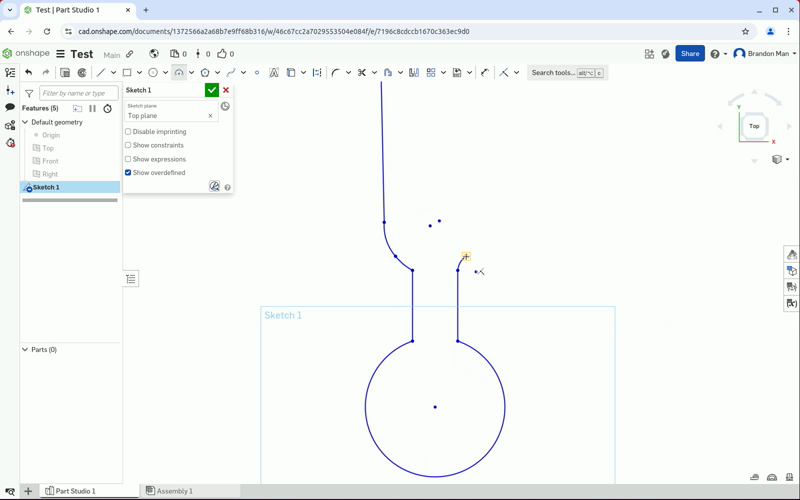
scroll(-6)
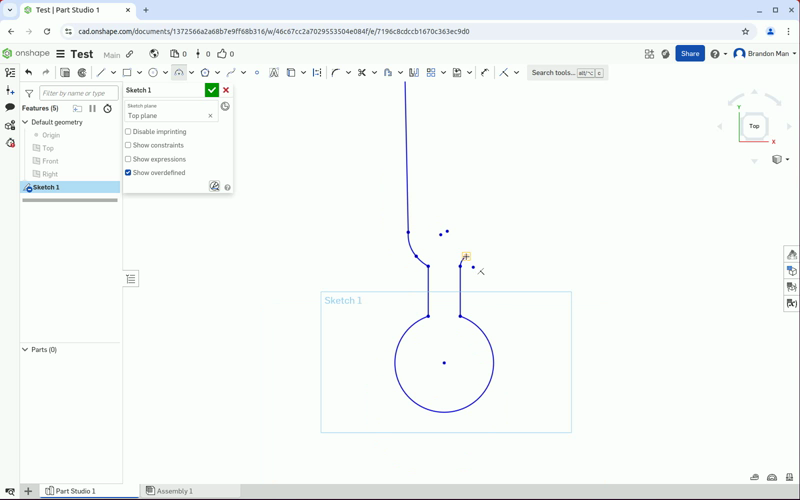
scroll(-6)
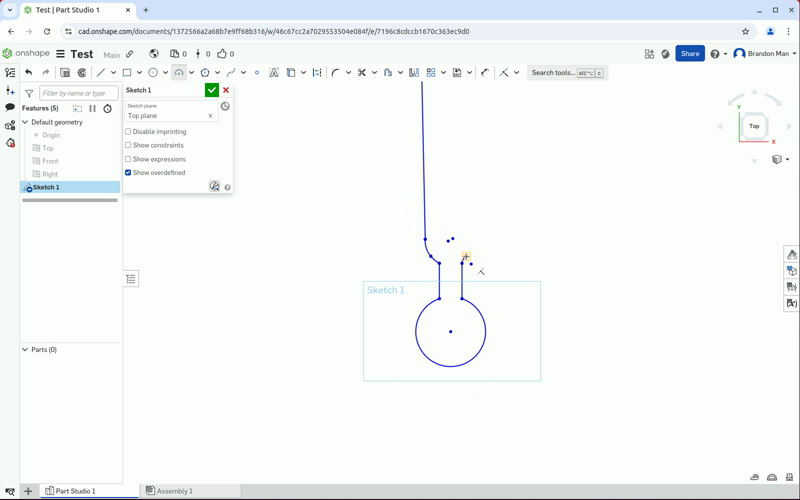
scroll(-6)
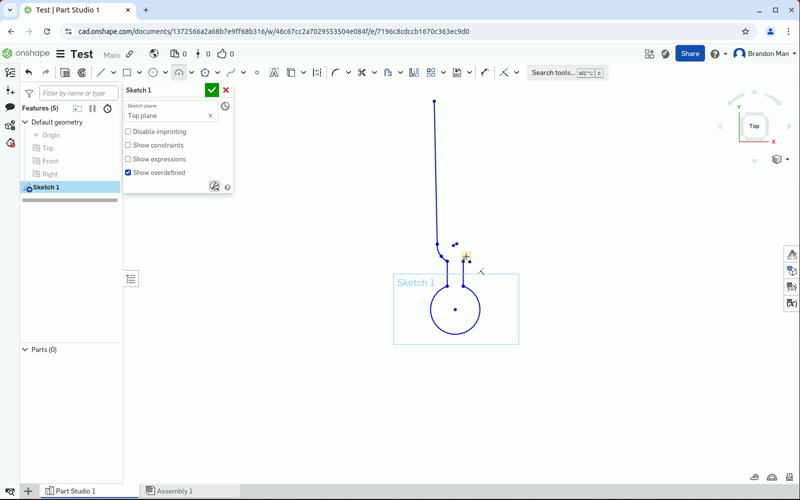
scroll(-6)
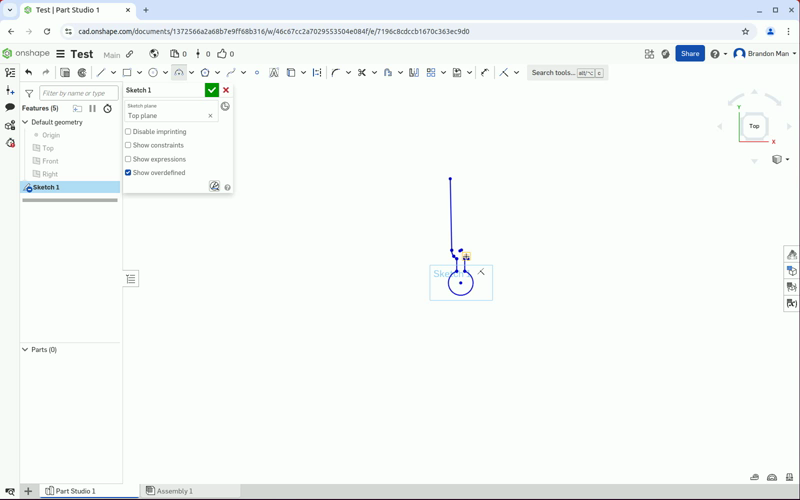
key_down(shift)
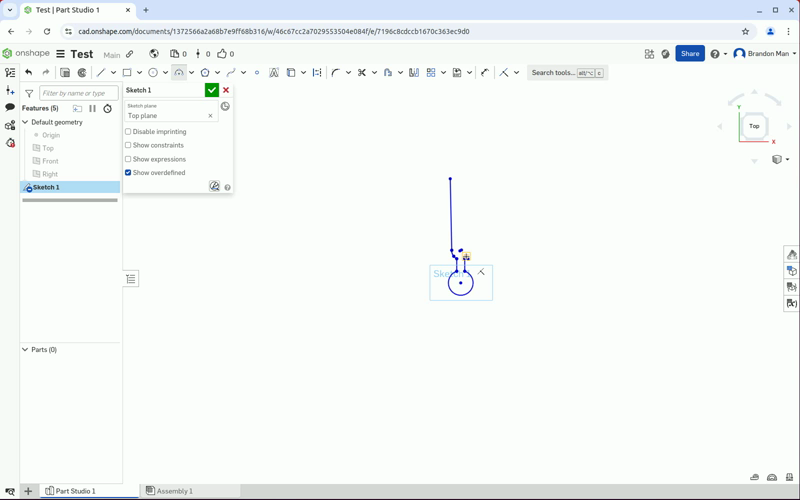
mouse_move(468, 250)
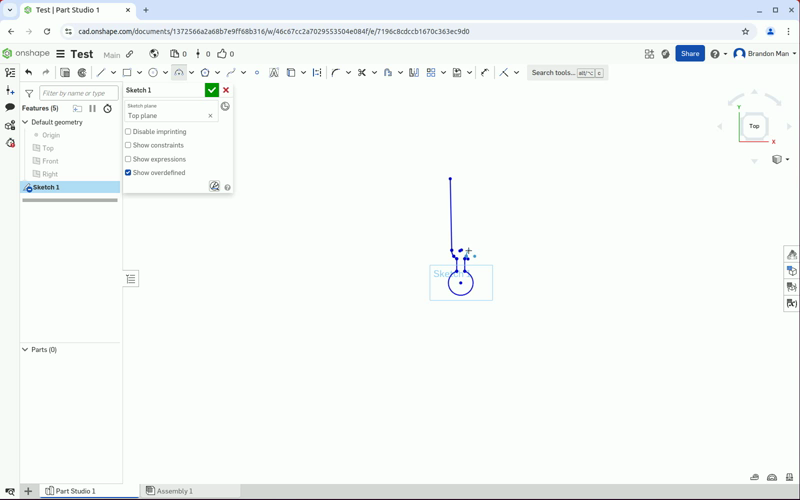
scroll(6)
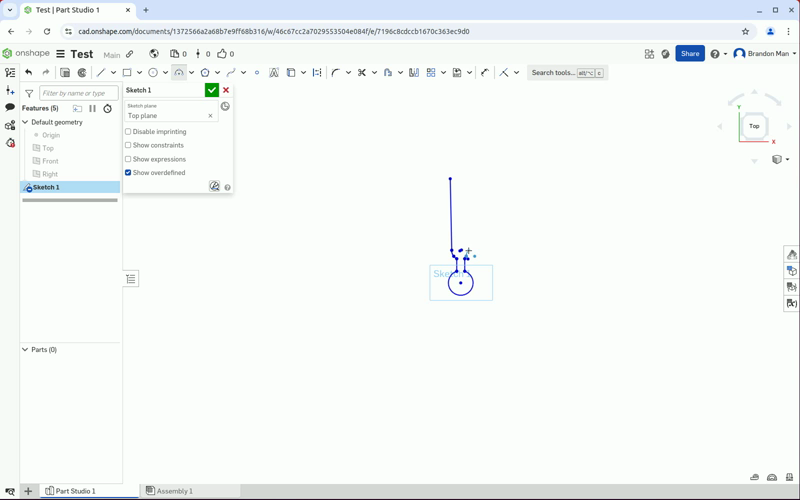
scroll(6)
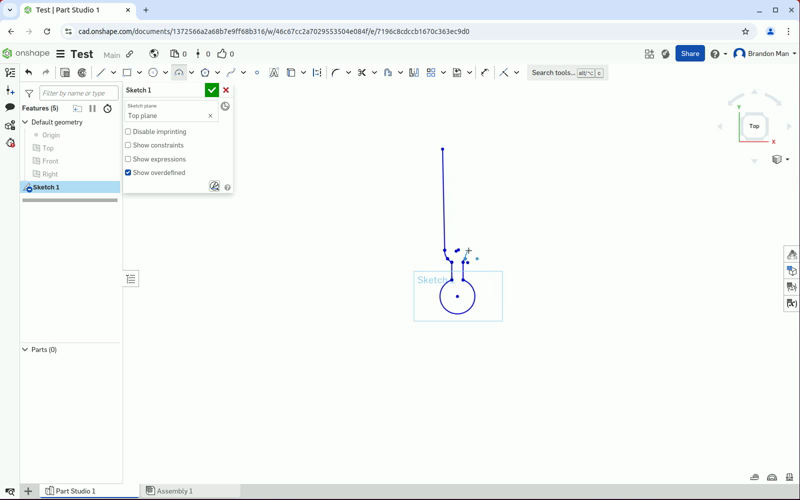
scroll(6)
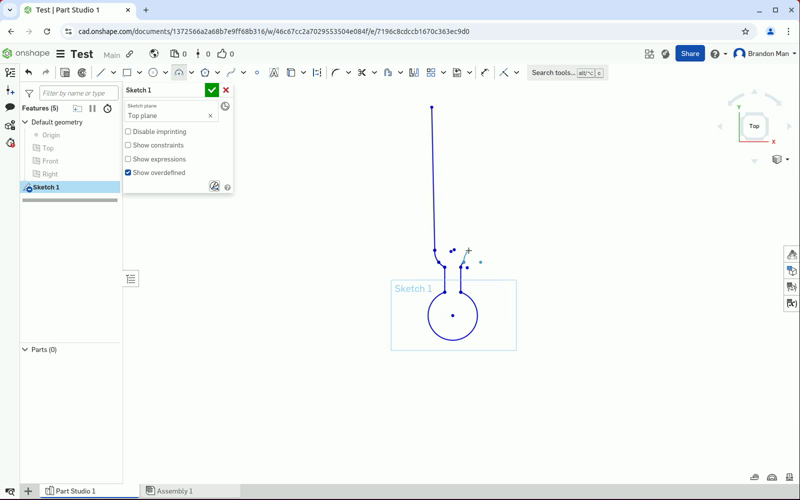
scroll(6)
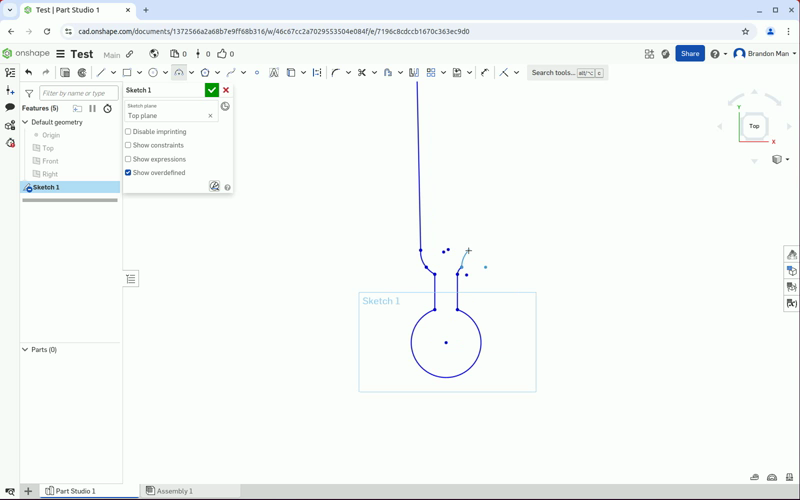
scroll(6)
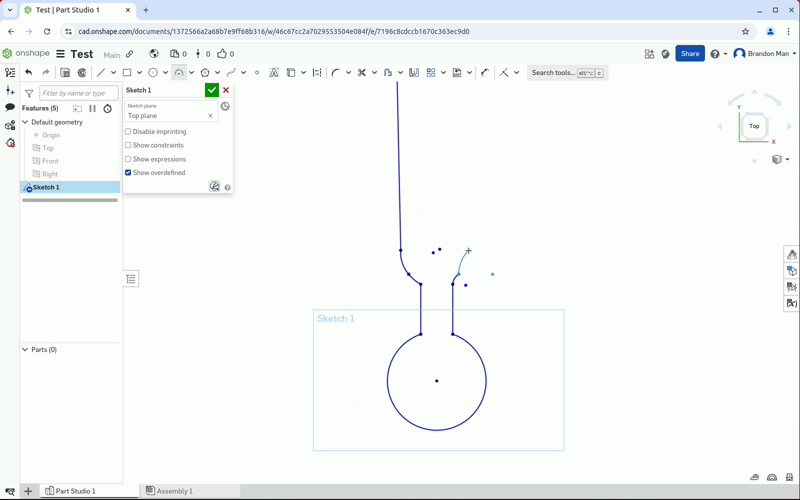
scroll(6)
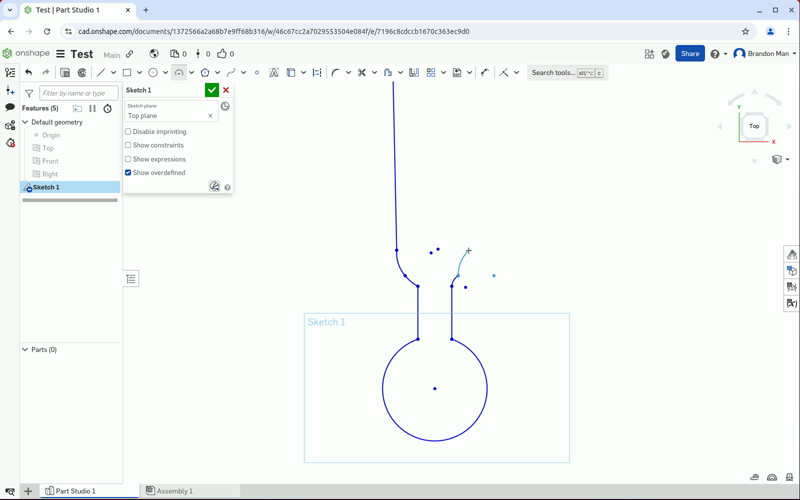
scroll(6)
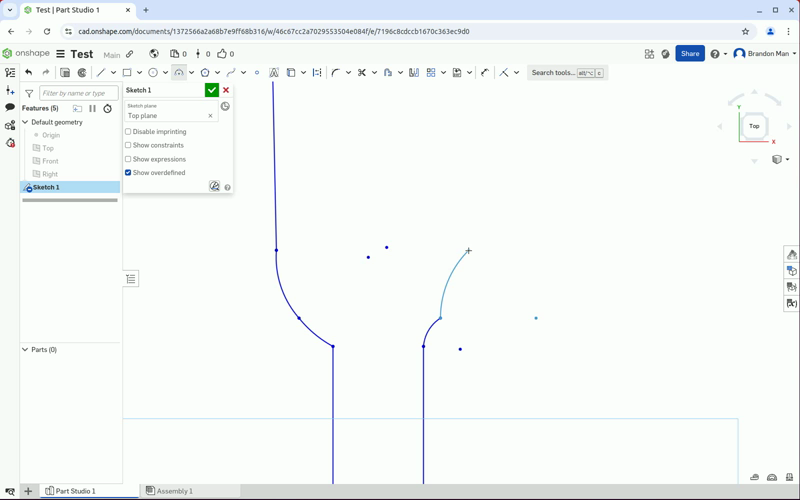
click(468, 250)
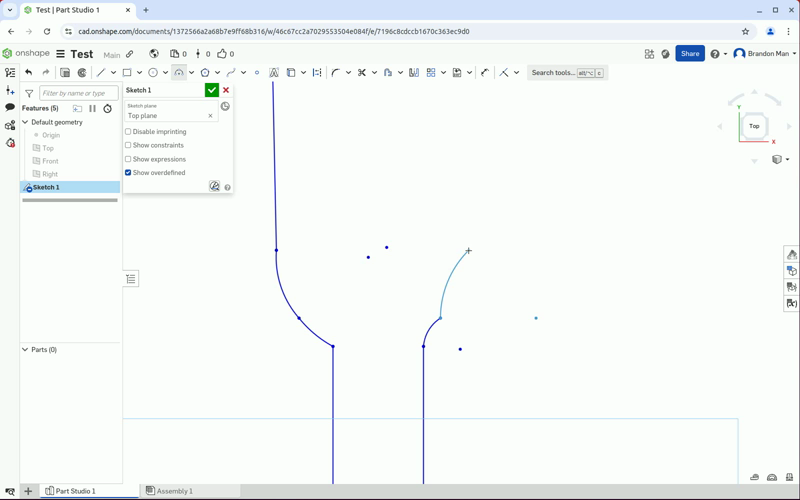
scroll(-6)
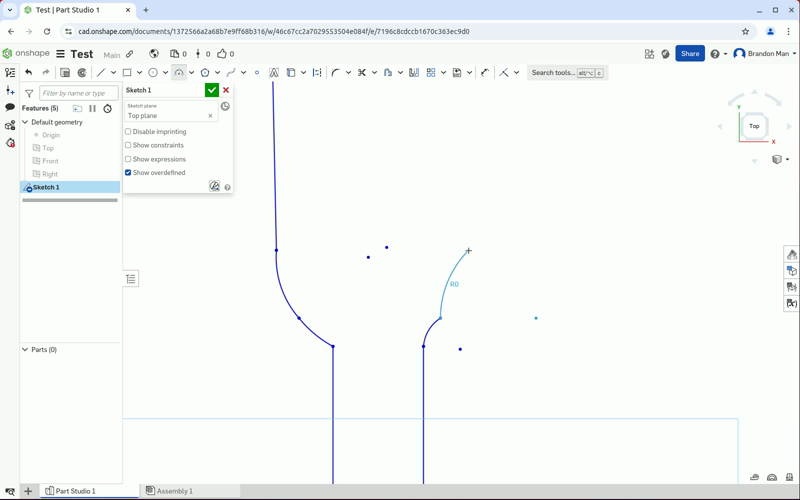
scroll(-6)
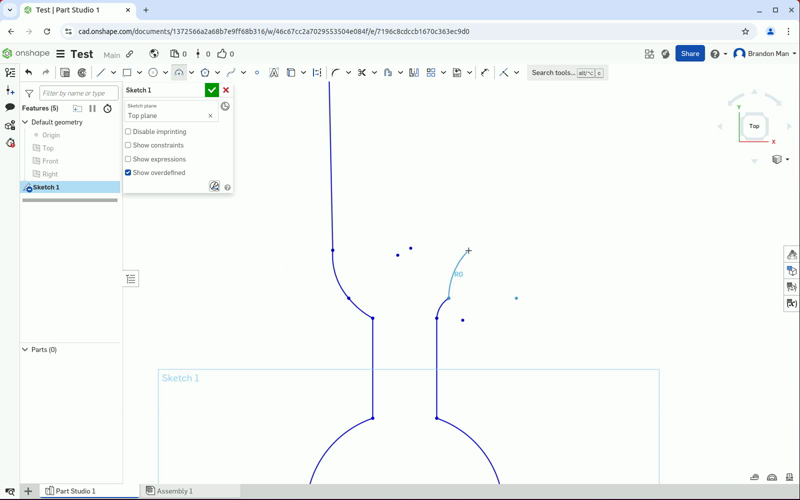
scroll(-6)
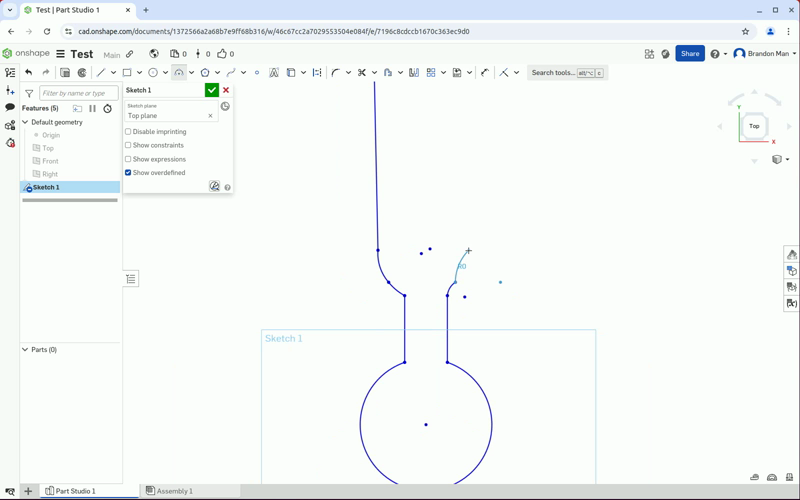
scroll(-6)
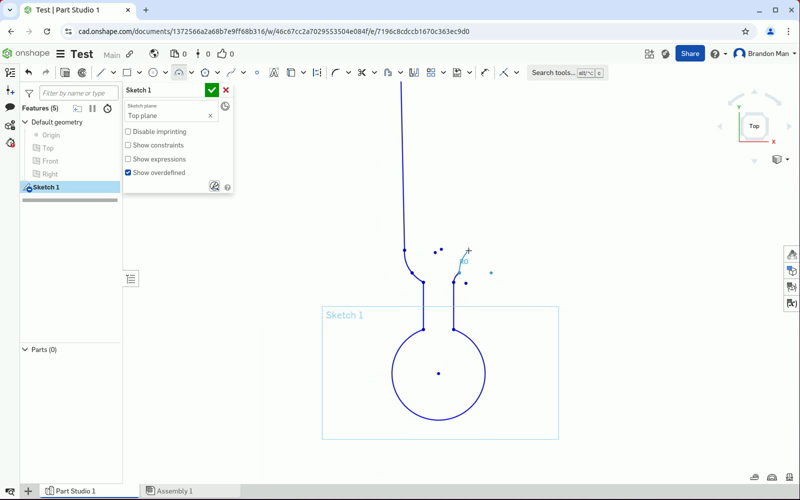
scroll(-6)
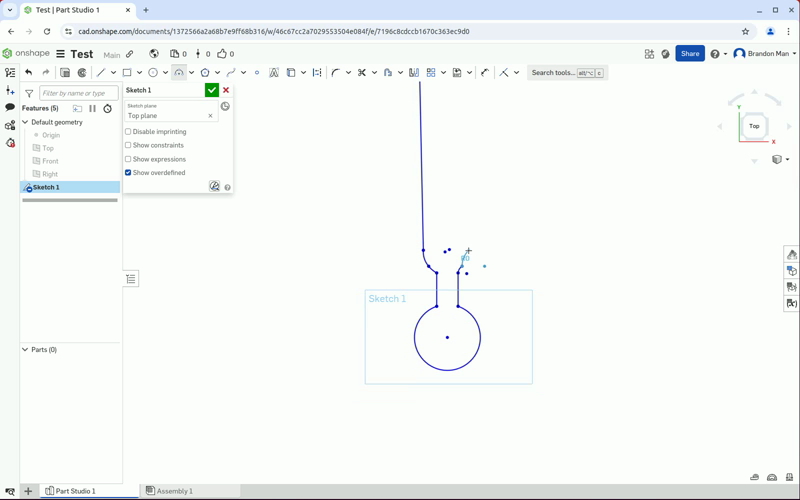
scroll(-6)
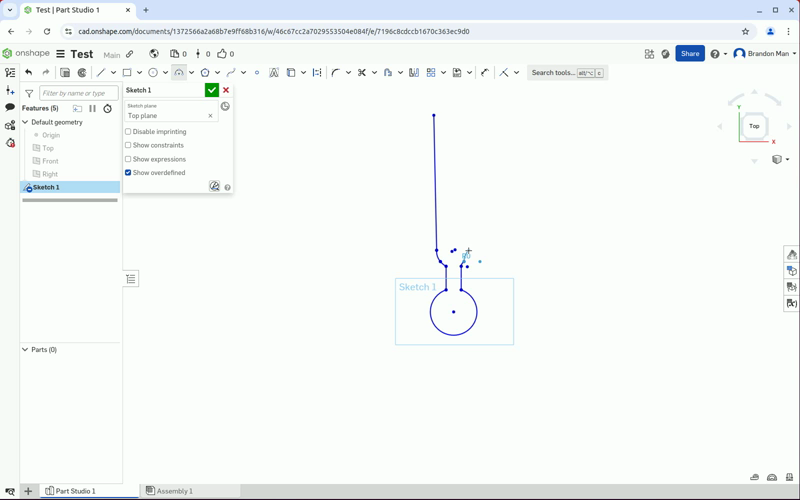
scroll(-6)
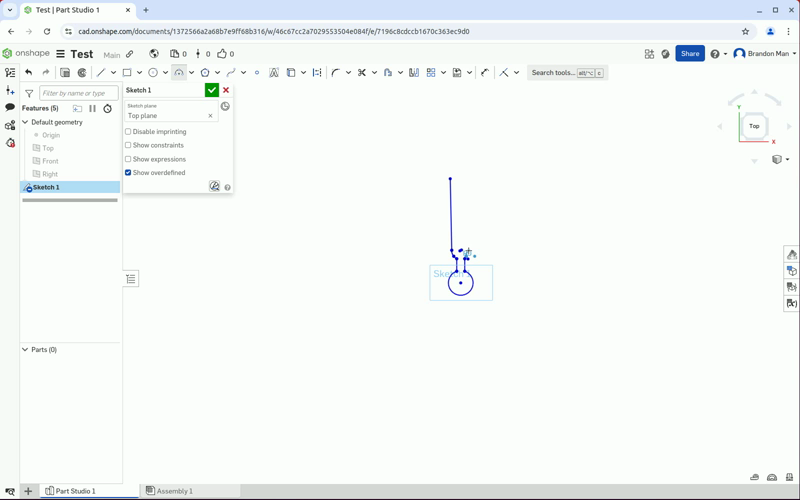
mouse_move(468, 253)
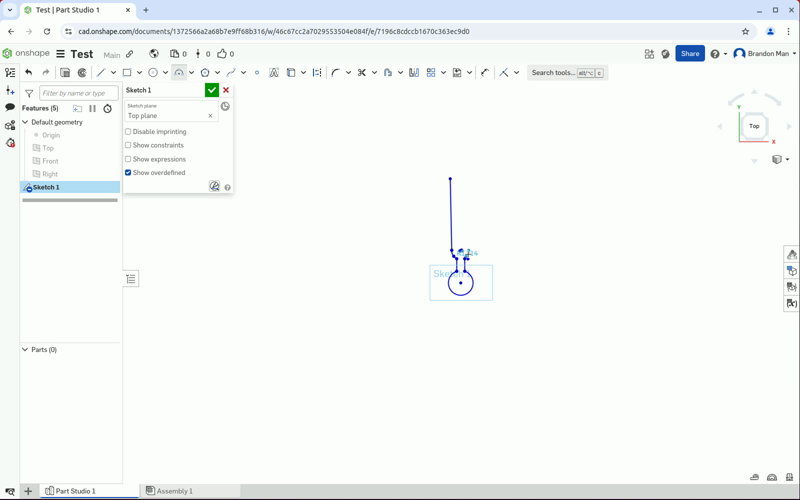
scroll(6)
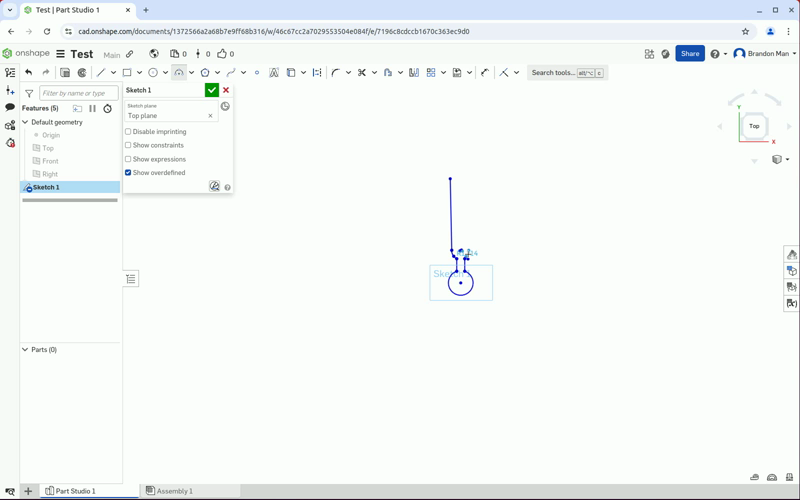
scroll(6)
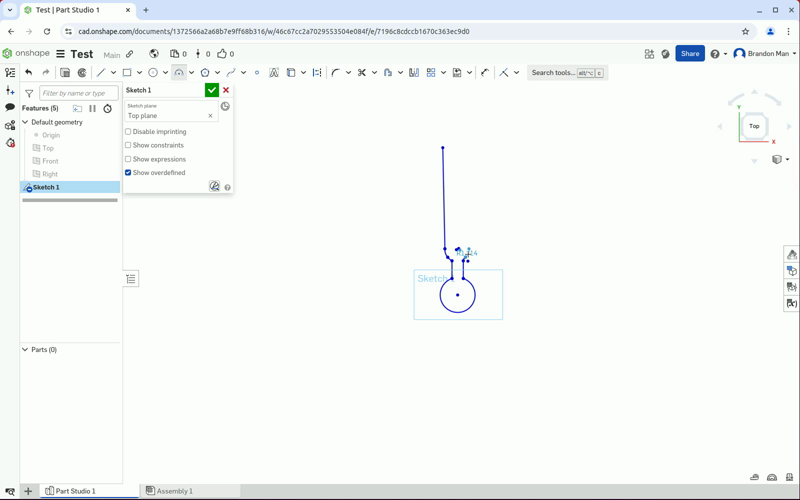
scroll(6)
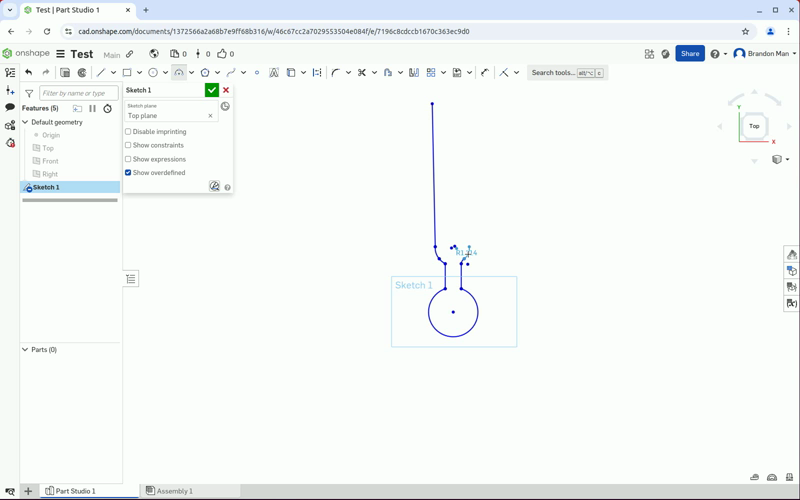
scroll(6)
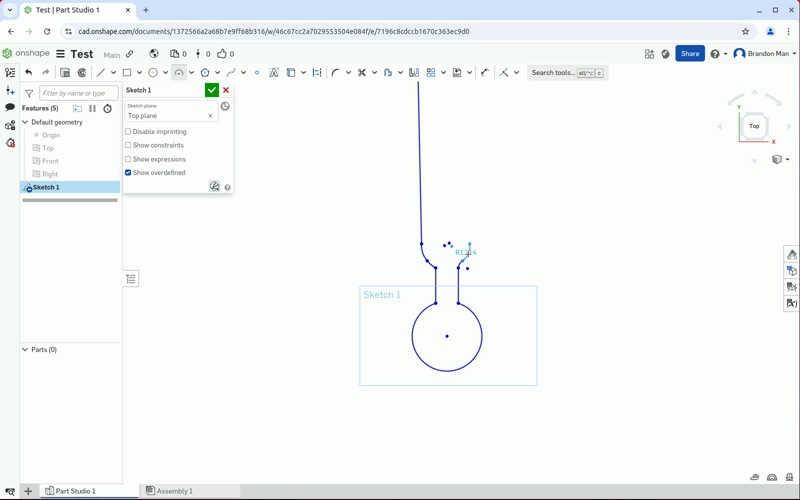
scroll(6)
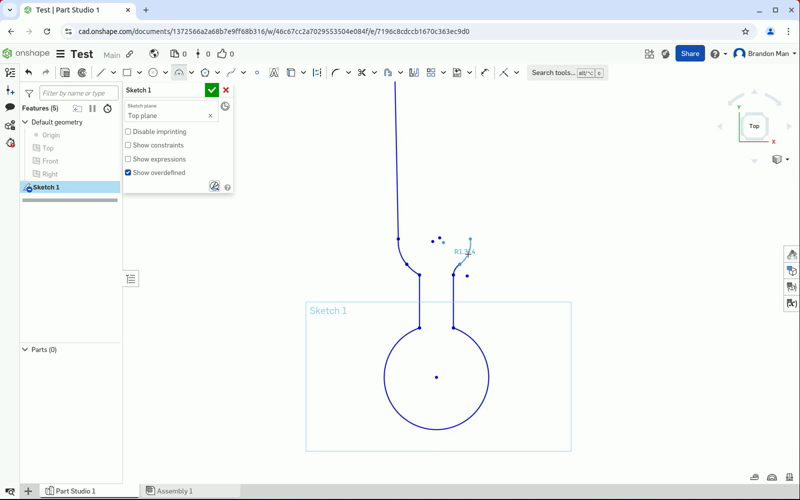
scroll(6)
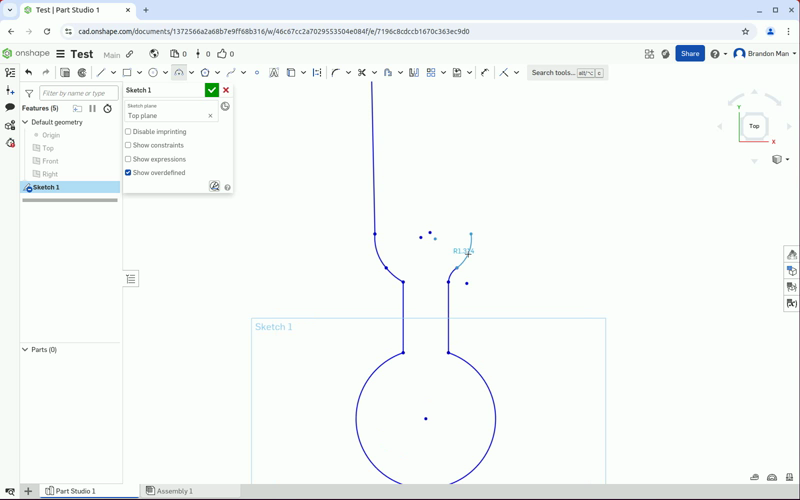
scroll(6)
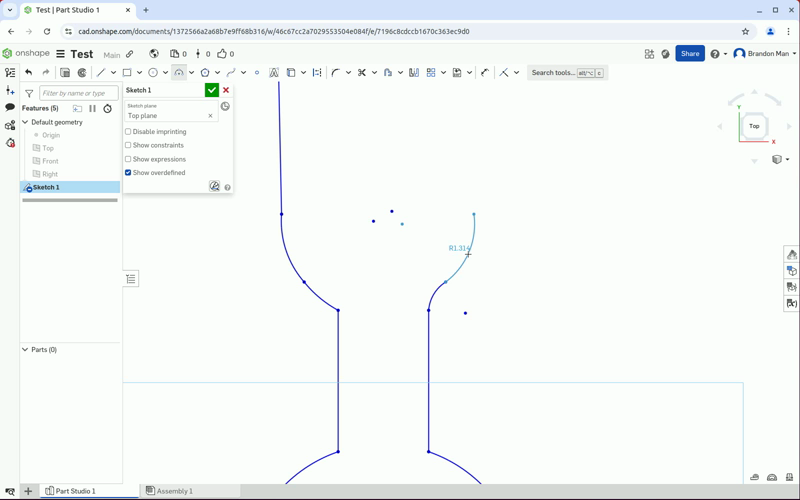
click(468, 253)
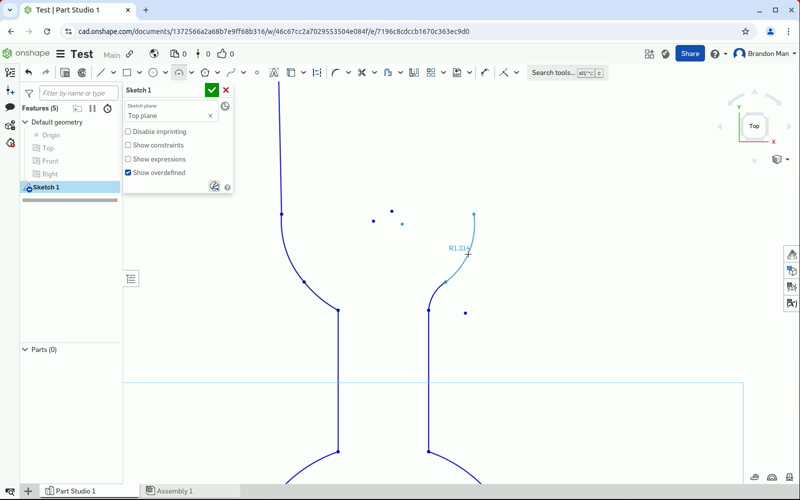
scroll(-6)
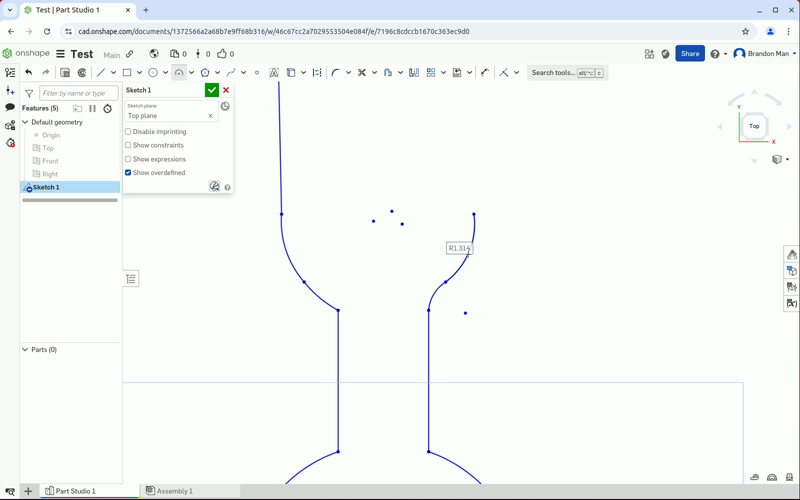
scroll(-6)
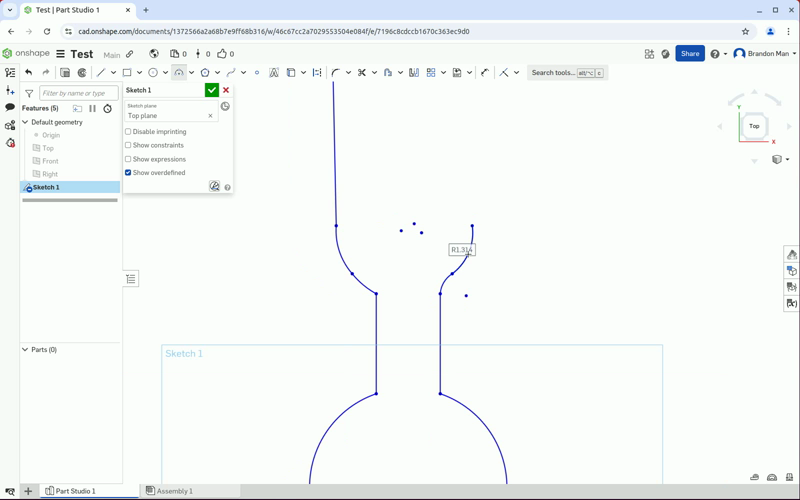
scroll(-6)
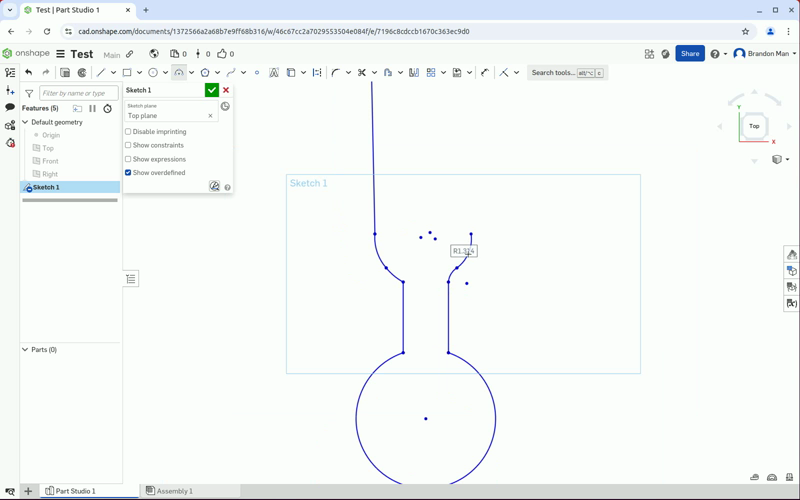
scroll(-6)
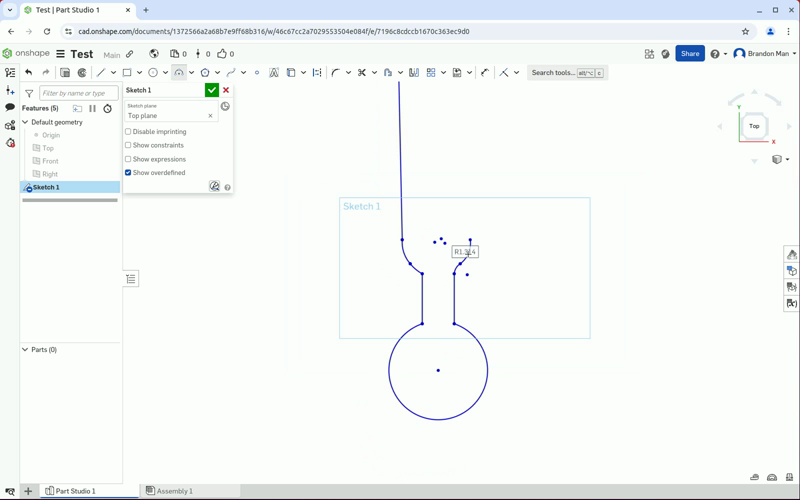
scroll(-6)
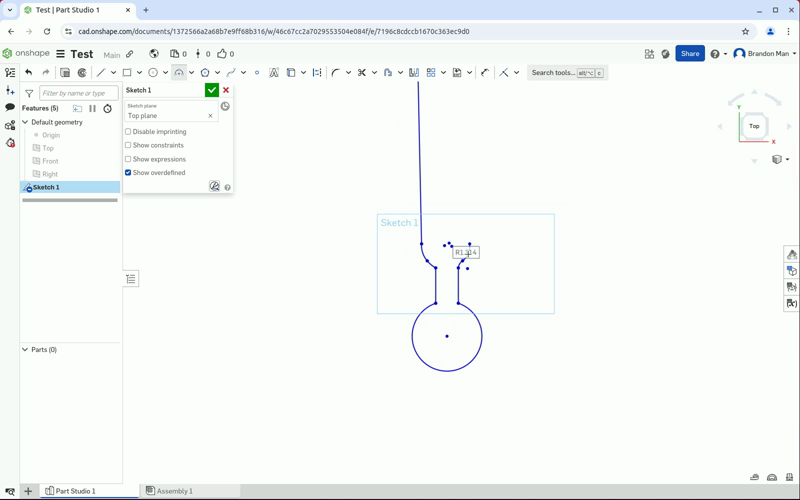
scroll(-6)
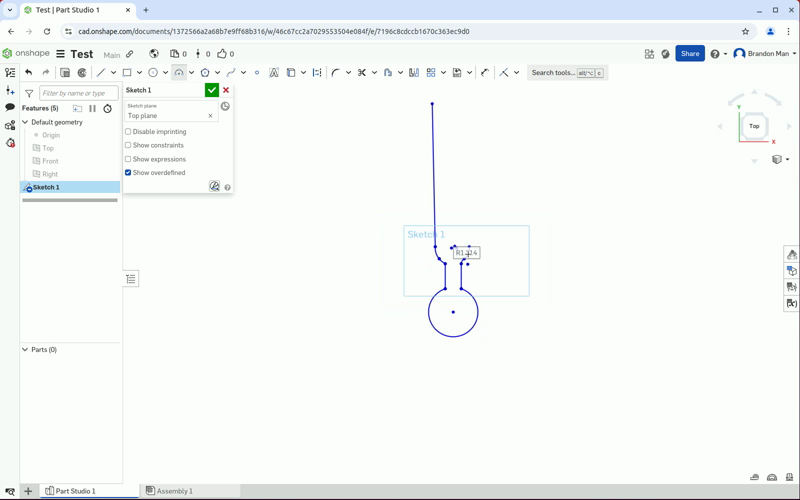
scroll(-6)
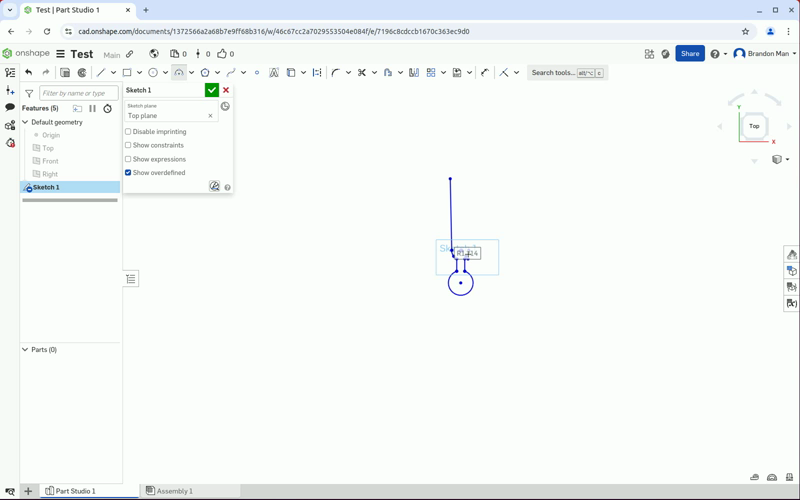
key_up(shift)
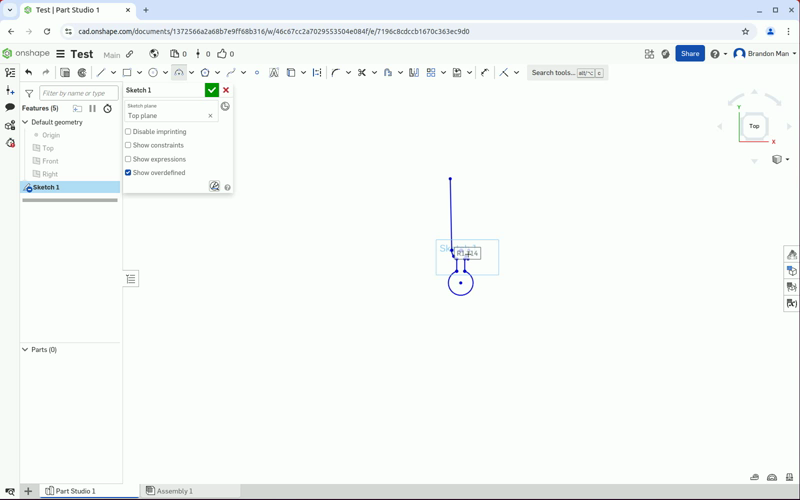
key(esc)
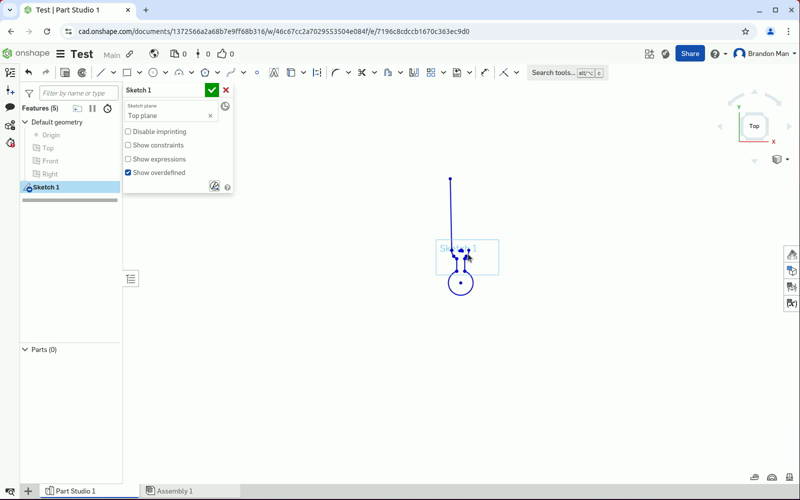
key(l)
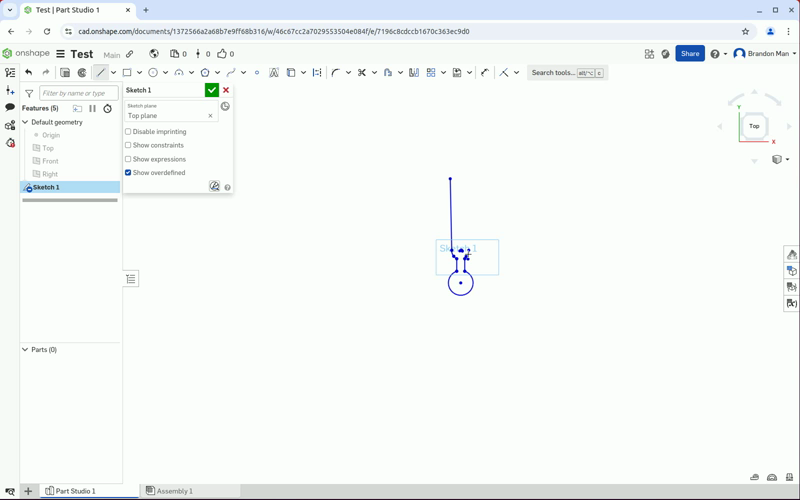
mouse_move(468, 250)
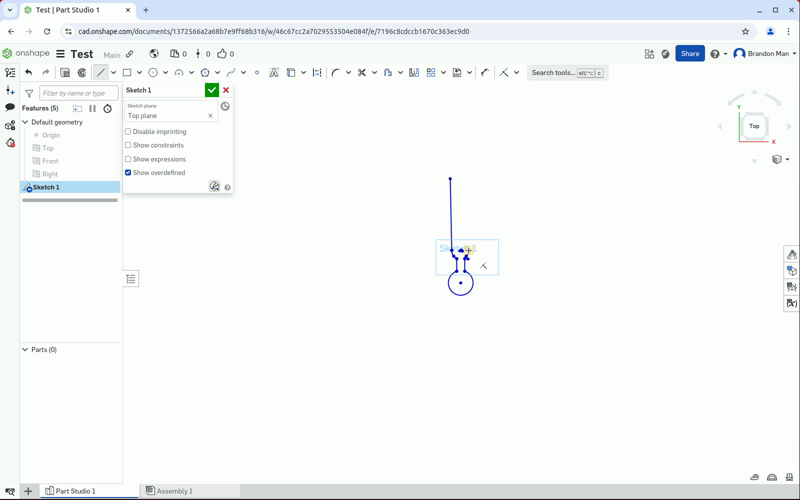
scroll(6)
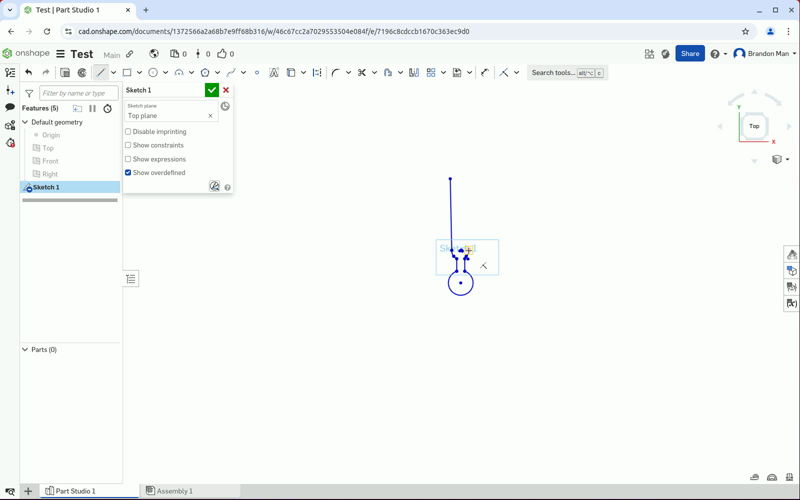
scroll(6)
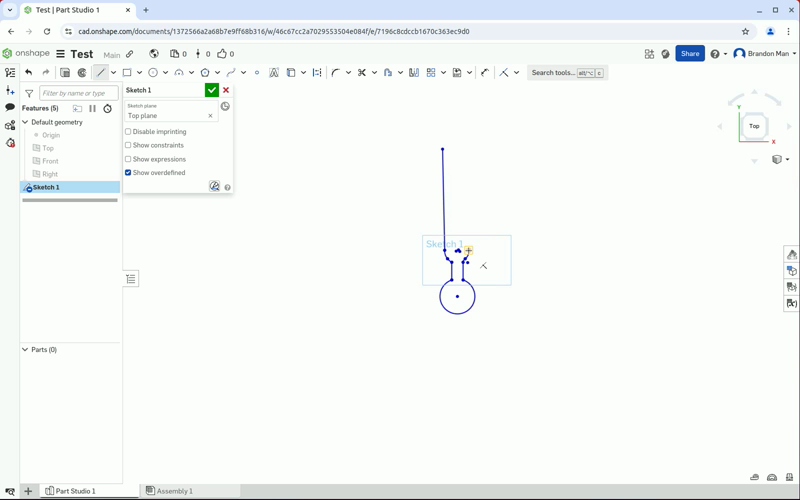
scroll(6)
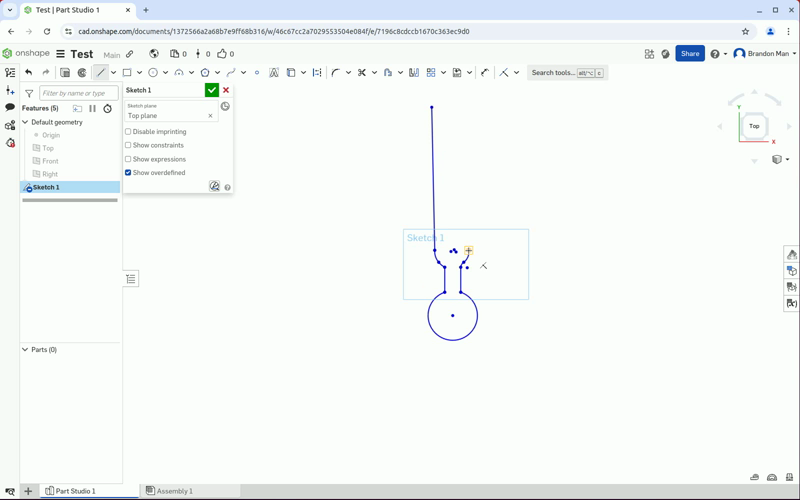
scroll(6)
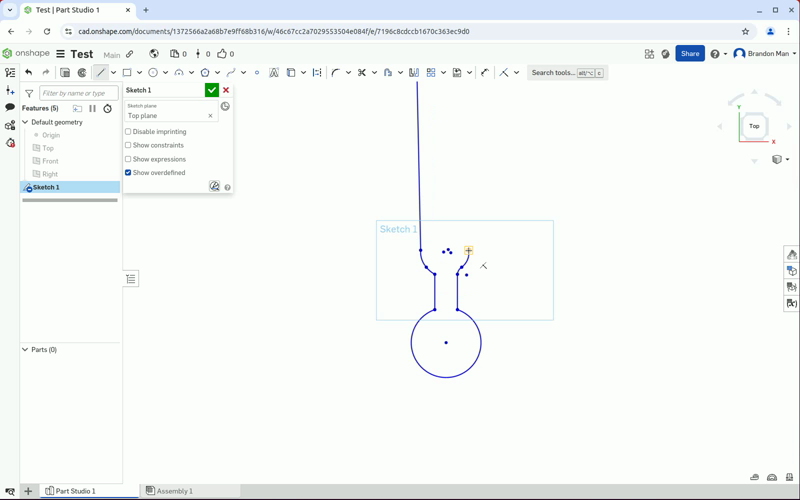
scroll(6)
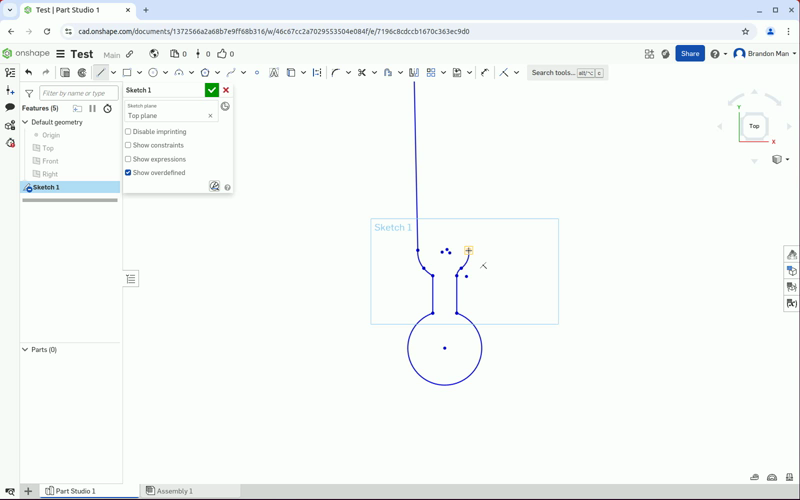
scroll(6)
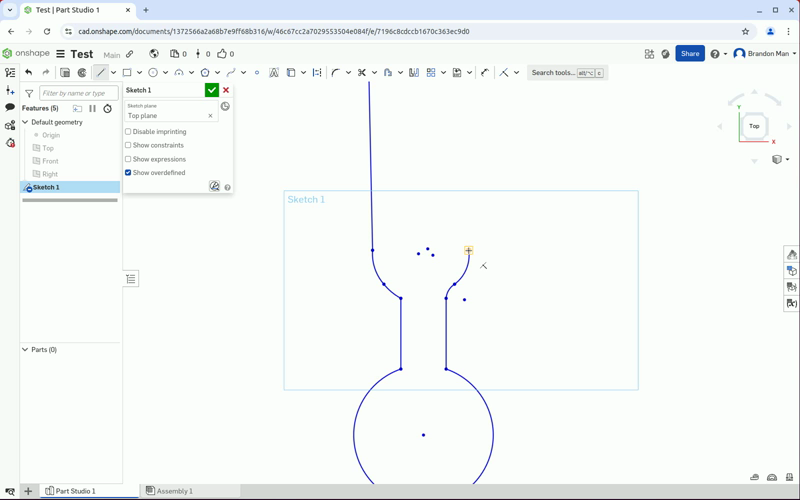
scroll(6)
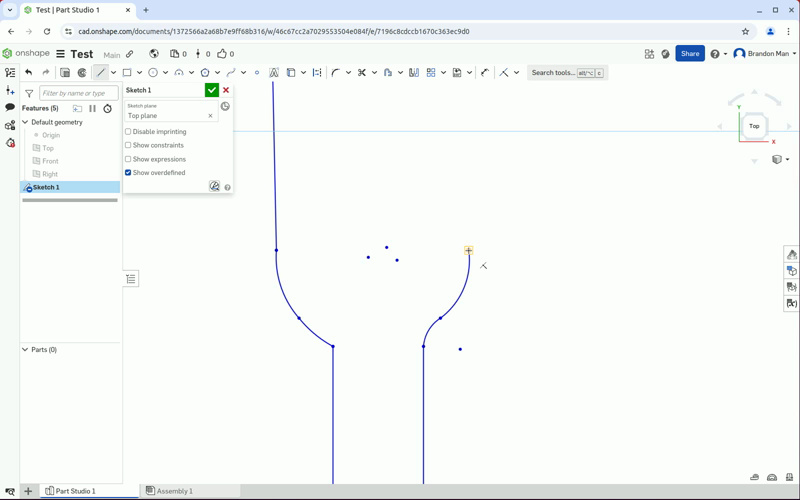
click(468, 250)
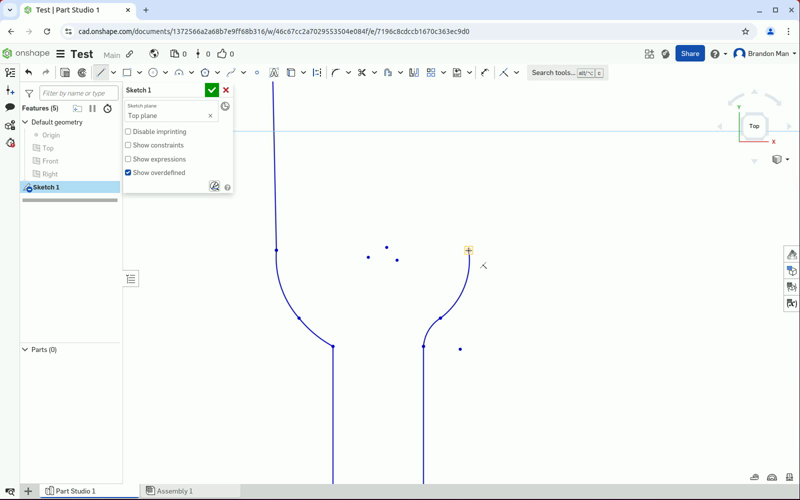
scroll(-6)
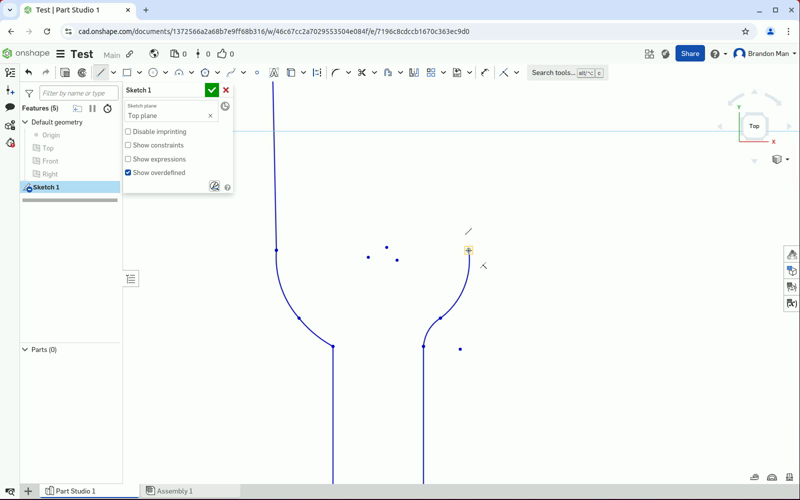
scroll(-6)
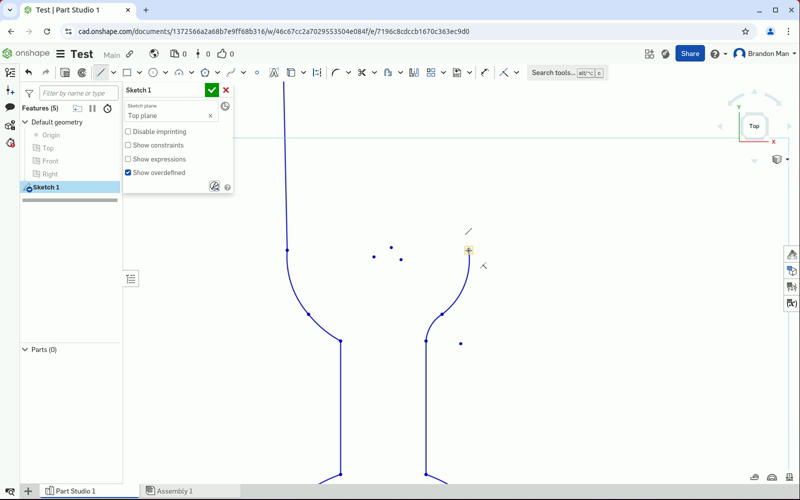
scroll(-6)
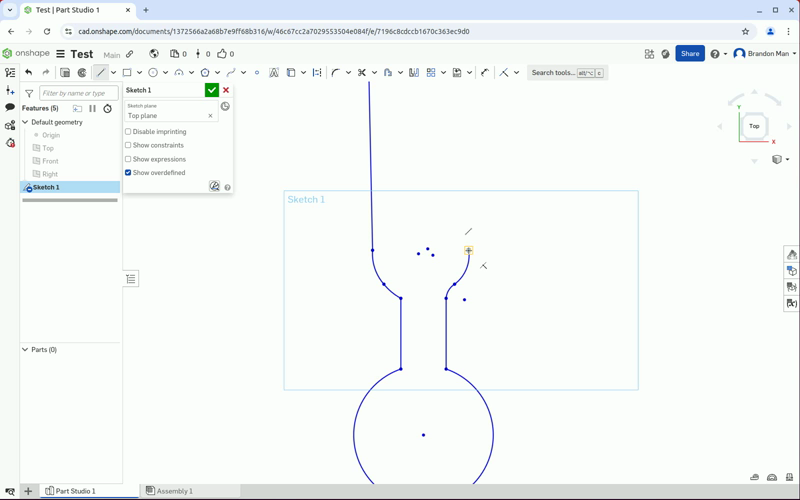
scroll(-6)
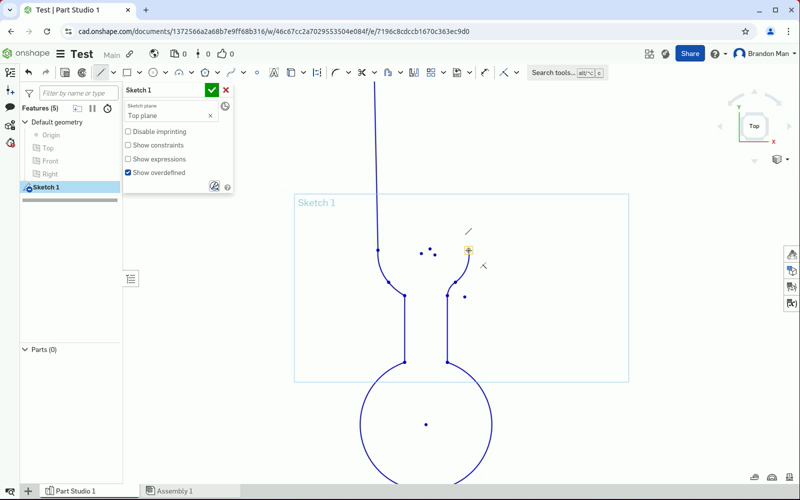
scroll(-6)
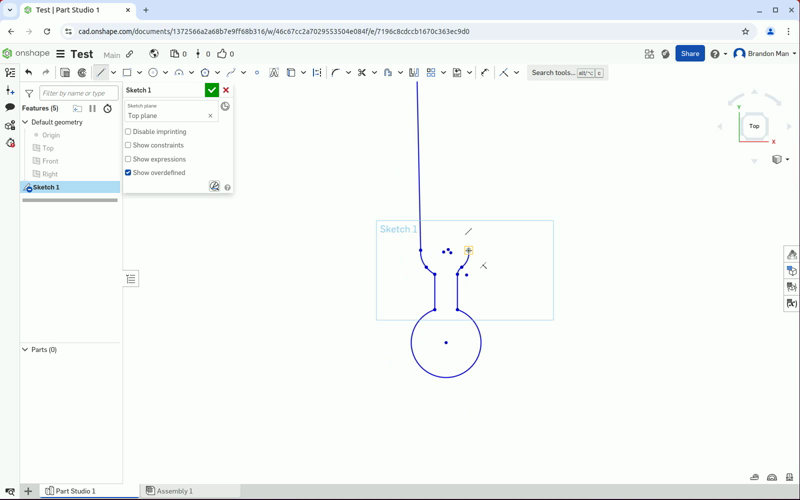
scroll(-6)
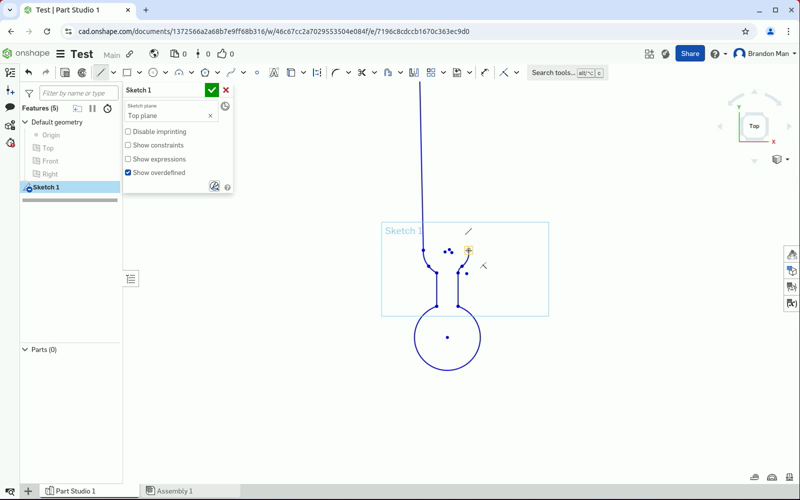
scroll(-6)
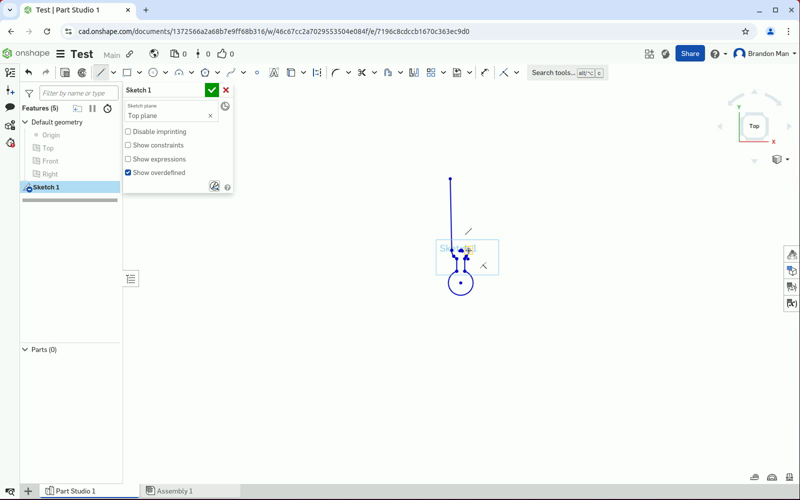
key_down(shift)
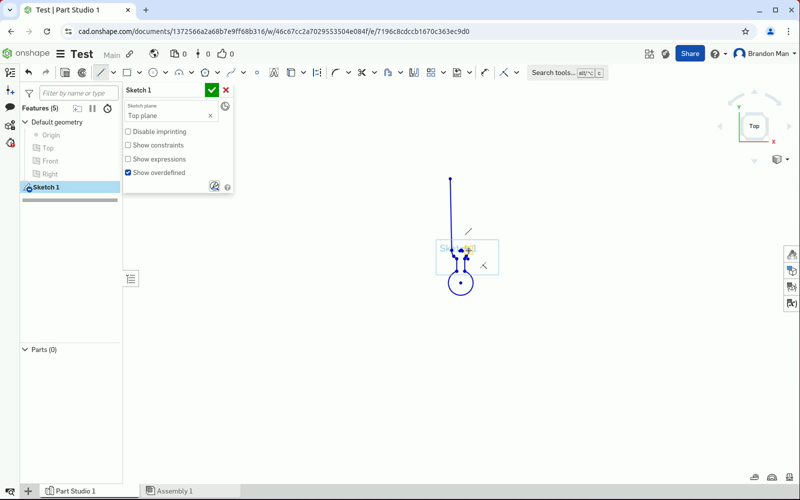
mouse_move(470, 178)
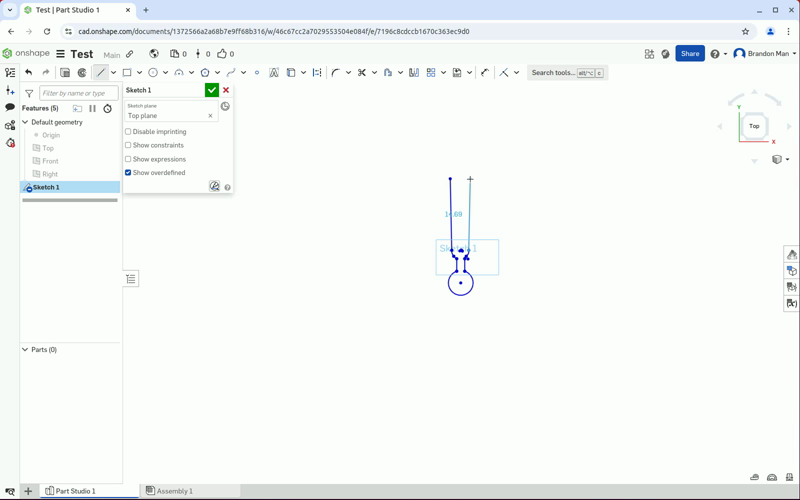
click(470, 178)
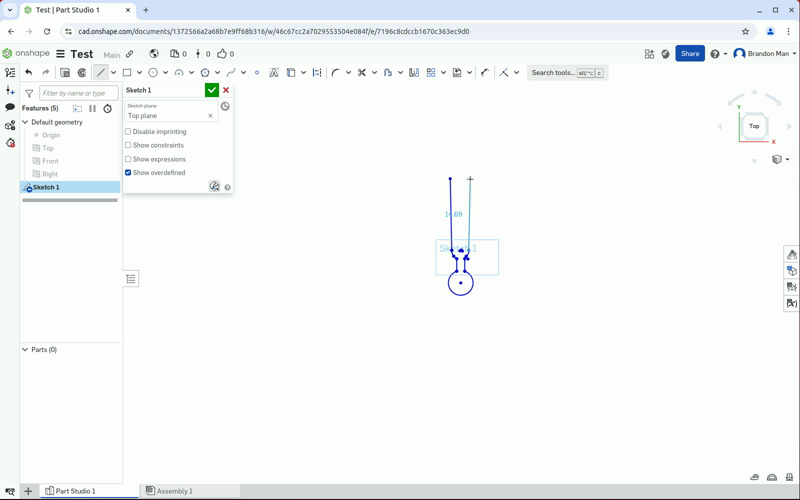
key_up(shift)
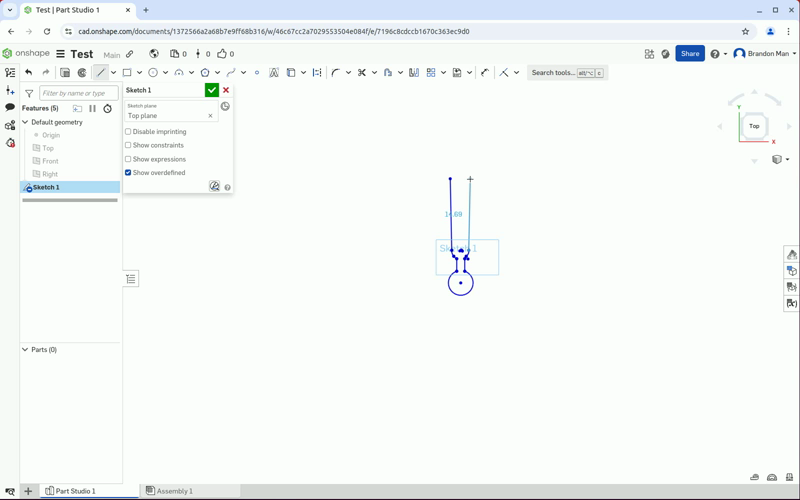
key(esc)
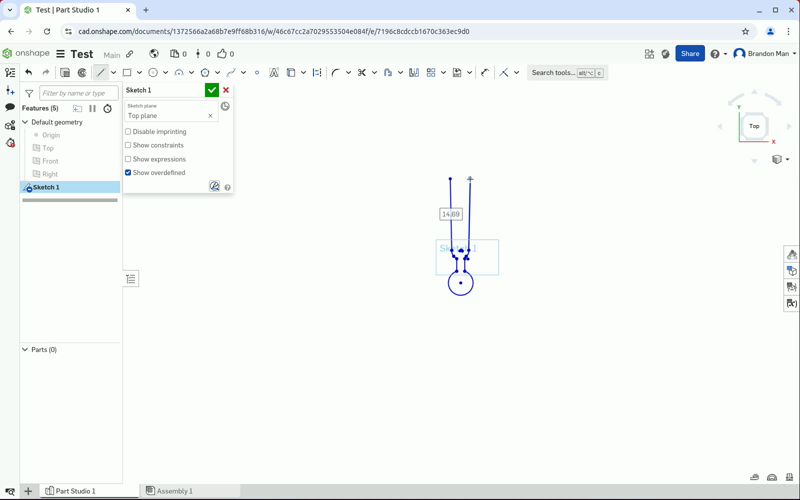
key(a)
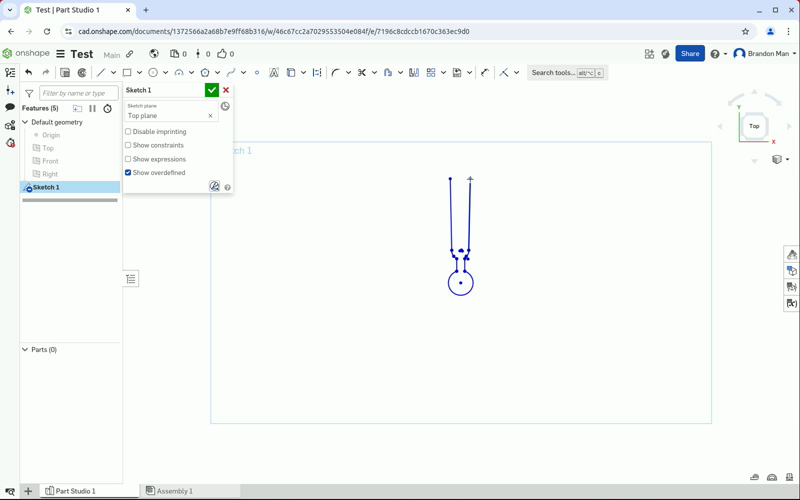
mouse_move(470, 178)
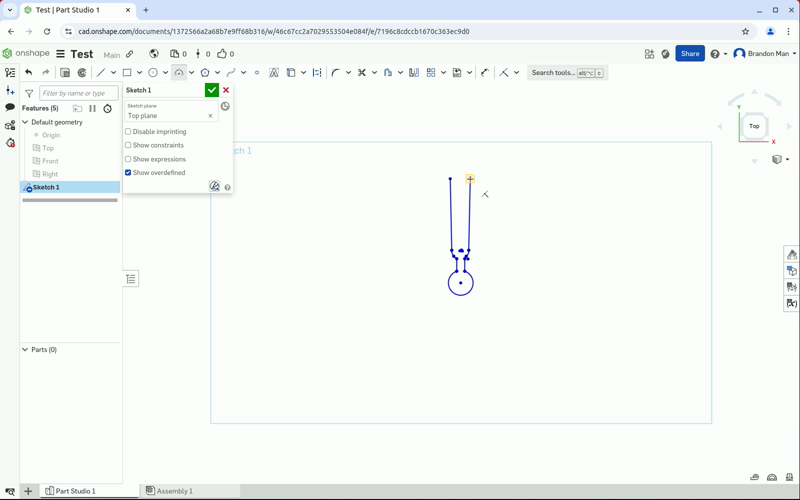
click(470, 178)
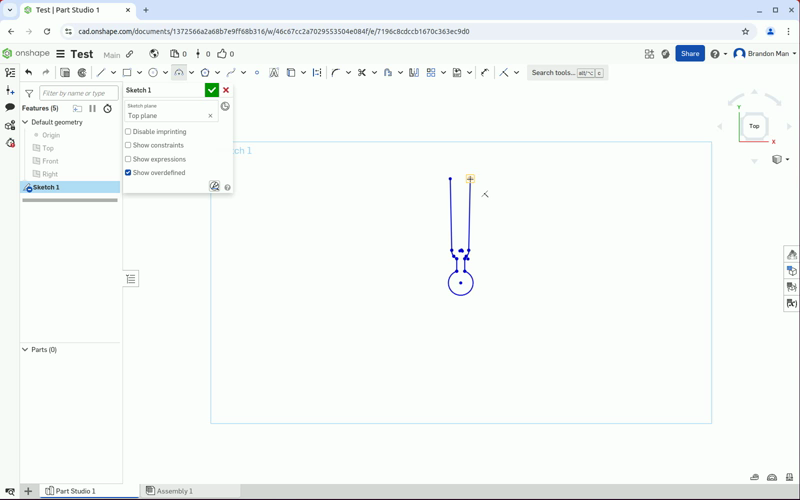
key_down(shift)
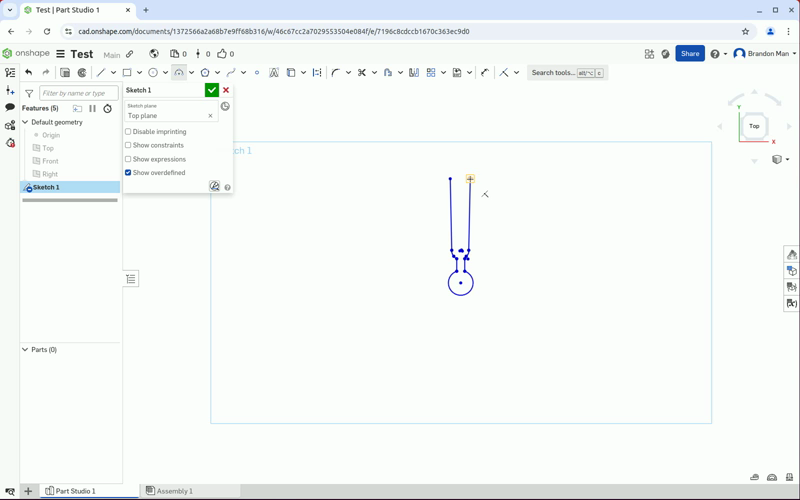
mouse_move(462, 171)
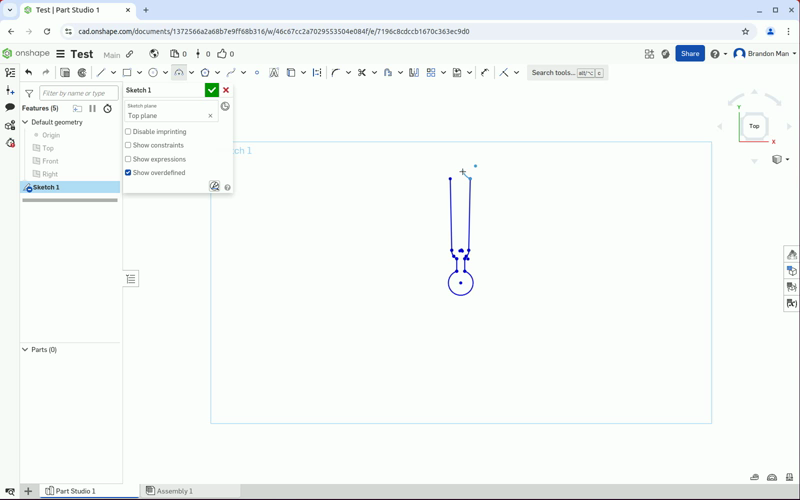
click(462, 171)
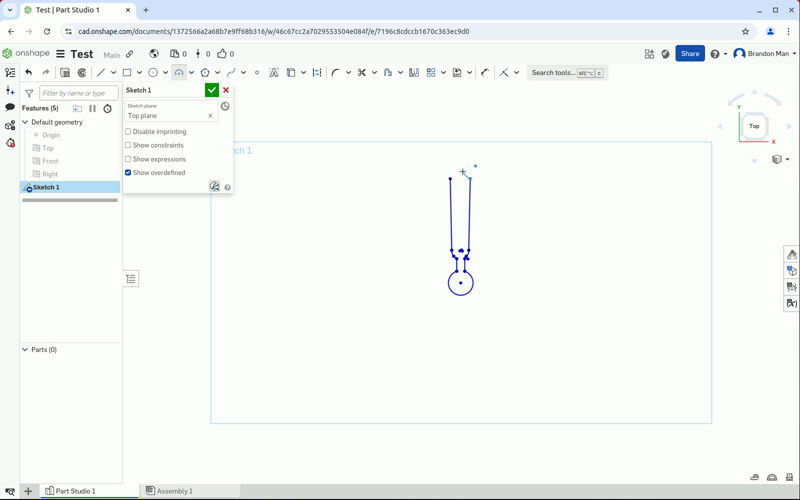
mouse_move(467, 173)
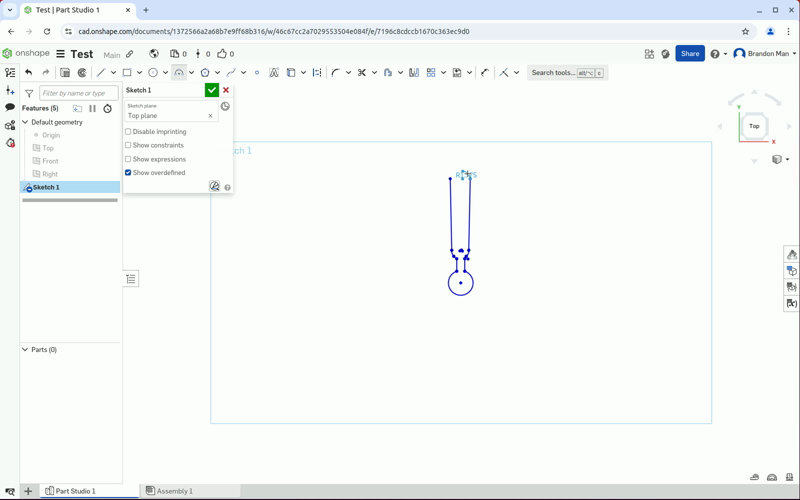
click(467, 173)
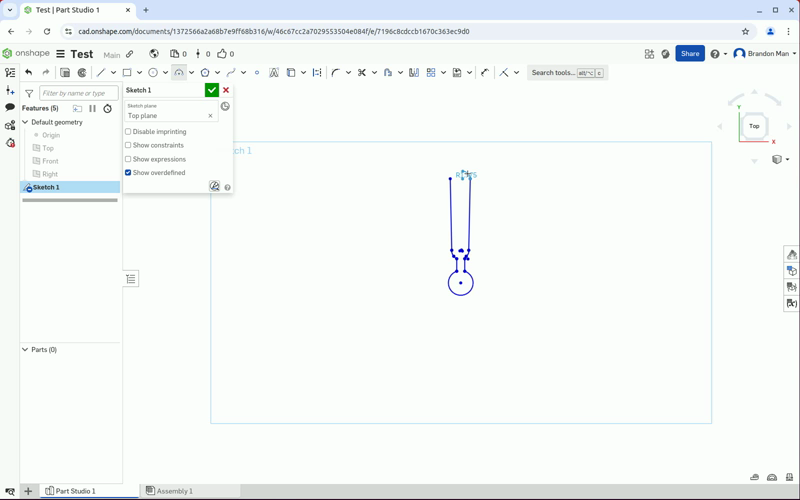
key_up(shift)
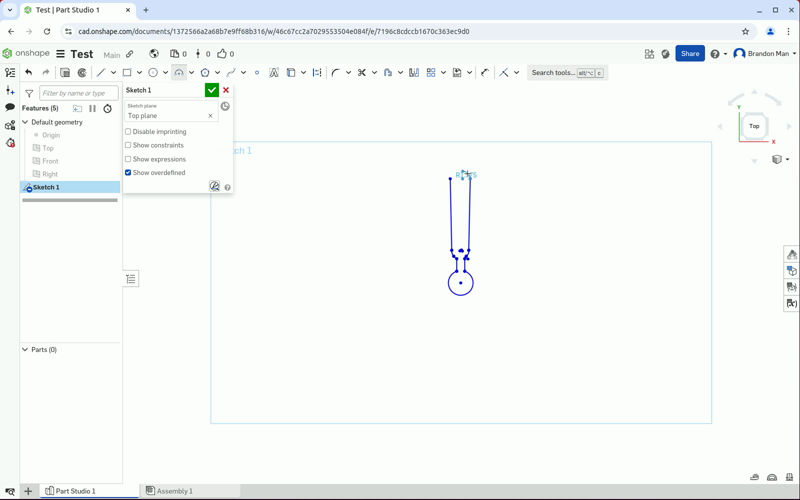
key(esc)
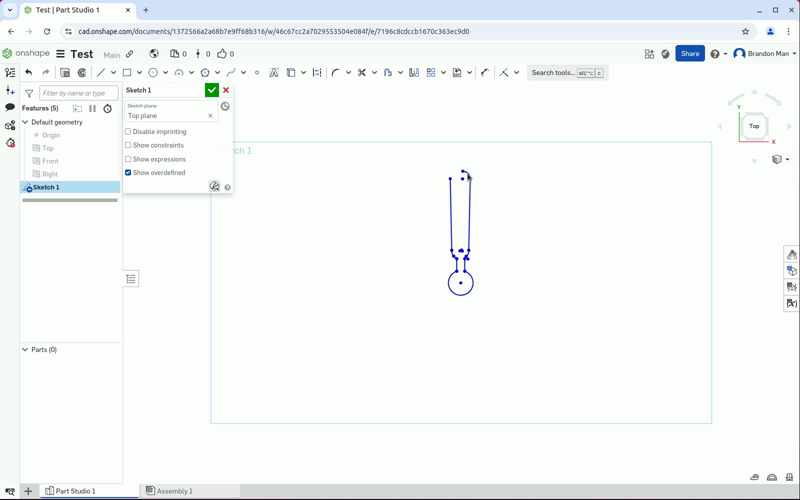
key(l)
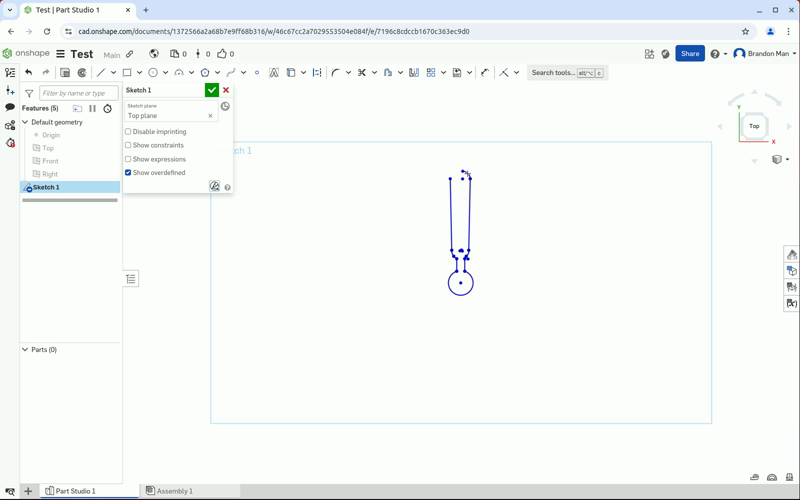
mouse_move(462, 171)
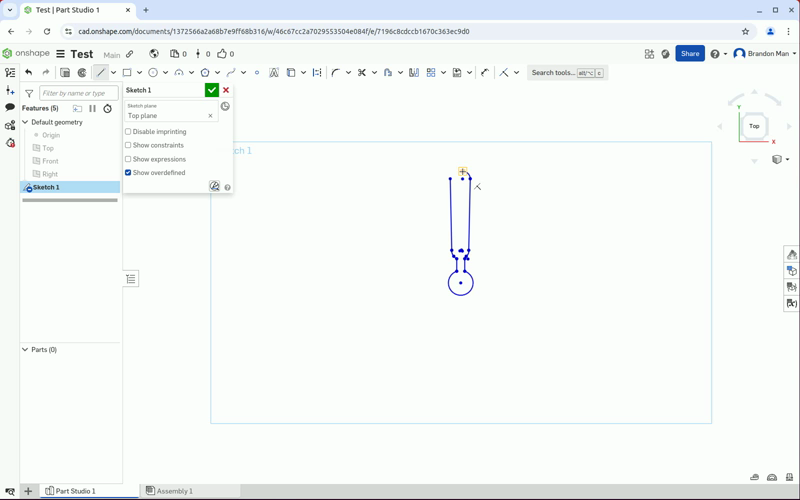
click(462, 171)
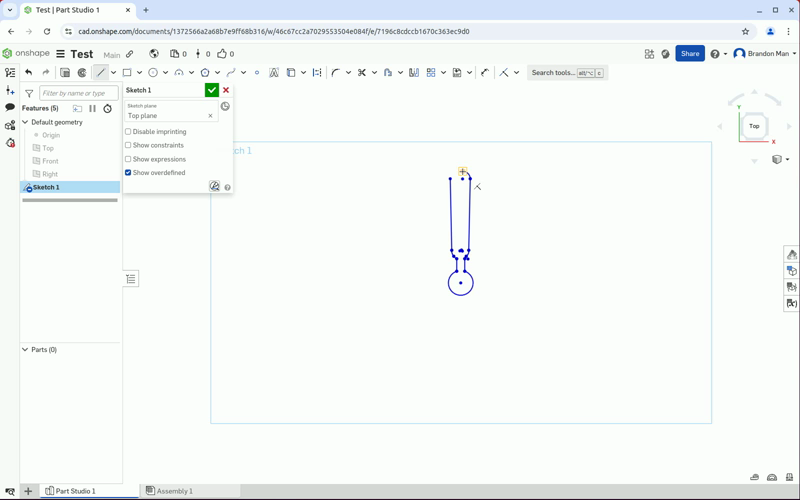
key_down(shift)
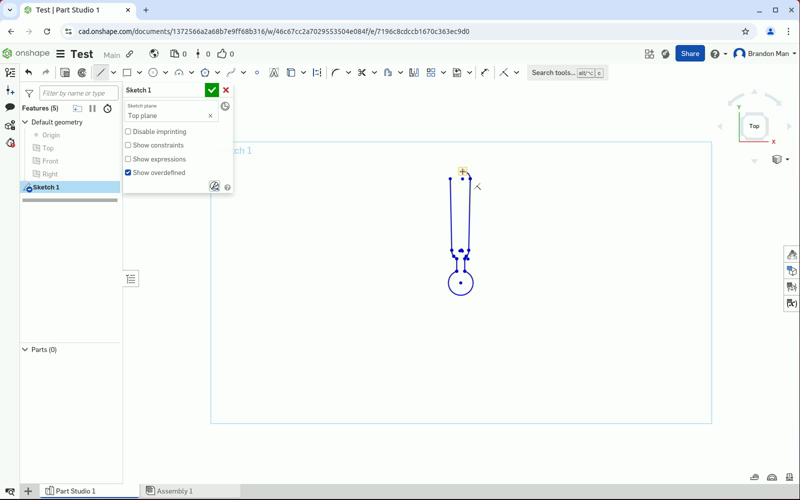
mouse_move(492, 171)
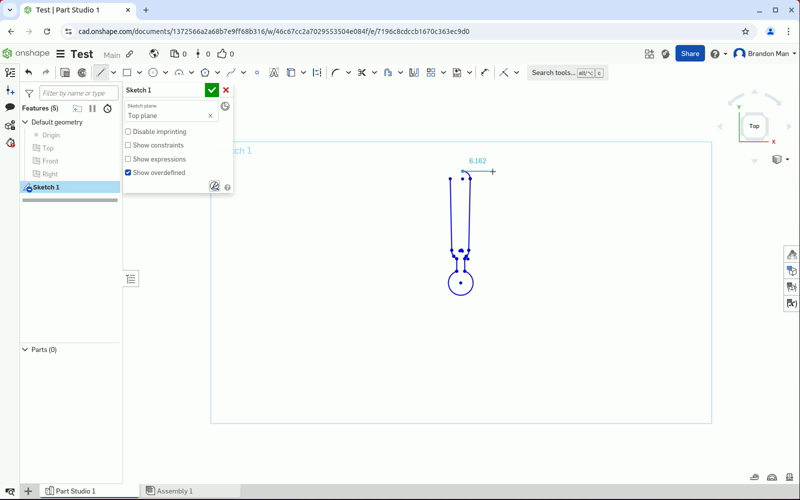
mouse_move(460, 171)
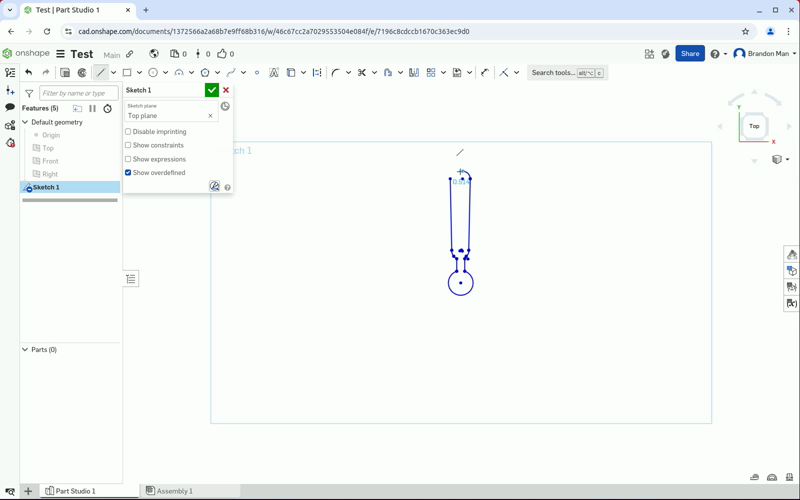
scroll(6)
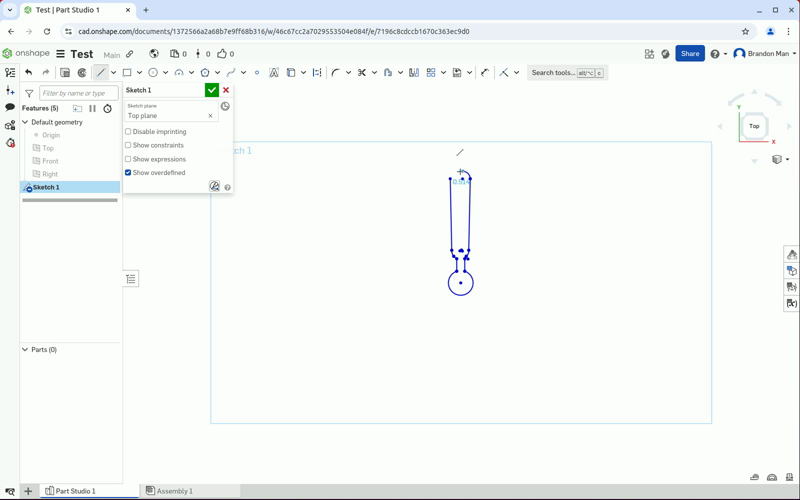
scroll(6)
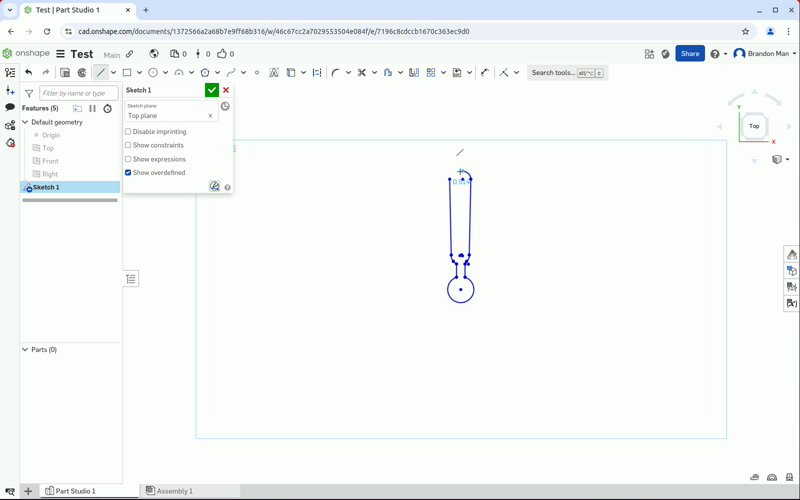
scroll(6)
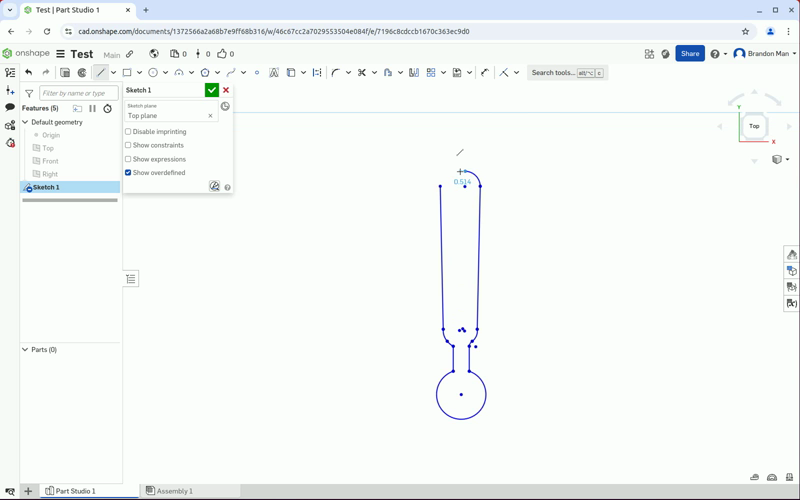
scroll(6)
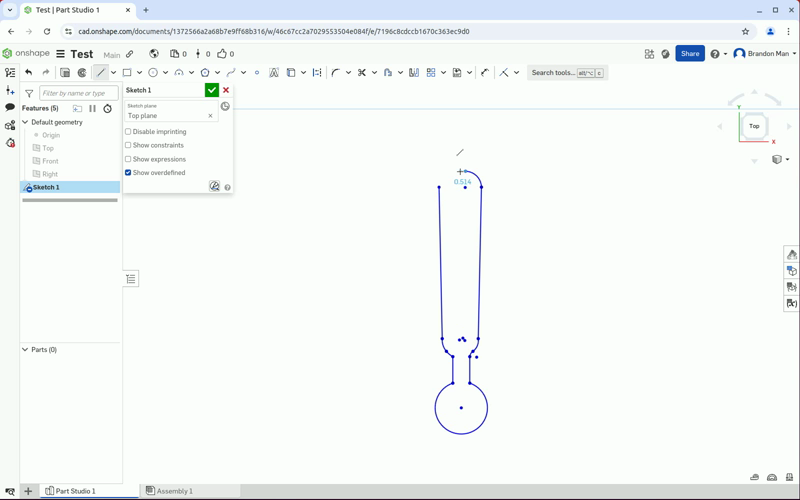
scroll(6)
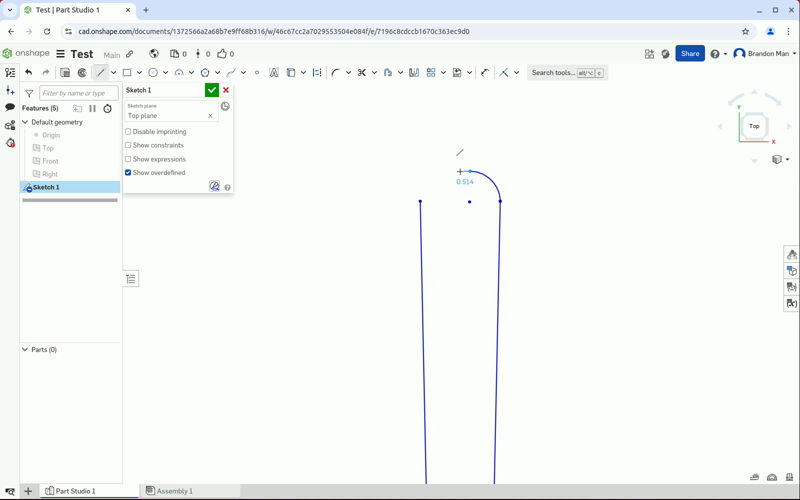
scroll(6)
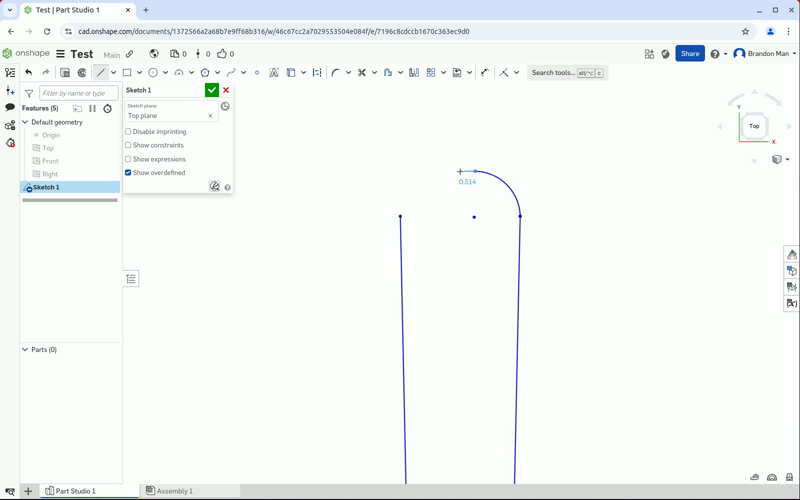
scroll(6)
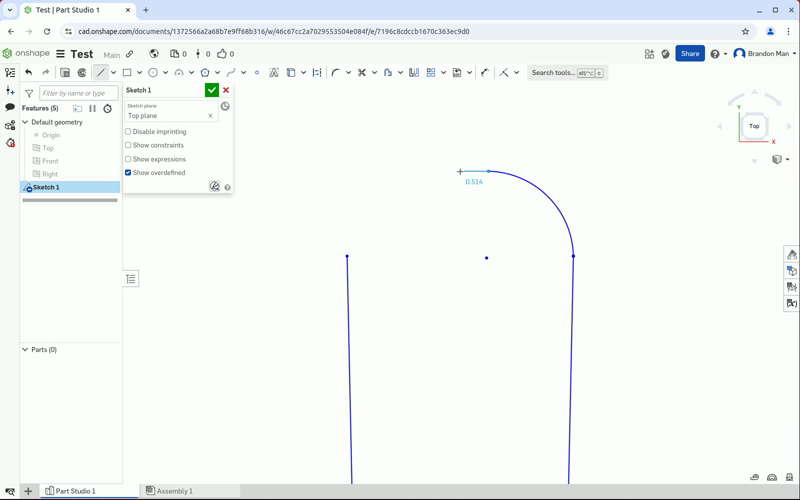
click(460, 171)
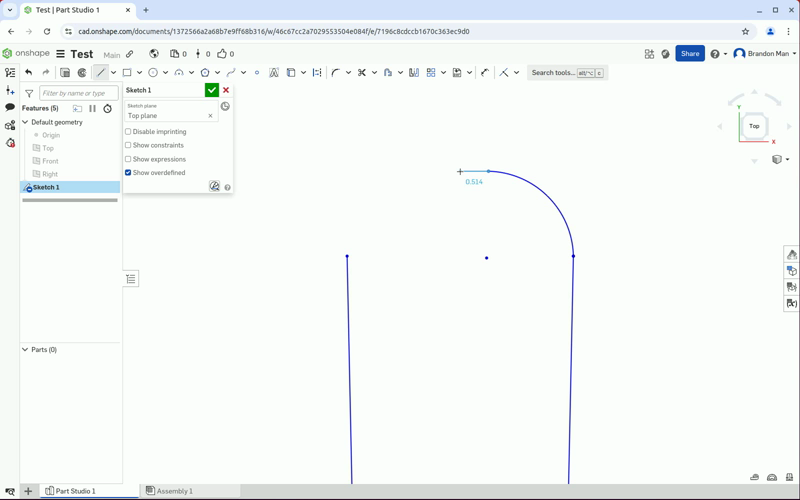
scroll(-6)
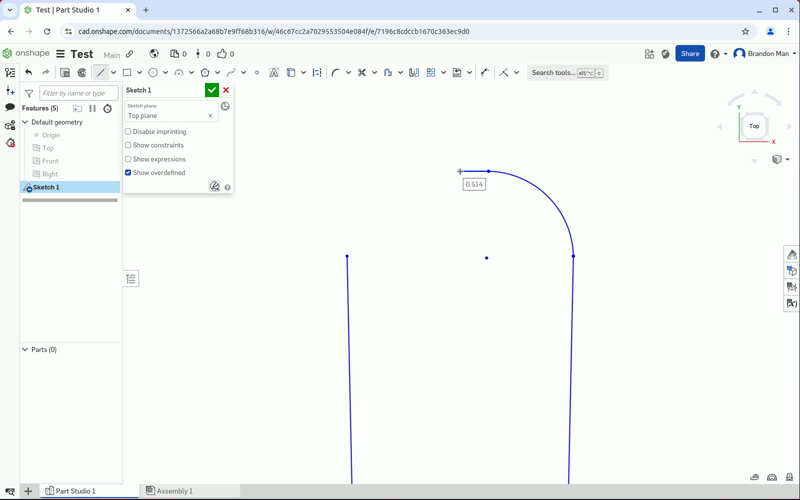
scroll(-6)
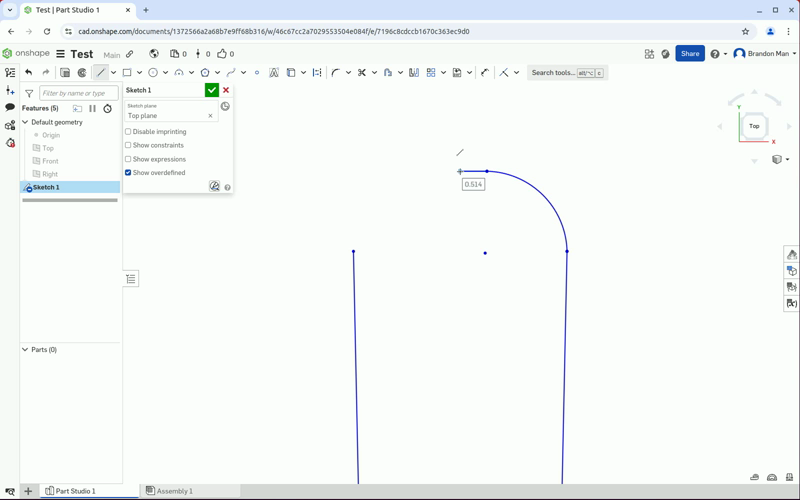
scroll(-6)
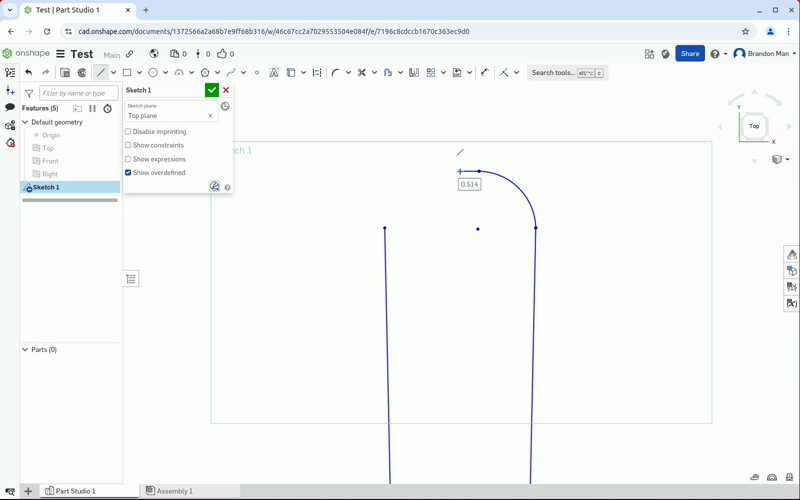
scroll(-6)
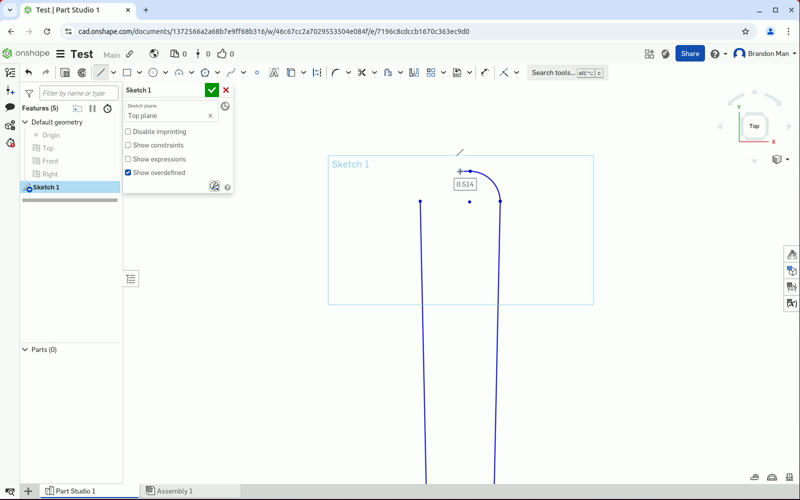
scroll(-6)
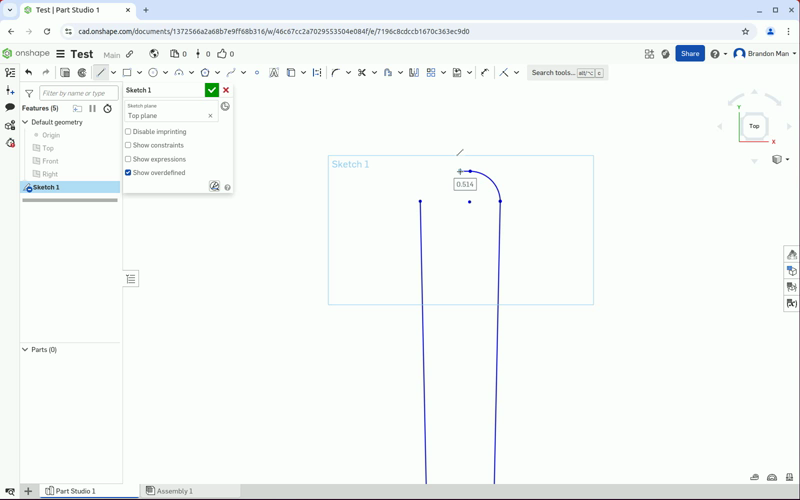
scroll(-6)
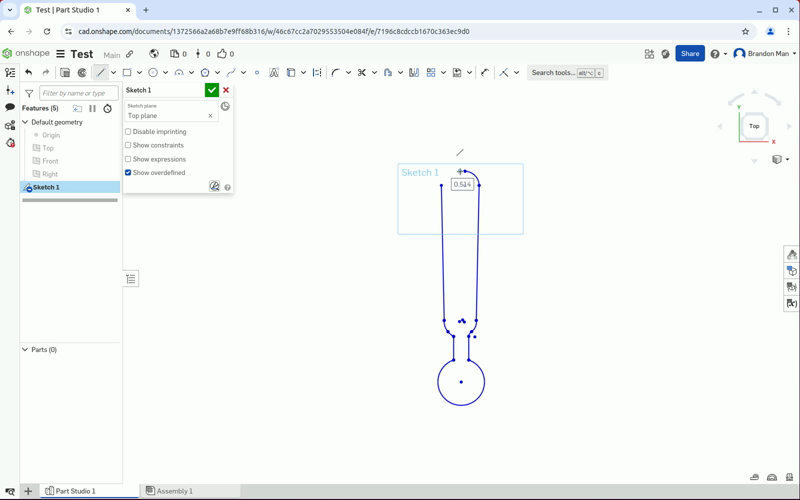
scroll(-6)
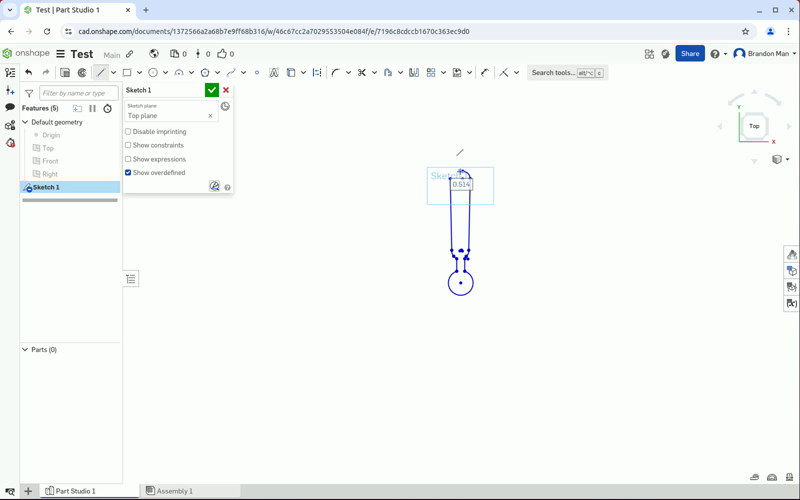
key_up(shift)
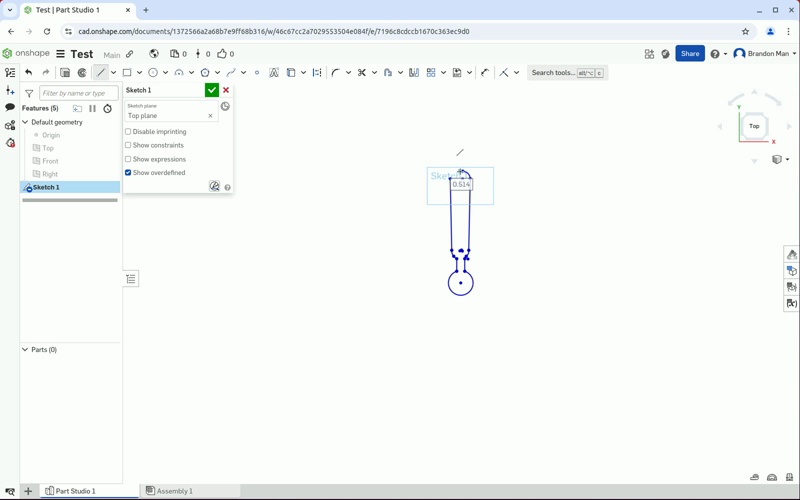
key_down(shift)
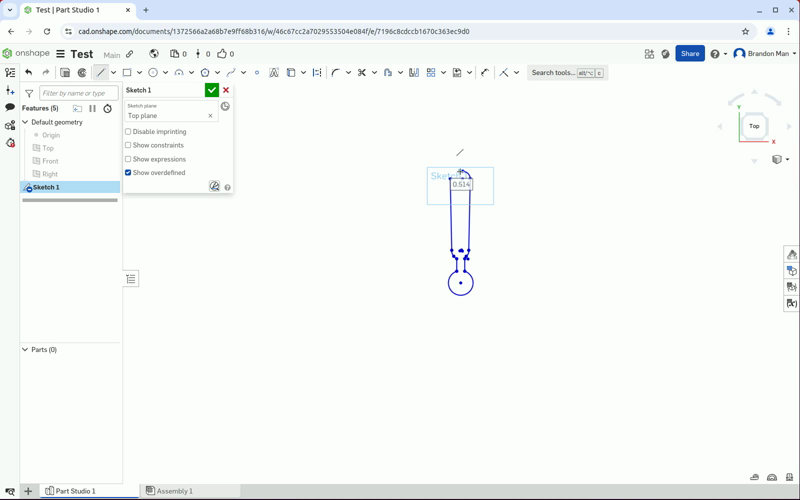
mouse_move(490, 171)
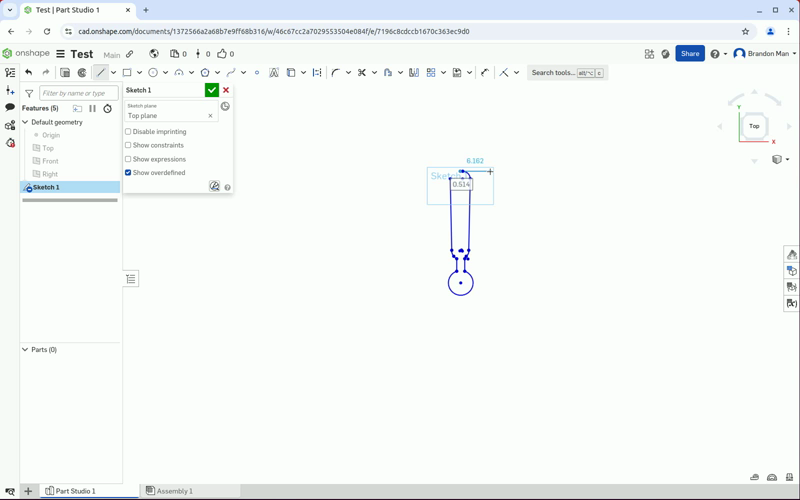
mouse_move(457, 171)
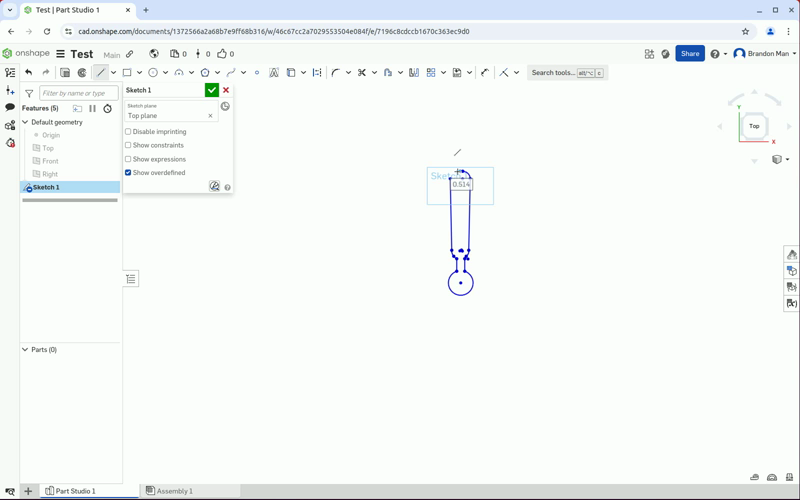
scroll(6)
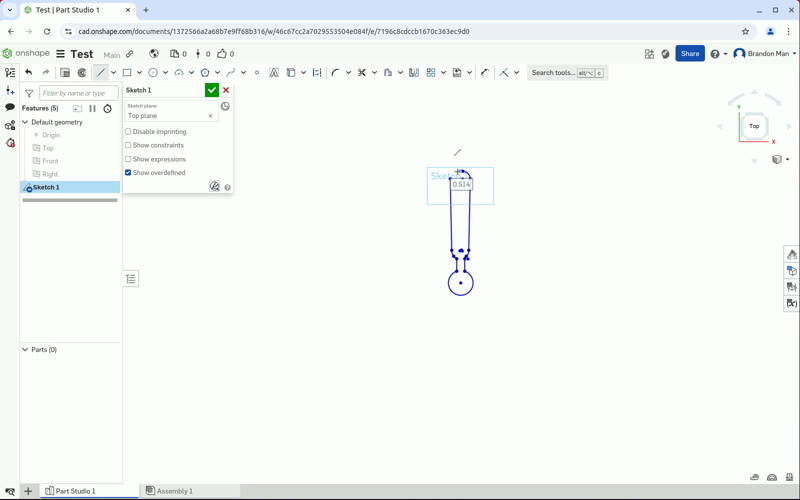
scroll(6)
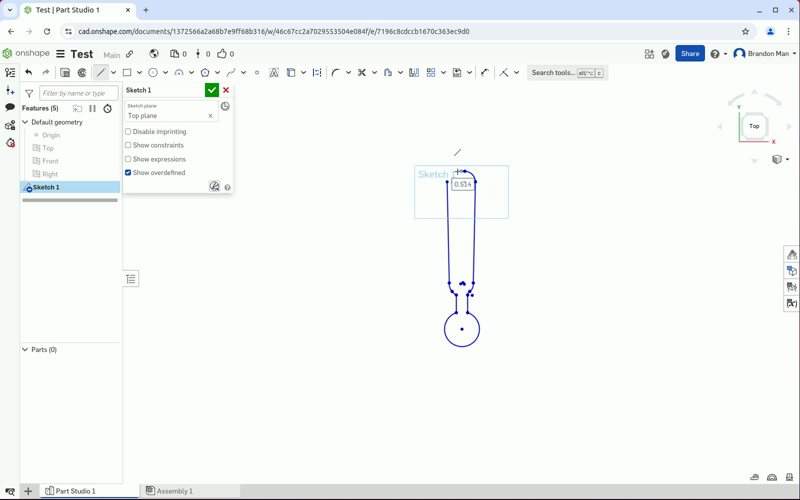
scroll(6)
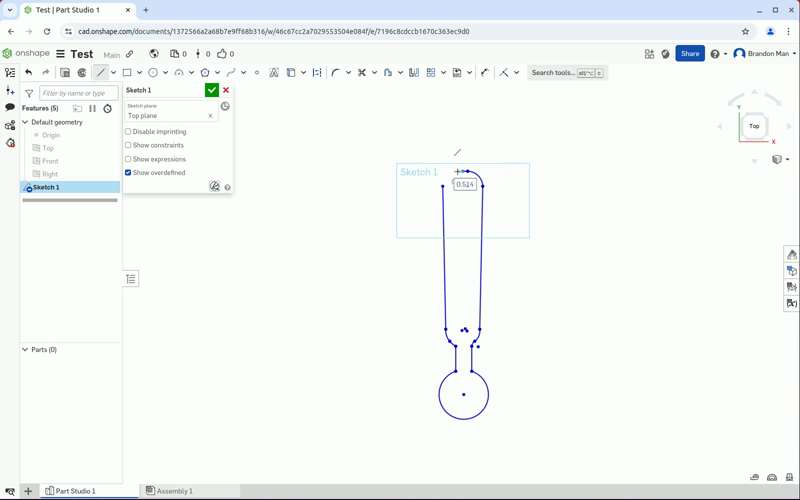
scroll(6)
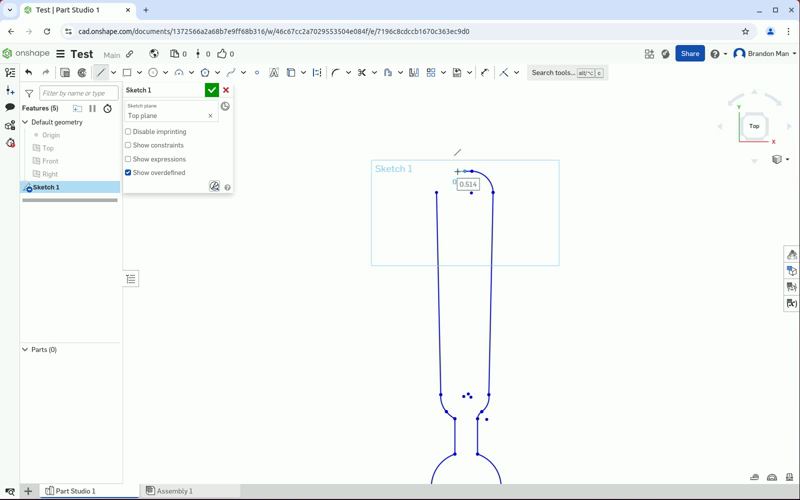
scroll(6)
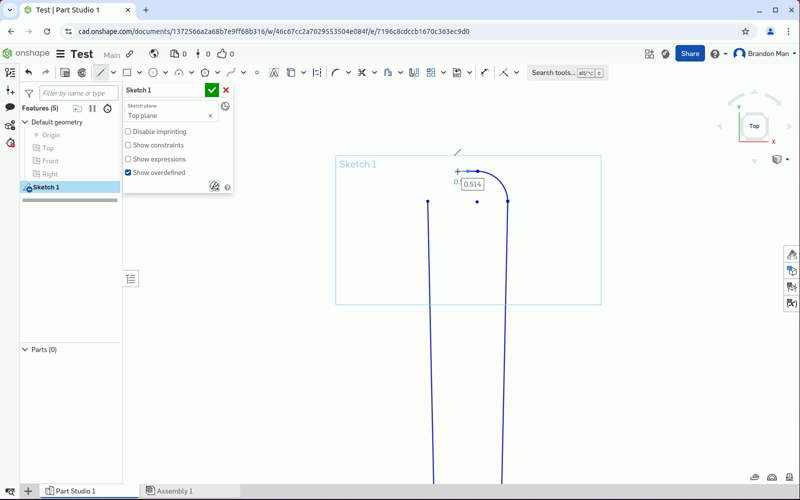
scroll(6)
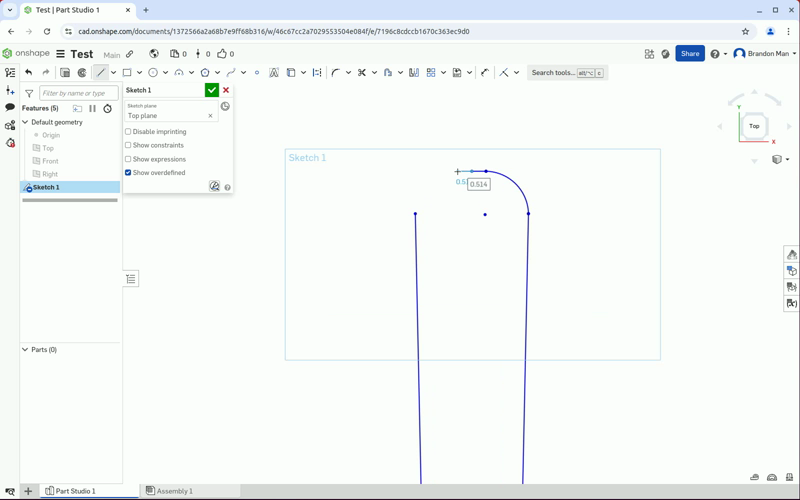
scroll(6)
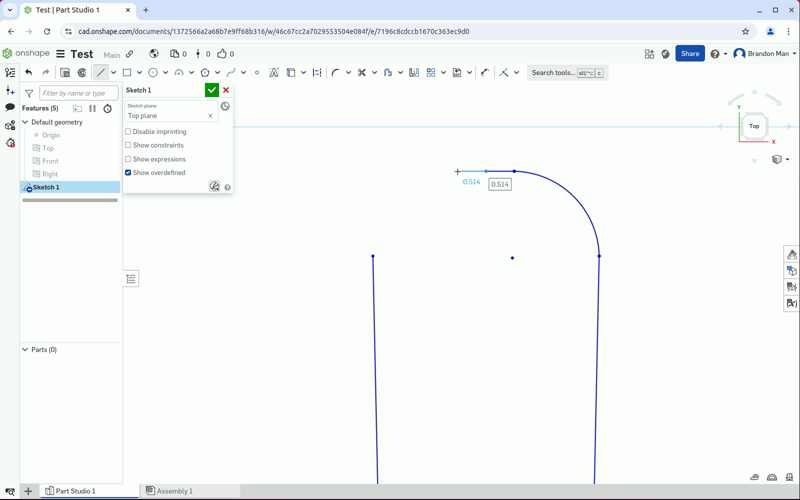
click(457, 171)
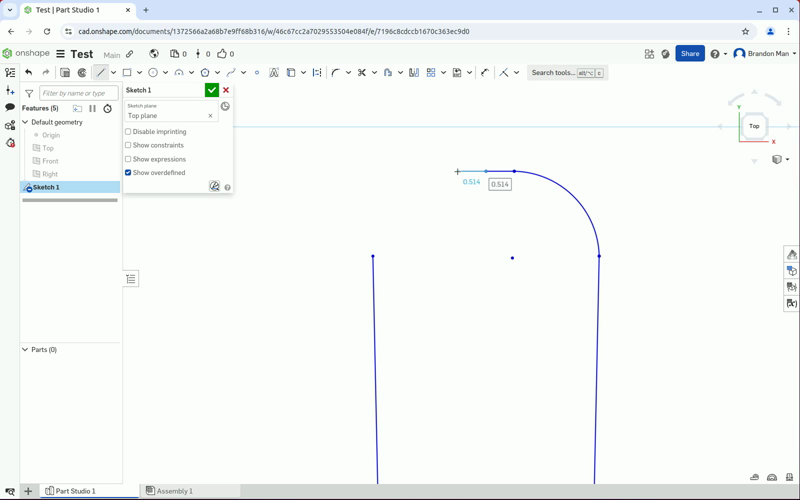
scroll(-6)
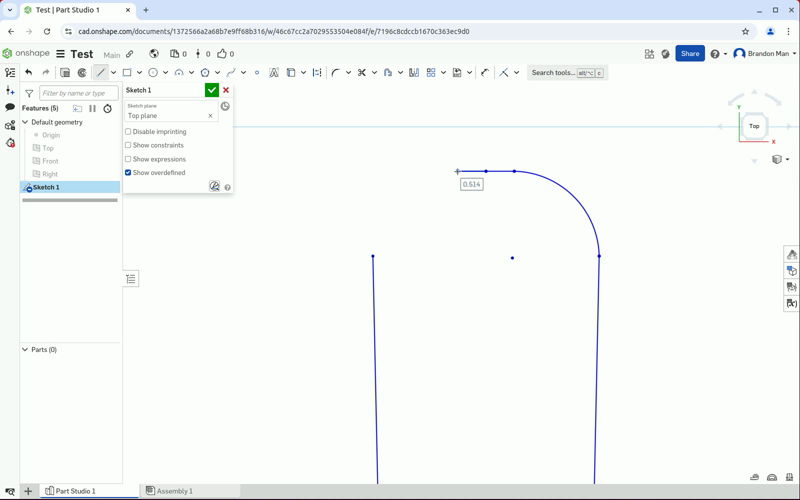
scroll(-6)
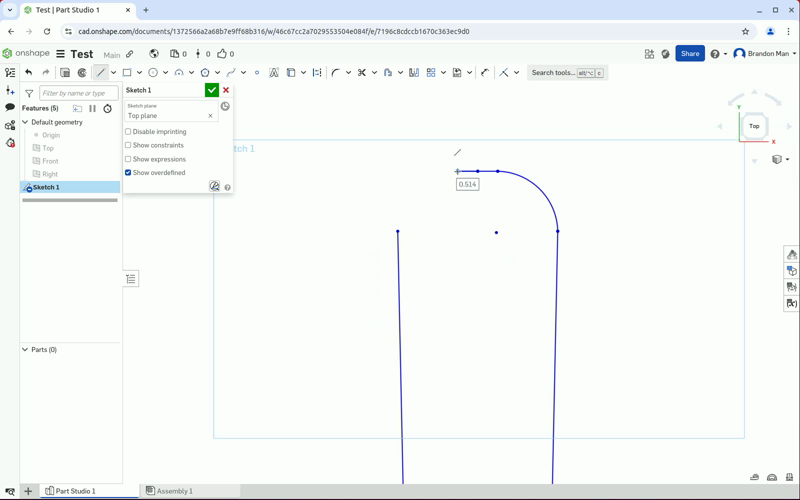
scroll(-6)
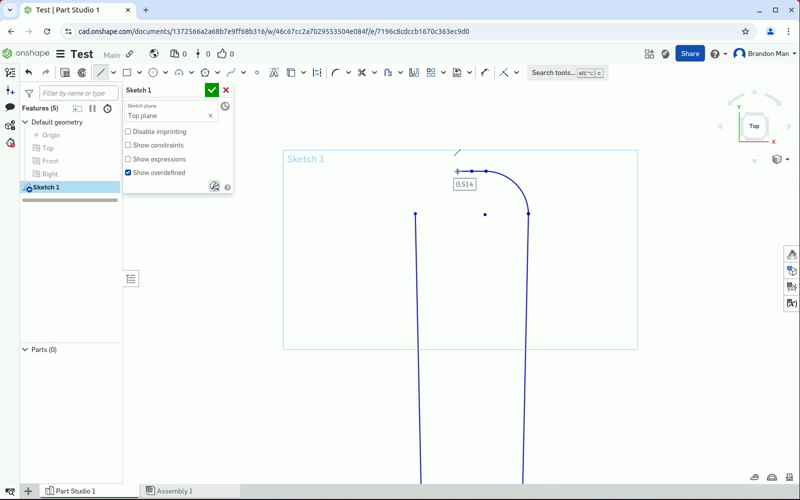
scroll(-6)
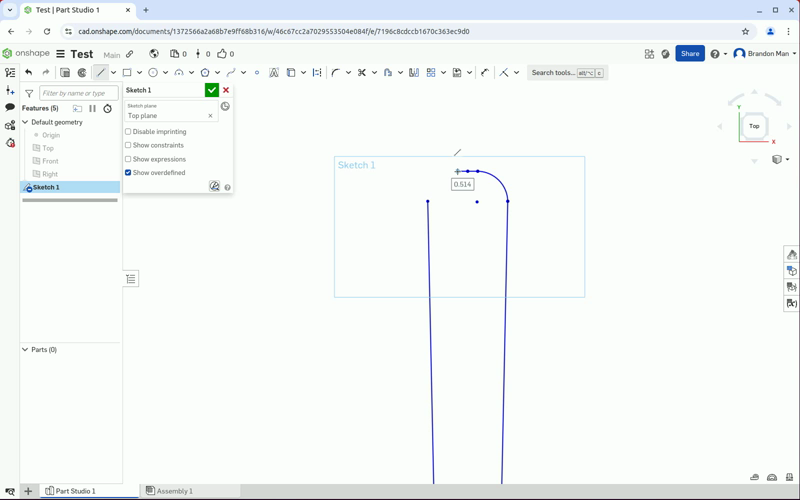
scroll(-6)
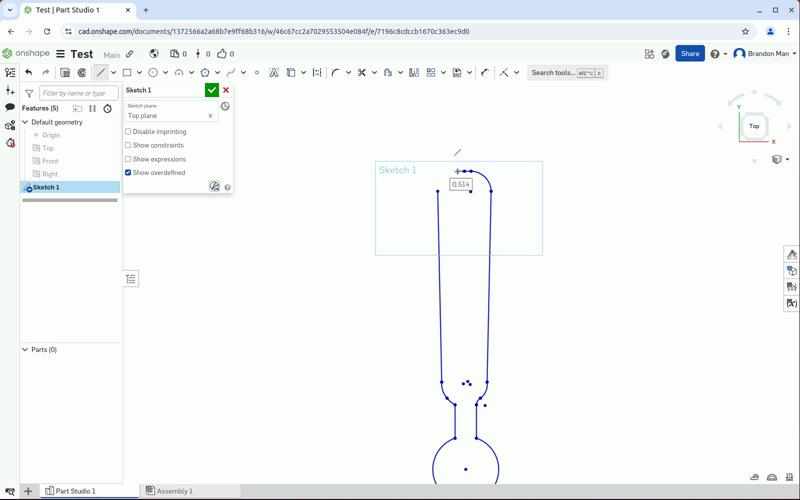
scroll(-6)
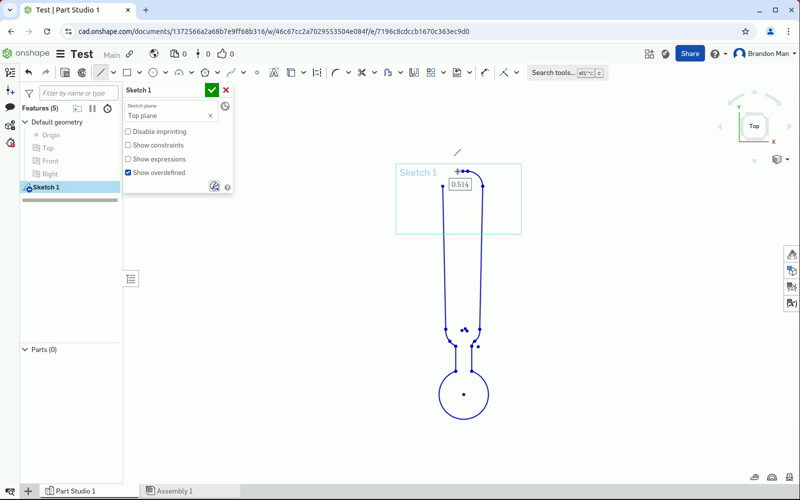
scroll(-6)
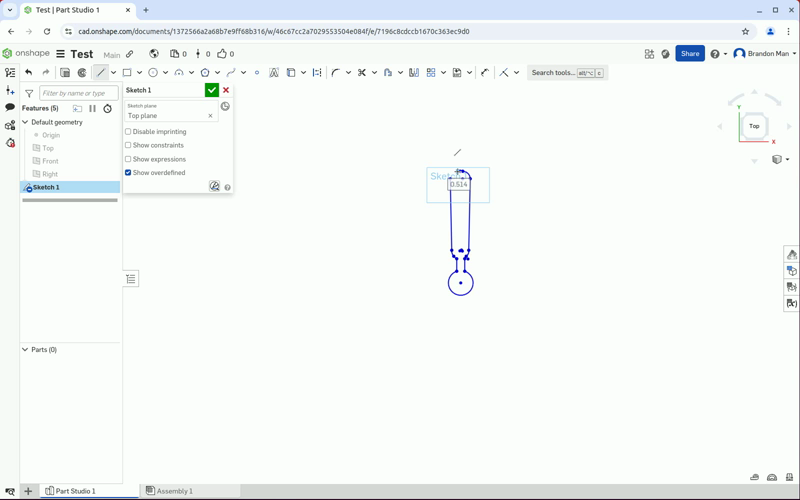
key_up(shift)
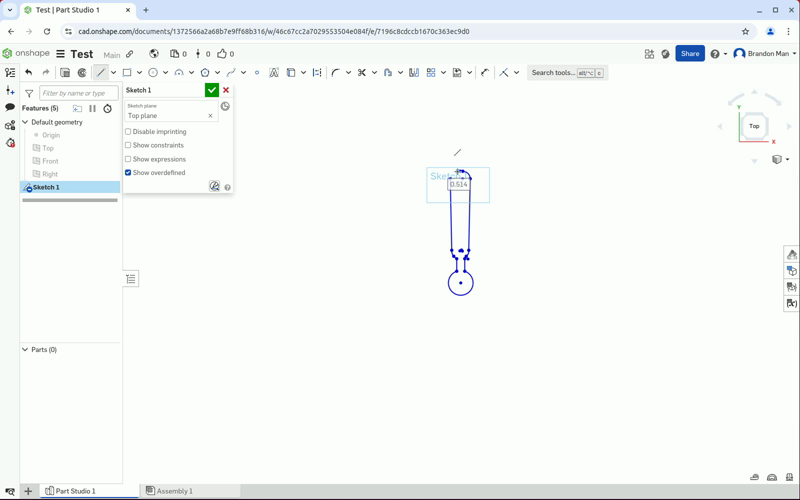
key(esc)
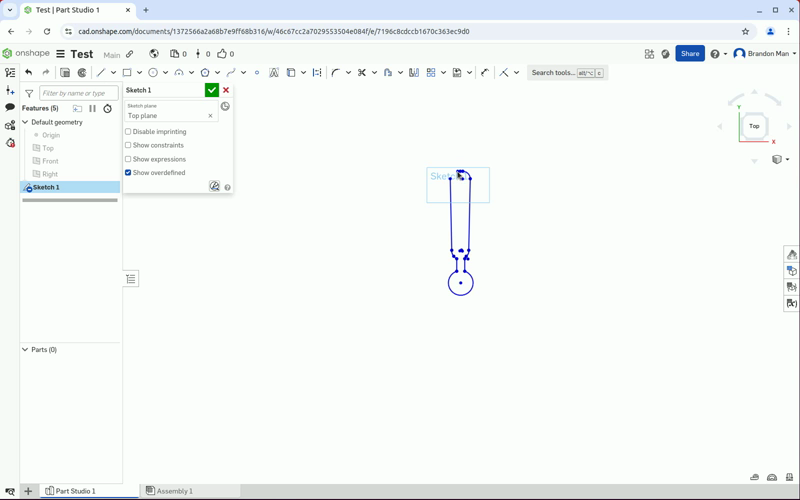
key(a)
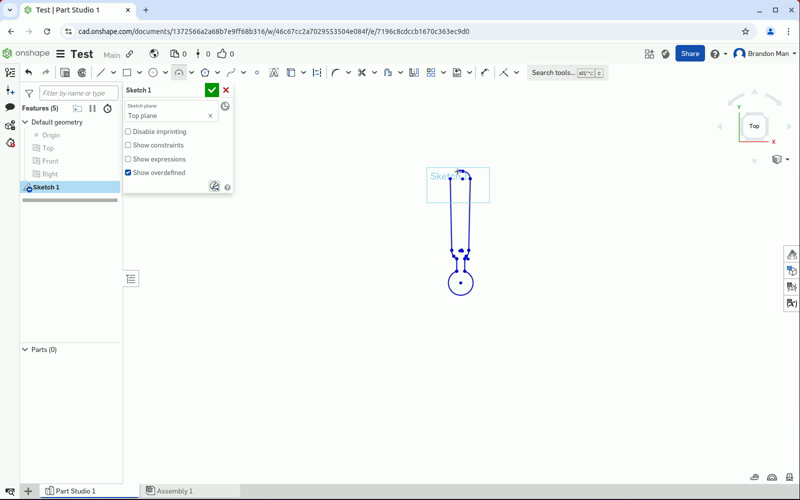
mouse_move(457, 171)
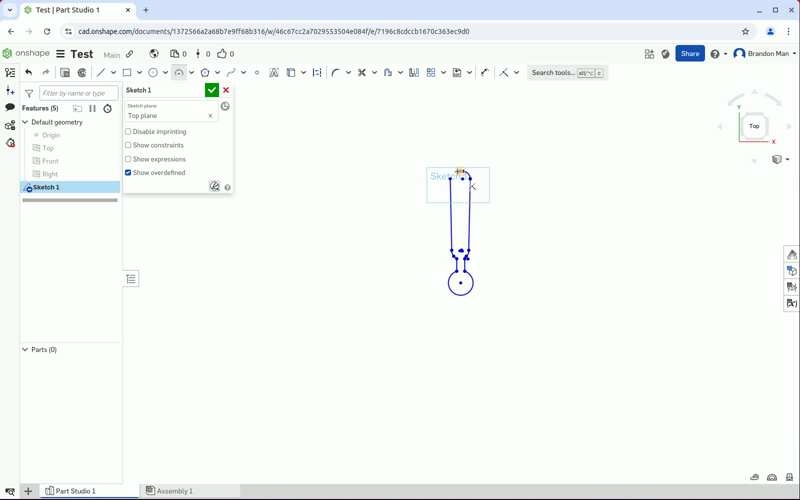
scroll(6)
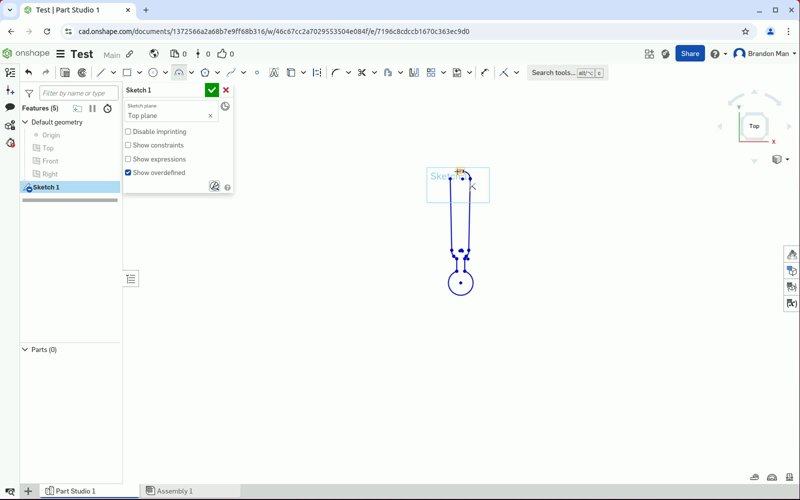
scroll(6)
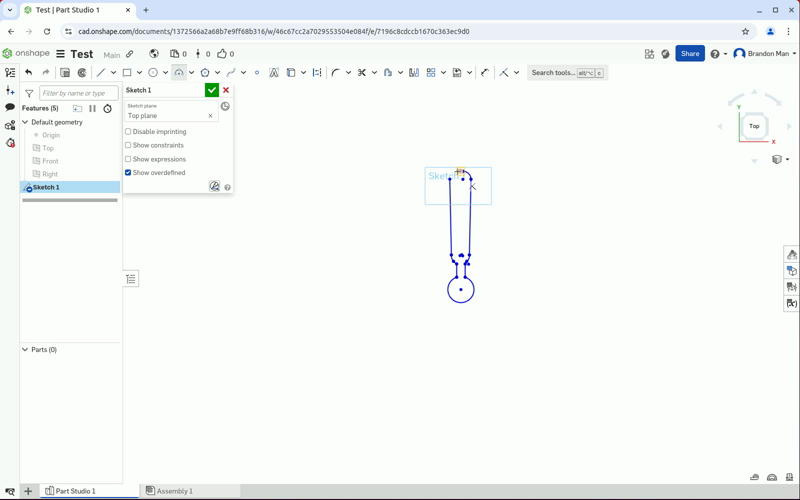
scroll(6)
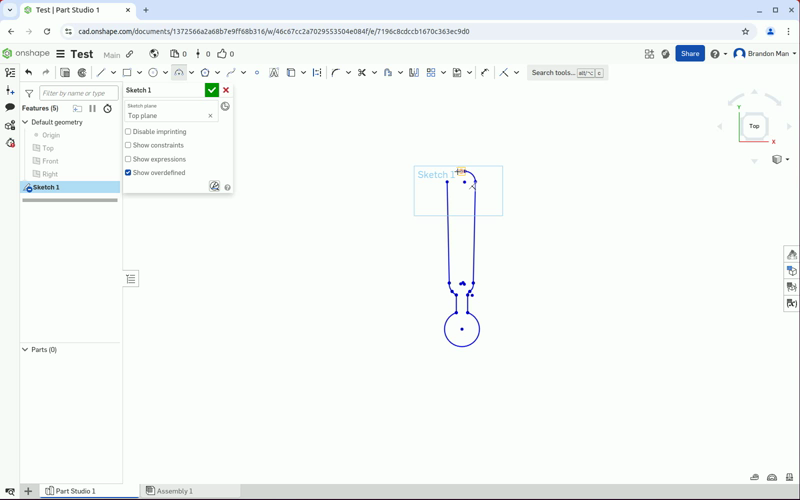
scroll(6)
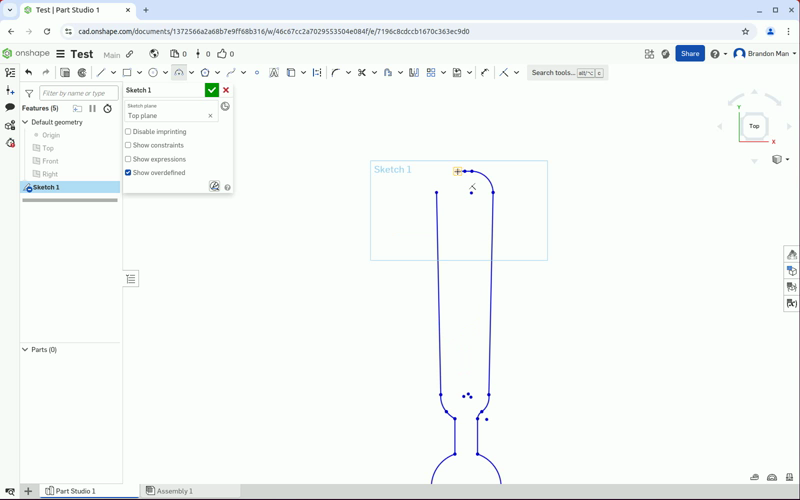
scroll(6)
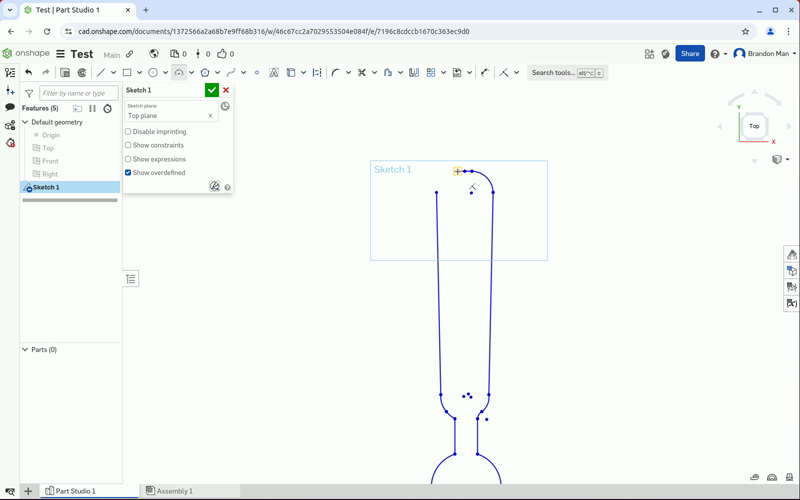
scroll(6)
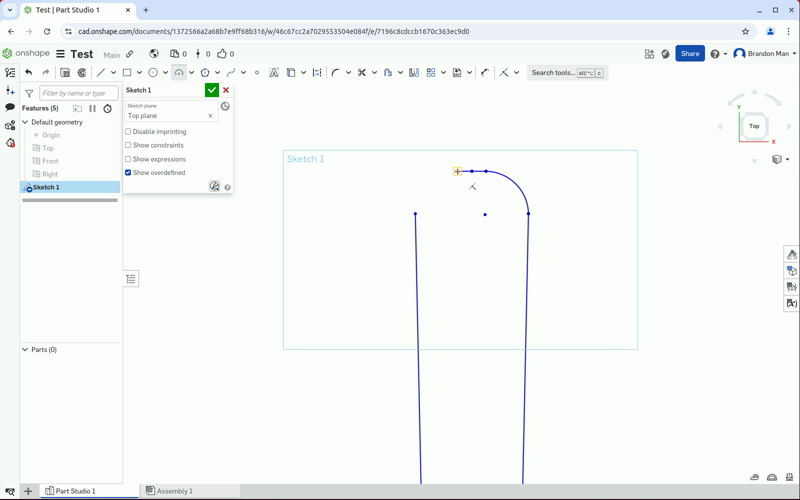
scroll(6)
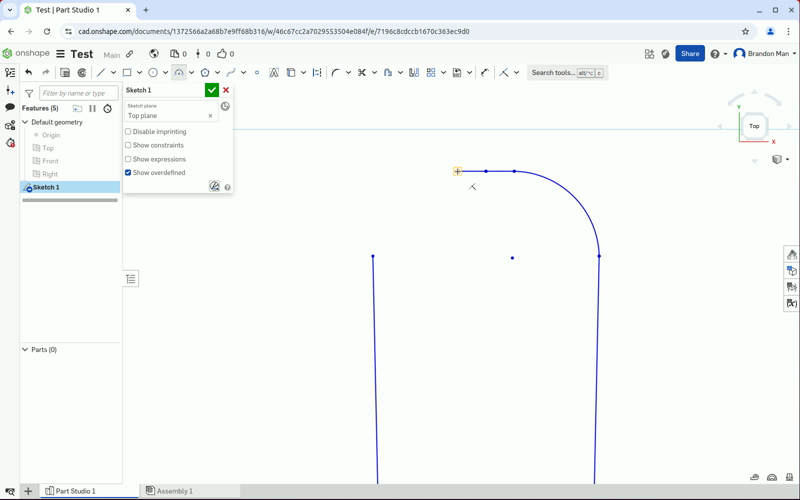
click(457, 171)
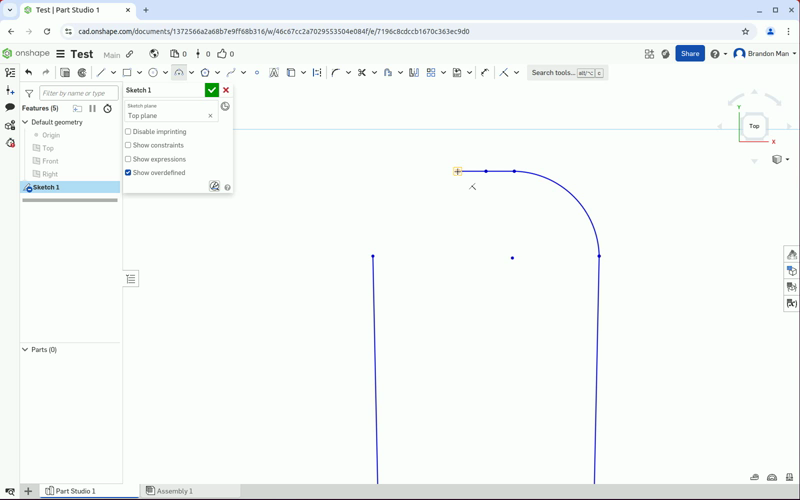
scroll(-6)
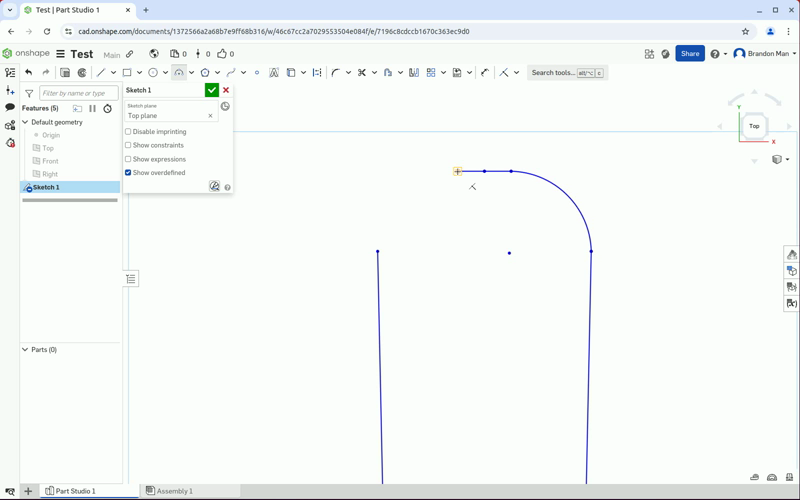
scroll(-6)
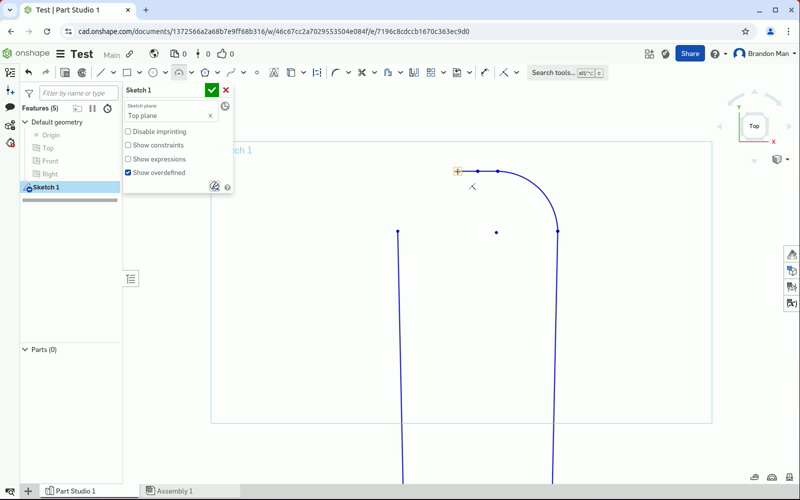
scroll(-6)
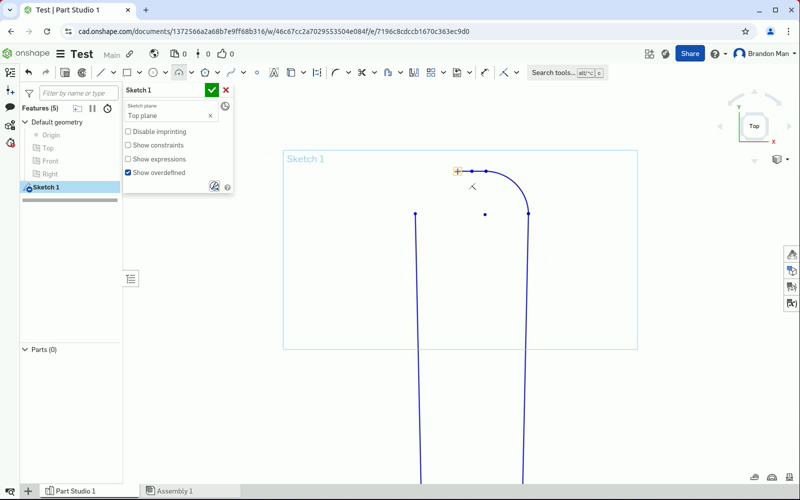
scroll(-6)
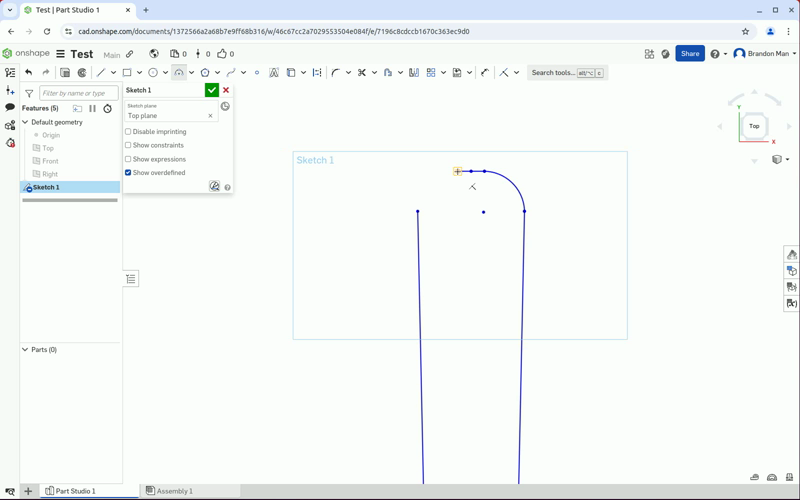
scroll(-6)
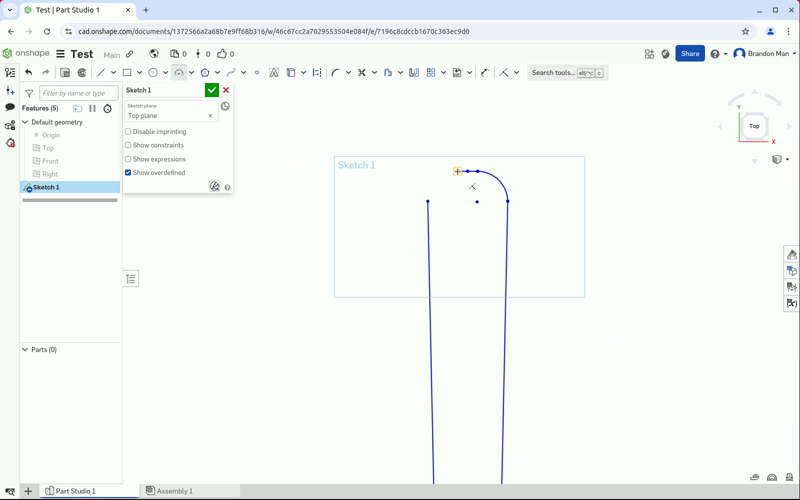
scroll(-6)
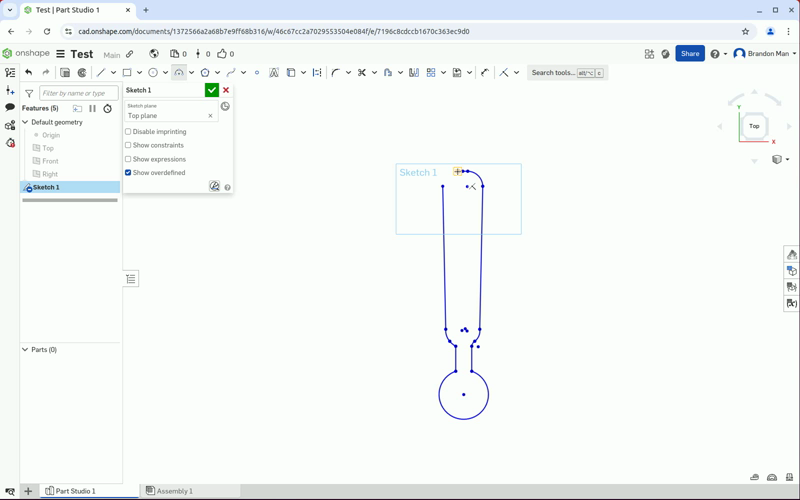
scroll(-6)
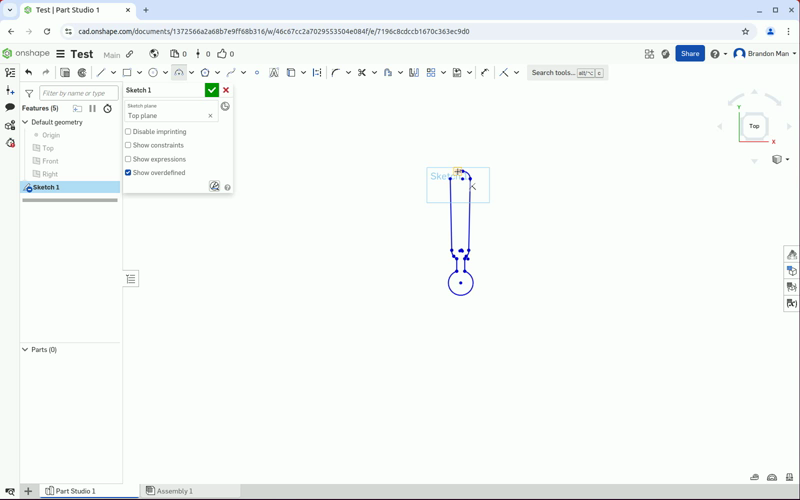
mouse_move(450, 178)
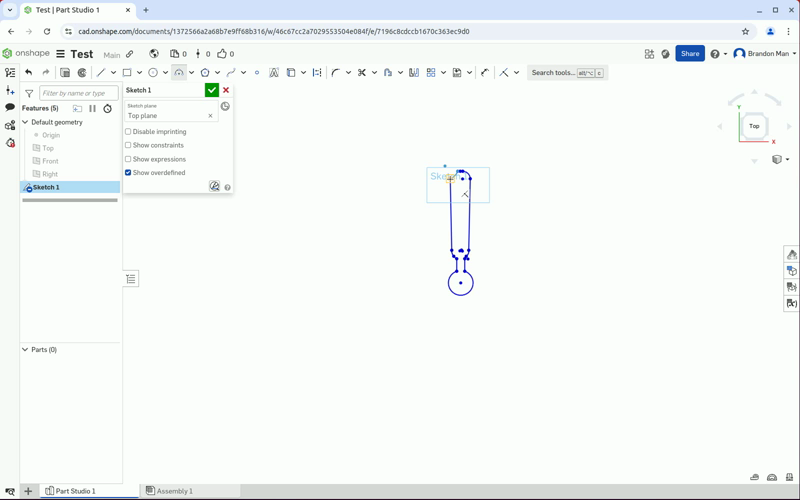
click(450, 178)
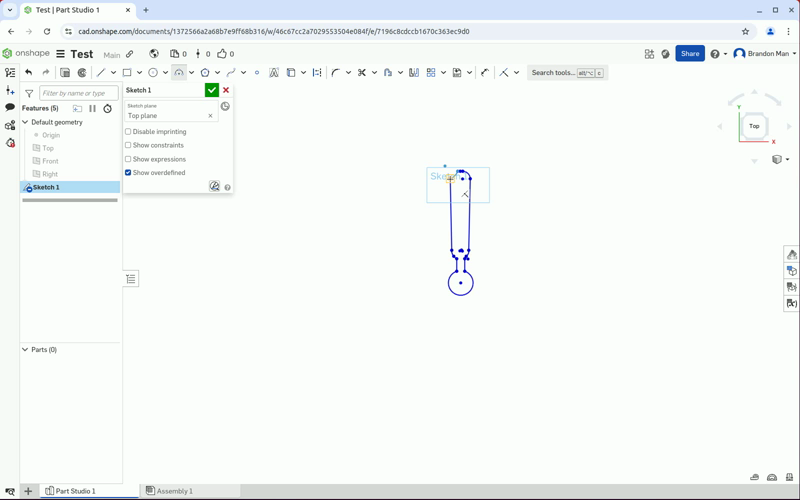
key_down(shift)
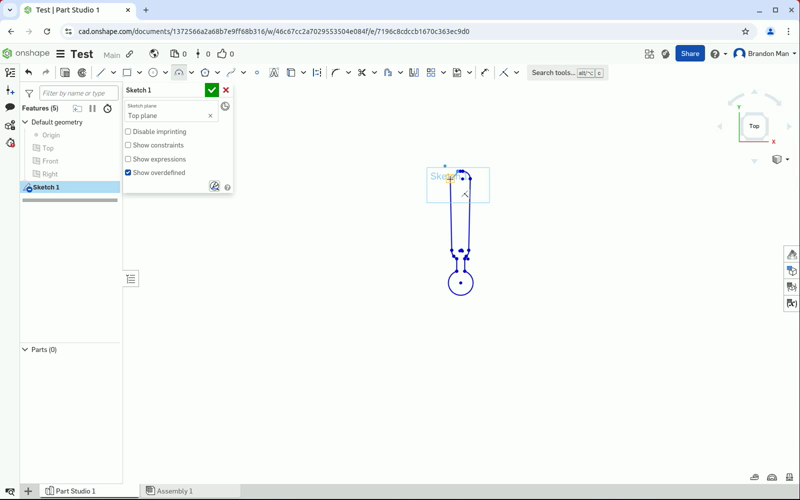
mouse_move(452, 173)
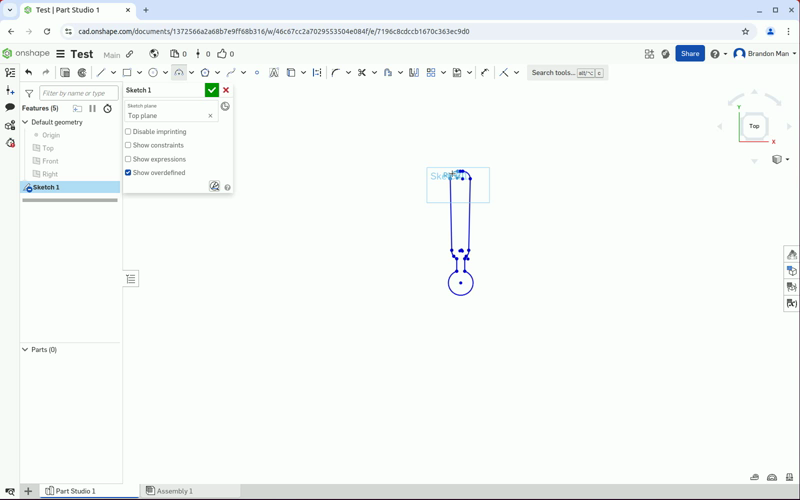
click(452, 173)
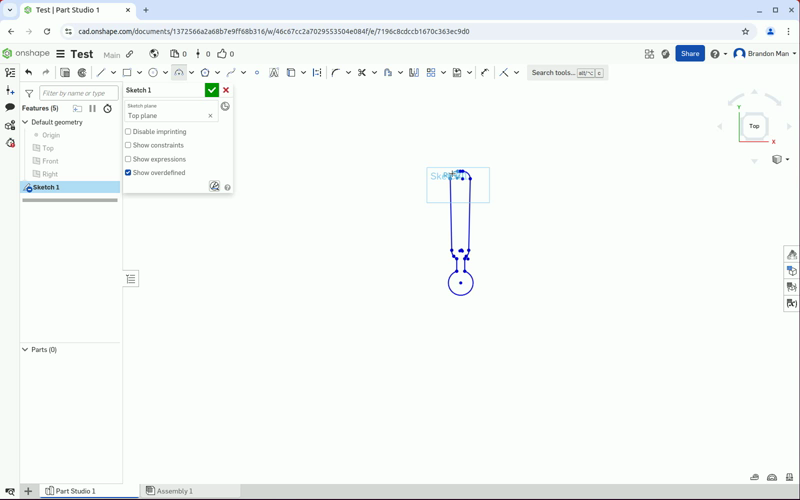
key_up(shift)
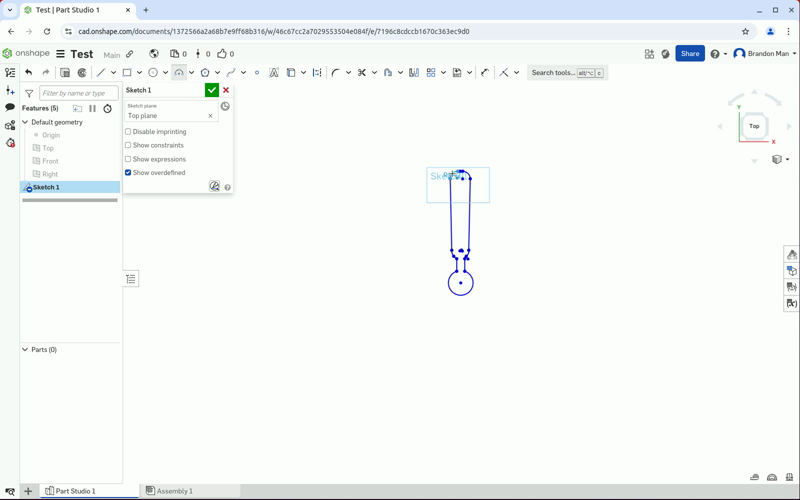
key(esc)
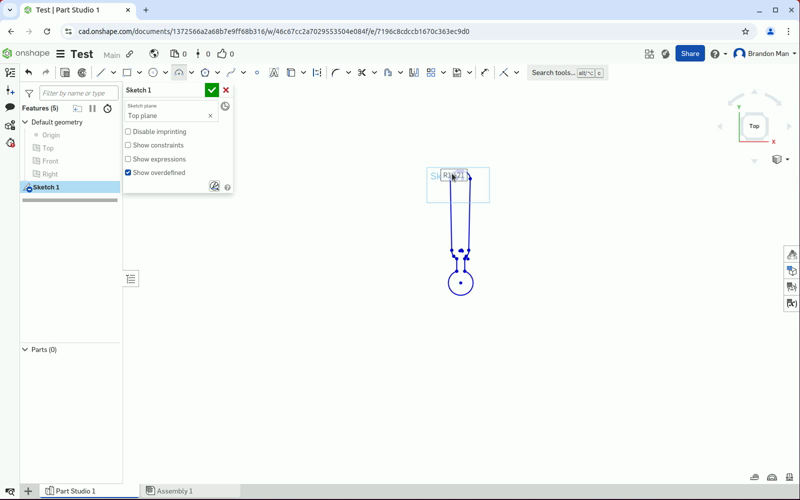
key(c)
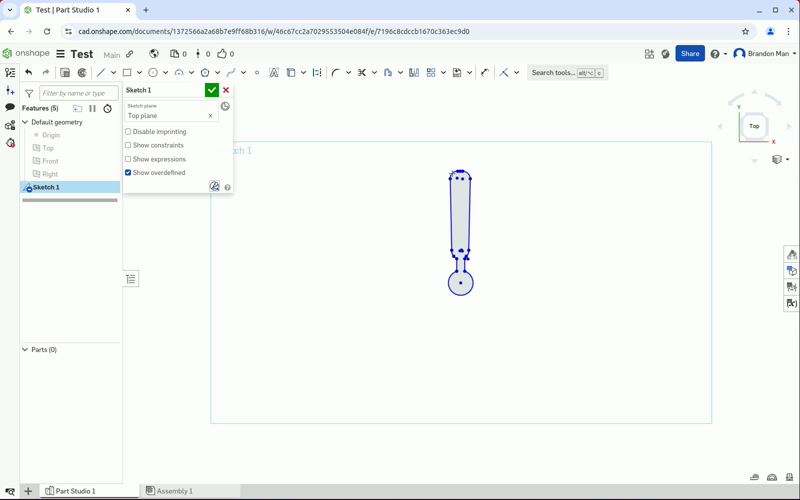
key_down(shift)
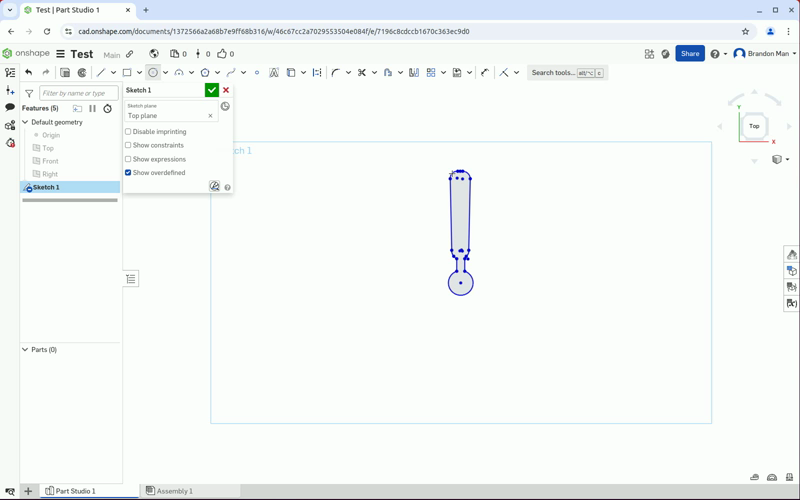
mouse_move(460, 283)
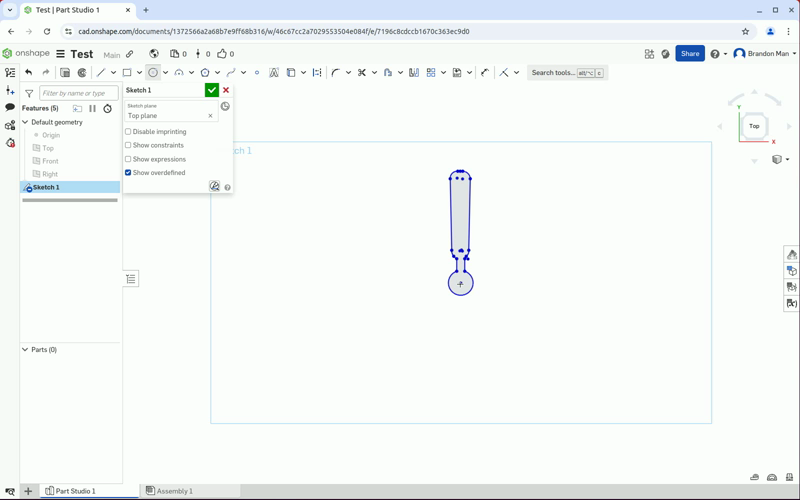
scroll(6)
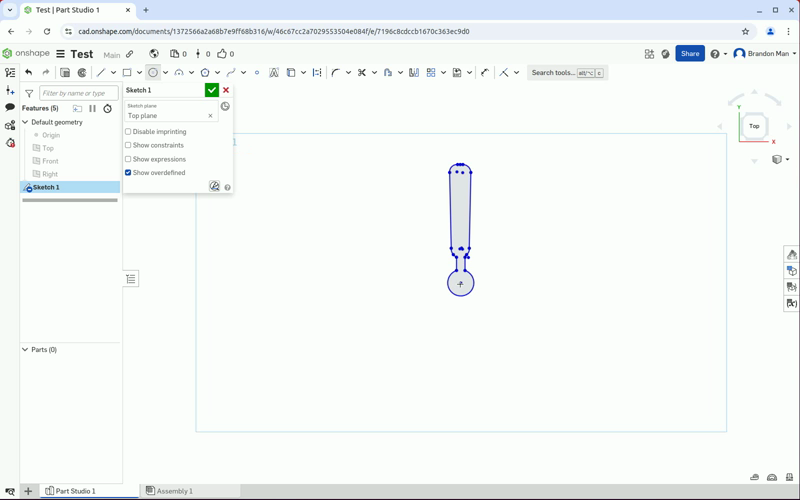
scroll(6)
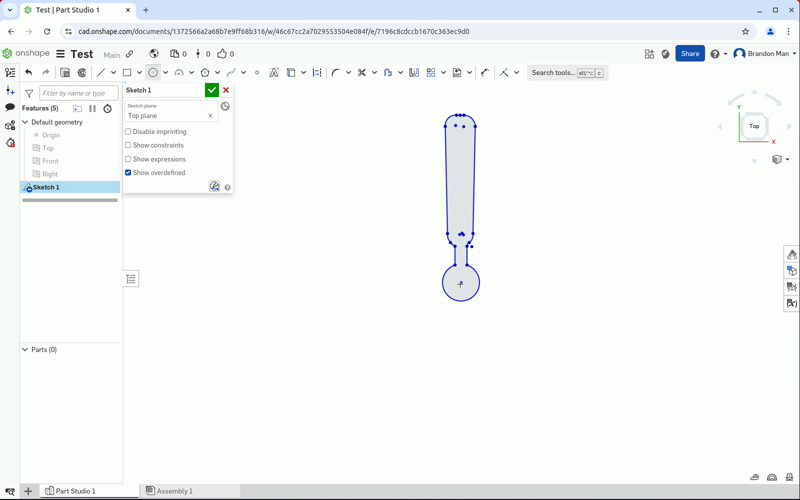
scroll(6)
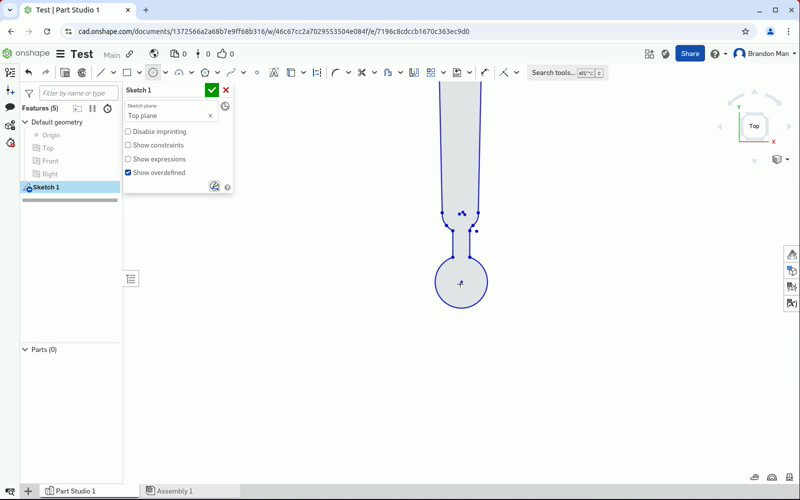
scroll(6)
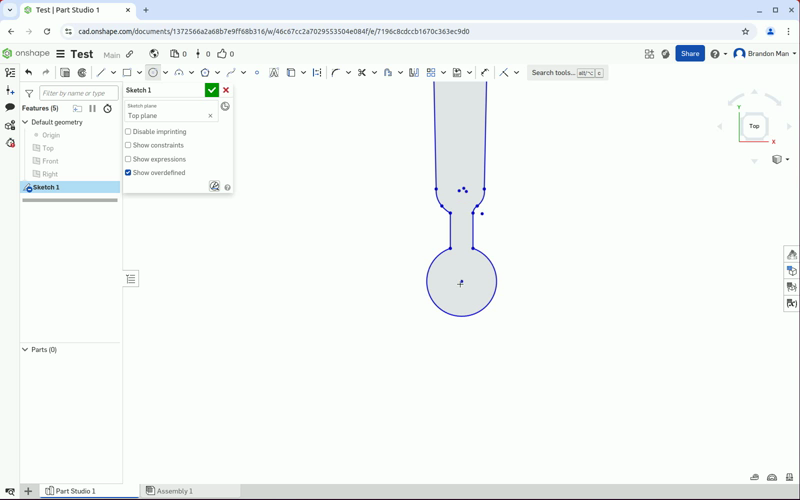
scroll(6)
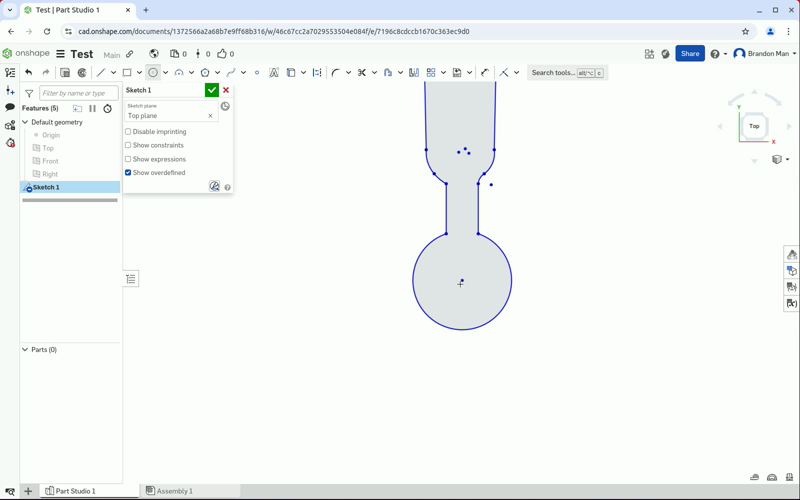
scroll(6)
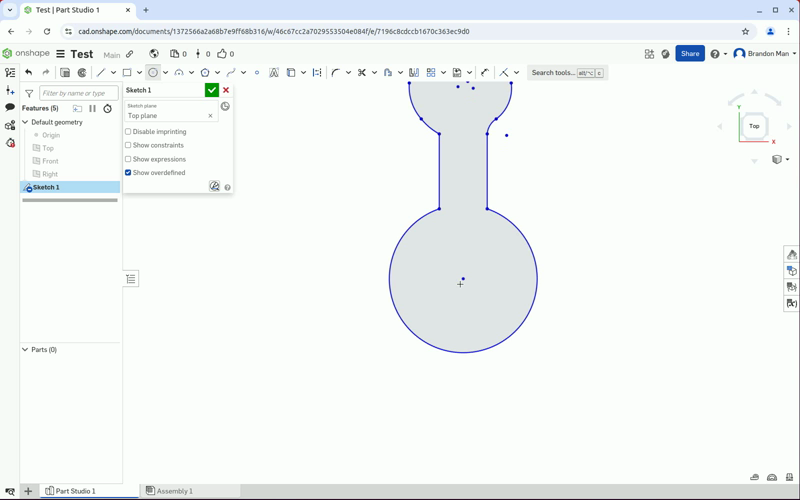
scroll(6)
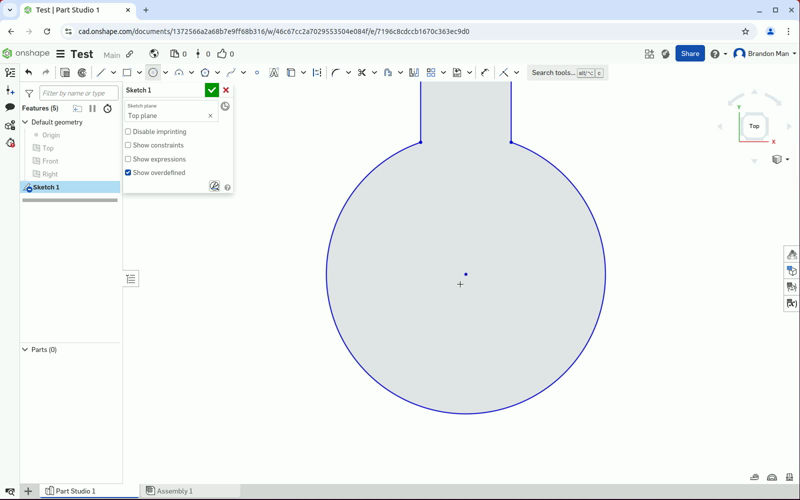
click(460, 283)
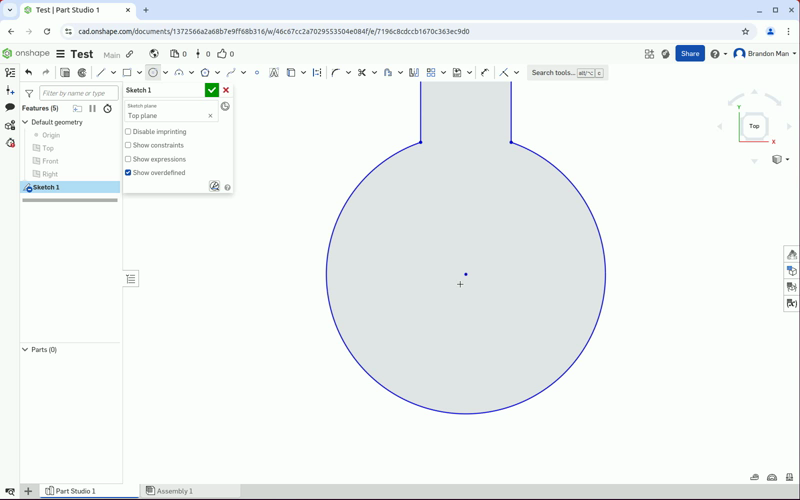
scroll(-6)
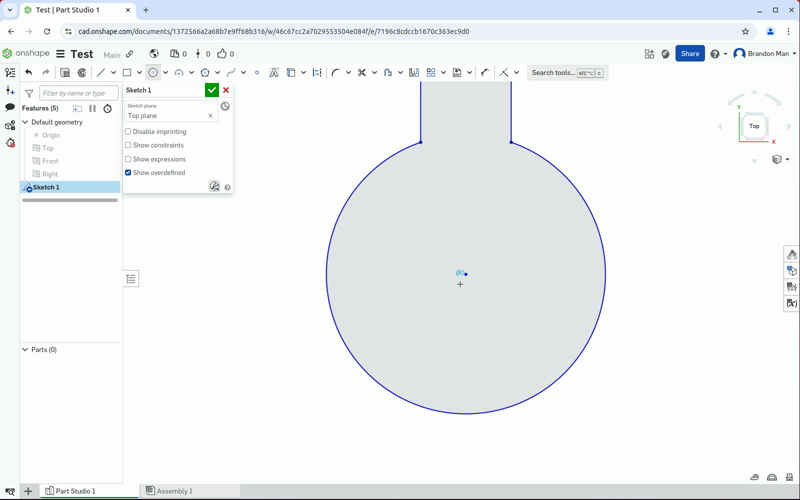
scroll(-6)
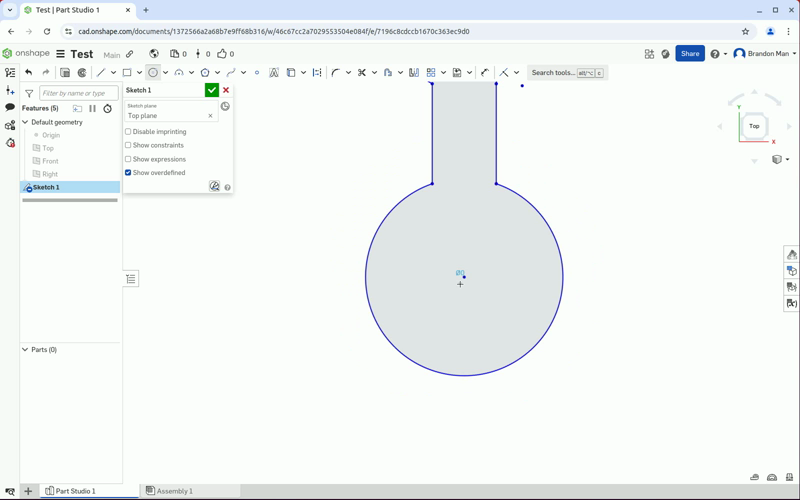
scroll(-6)
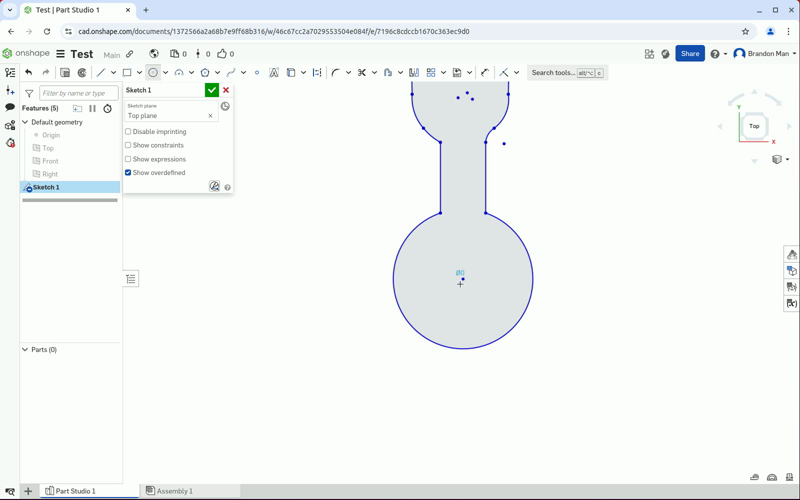
scroll(-6)
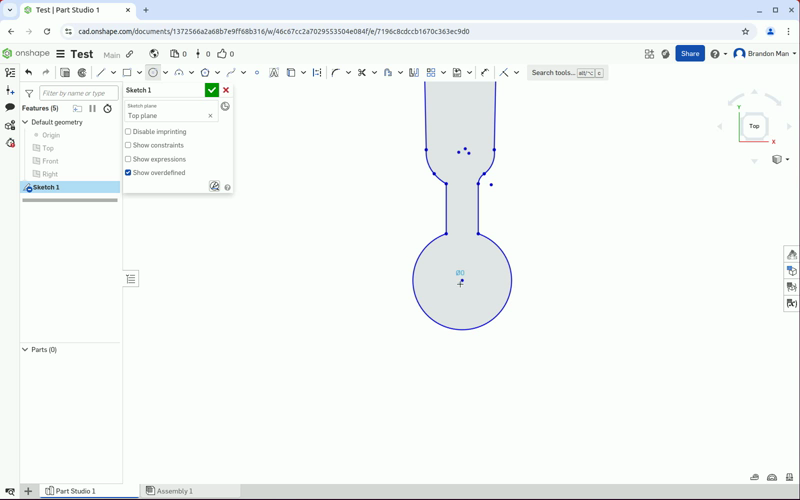
scroll(-6)
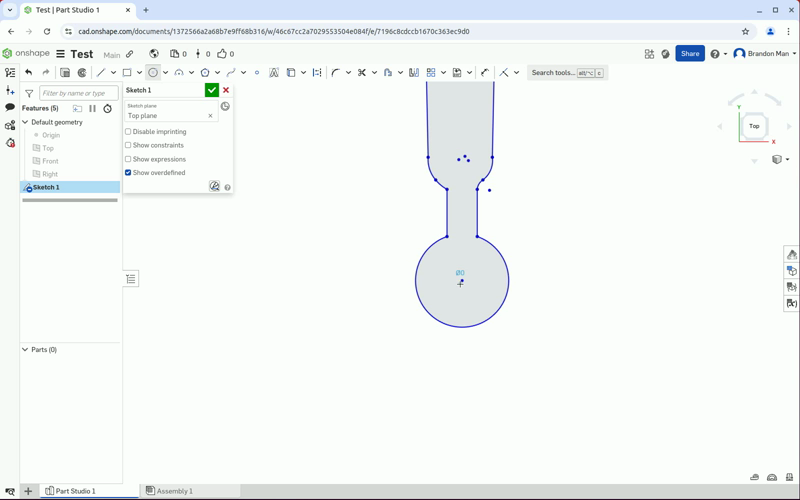
scroll(-6)
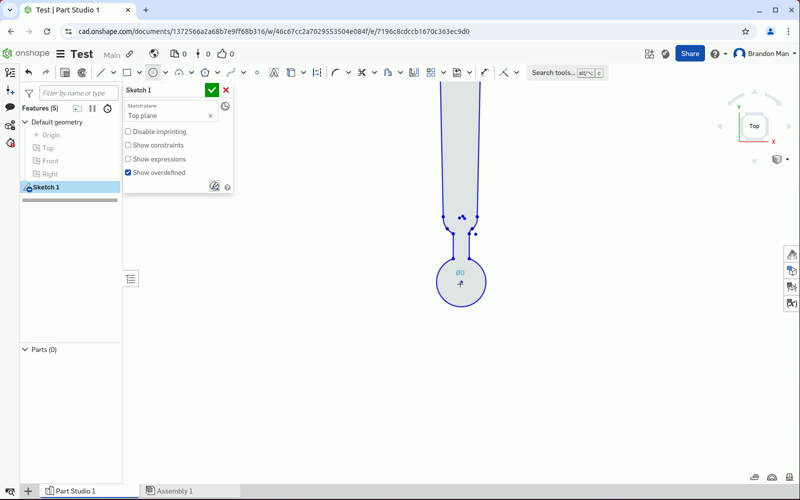
scroll(-6)
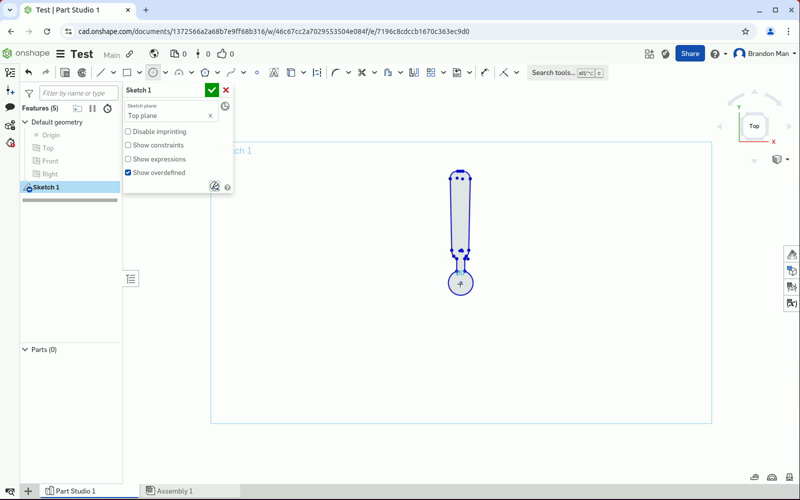
key_up(shift)
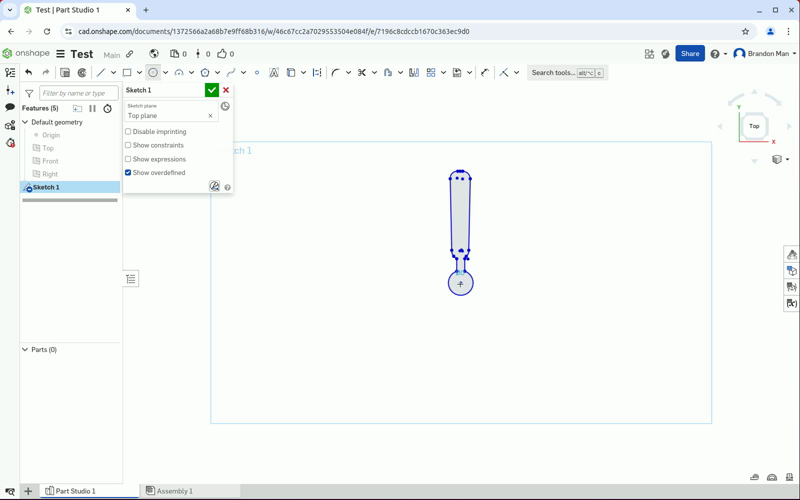
mouse_move(466, 283)
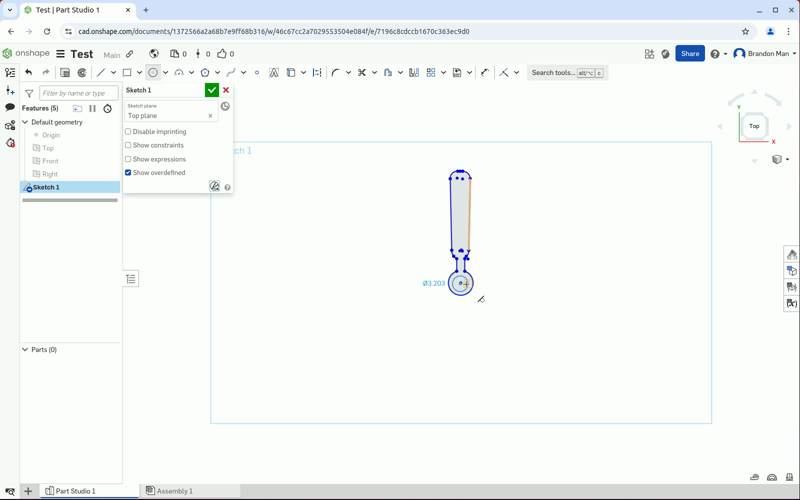
click(466, 283)
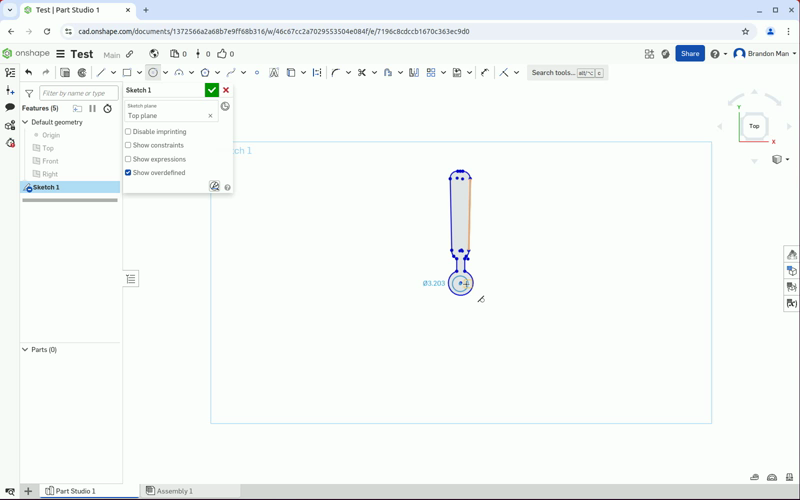
key(esc)
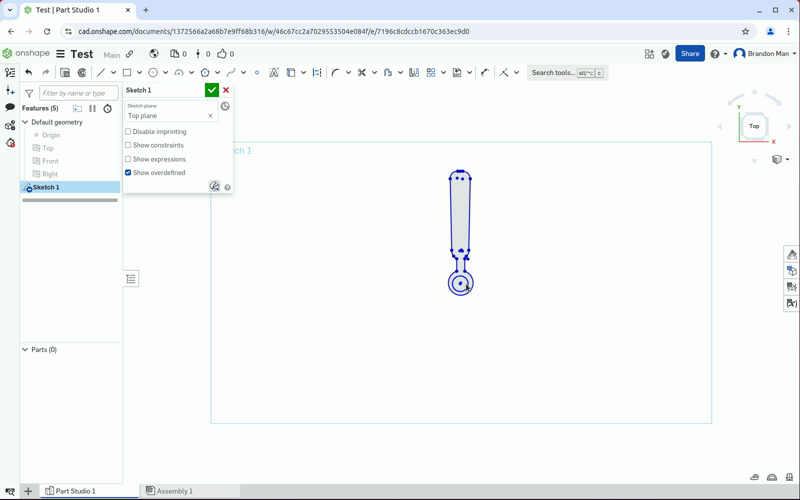
mouse_move(453, 175)
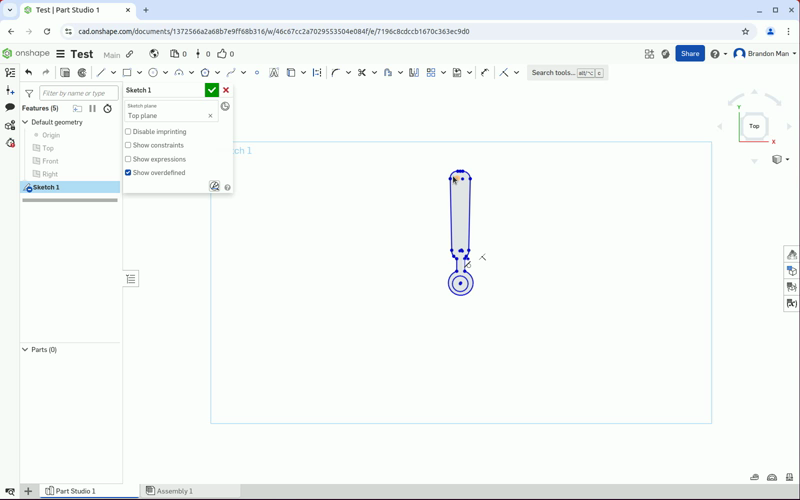
click(453, 175)
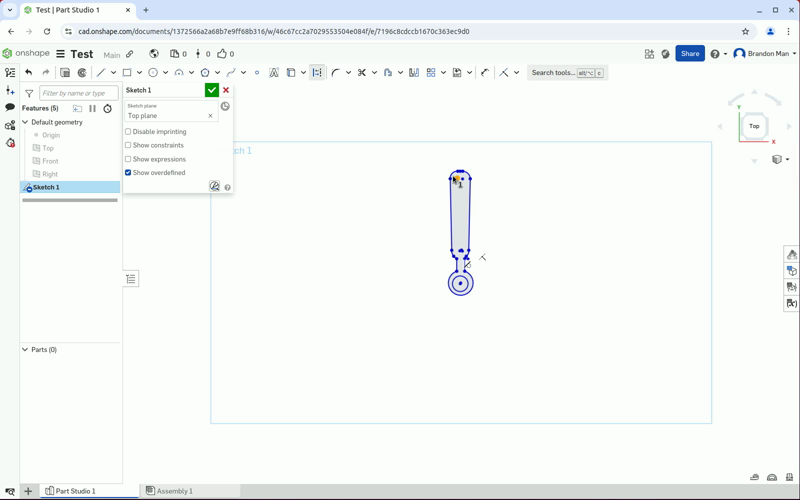
mouse_move(73, 352)
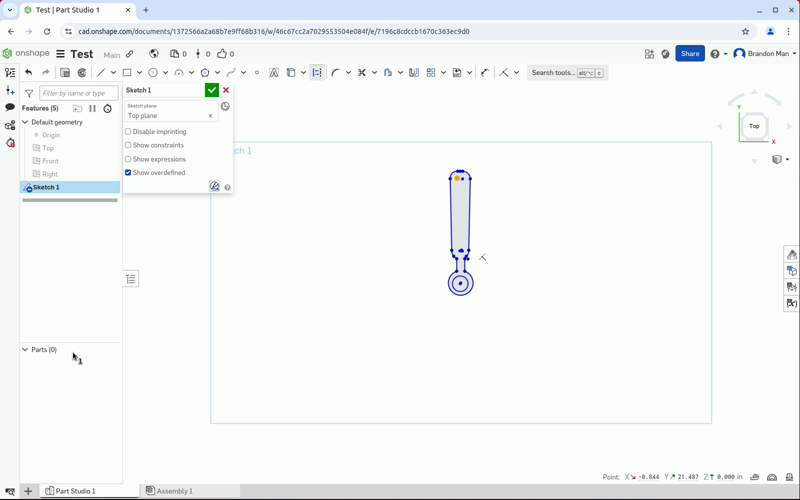
key(shift+y)
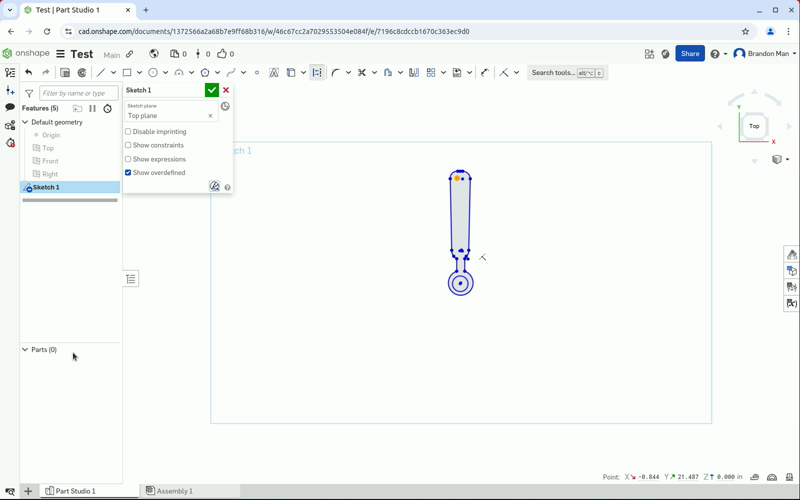
key(shift+e)
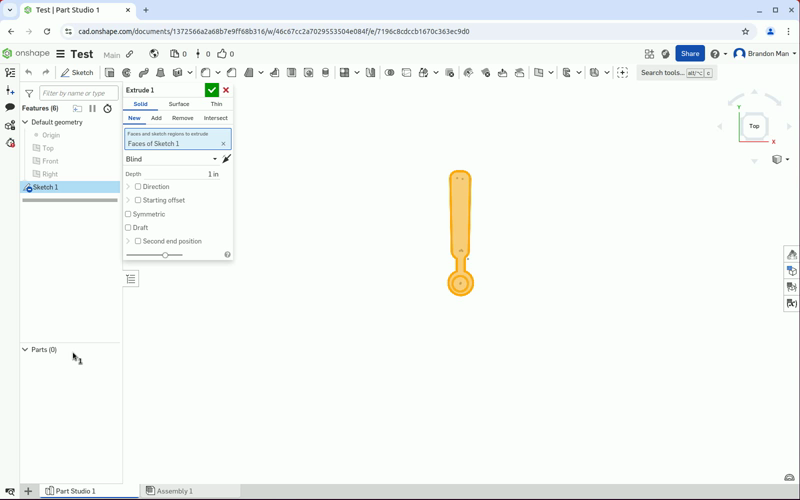
mouse_move(143, 106)
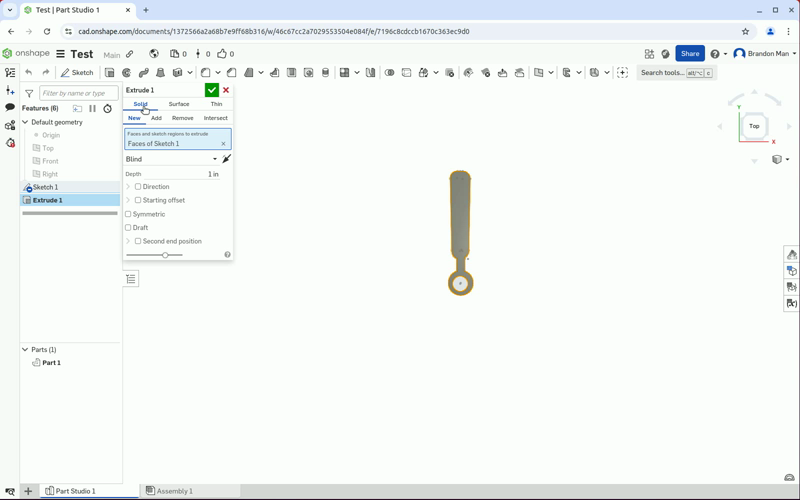
click(143, 106)
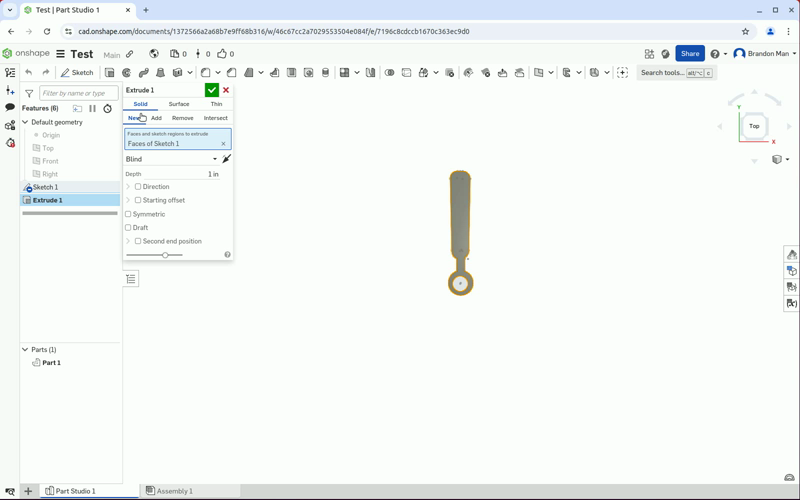
mouse_move(137, 120)
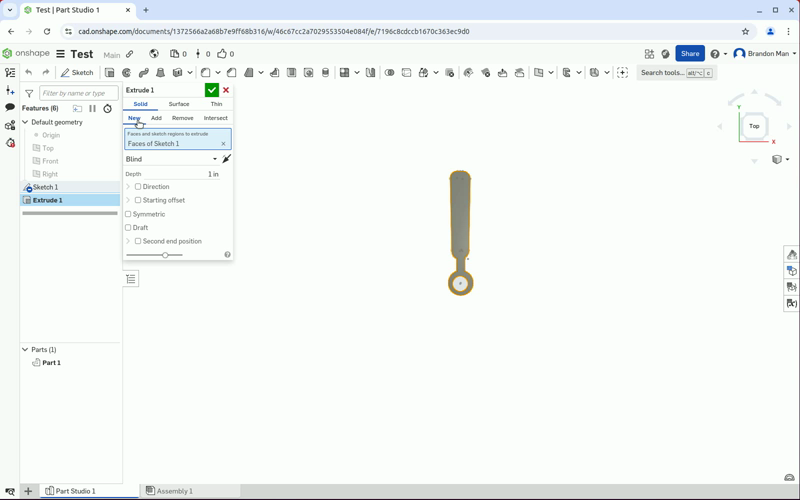
click(137, 120)
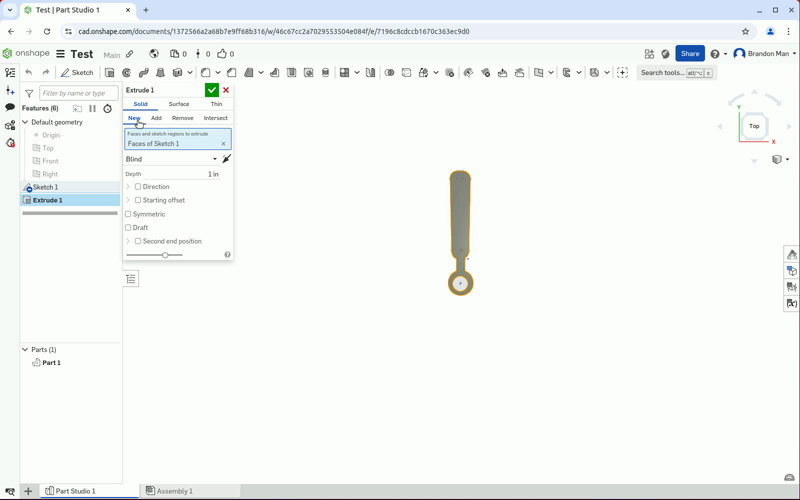
key(tab, 4)
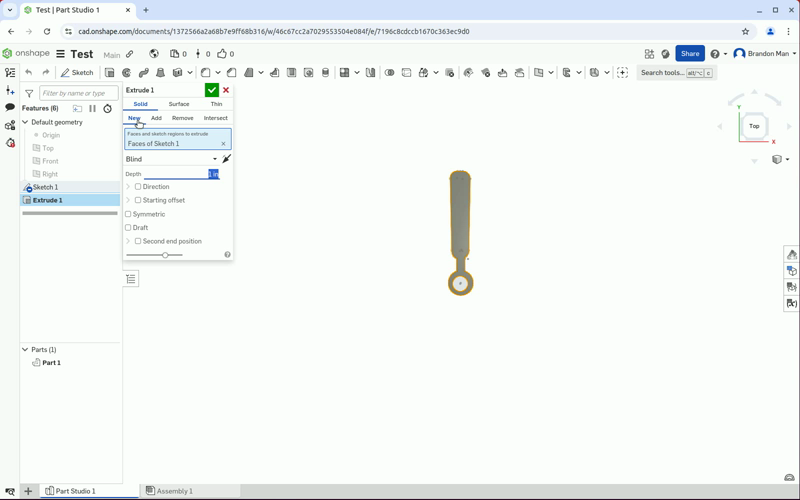
text(0.722)
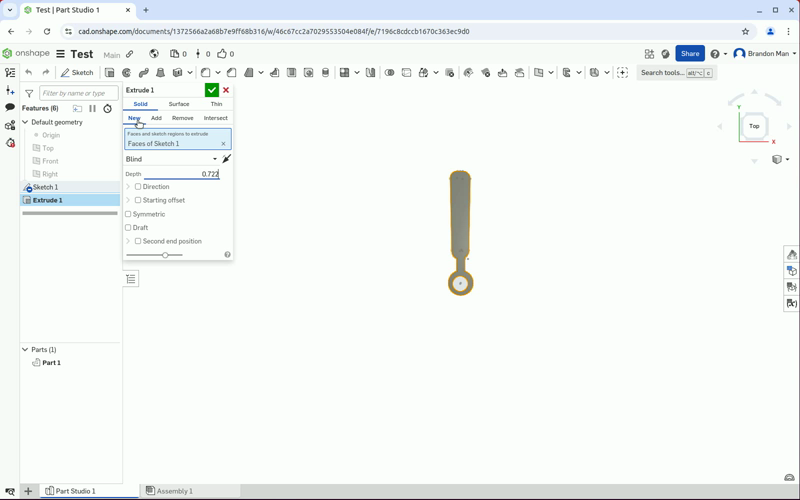
key(enter)
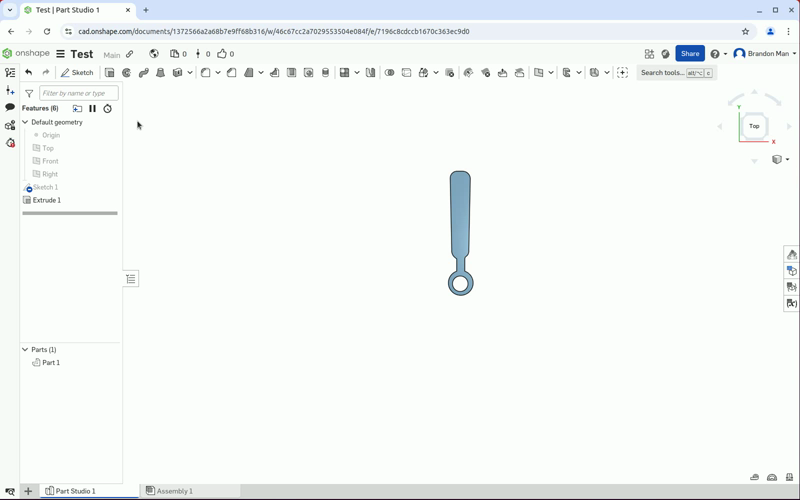
key(shift+h)
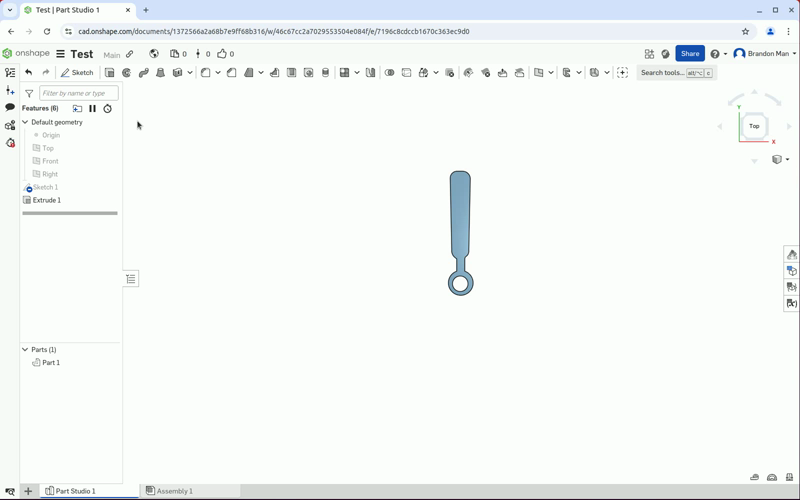
key(shift+h)
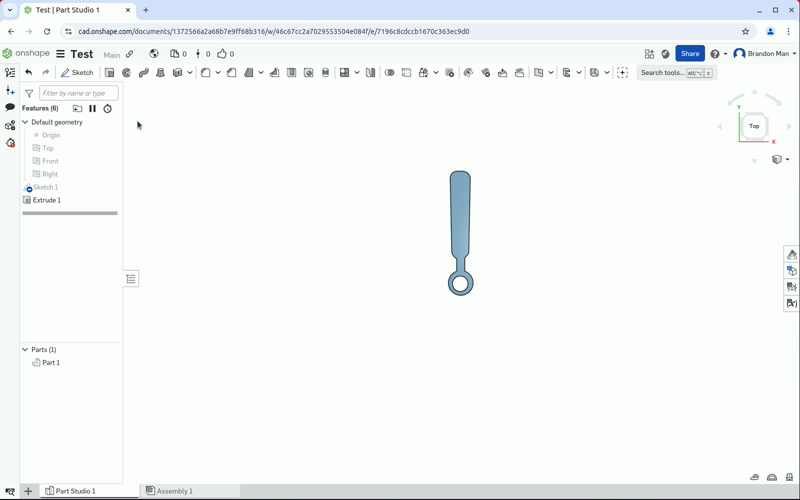
mouse_move(73, 189)
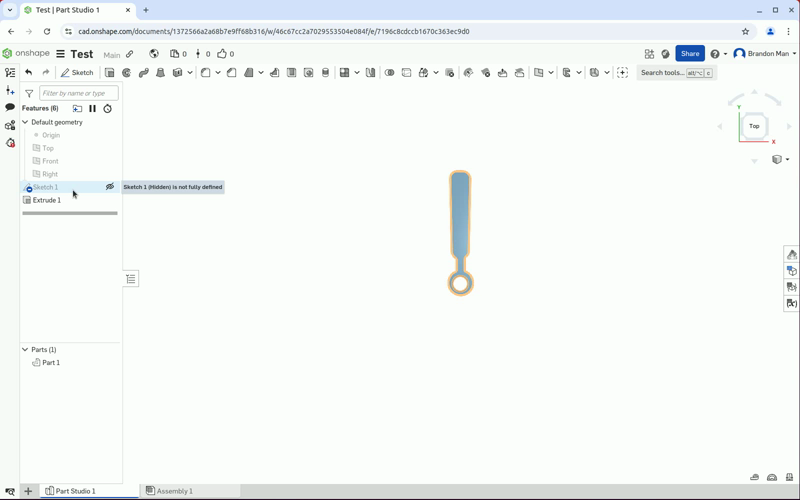
click(73, 189)
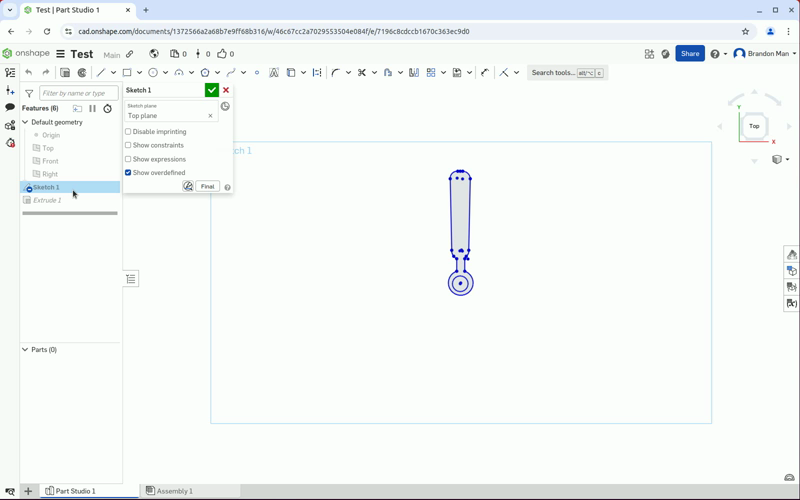
mouse_move(229, 92)
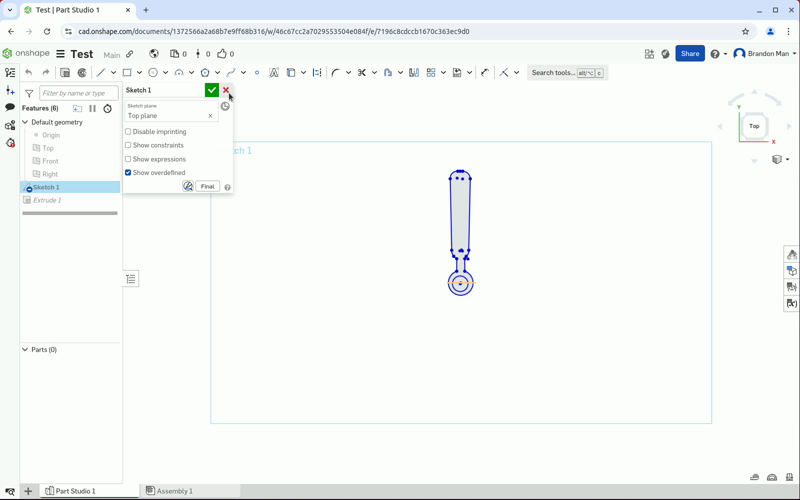
click(229, 92)
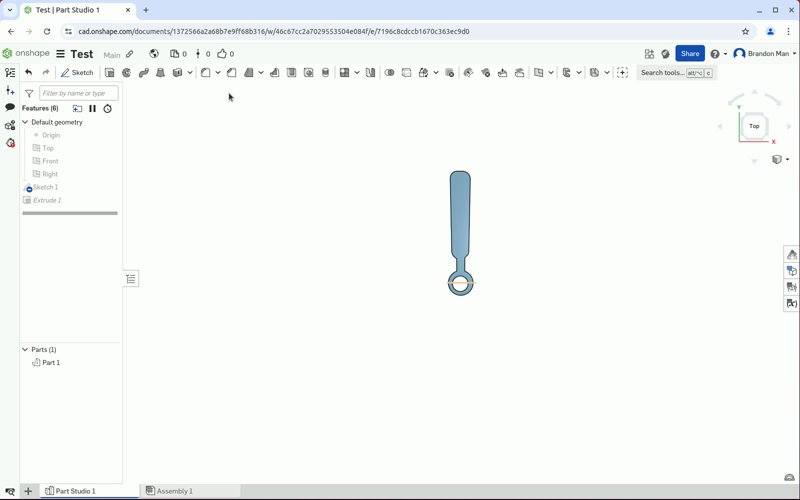
mouse_move(541, 75)
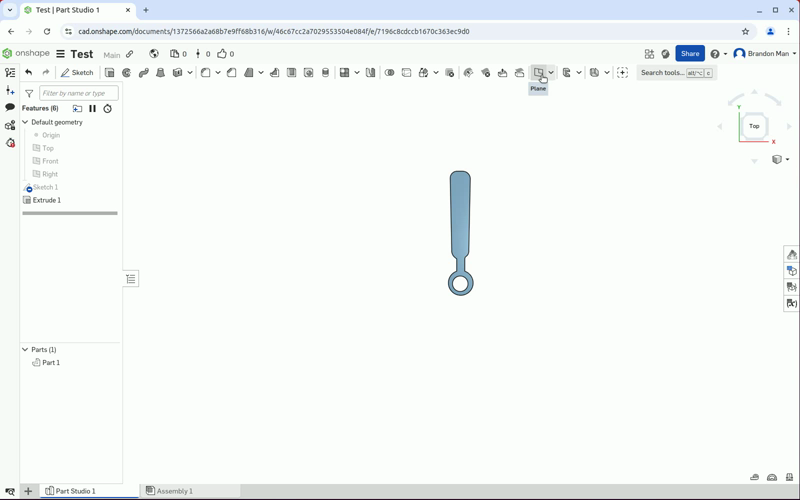
click(541, 75)
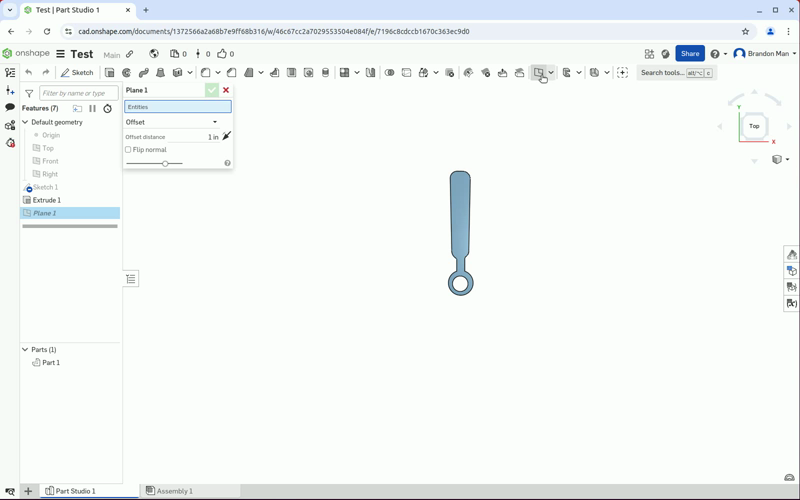
mouse_move(73, 150)
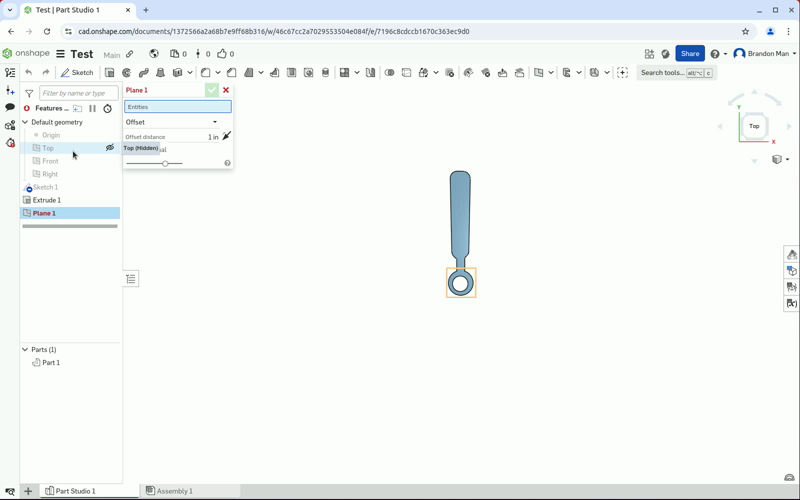
click(73, 150)
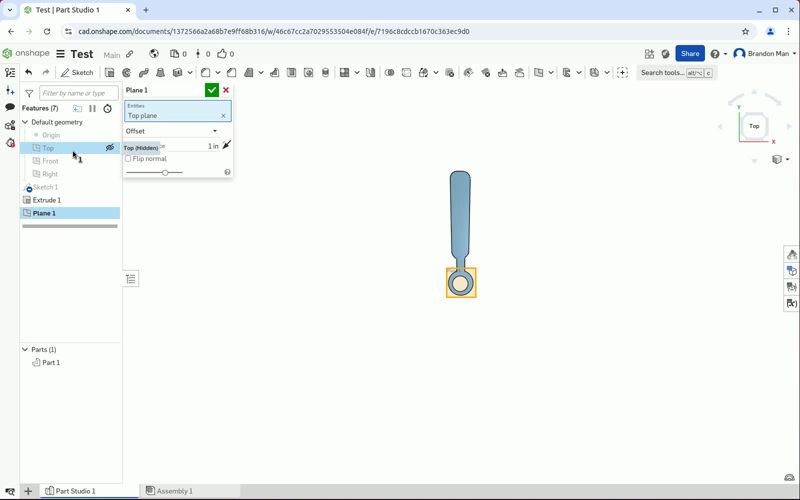
key(tab, 2)
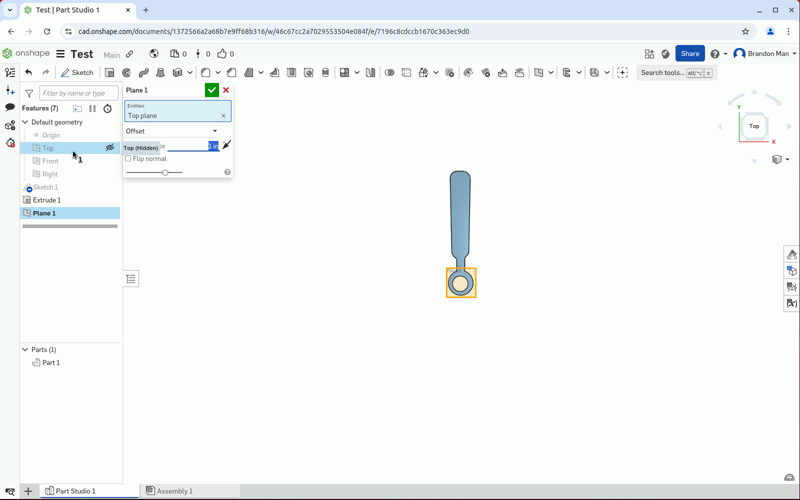
text(0.709)
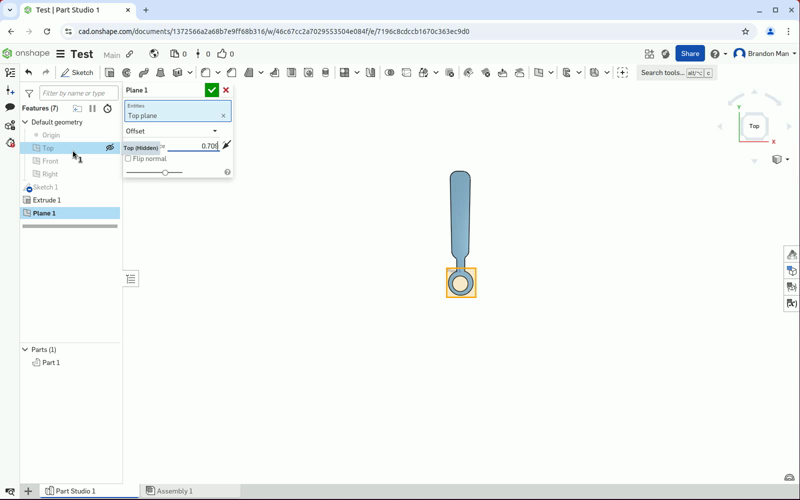
key(enter, 2)
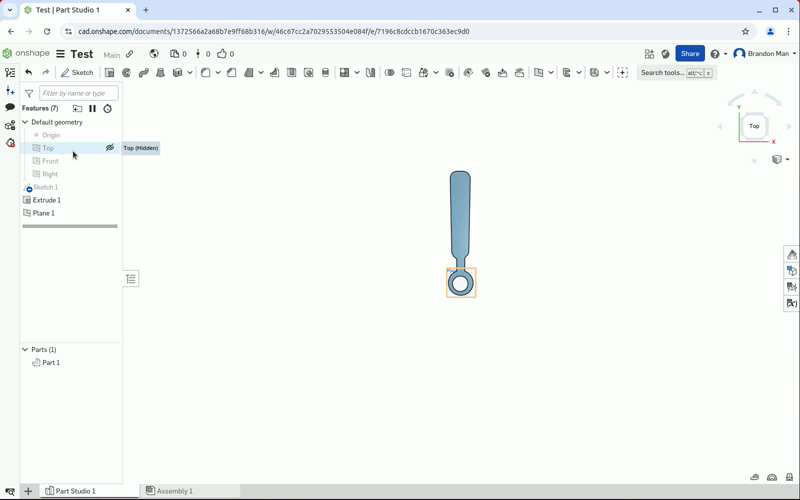
key(shift+s)
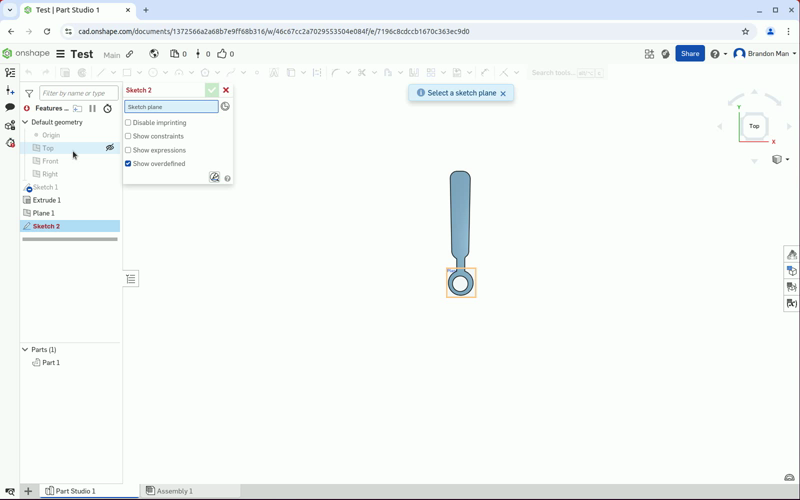
mouse_move(73, 215)
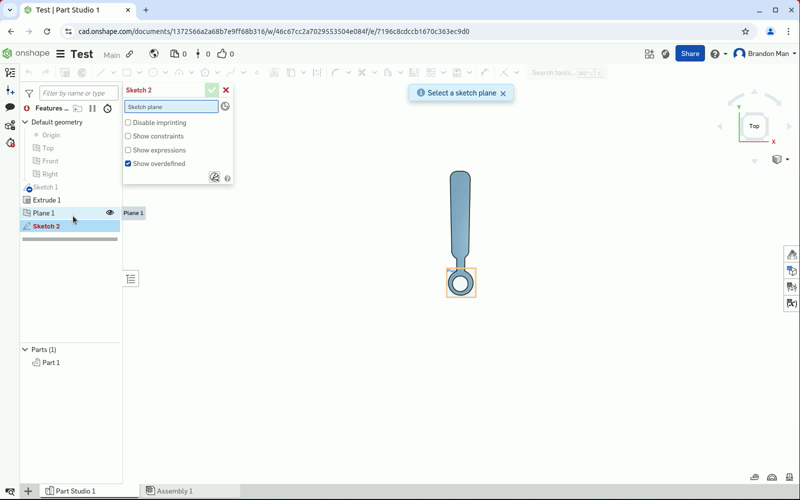
click(73, 215)
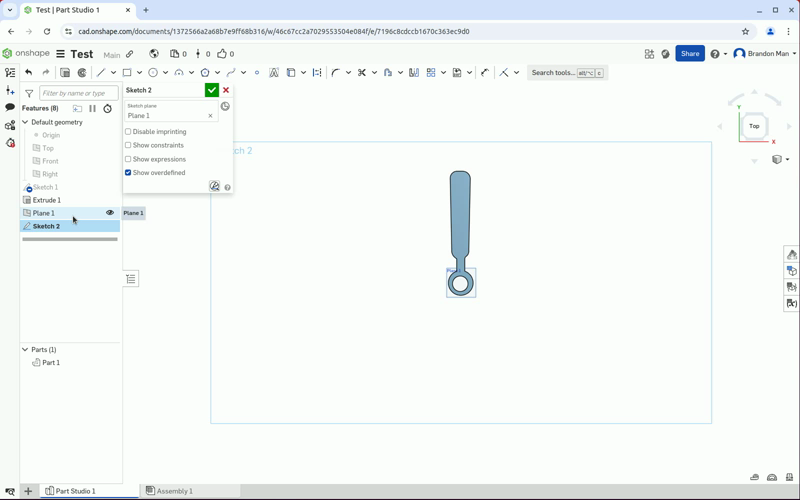
mouse_move(73, 352)
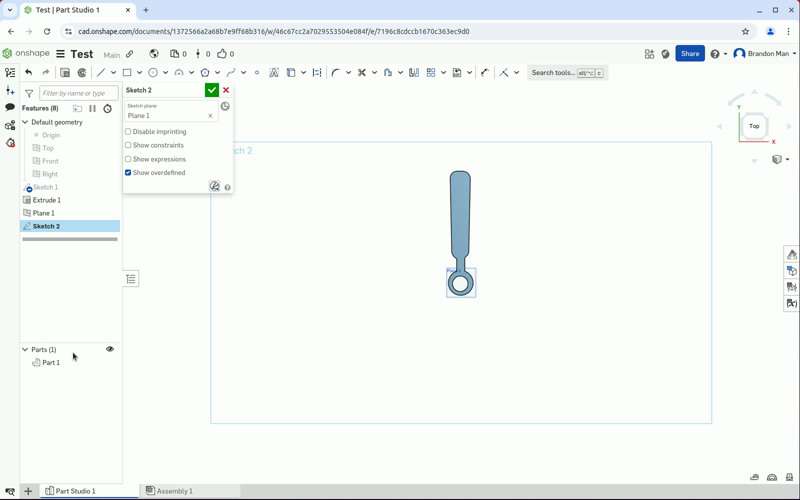
key(y)
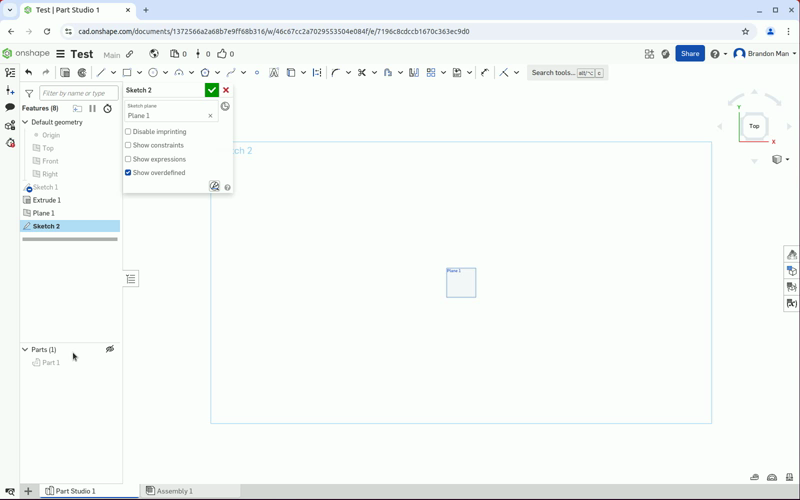
key(l)
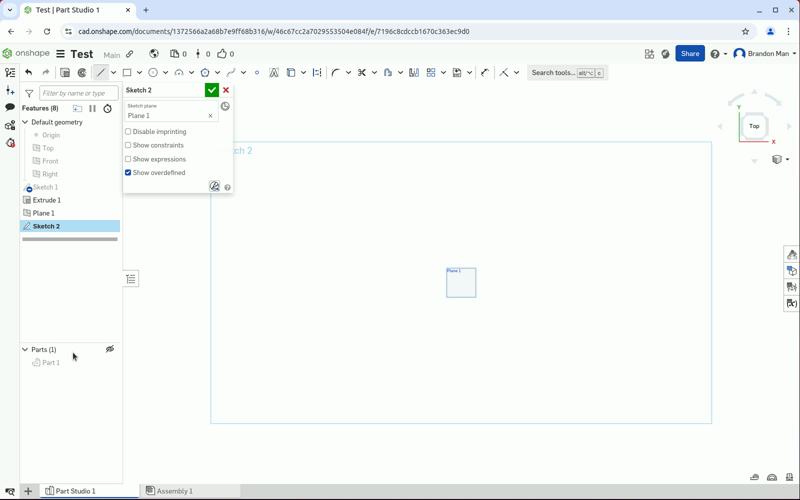
key_down(shift)
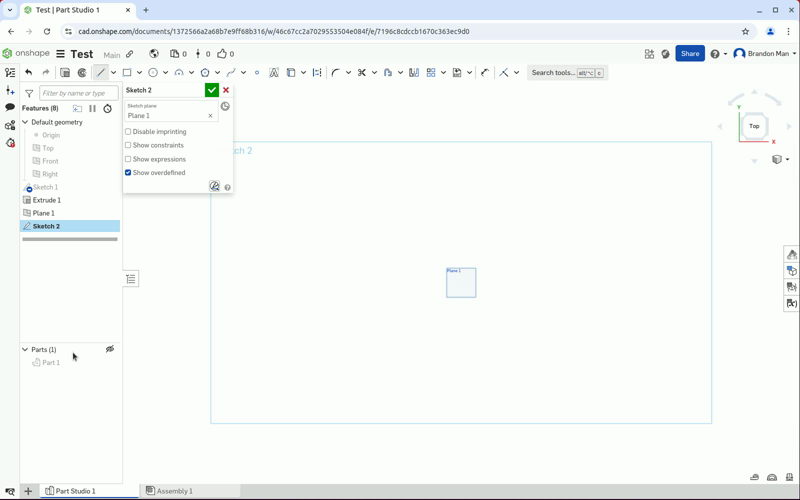
mouse_move(454, 177)
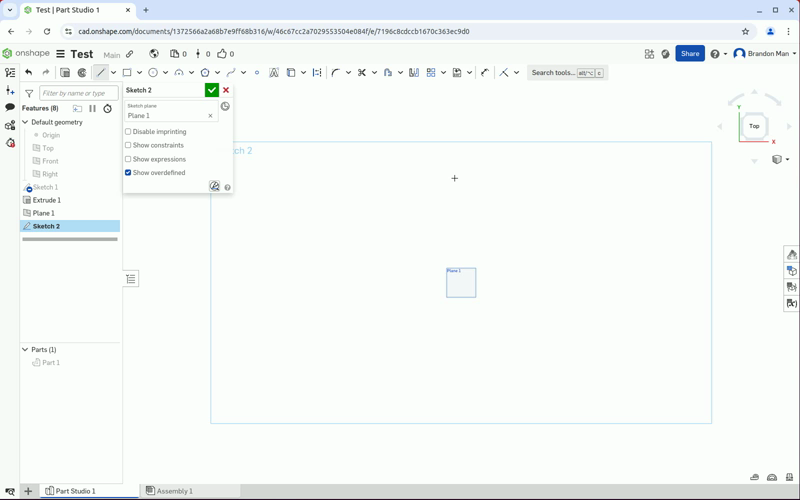
click(454, 177)
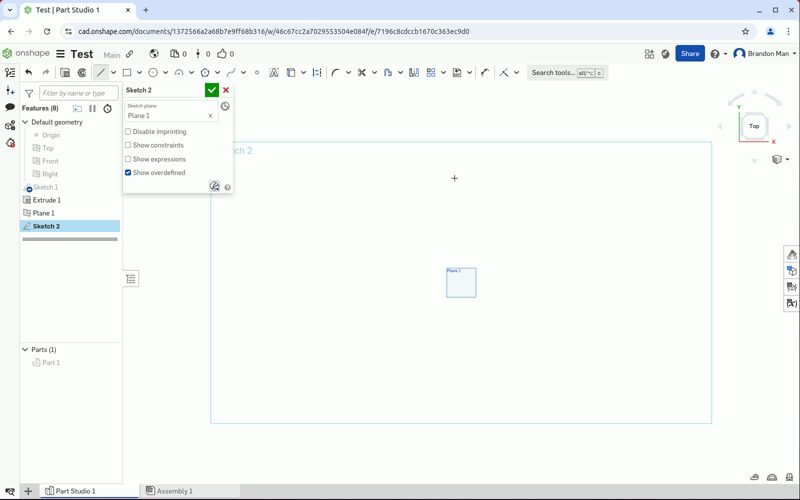
key_up(shift)
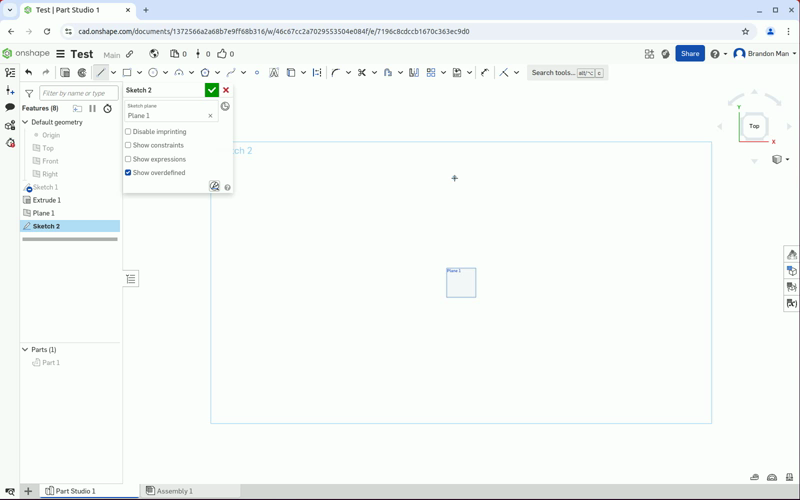
key_down(shift)
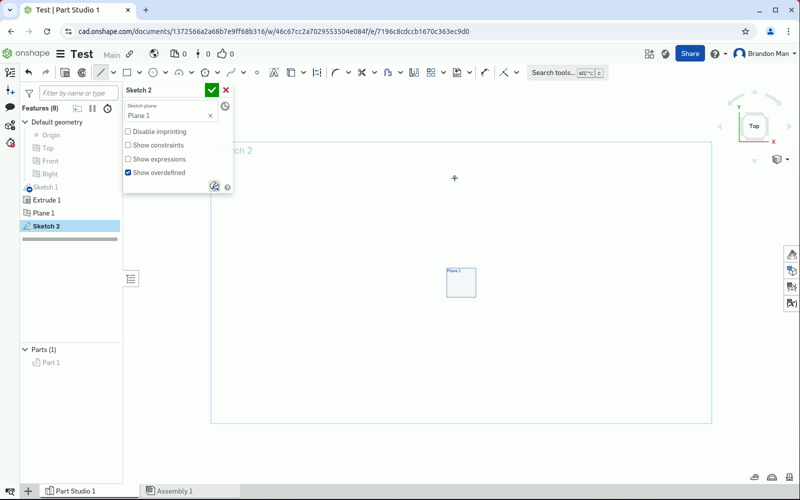
mouse_move(456, 249)
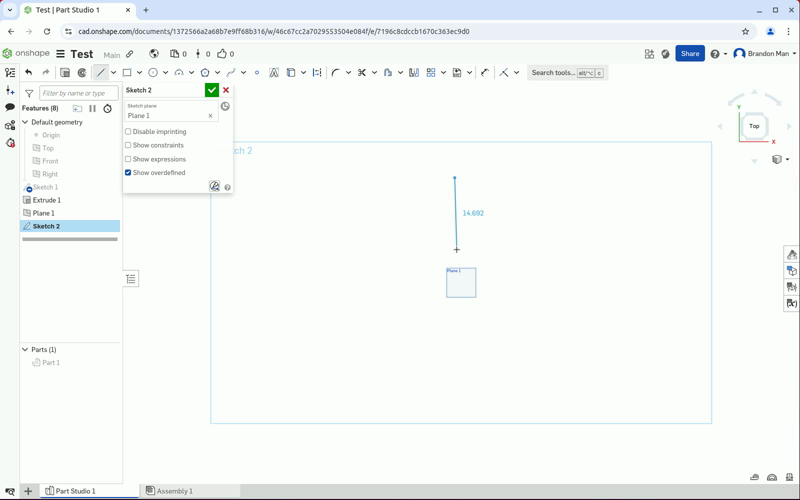
click(456, 249)
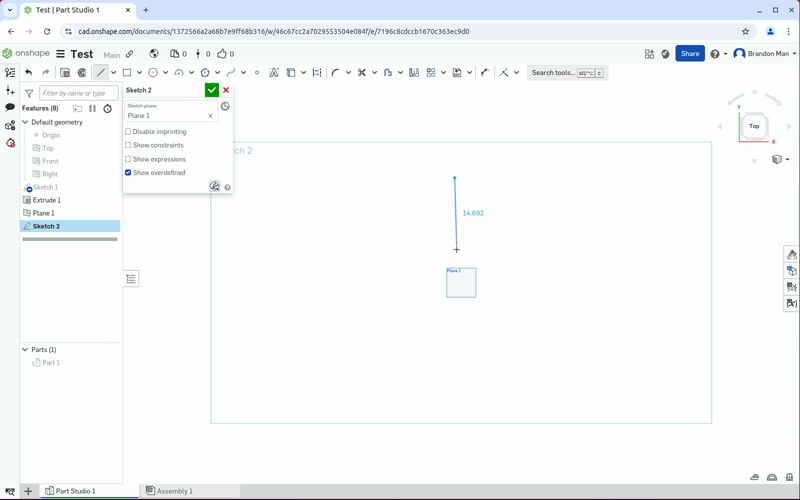
key_up(shift)
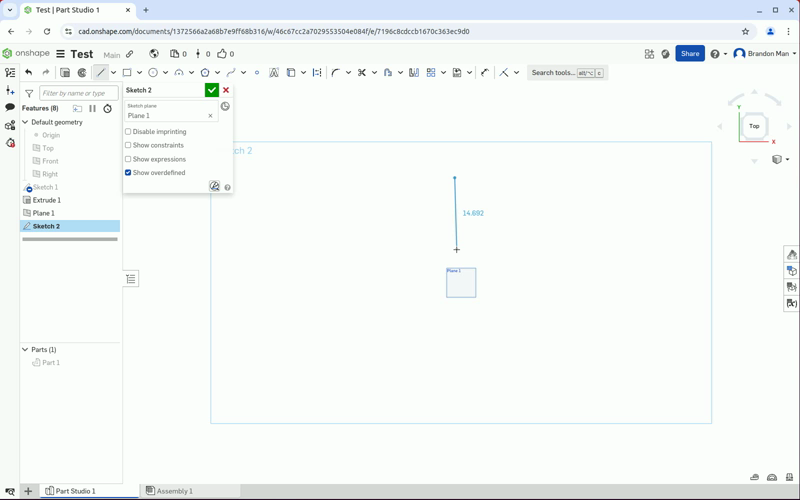
key(esc)
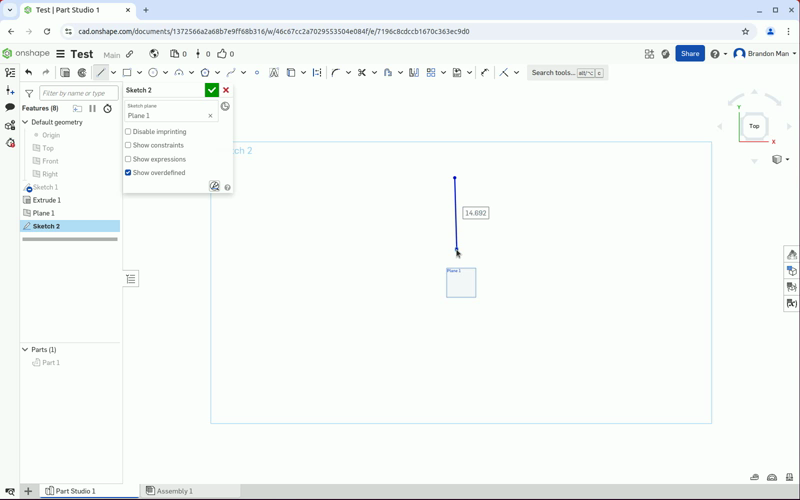
key(a)
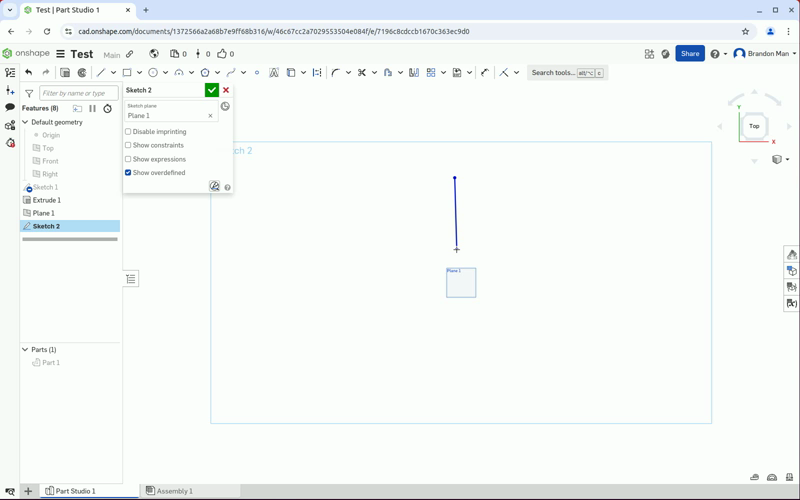
mouse_move(456, 249)
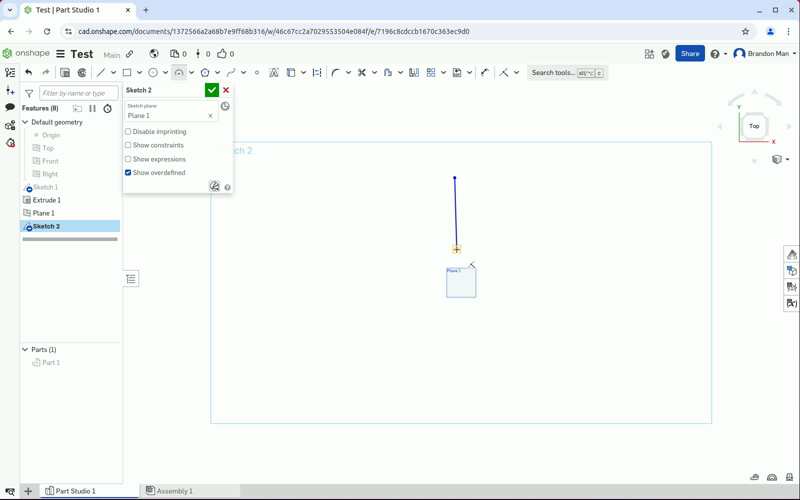
click(456, 249)
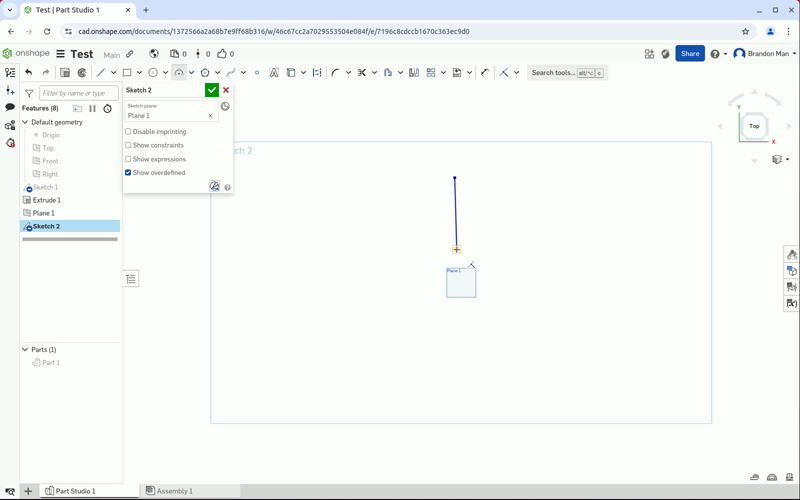
key_down(shift)
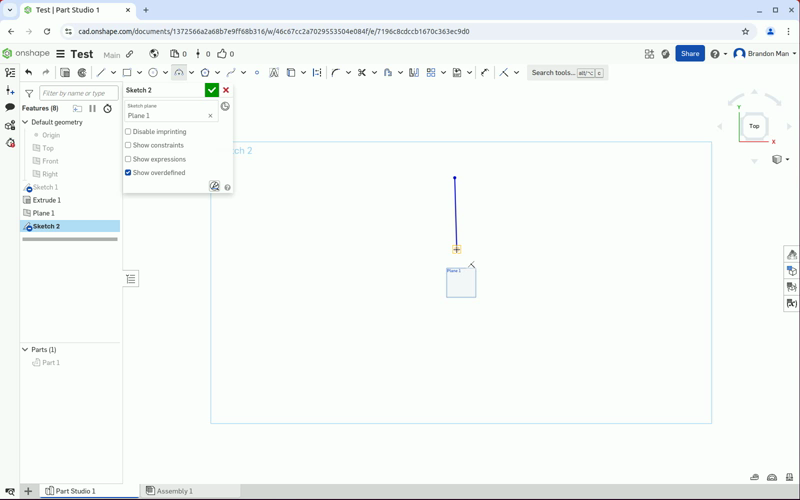
mouse_move(466, 249)
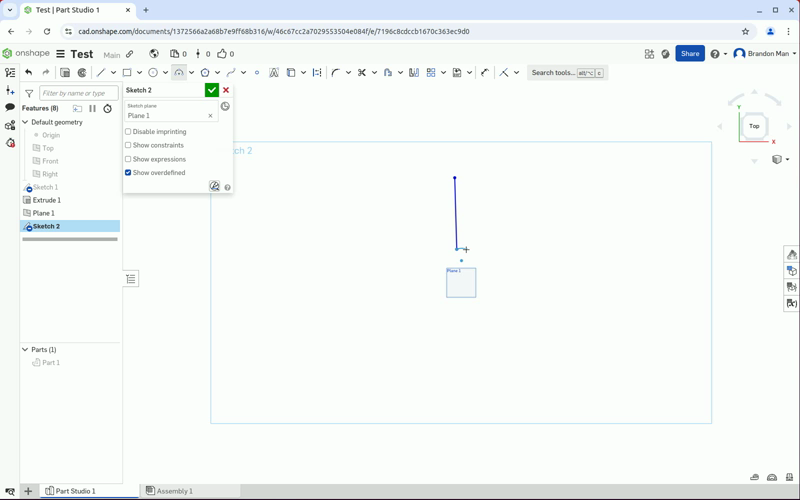
click(466, 249)
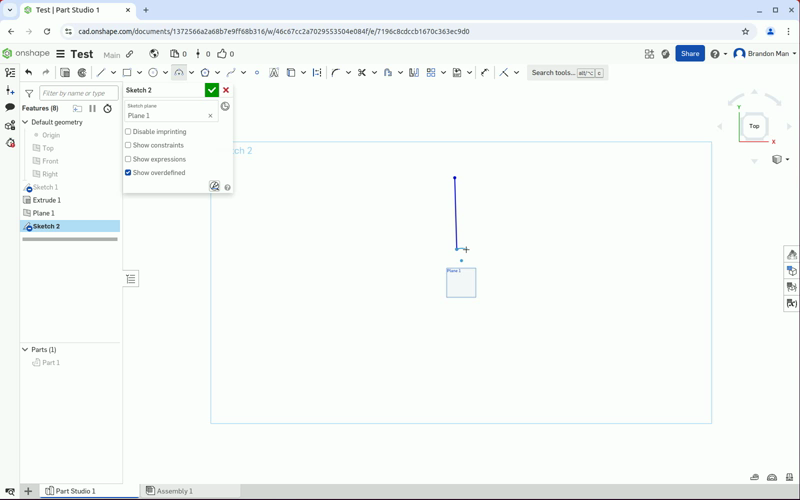
mouse_move(461, 253)
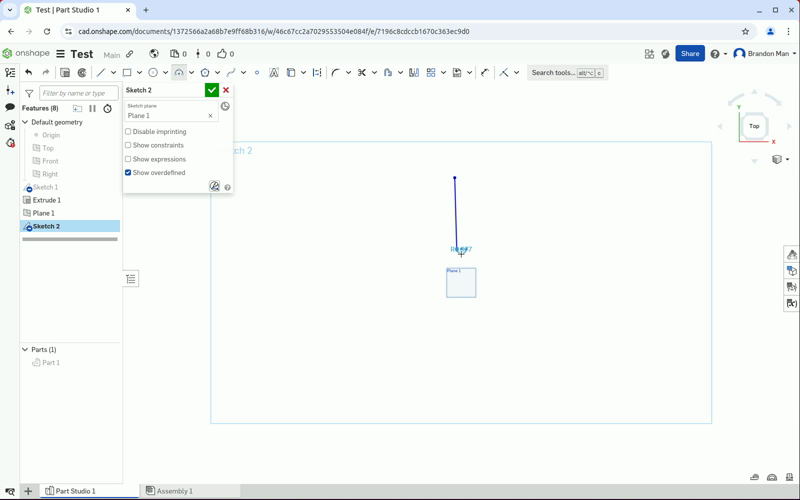
click(461, 253)
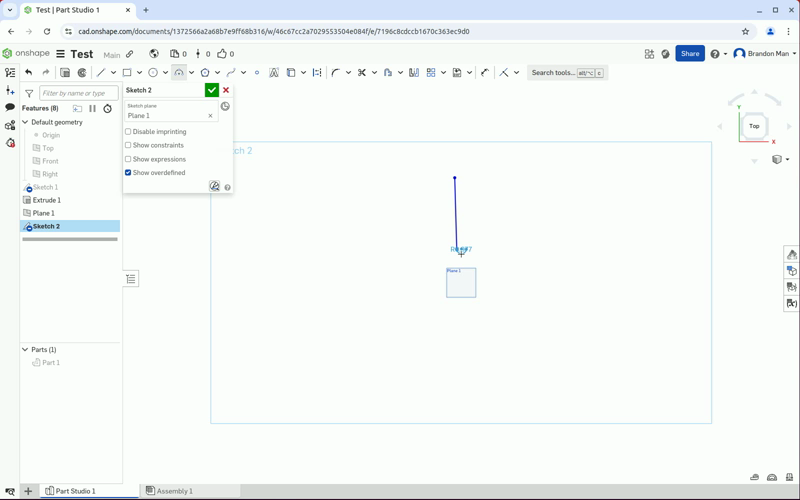
key_up(shift)
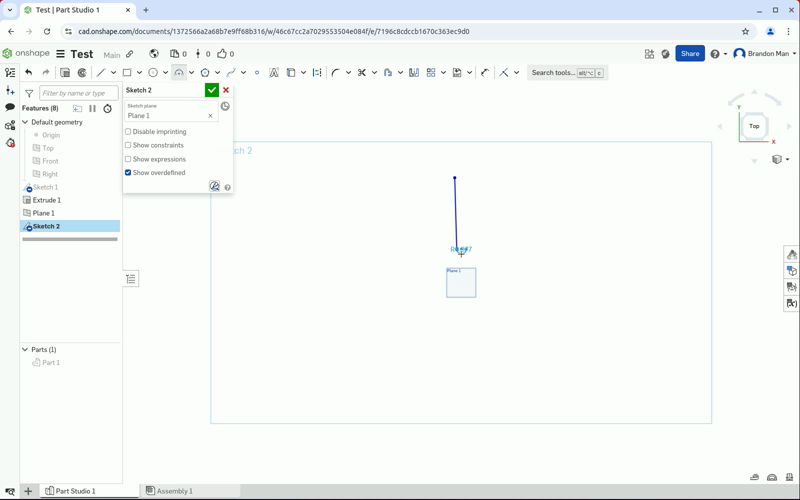
key(esc)
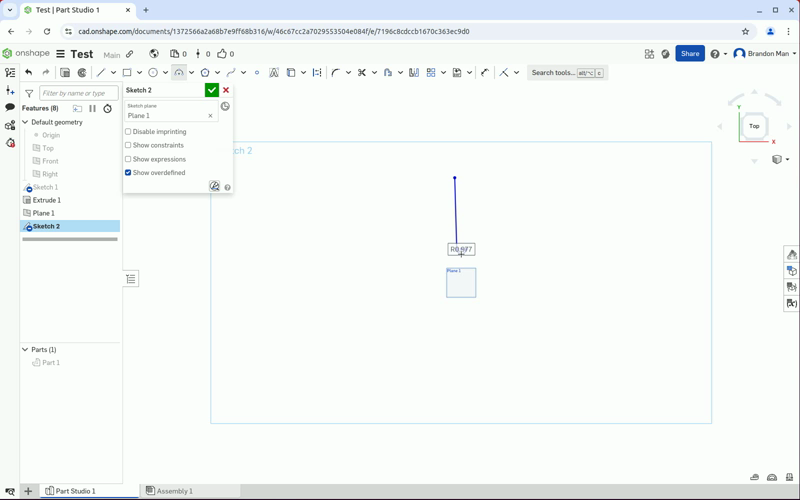
key(l)
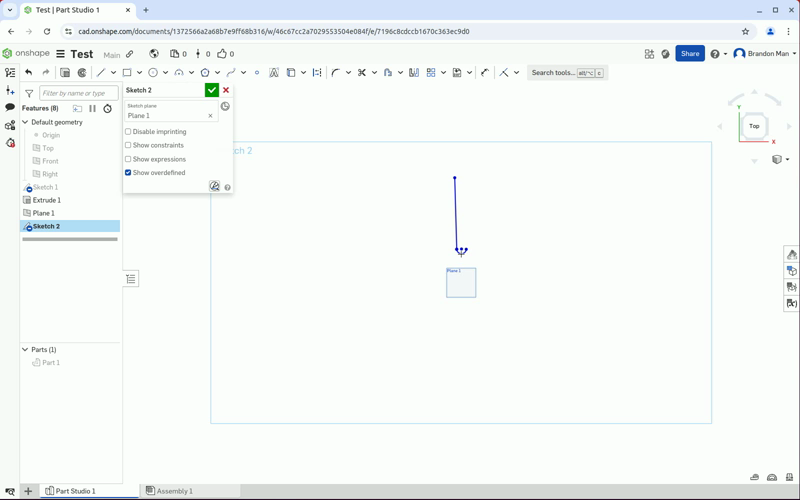
mouse_move(466, 249)
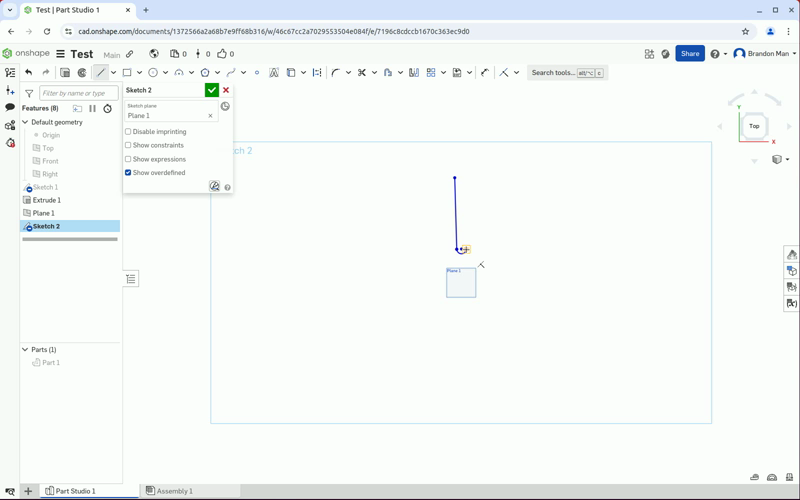
click(466, 249)
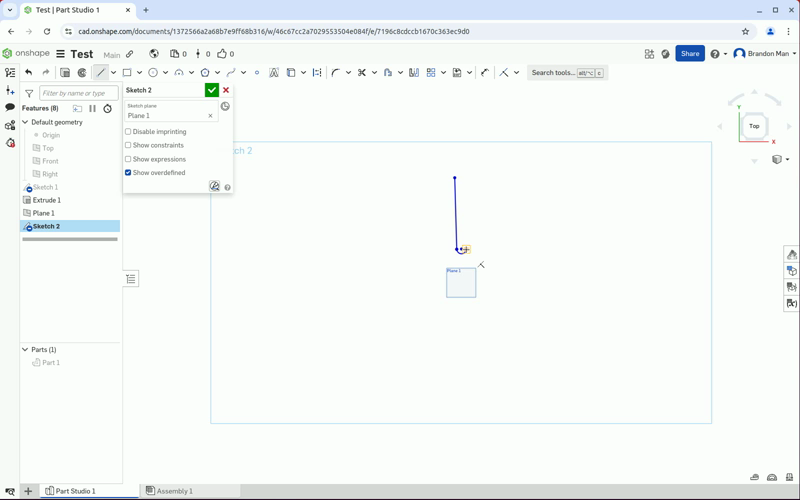
key_down(shift)
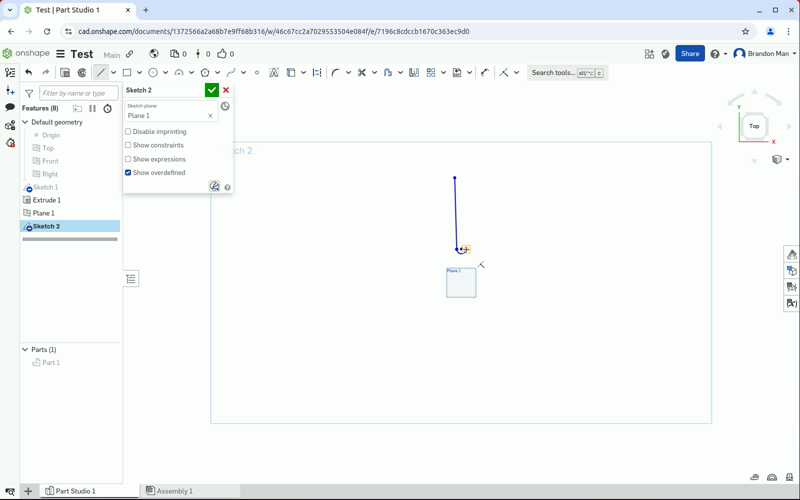
mouse_move(467, 177)
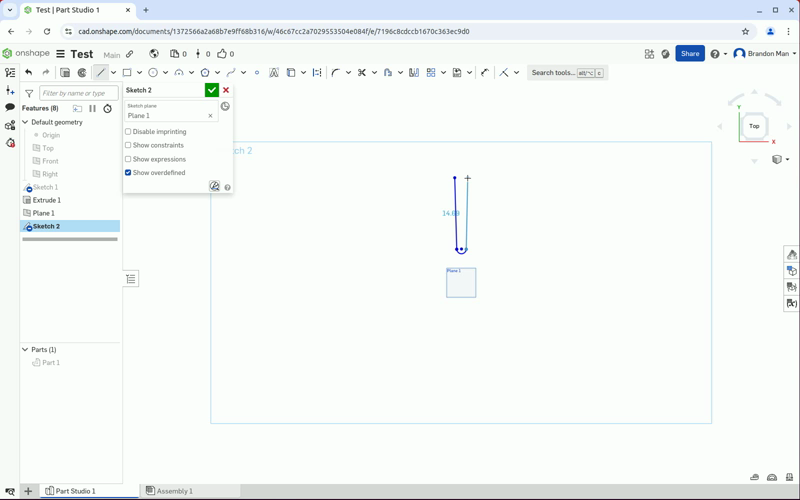
click(467, 177)
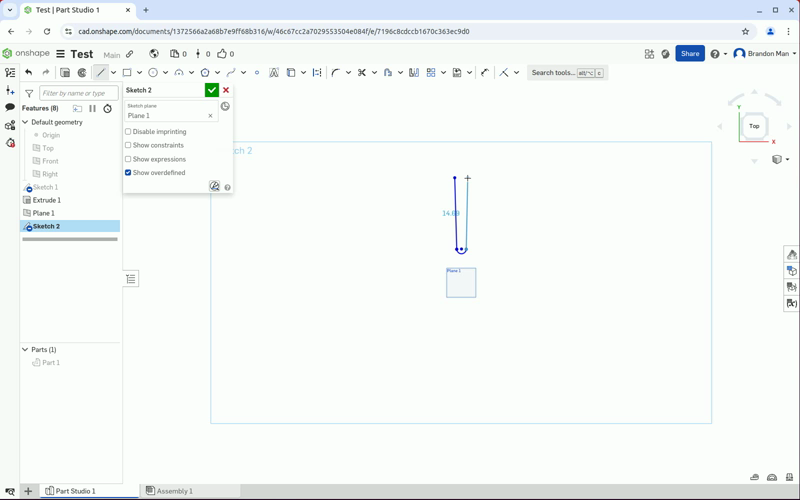
key_up(shift)
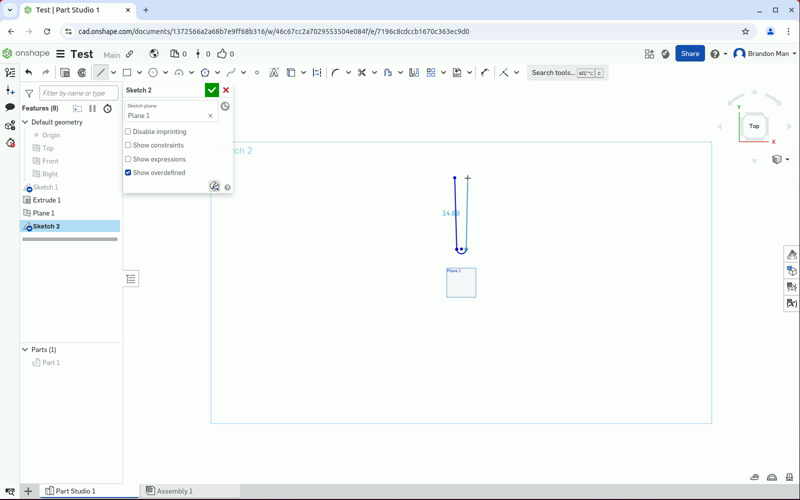
key(esc)
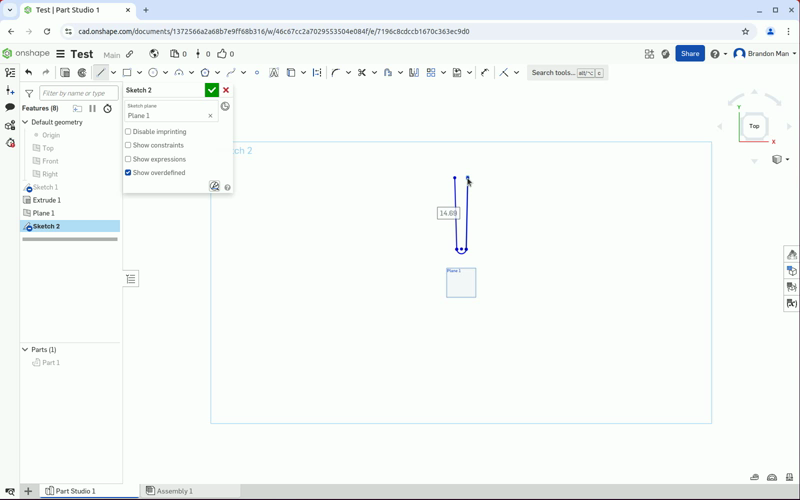
key(a)
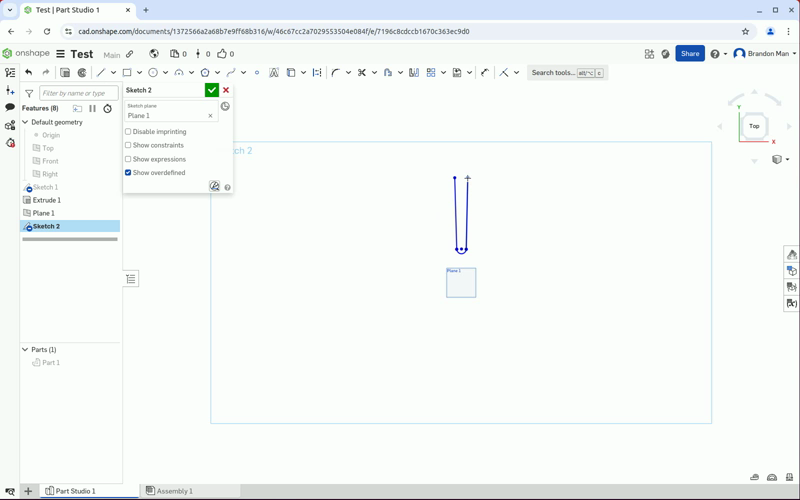
mouse_move(467, 177)
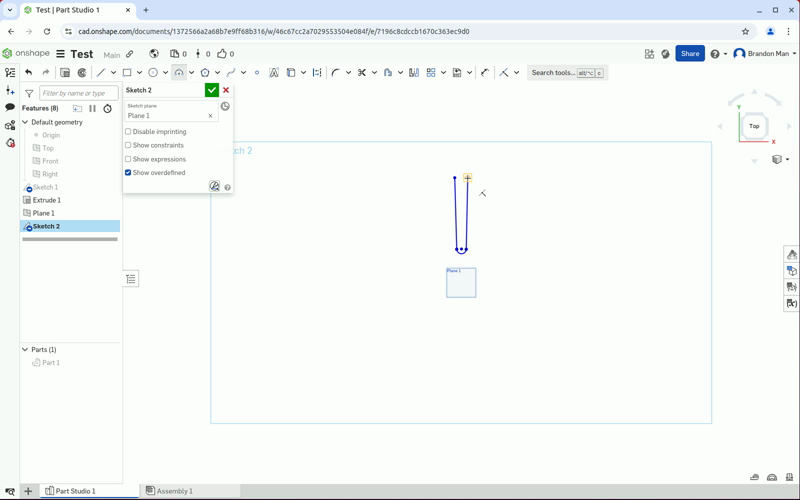
click(467, 177)
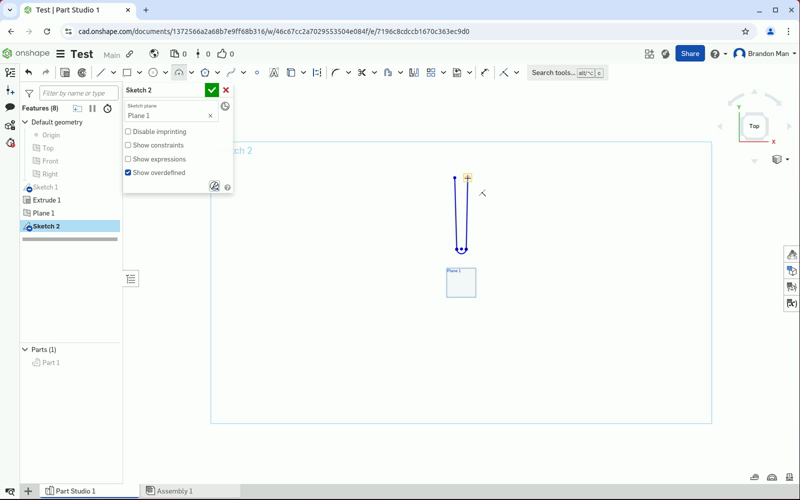
key_down(shift)
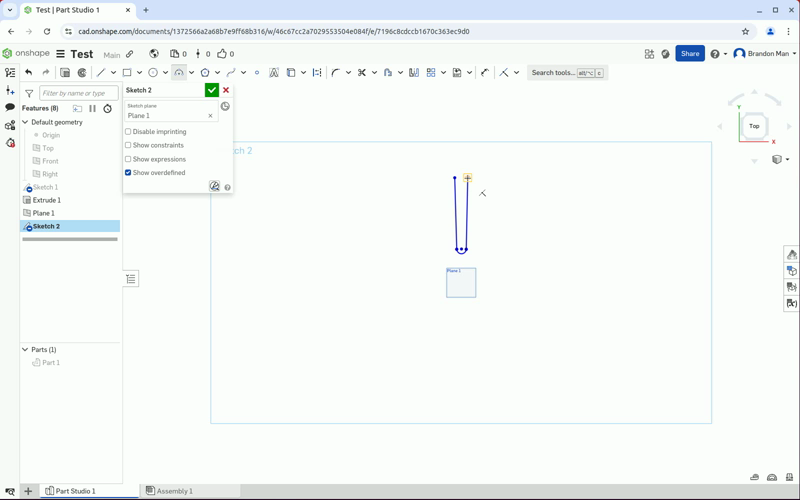
mouse_move(463, 173)
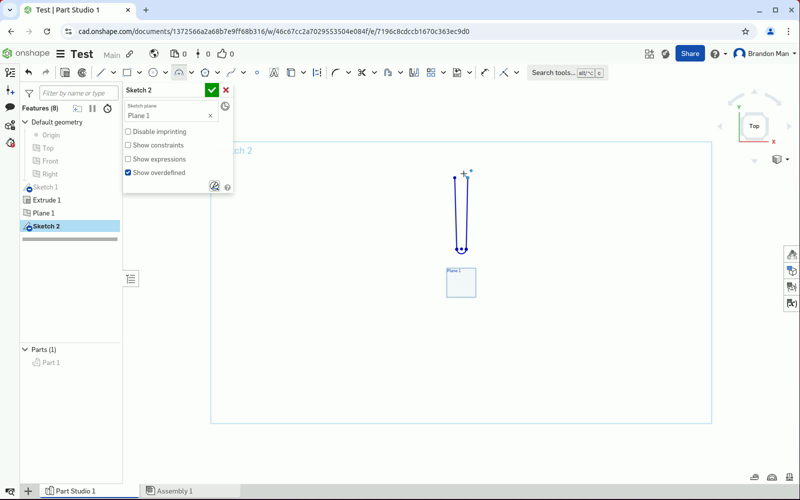
scroll(6)
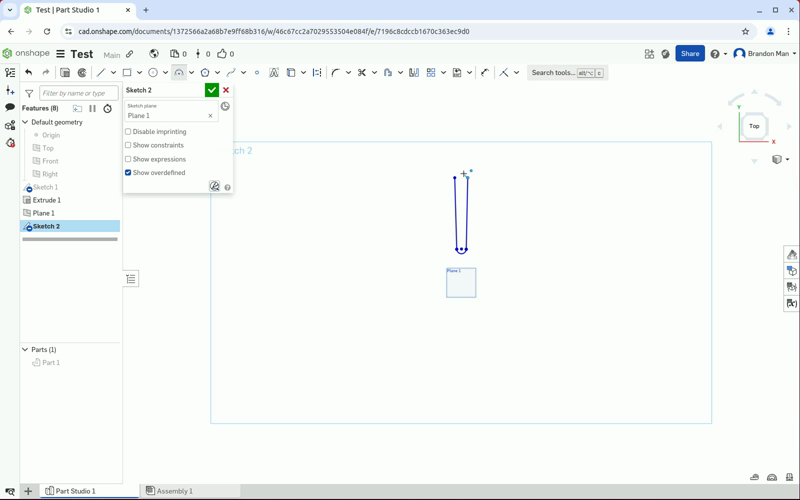
scroll(6)
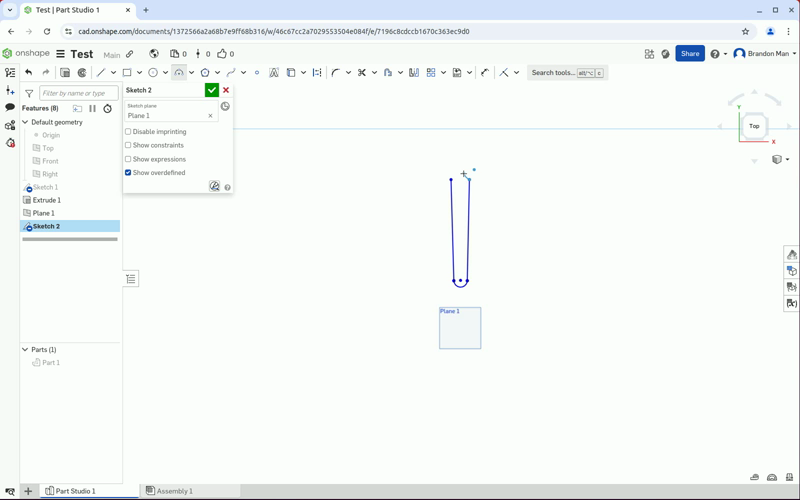
scroll(6)
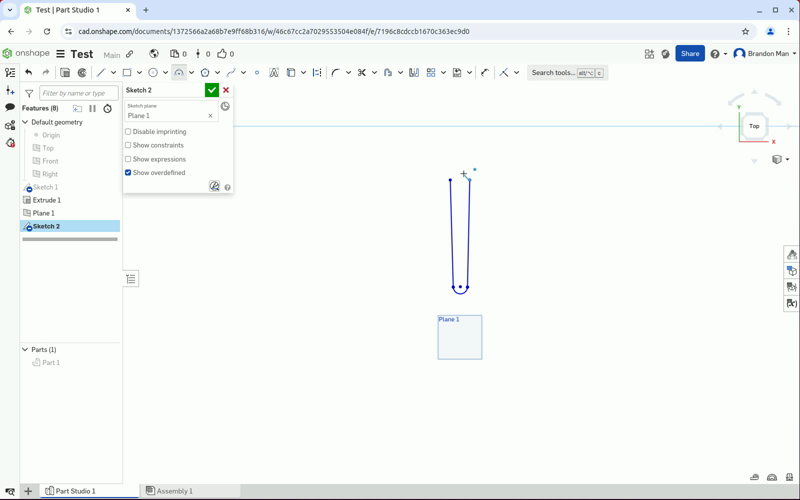
scroll(6)
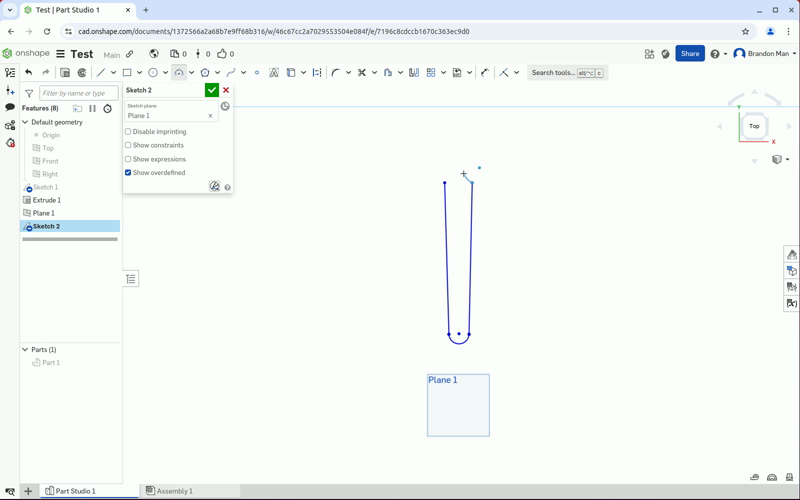
scroll(6)
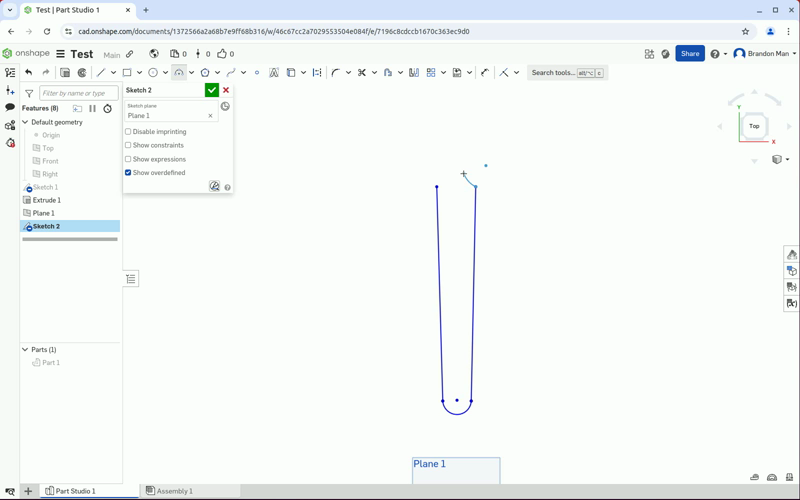
scroll(6)
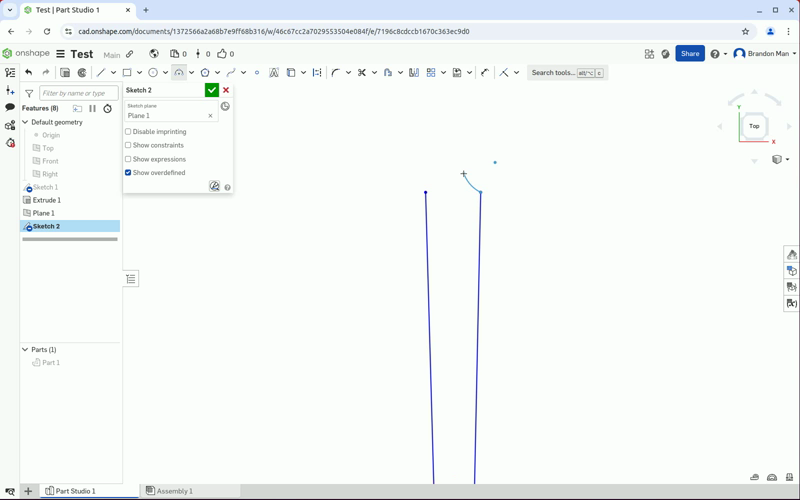
scroll(6)
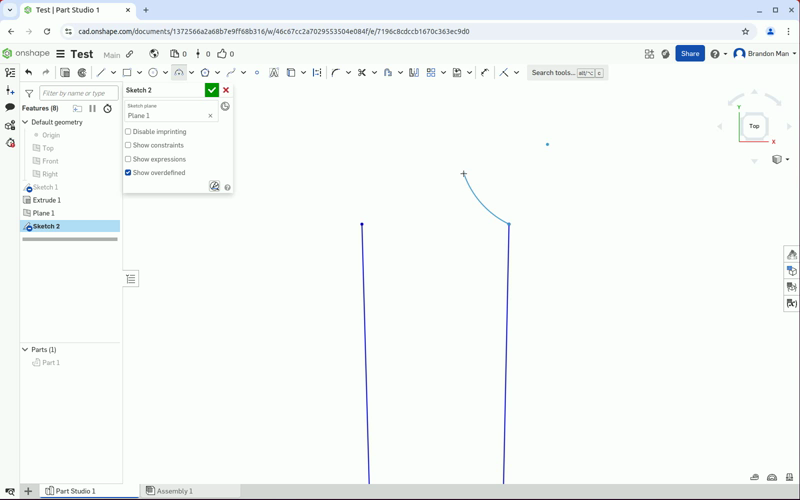
click(463, 173)
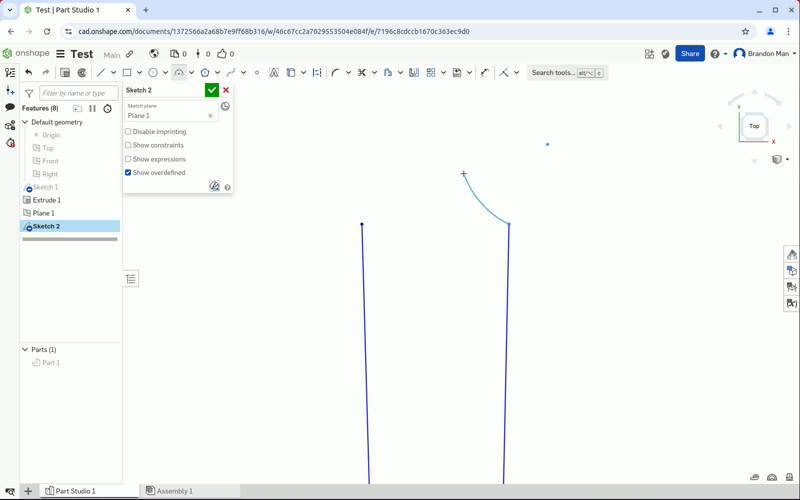
scroll(-6)
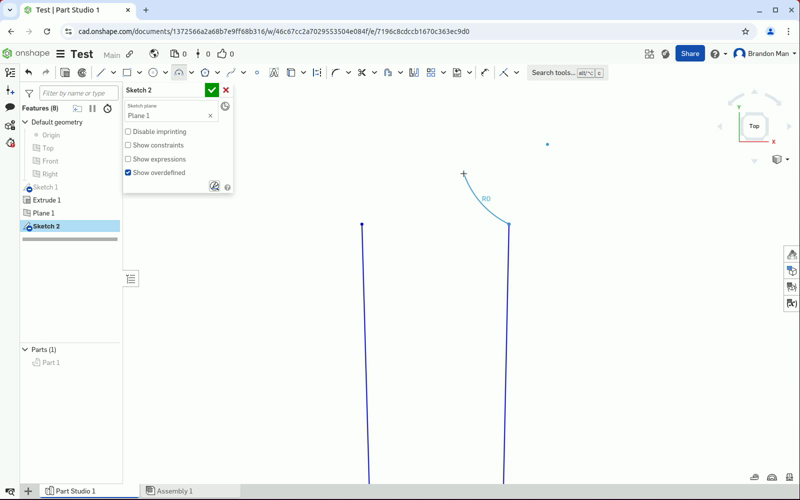
scroll(-6)
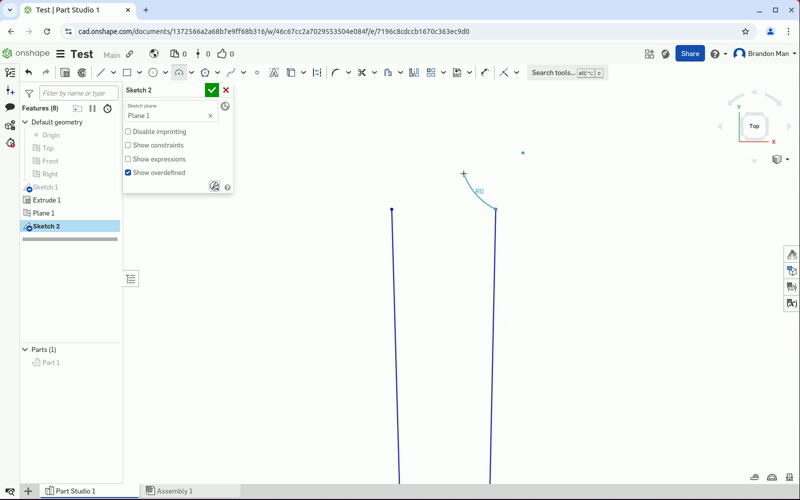
scroll(-6)
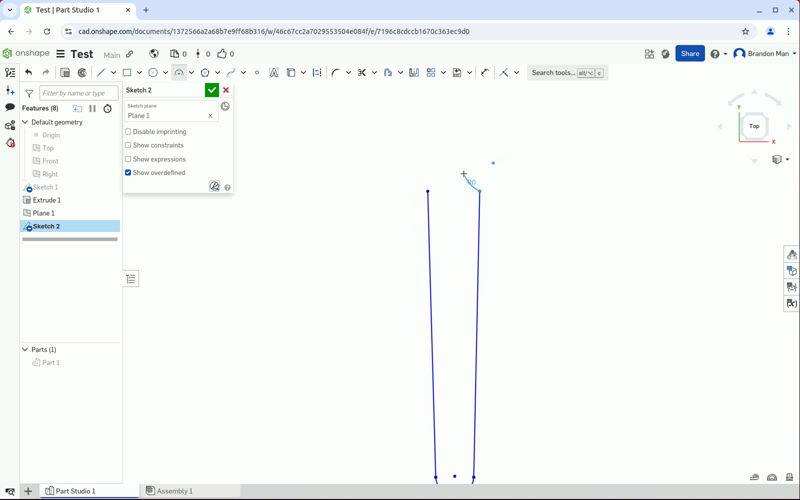
scroll(-6)
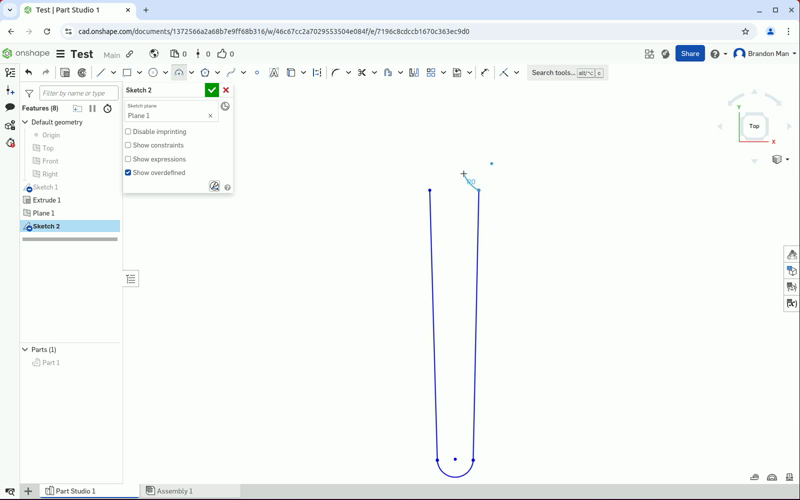
scroll(-6)
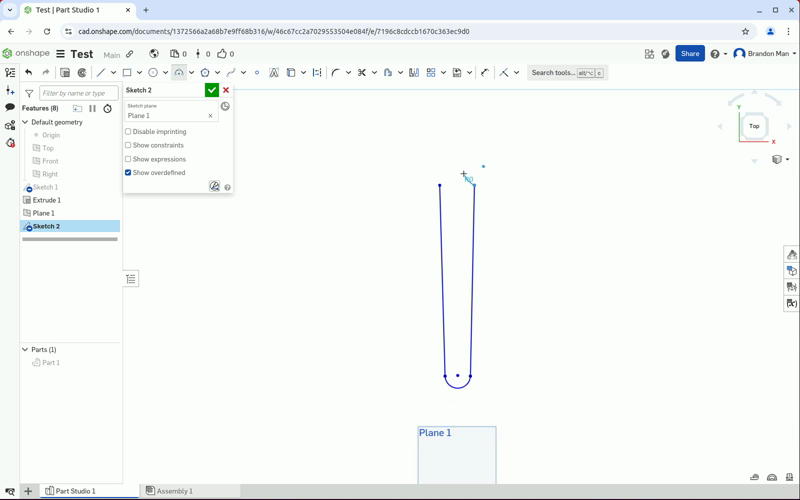
scroll(-6)
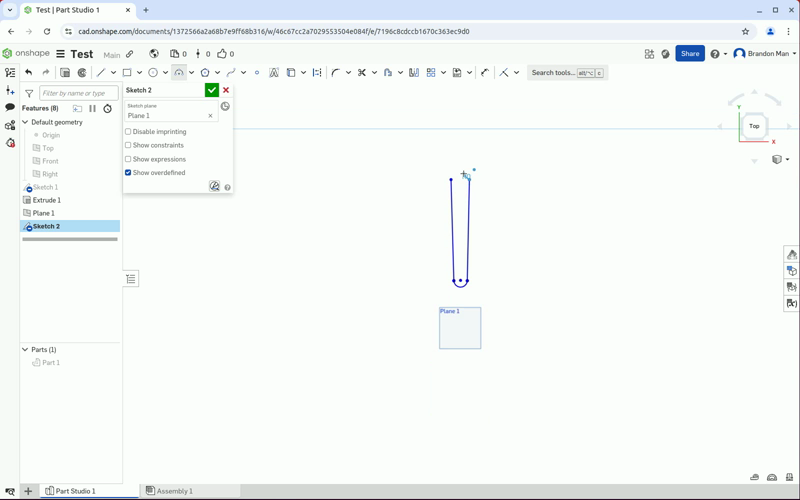
scroll(-6)
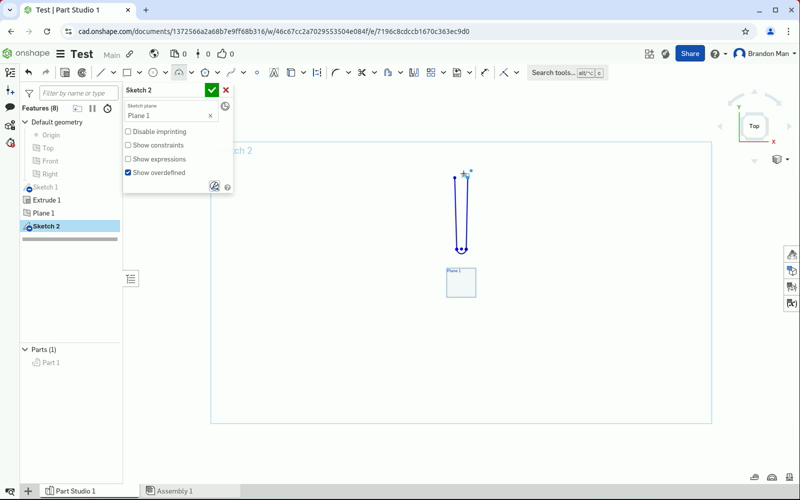
mouse_move(466, 174)
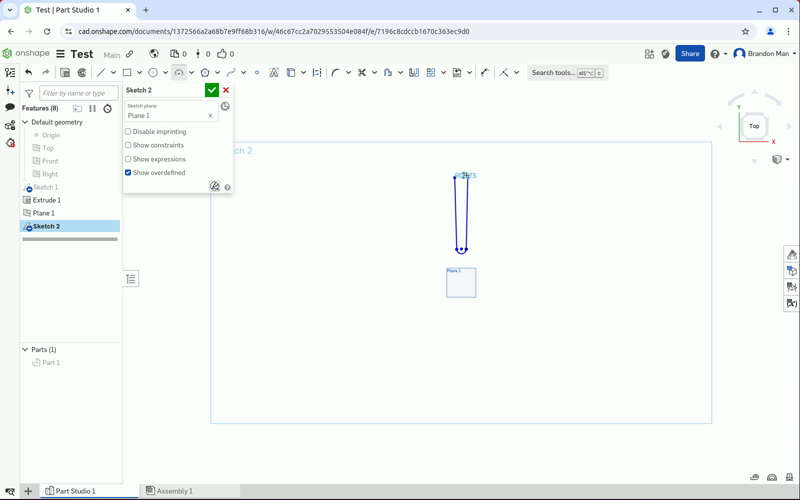
scroll(6)
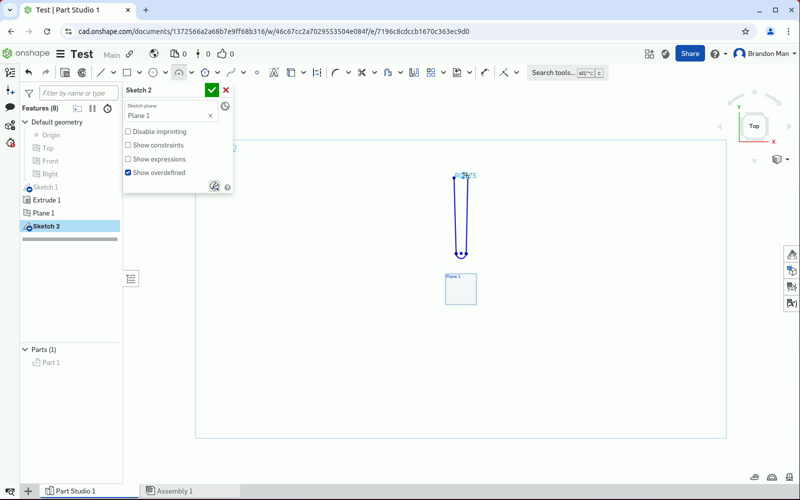
scroll(6)
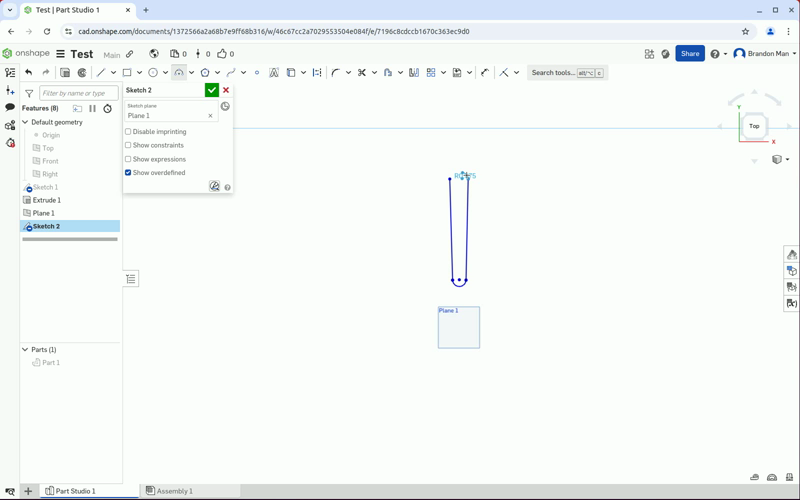
scroll(6)
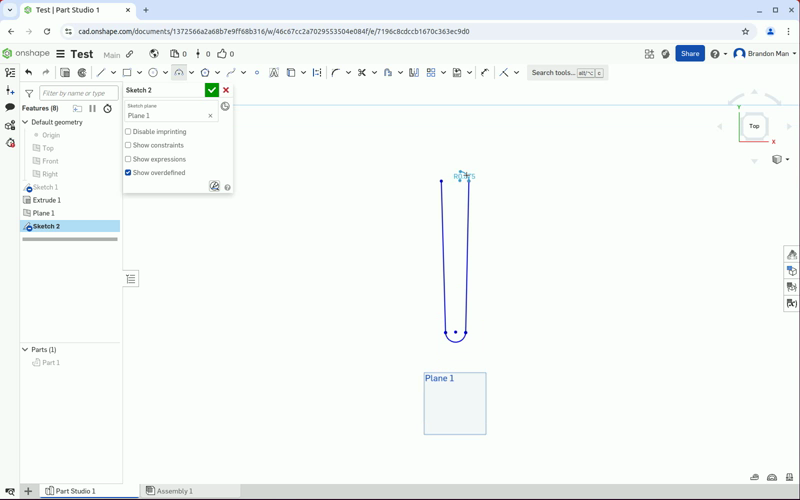
scroll(6)
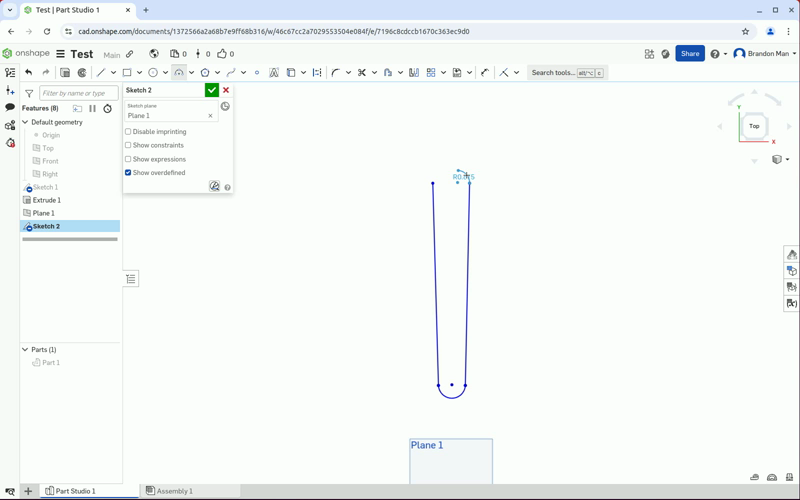
scroll(6)
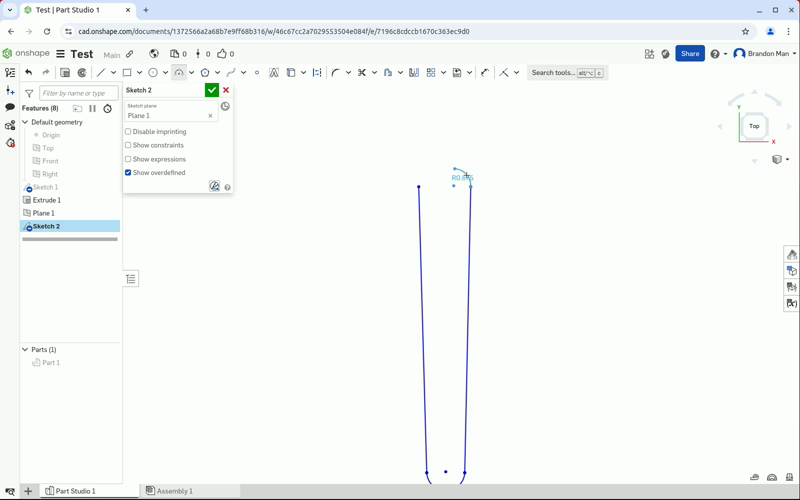
scroll(6)
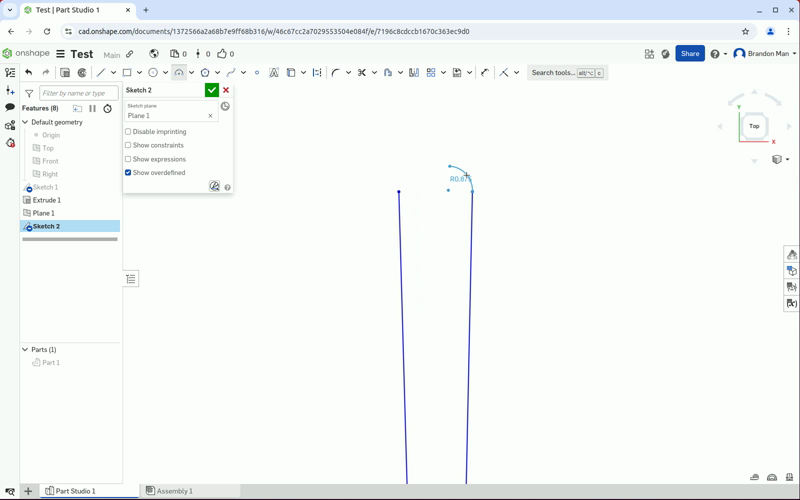
scroll(6)
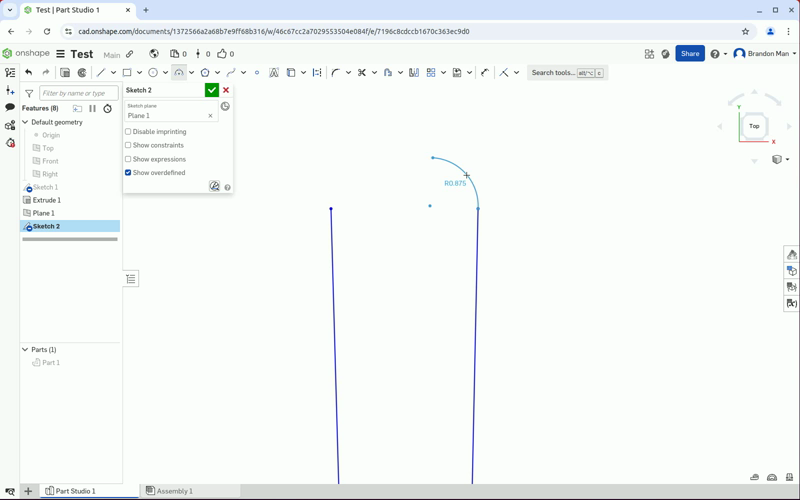
click(466, 174)
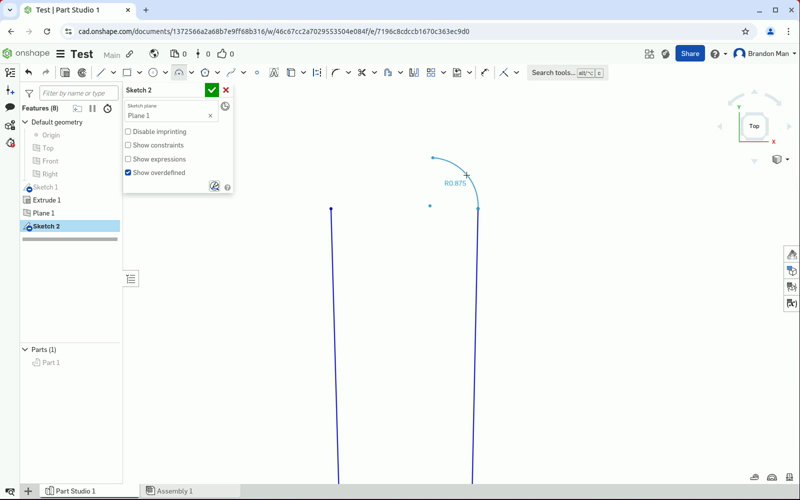
scroll(-6)
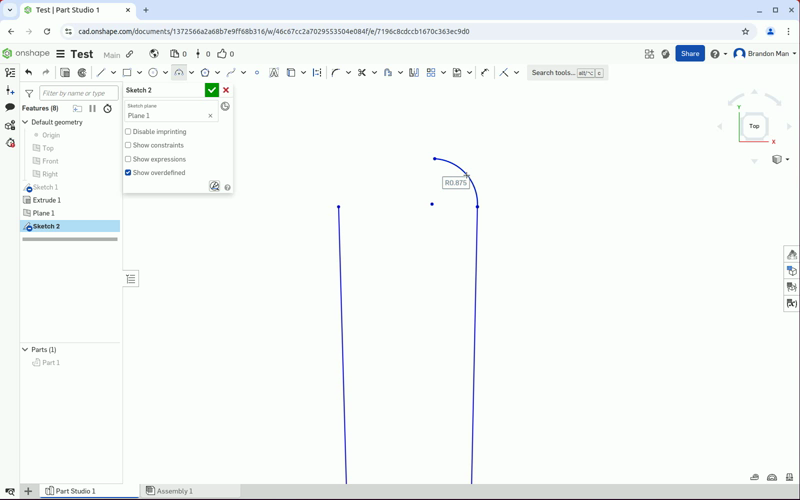
scroll(-6)
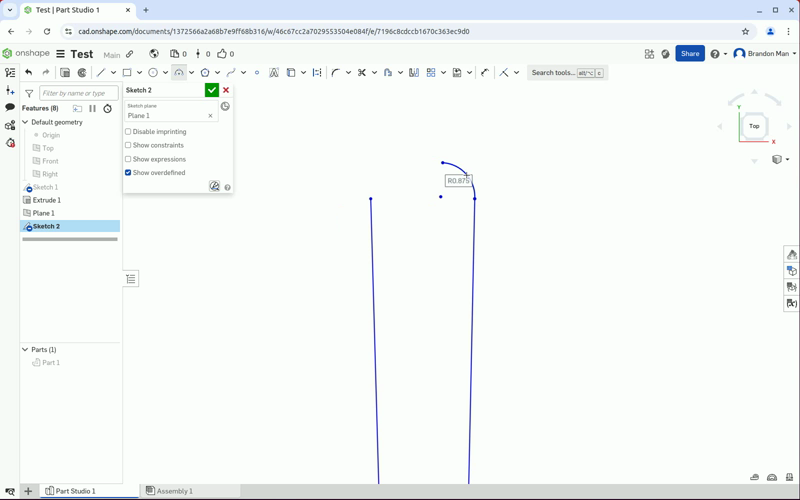
scroll(-6)
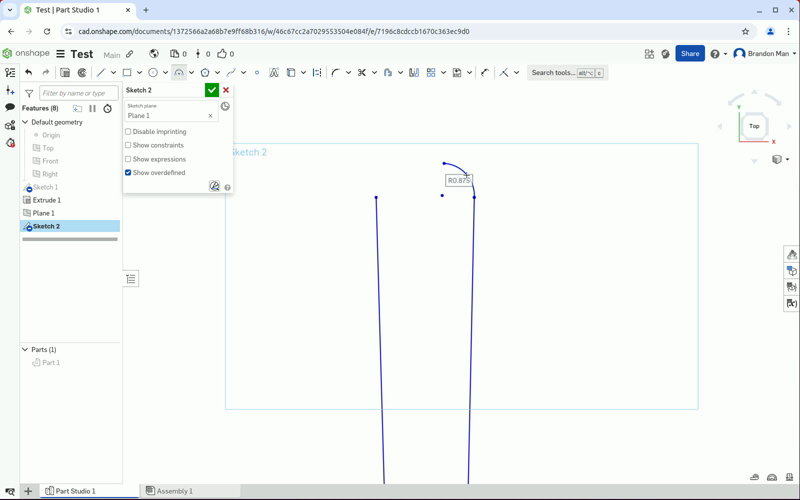
scroll(-6)
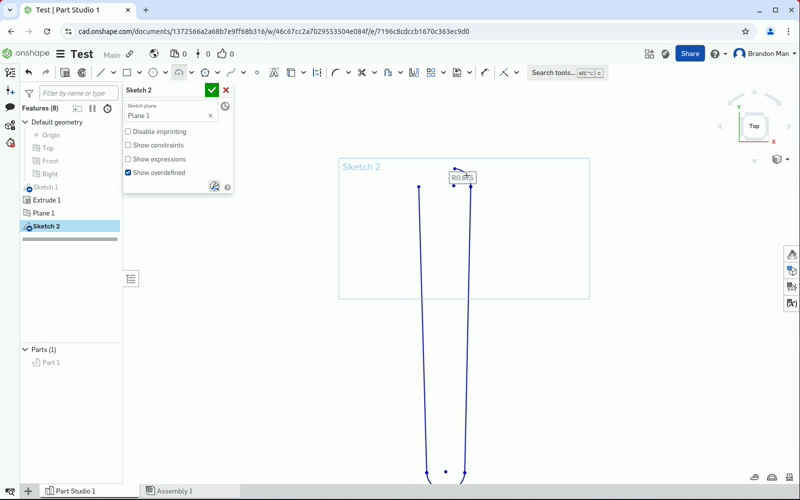
scroll(-6)
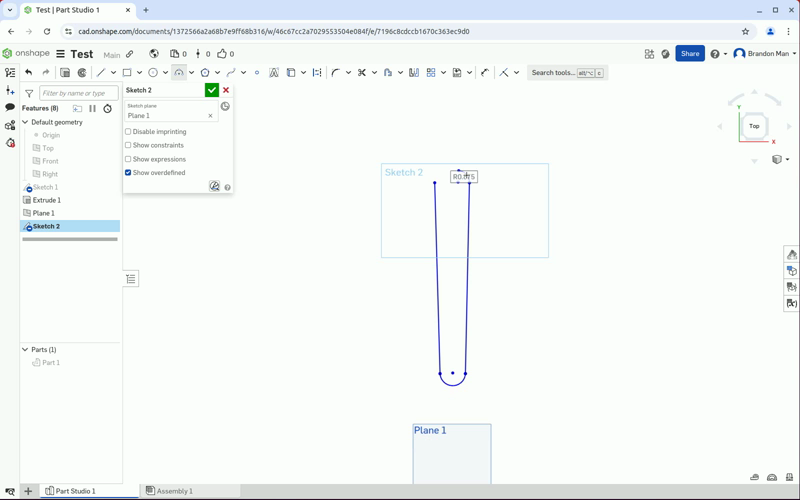
scroll(-6)
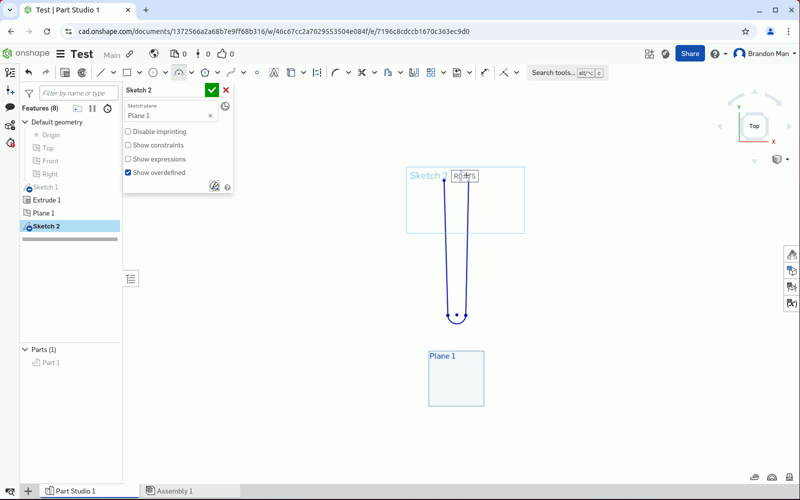
scroll(-6)
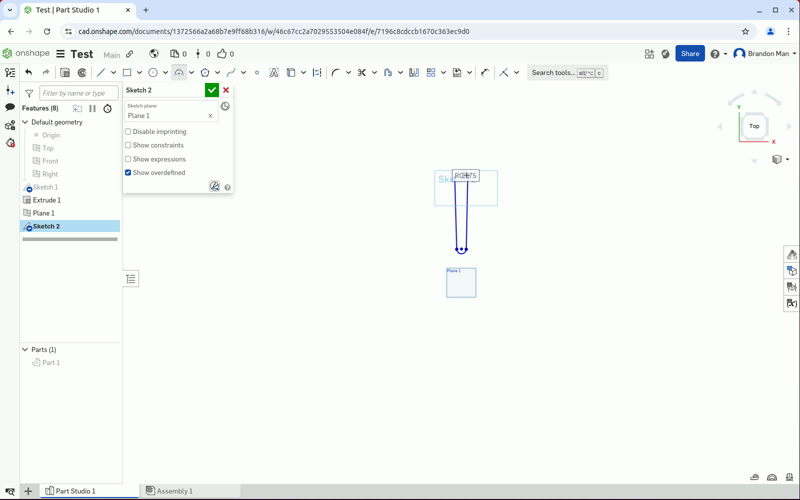
key_up(shift)
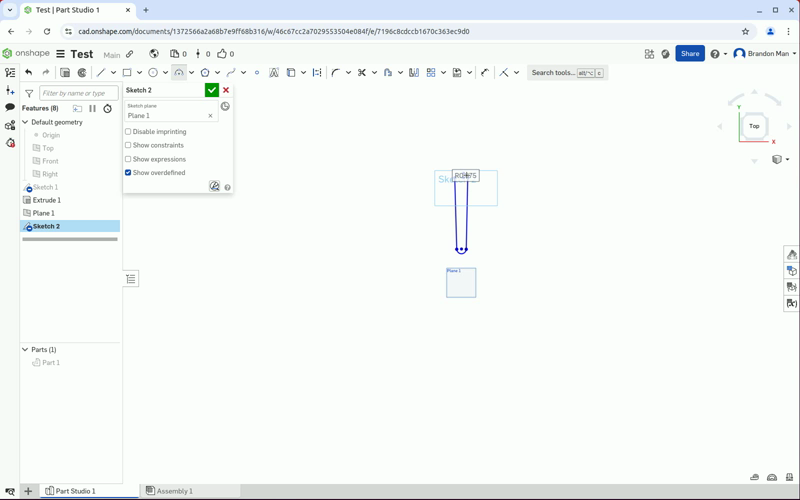
key(esc)
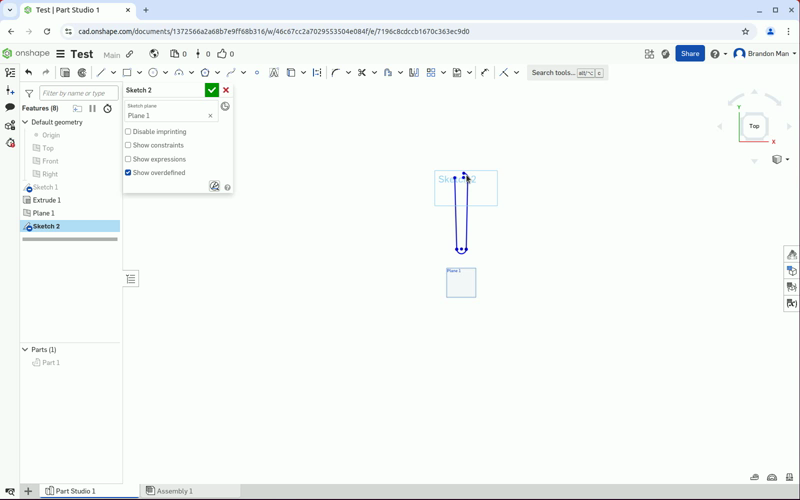
key(l)
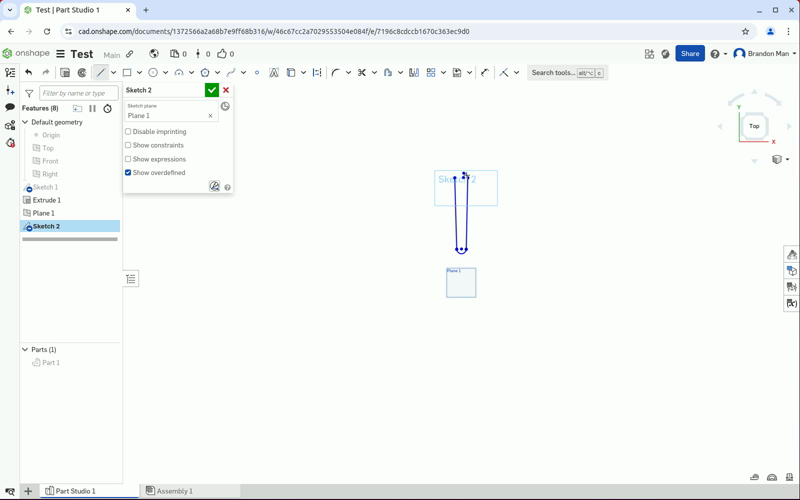
mouse_move(463, 173)
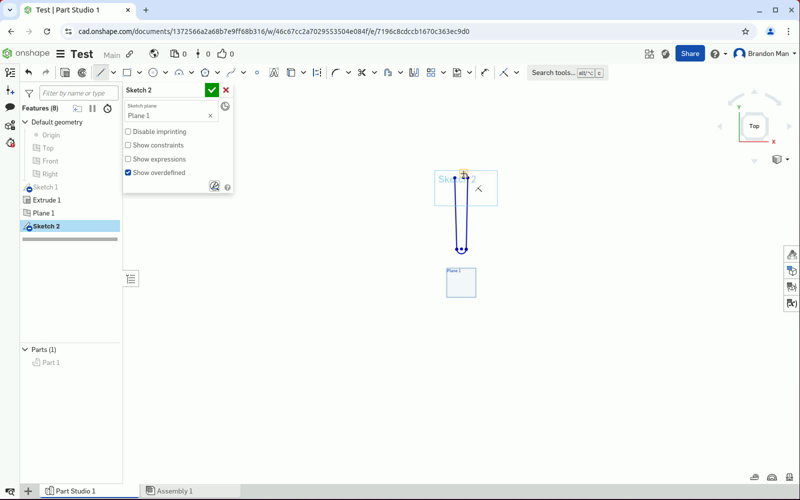
scroll(6)
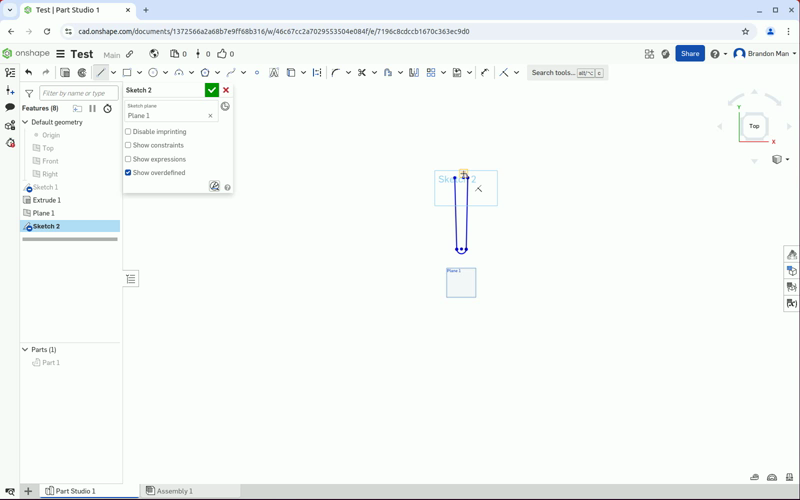
scroll(6)
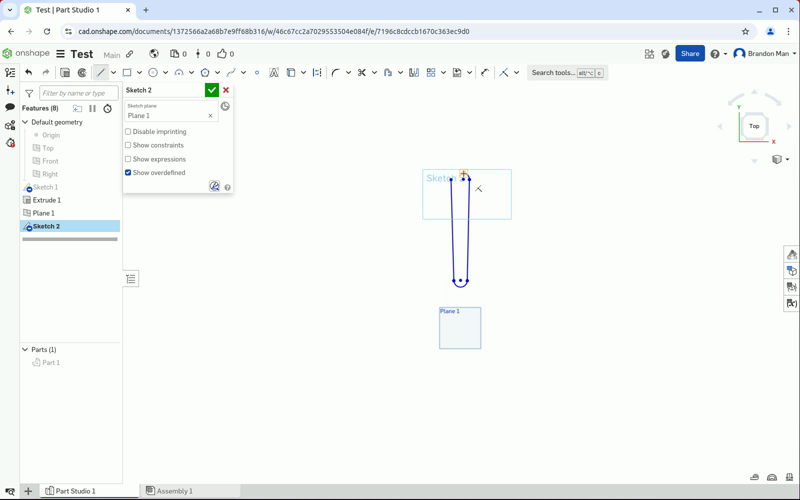
scroll(6)
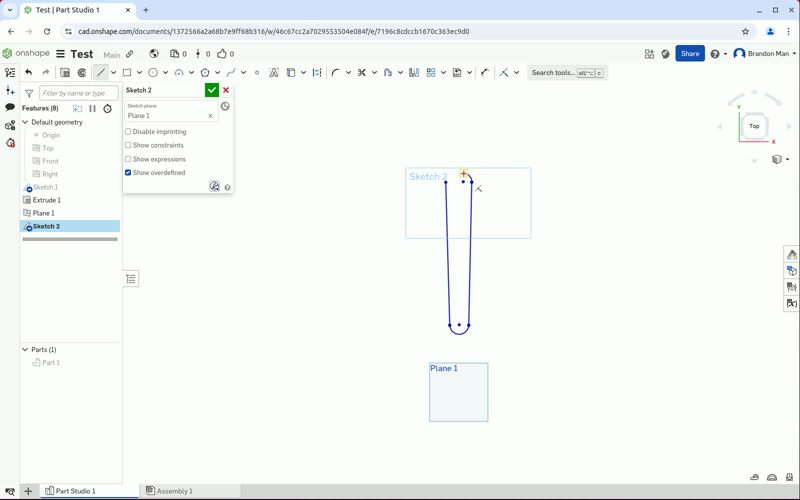
scroll(6)
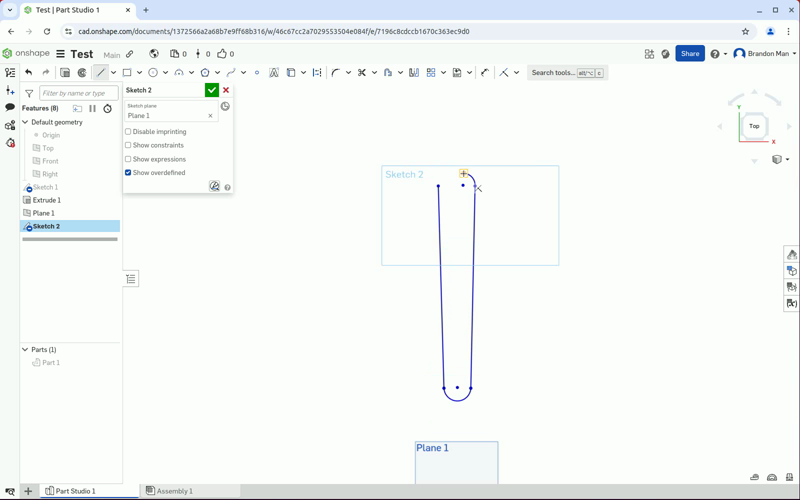
scroll(6)
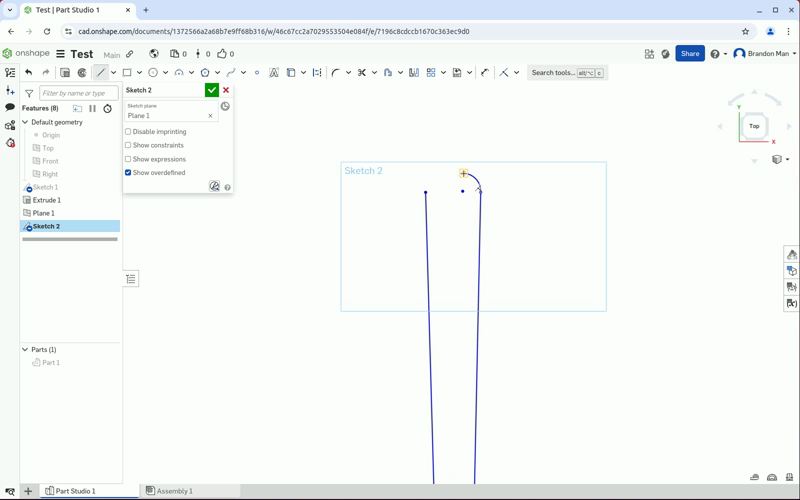
scroll(6)
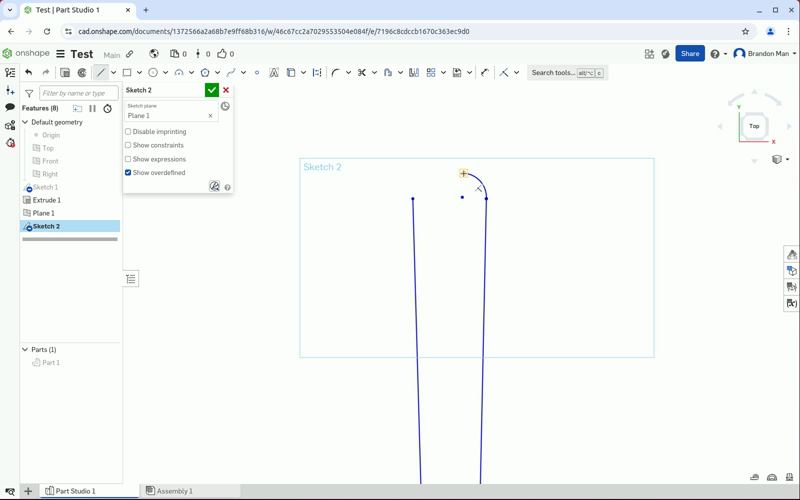
scroll(6)
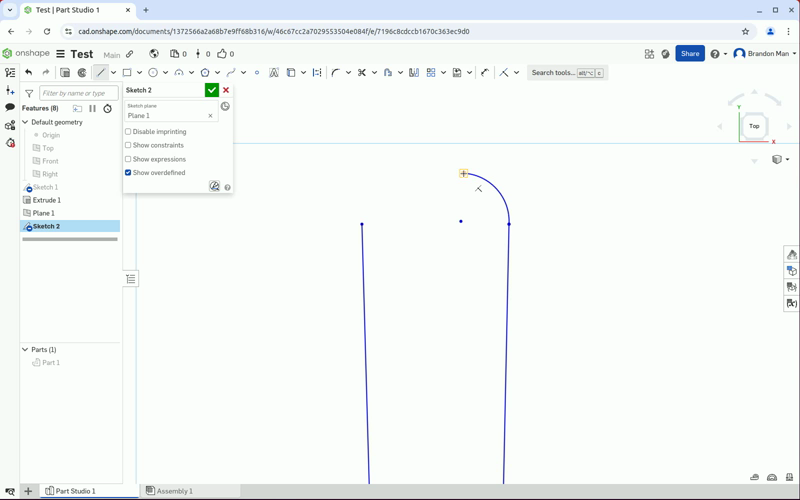
click(463, 173)
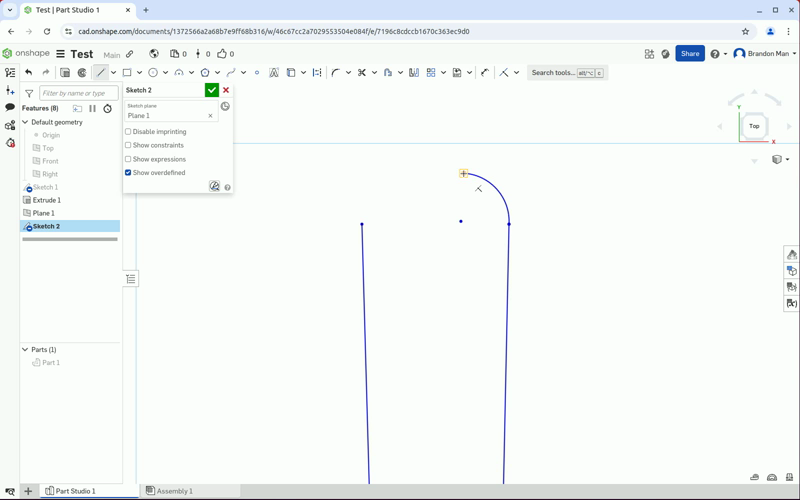
scroll(-6)
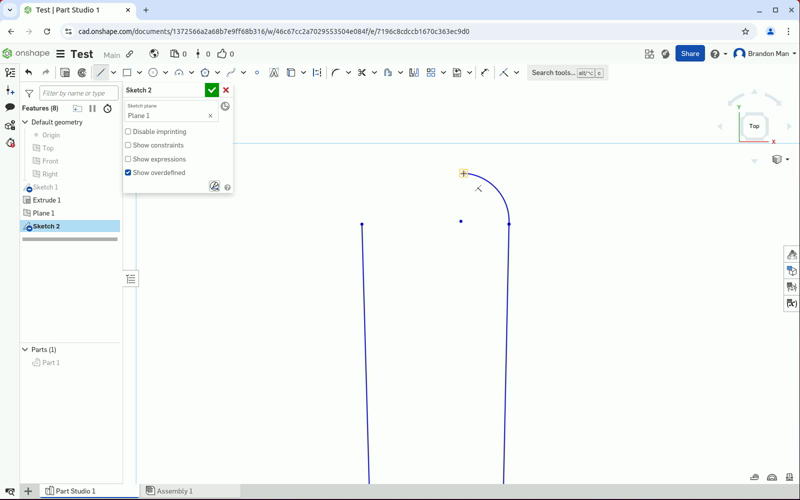
scroll(-6)
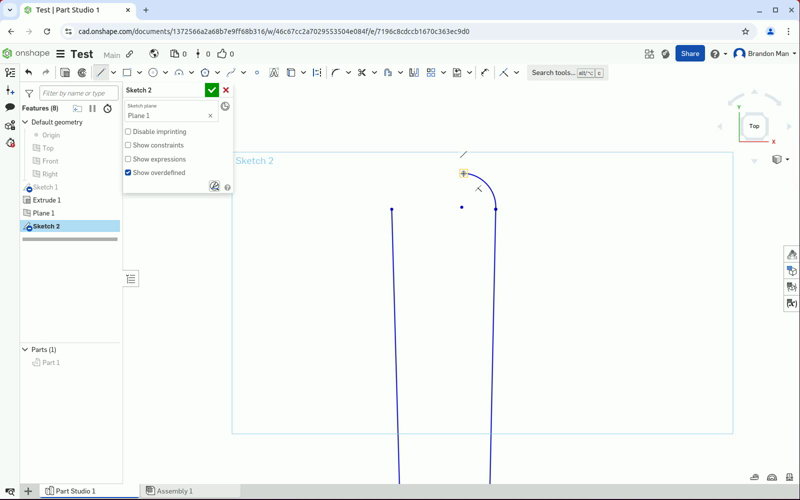
scroll(-6)
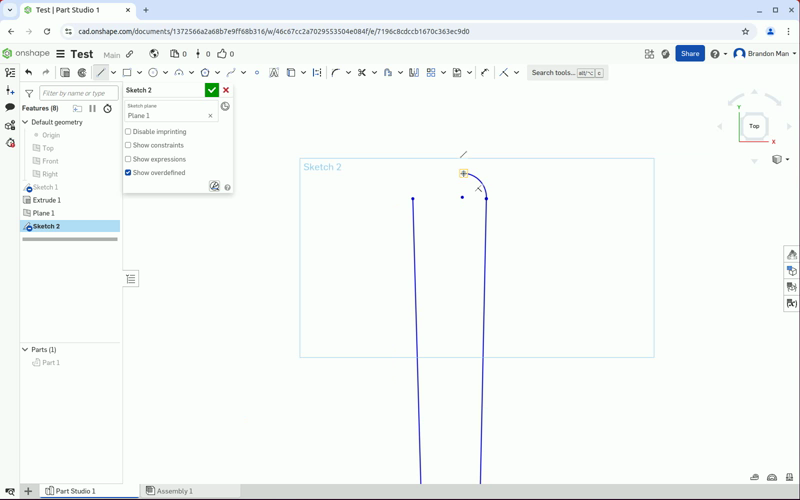
scroll(-6)
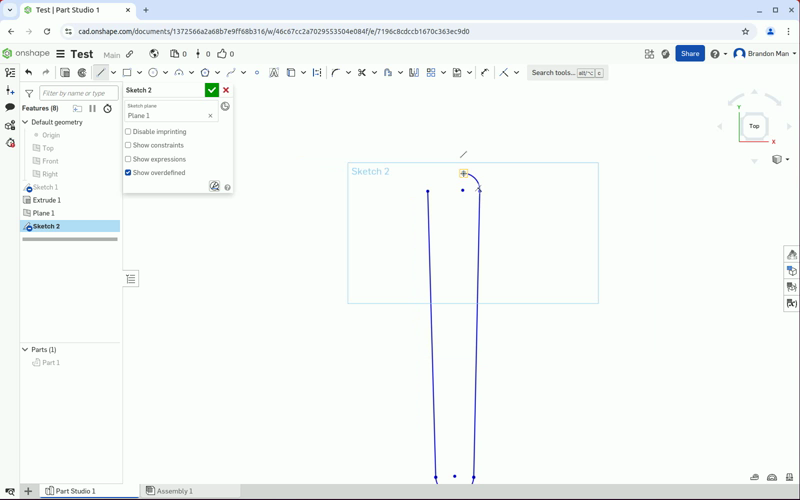
scroll(-6)
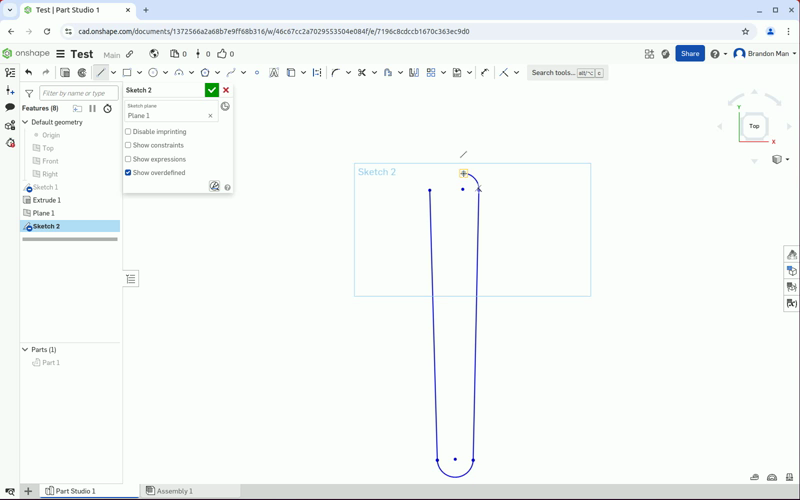
scroll(-6)
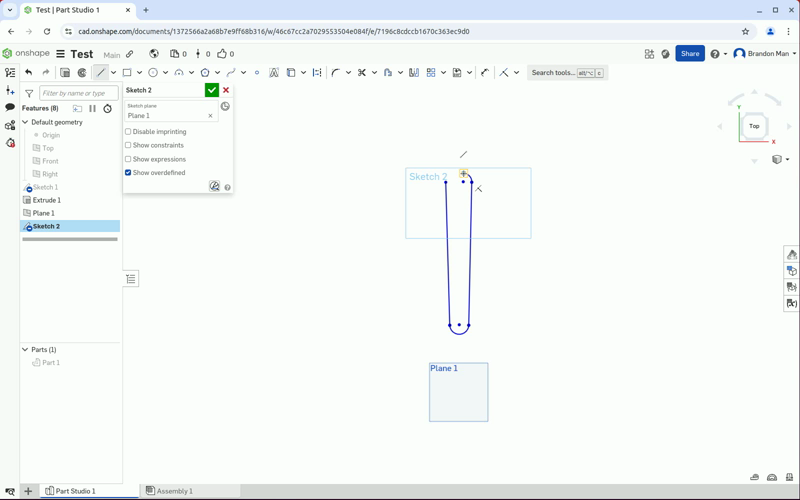
scroll(-6)
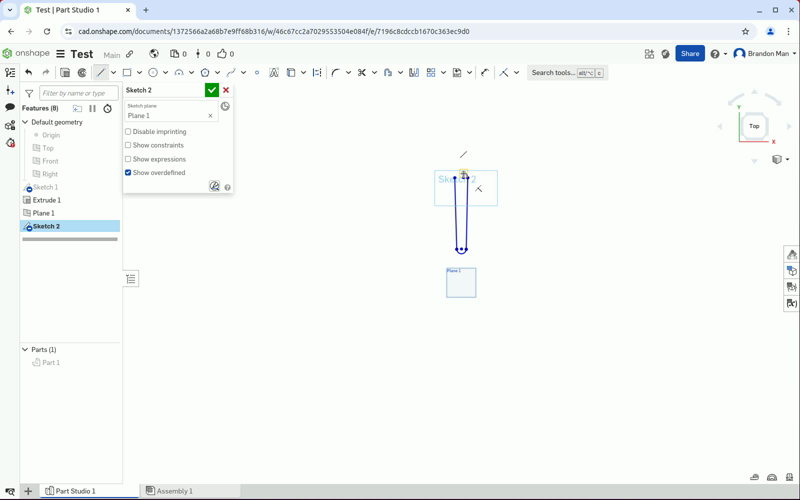
key_down(shift)
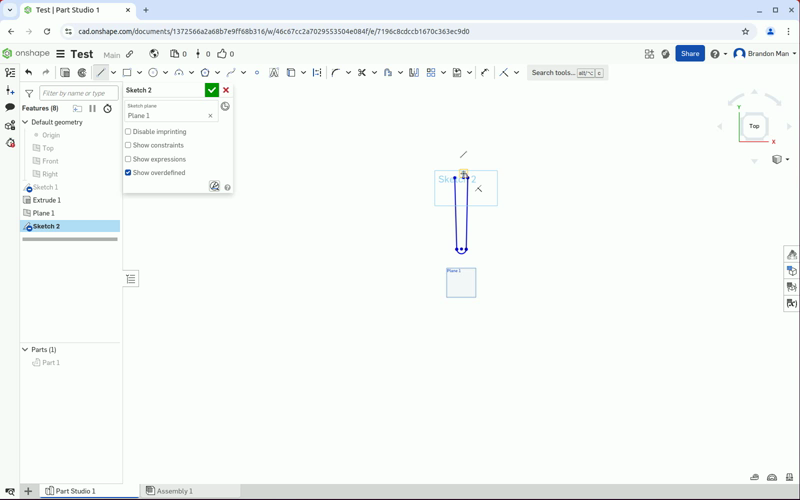
mouse_move(493, 173)
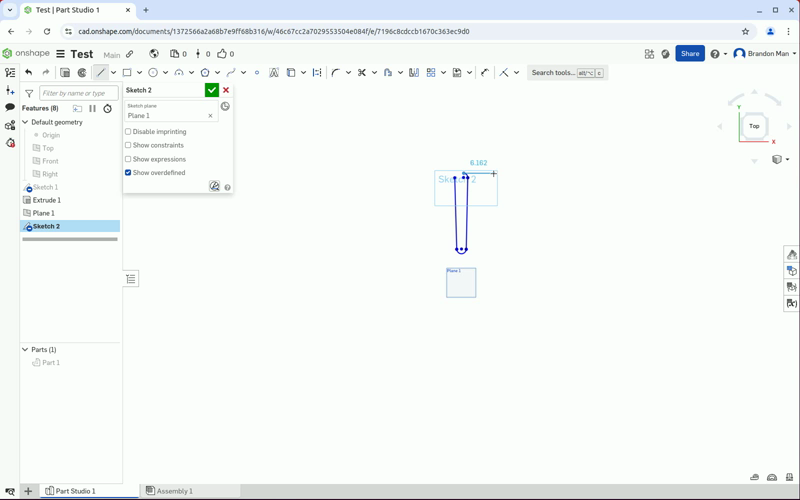
mouse_move(461, 173)
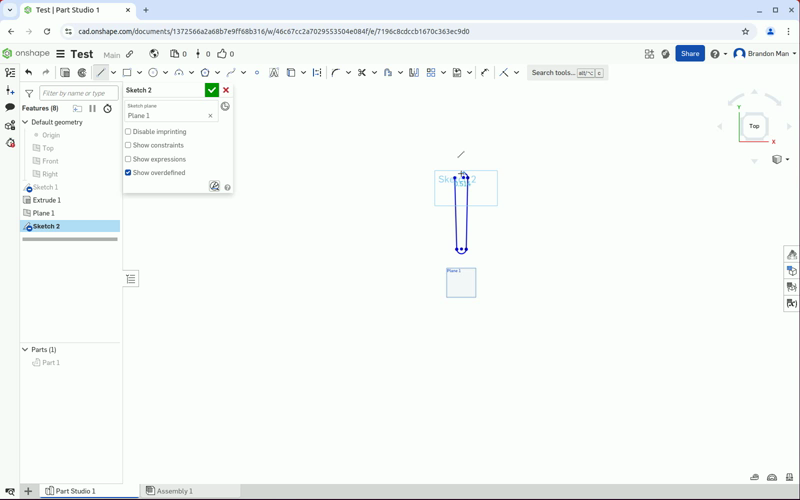
scroll(6)
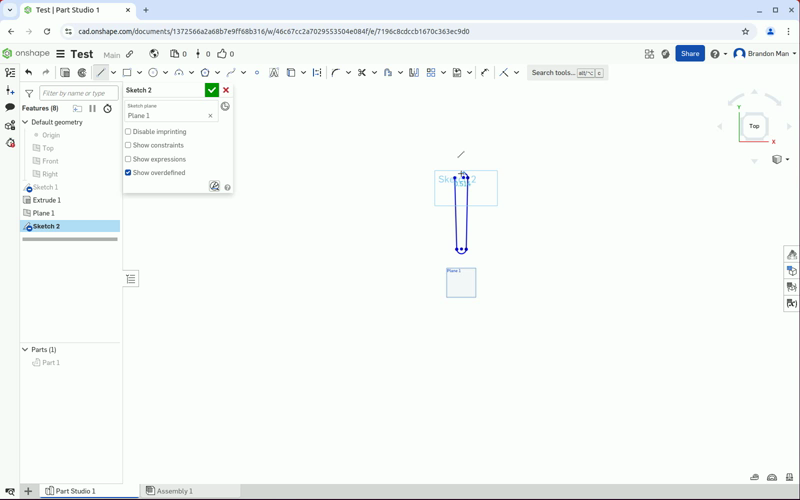
scroll(6)
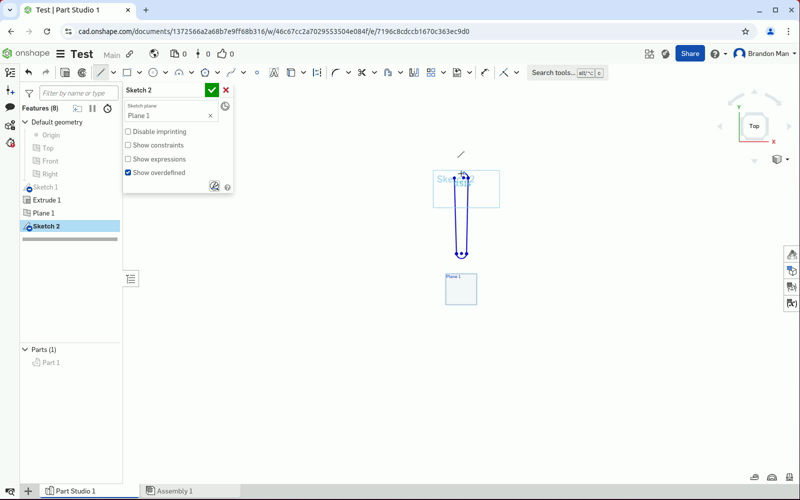
scroll(6)
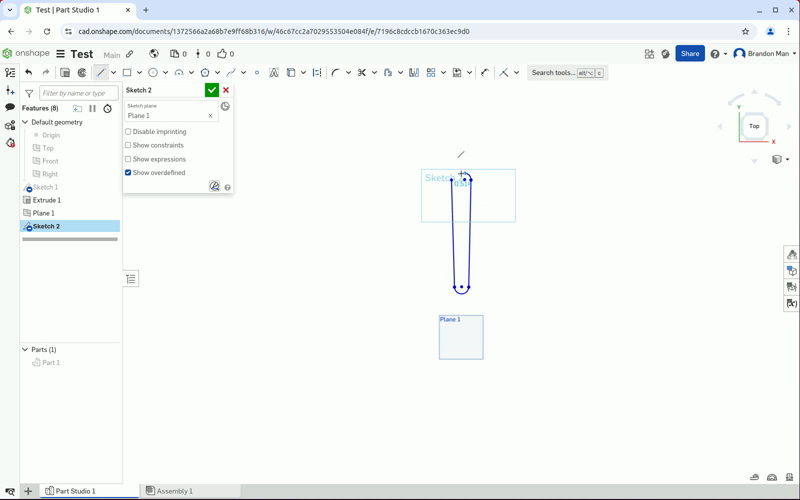
scroll(6)
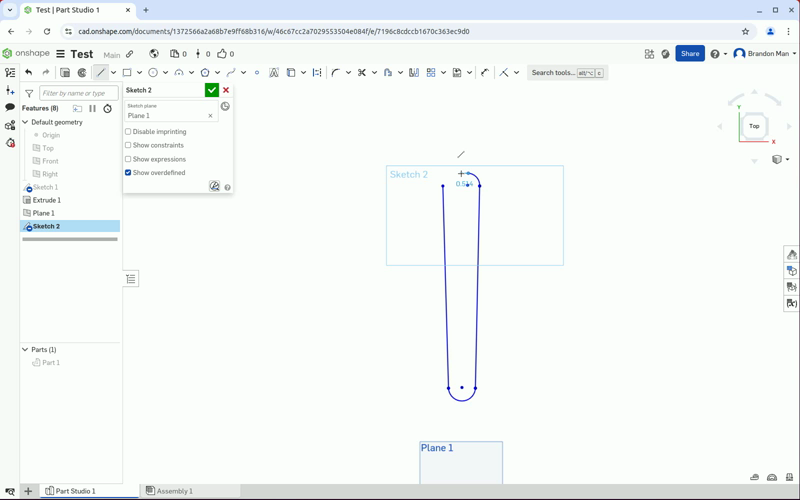
scroll(6)
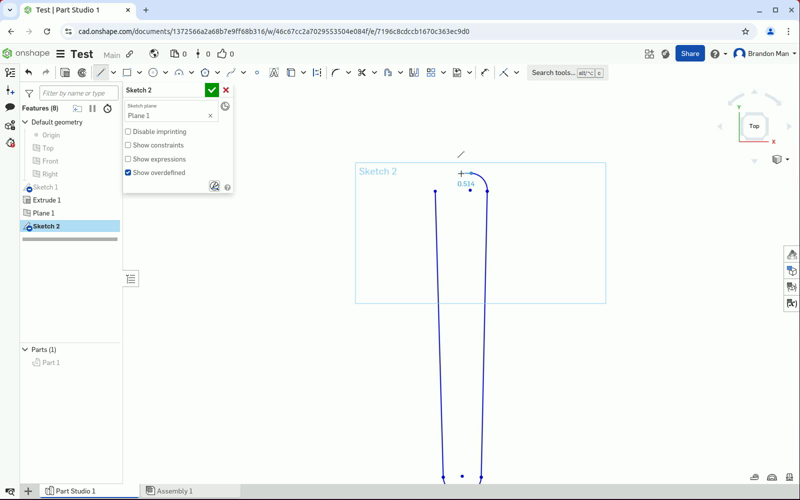
scroll(6)
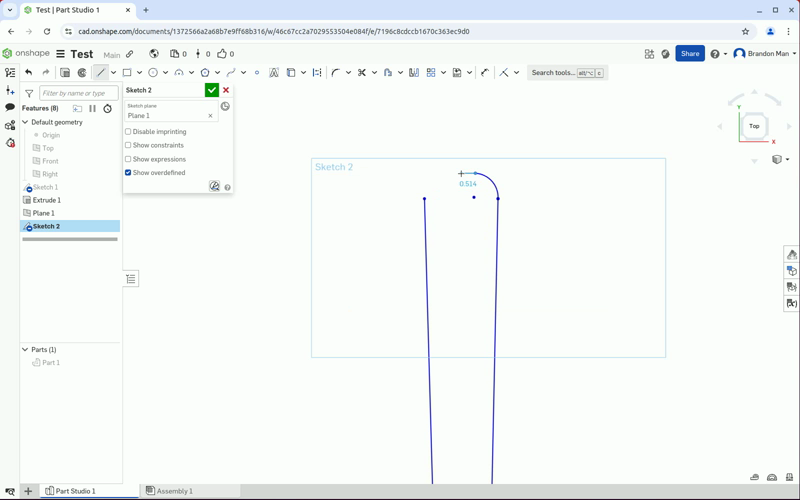
scroll(6)
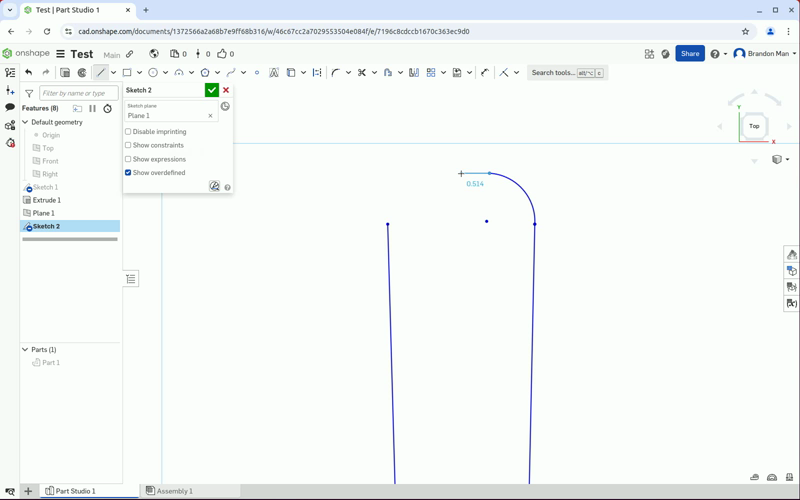
click(461, 173)
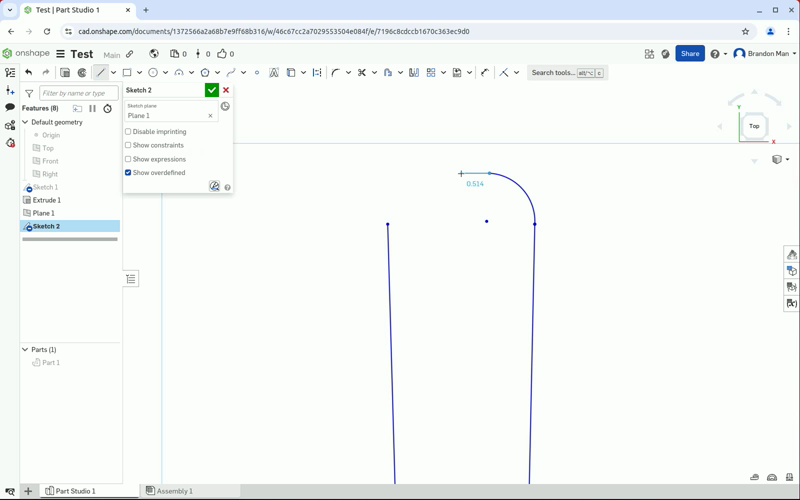
scroll(-6)
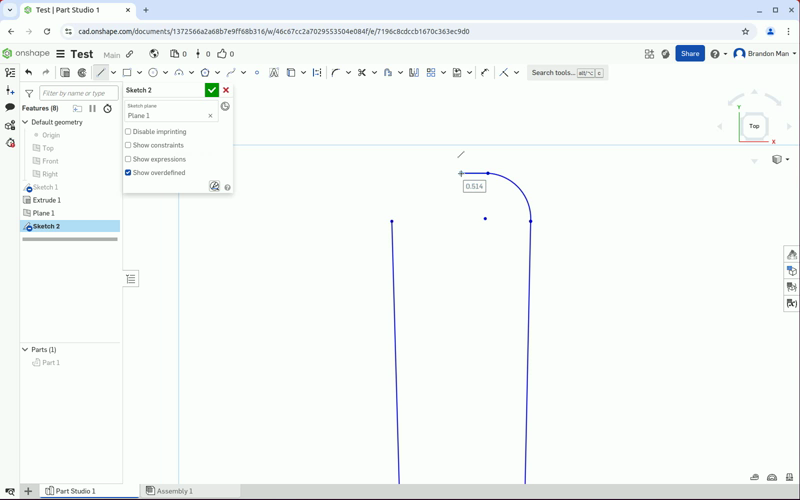
scroll(-6)
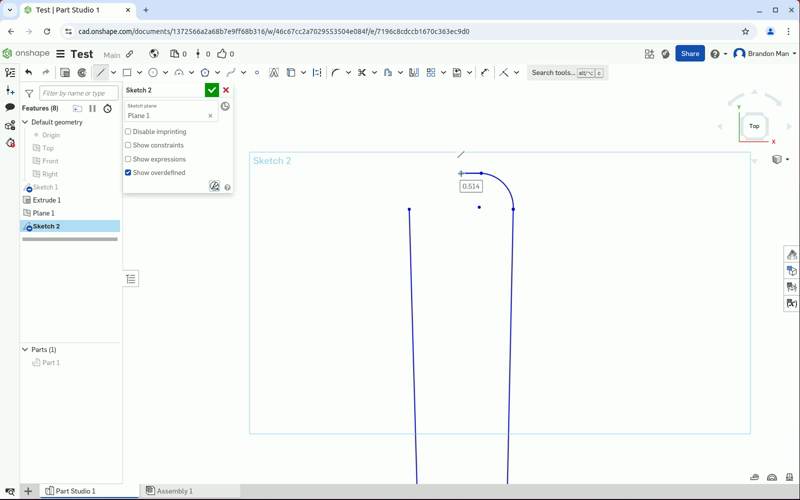
scroll(-6)
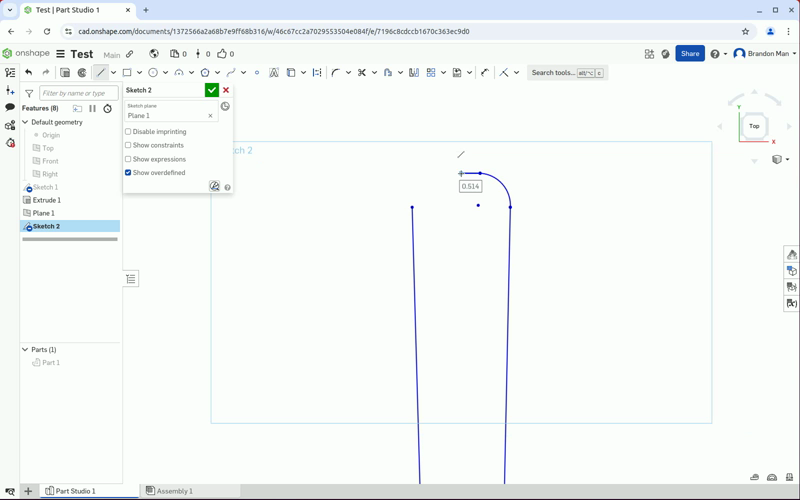
scroll(-6)
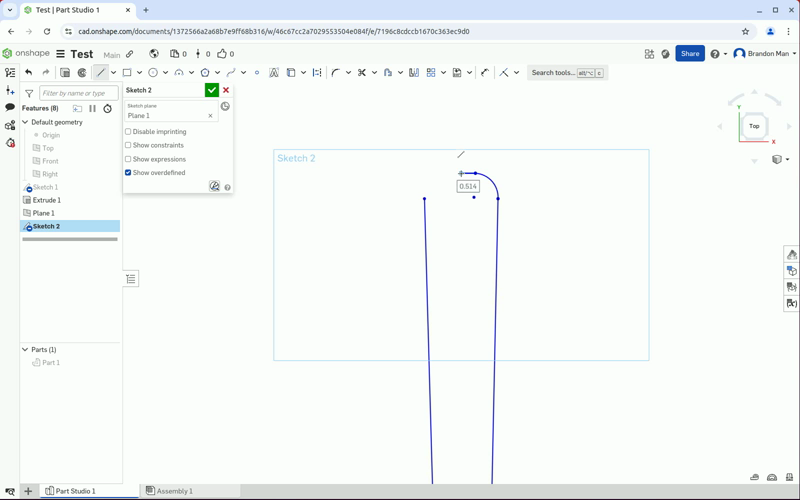
scroll(-6)
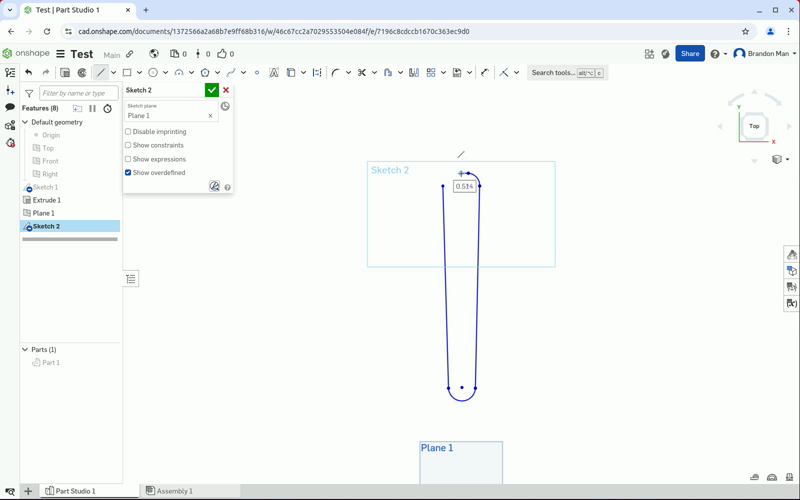
scroll(-6)
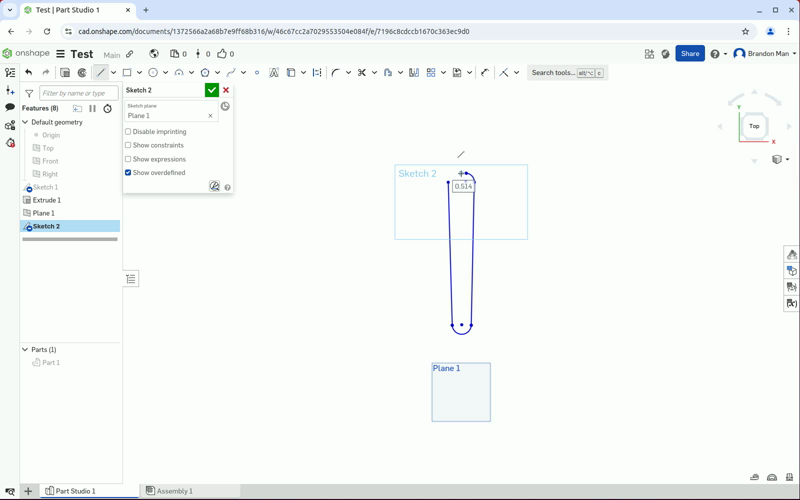
scroll(-6)
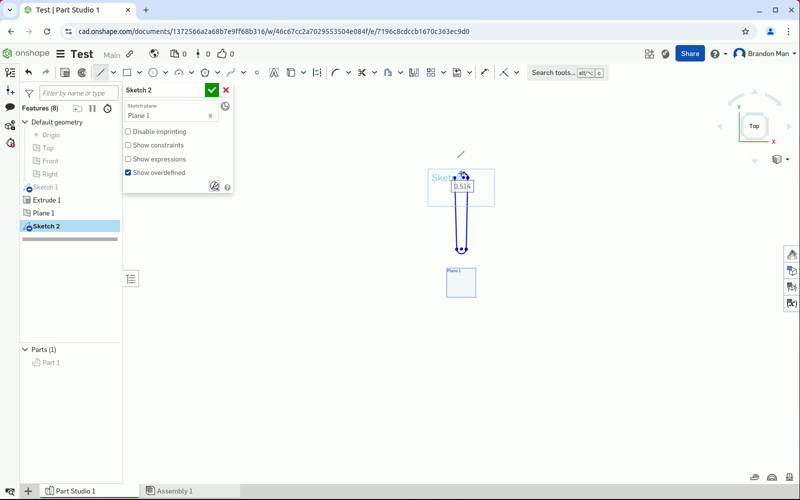
key_up(shift)
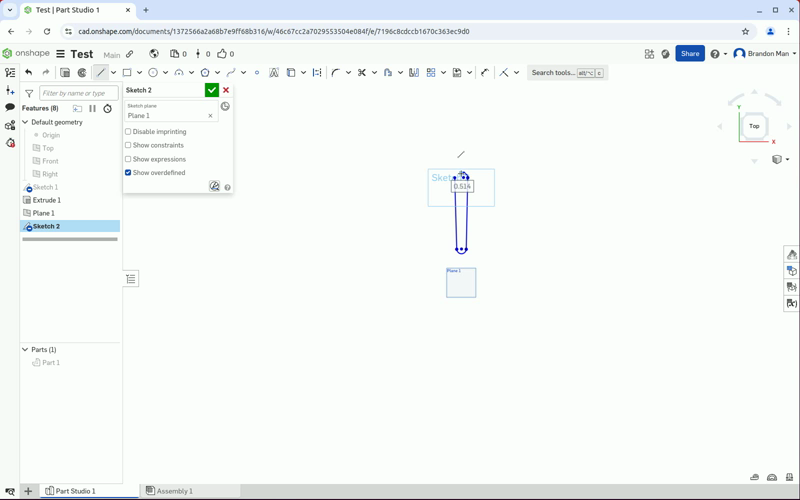
key_down(shift)
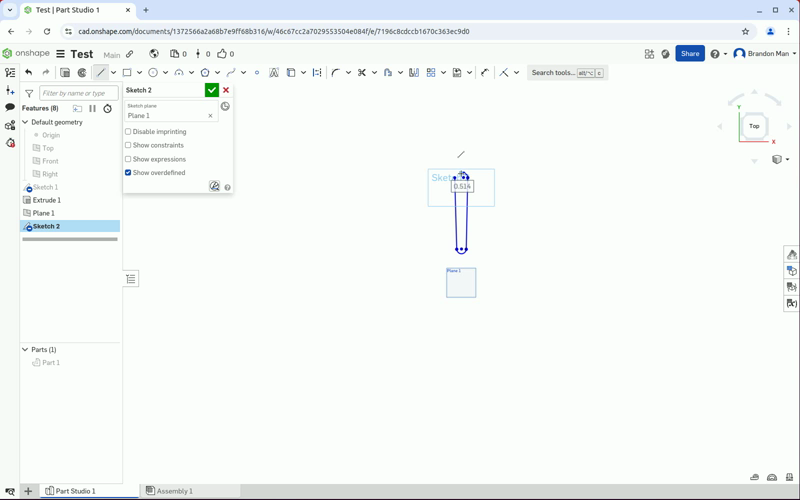
mouse_move(491, 173)
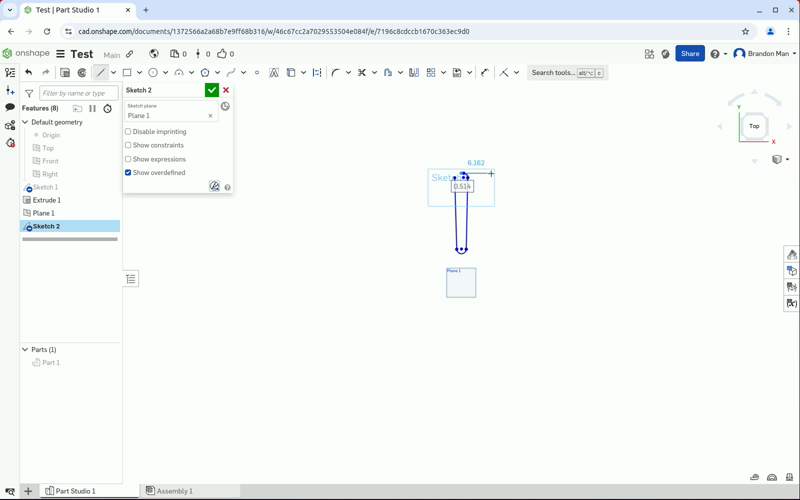
mouse_move(458, 173)
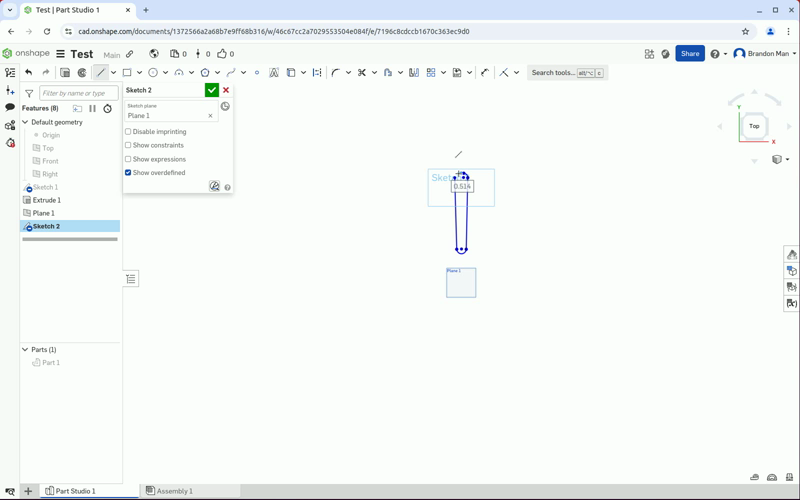
scroll(6)
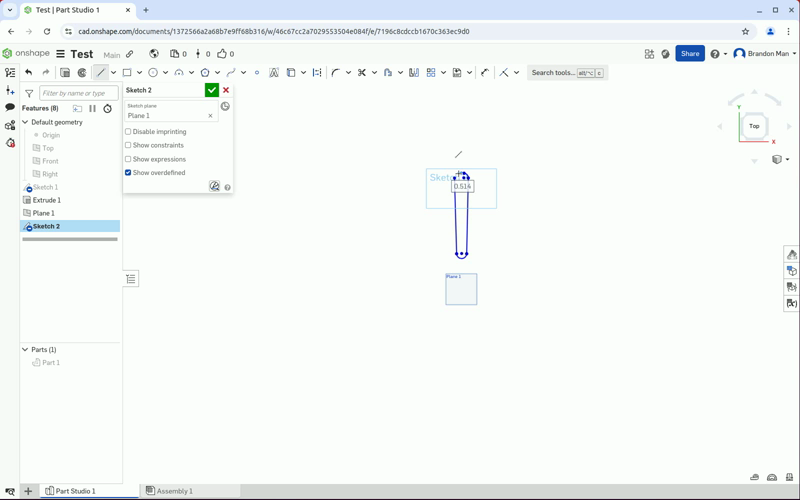
scroll(6)
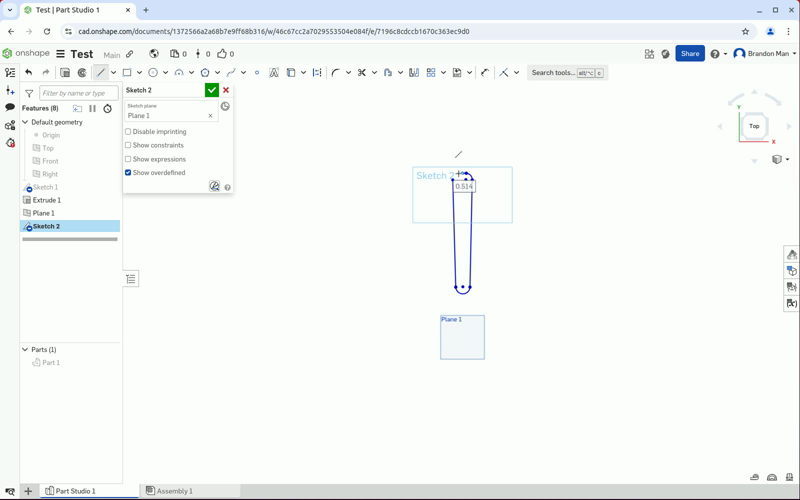
scroll(6)
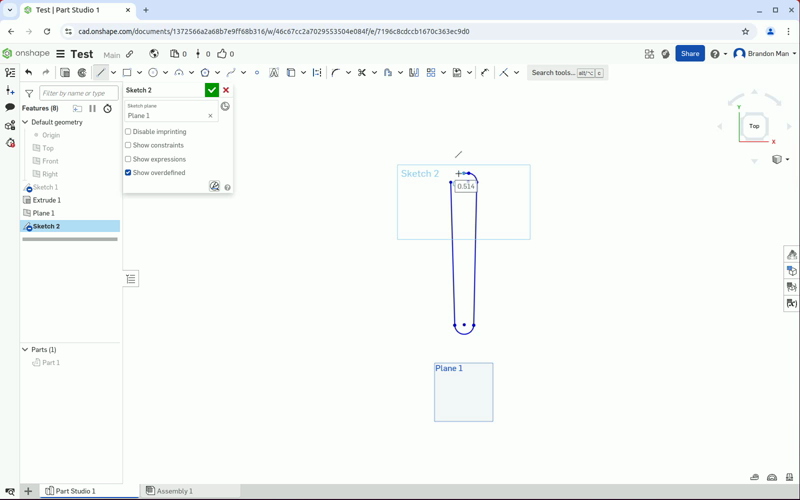
scroll(6)
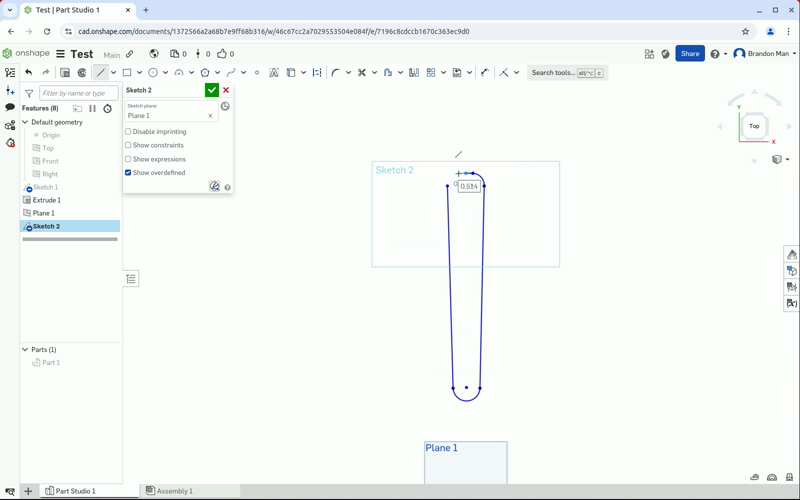
scroll(6)
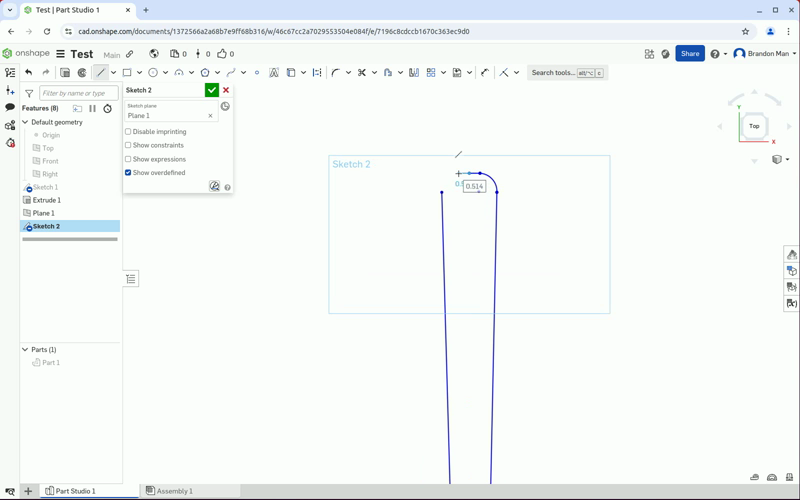
scroll(6)
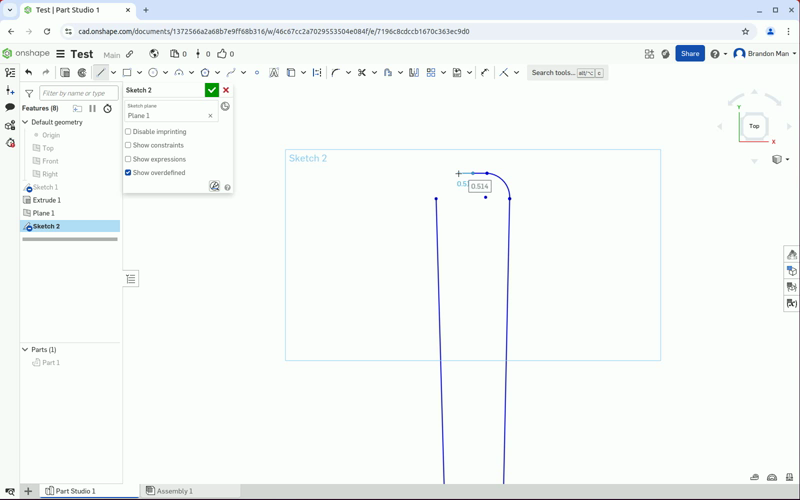
scroll(6)
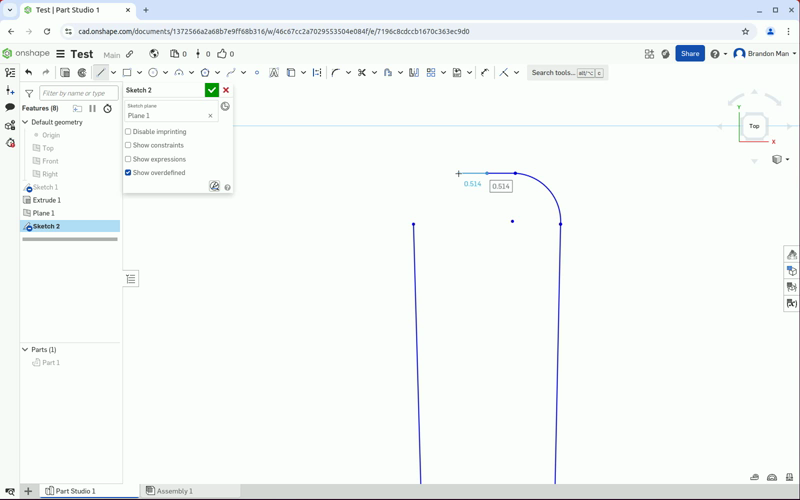
click(458, 173)
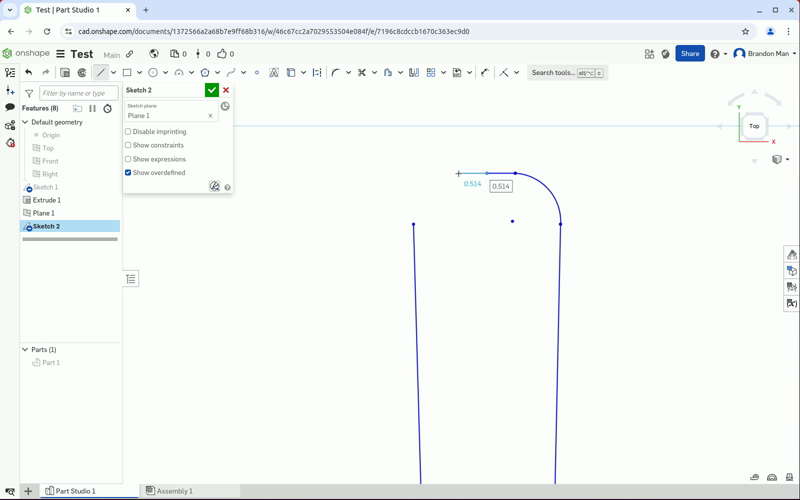
scroll(-6)
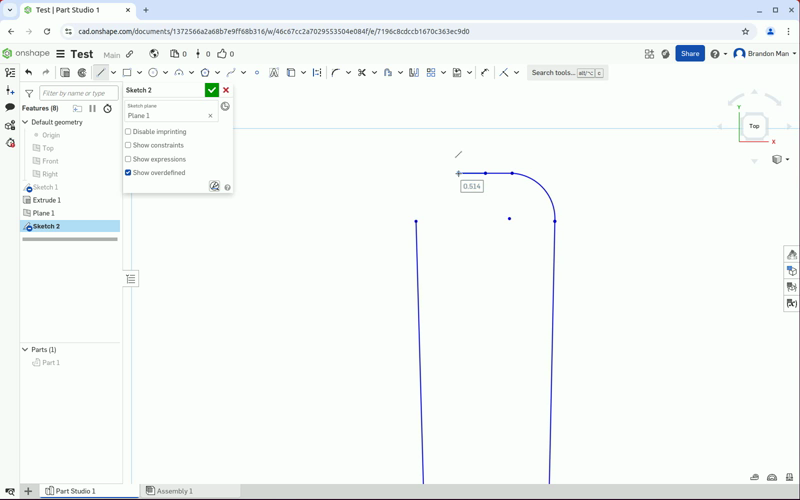
scroll(-6)
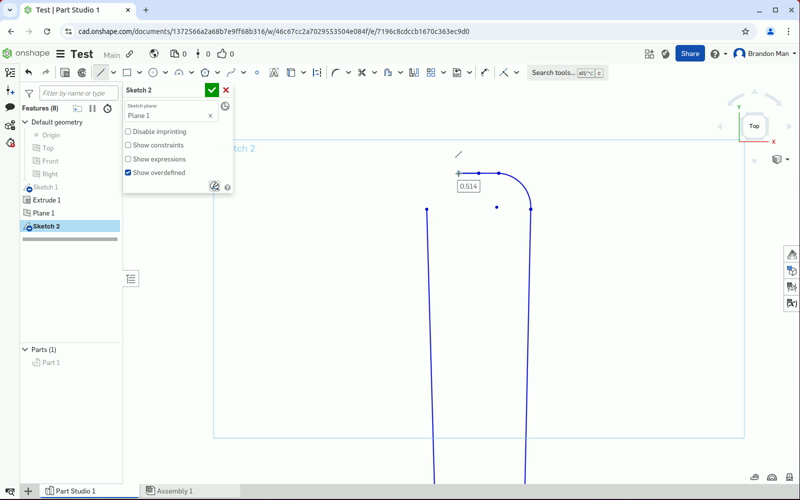
scroll(-6)
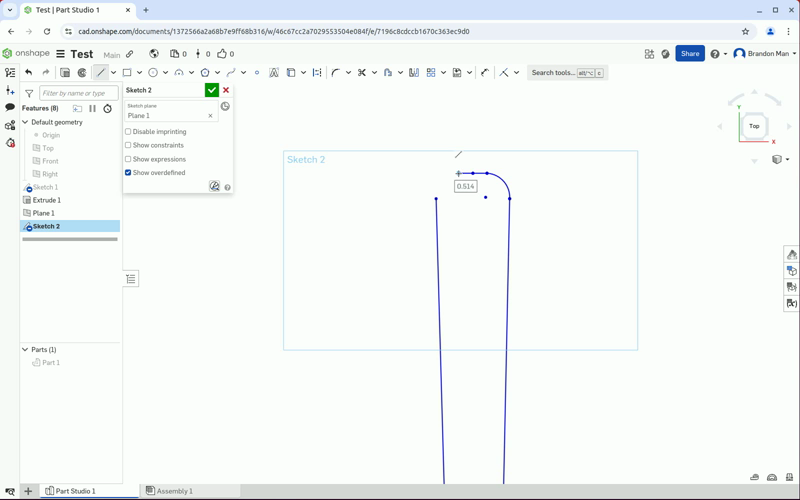
scroll(-6)
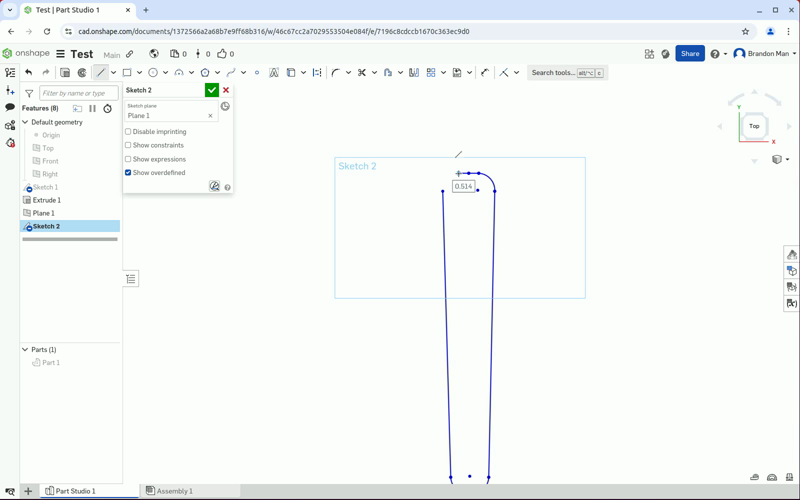
scroll(-6)
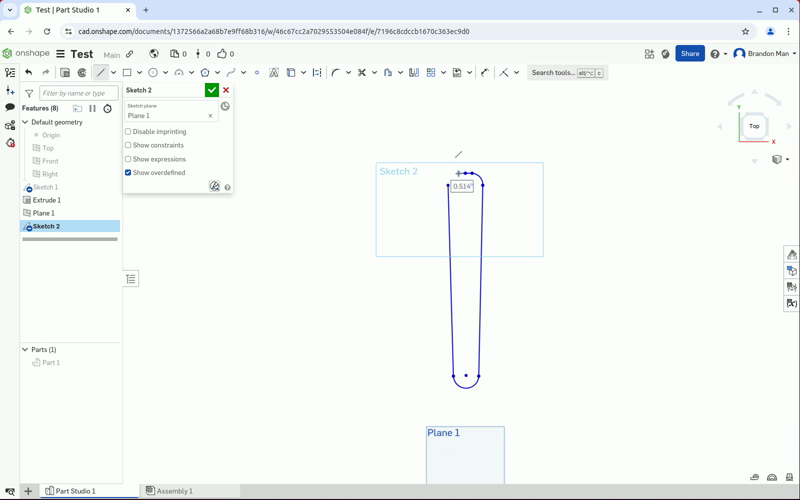
scroll(-6)
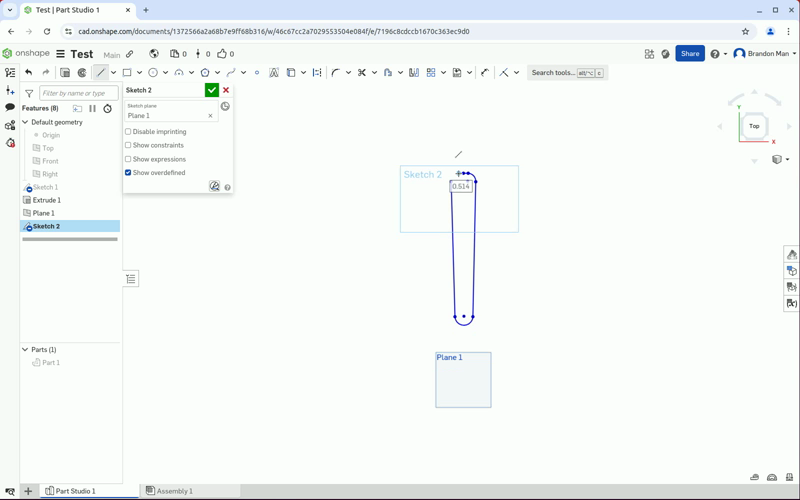
scroll(-6)
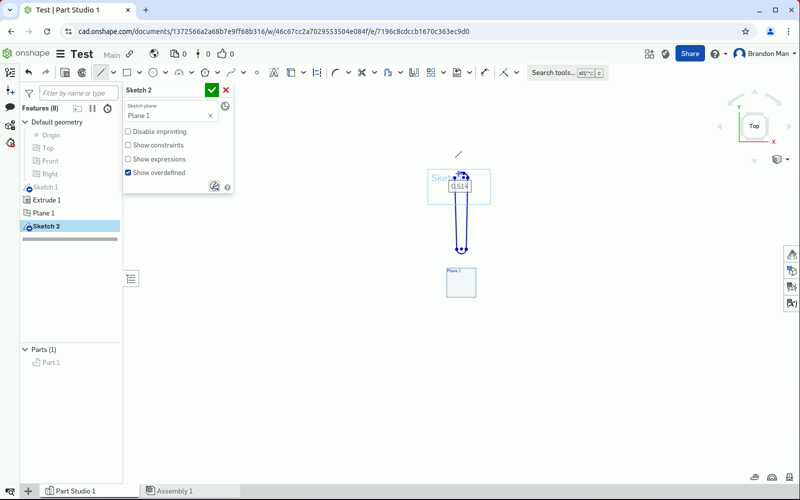
key_up(shift)
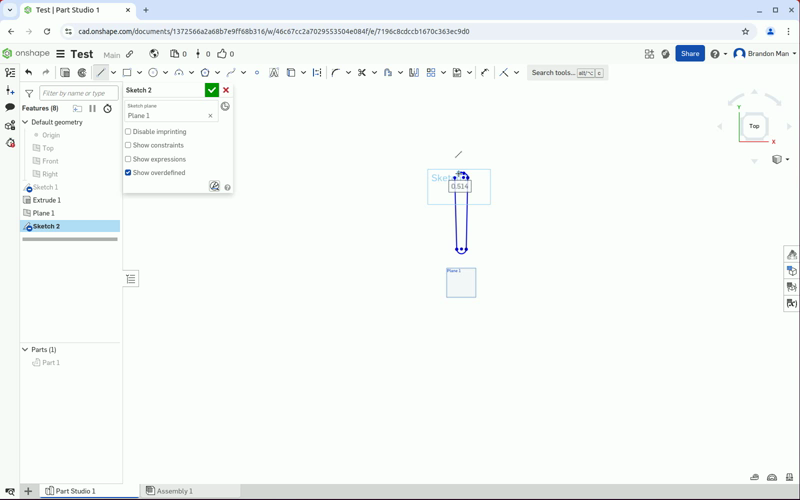
key(esc)
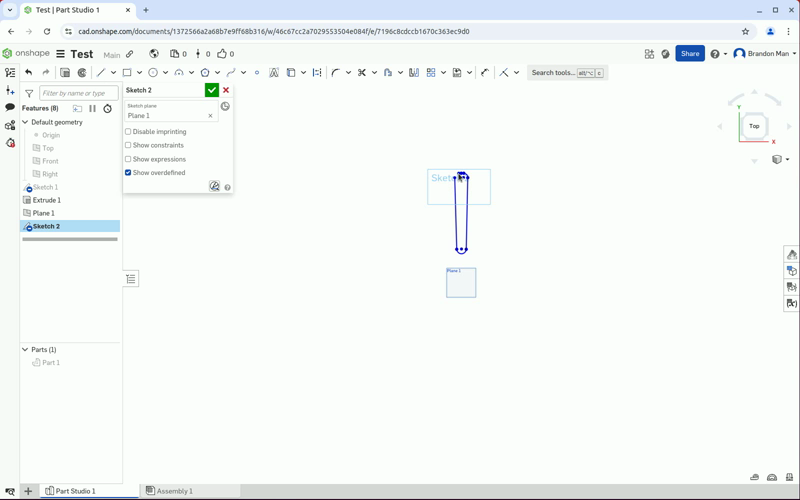
key(a)
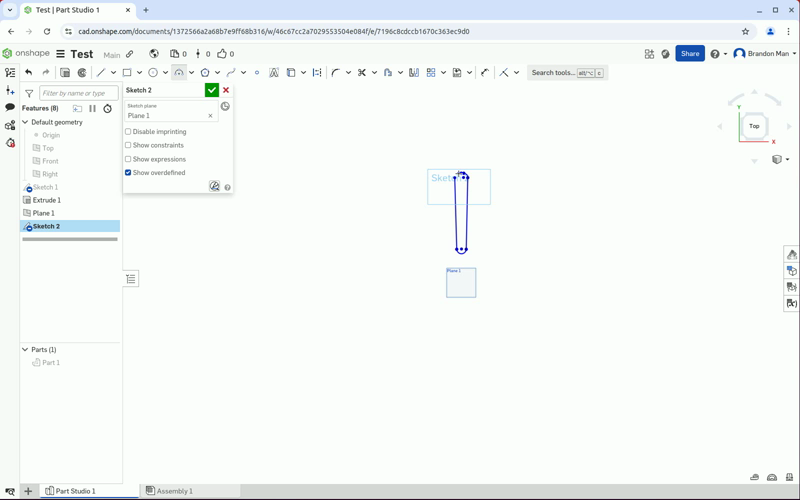
mouse_move(458, 173)
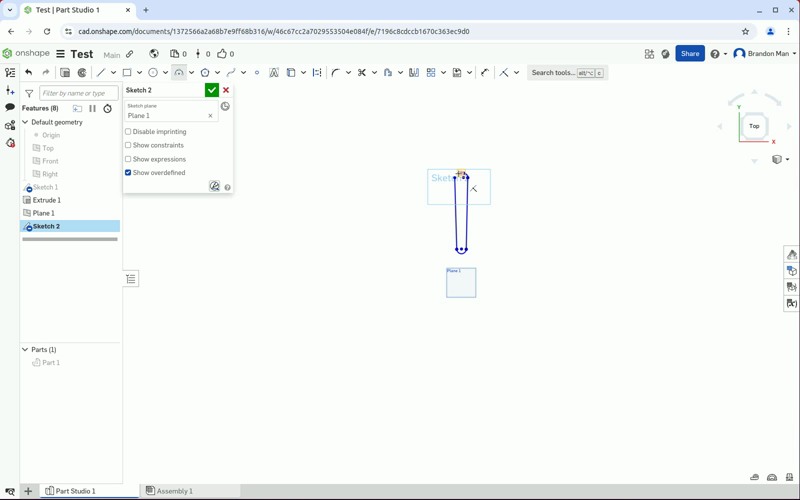
scroll(6)
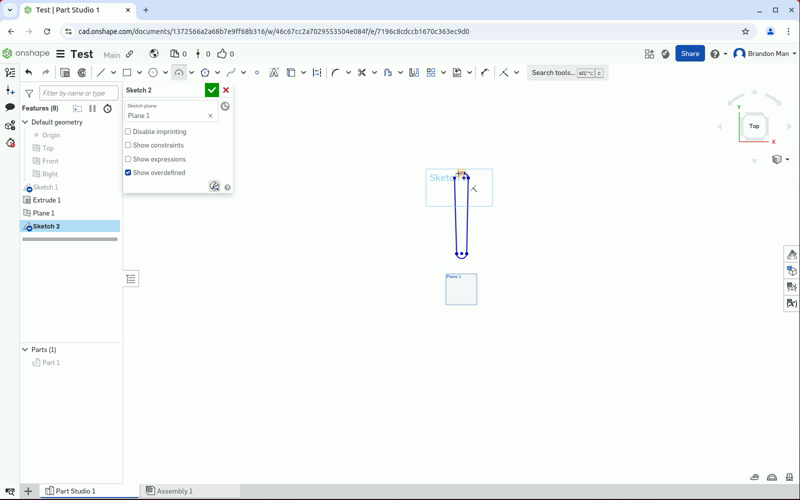
scroll(6)
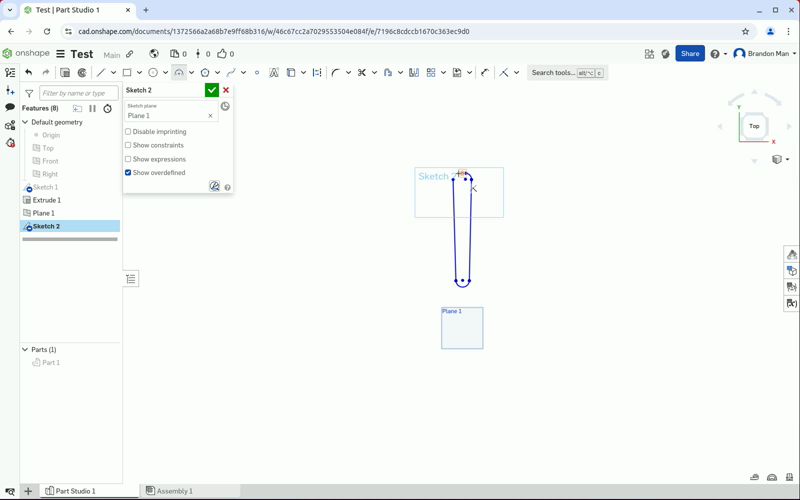
scroll(6)
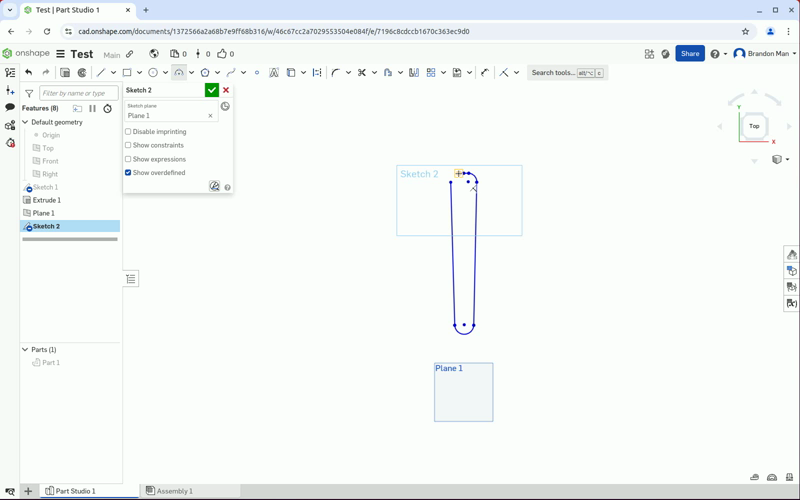
scroll(6)
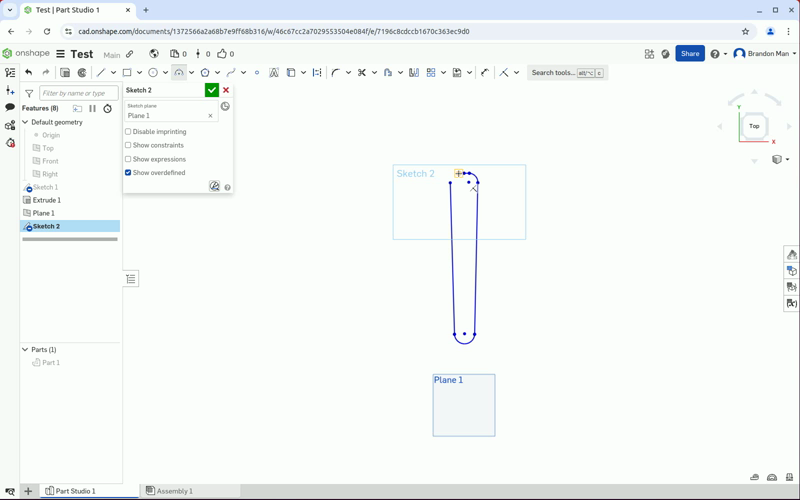
scroll(6)
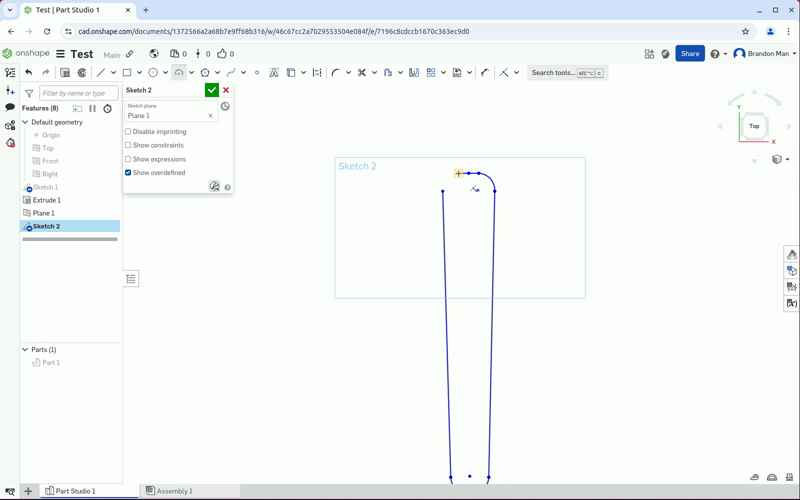
scroll(6)
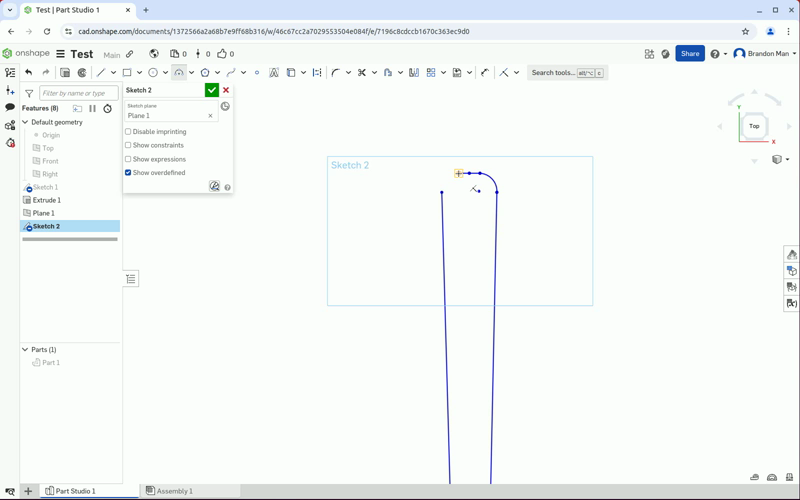
scroll(6)
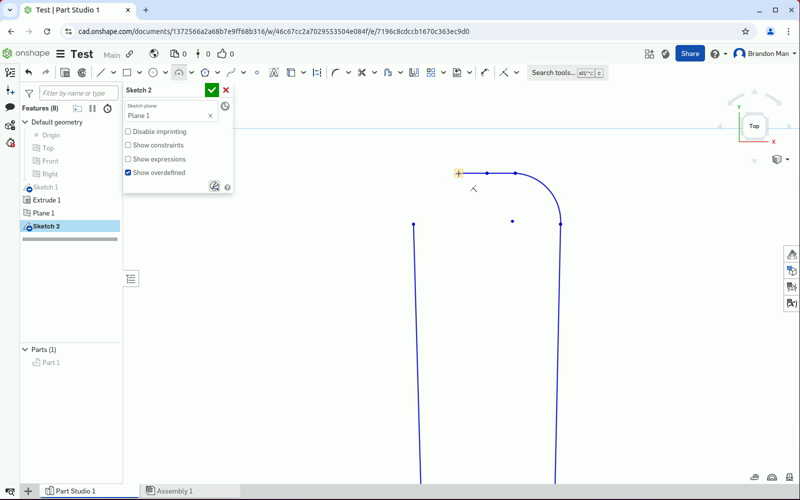
click(458, 173)
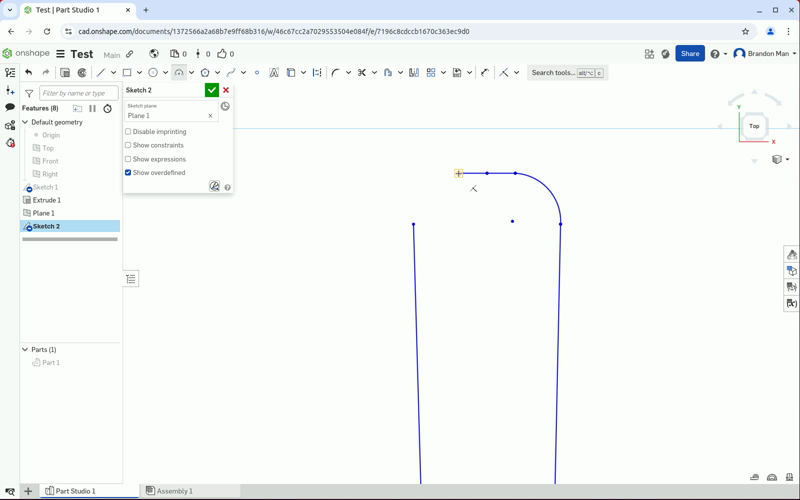
scroll(-6)
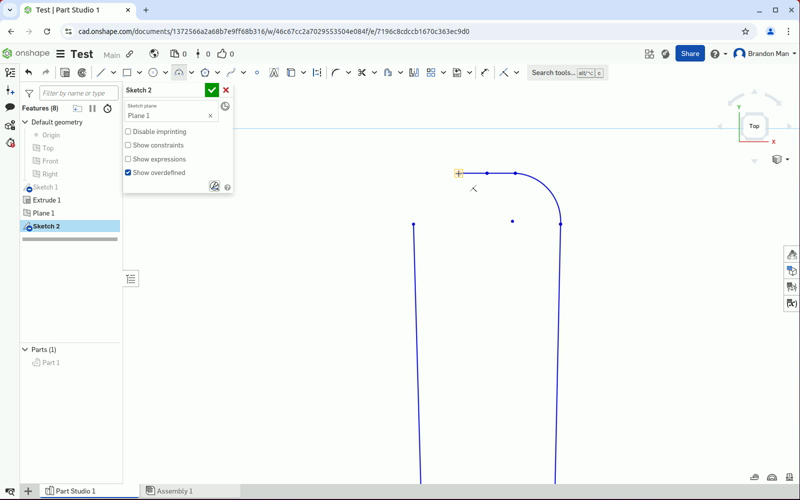
scroll(-6)
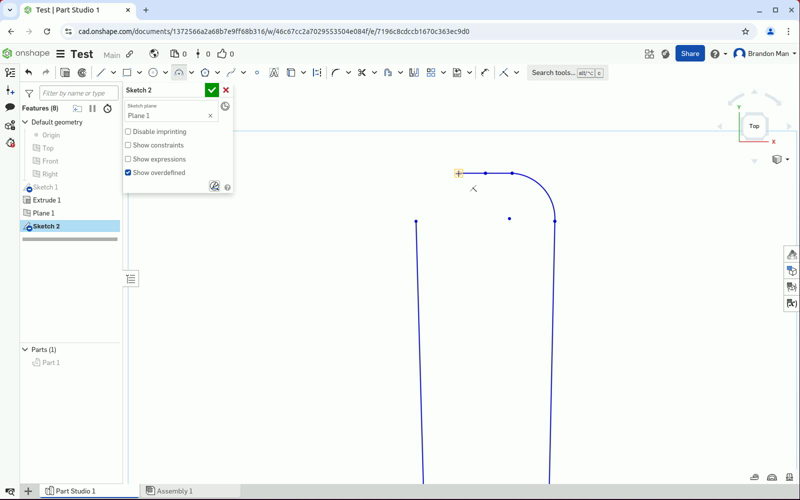
scroll(-6)
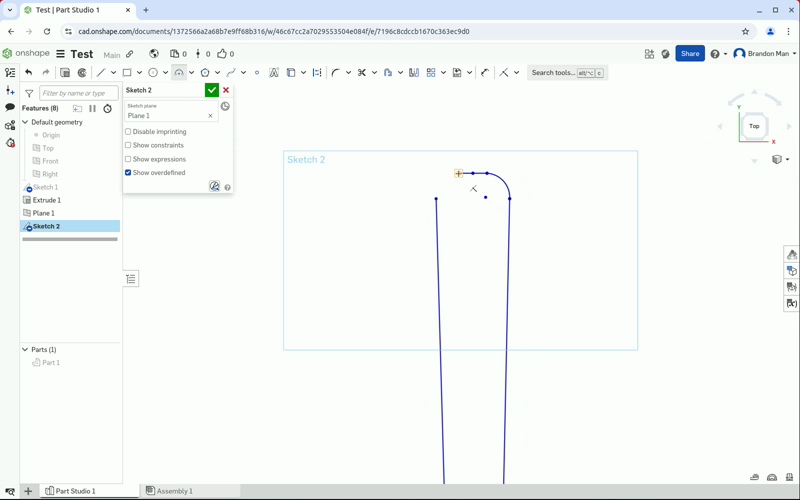
scroll(-6)
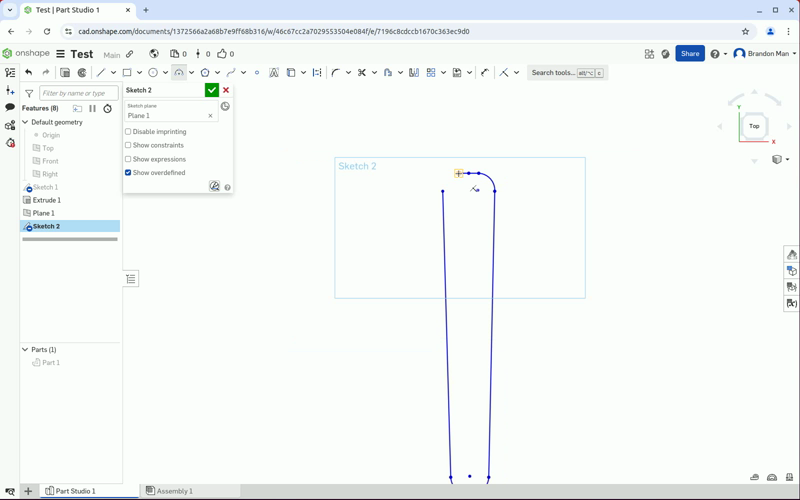
scroll(-6)
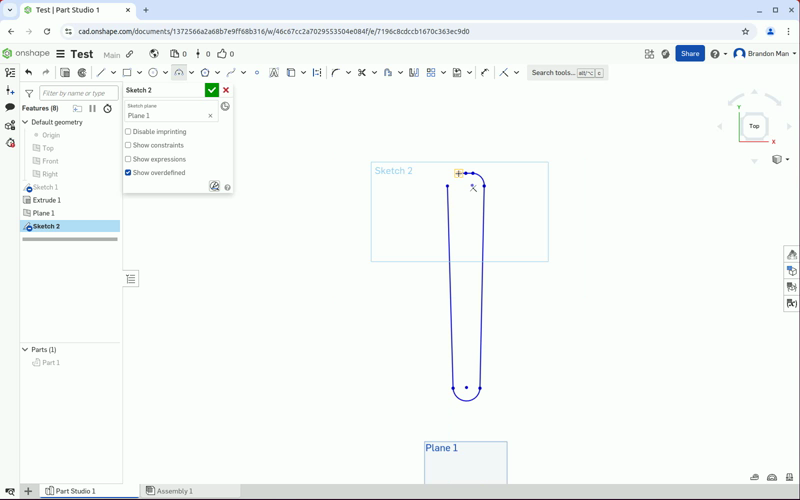
scroll(-6)
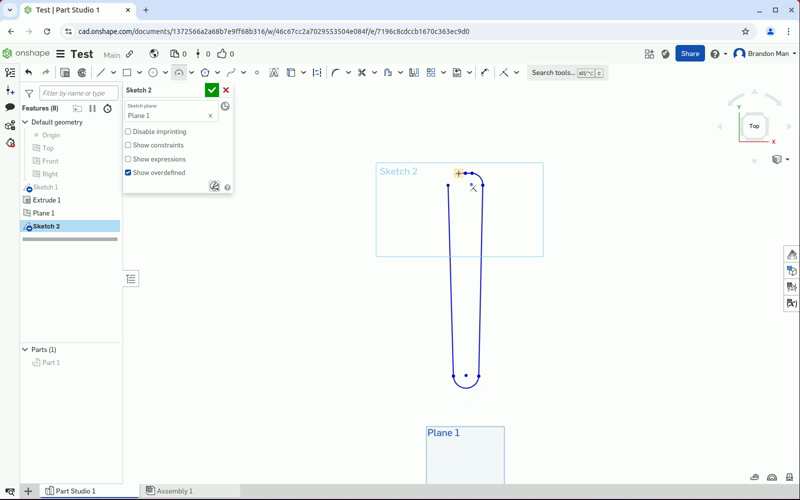
scroll(-6)
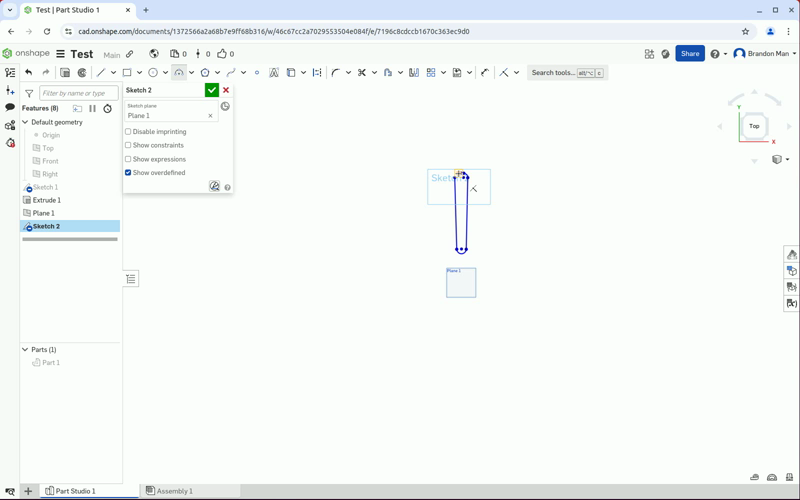
mouse_move(454, 177)
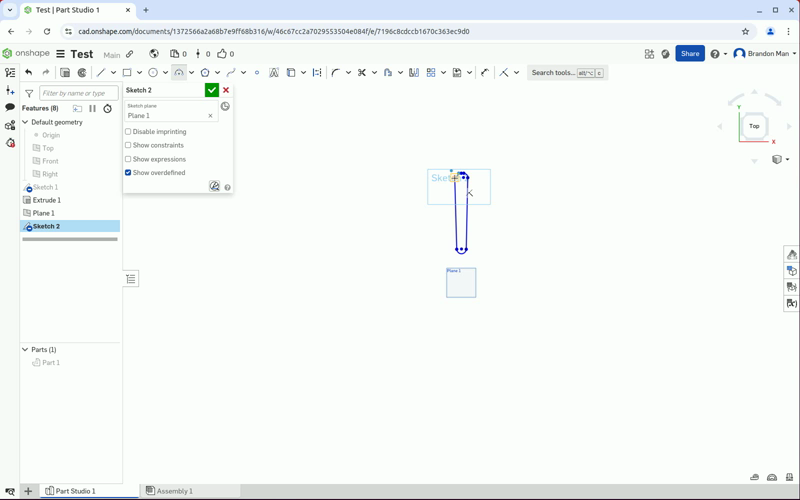
scroll(6)
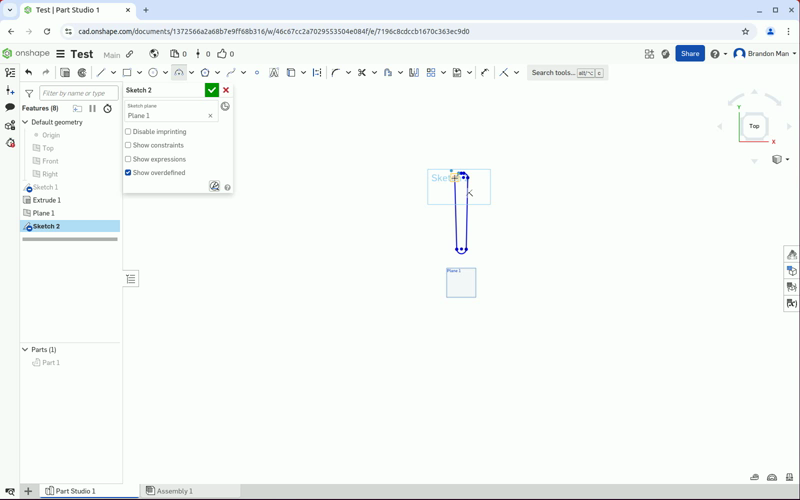
scroll(6)
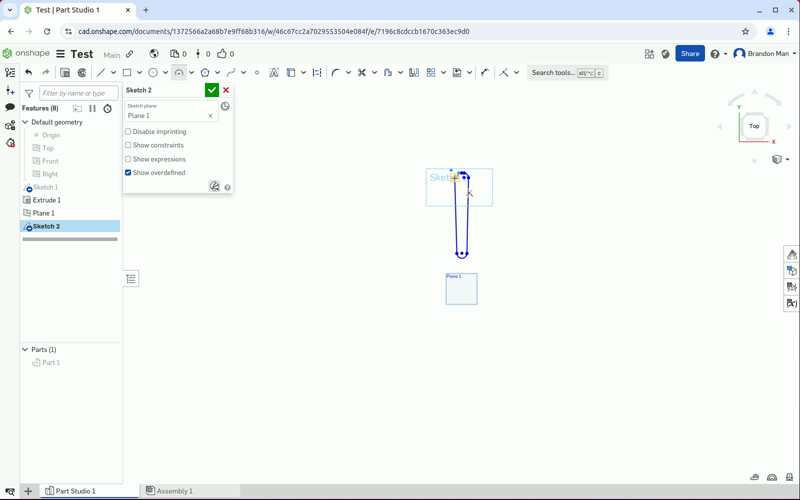
scroll(6)
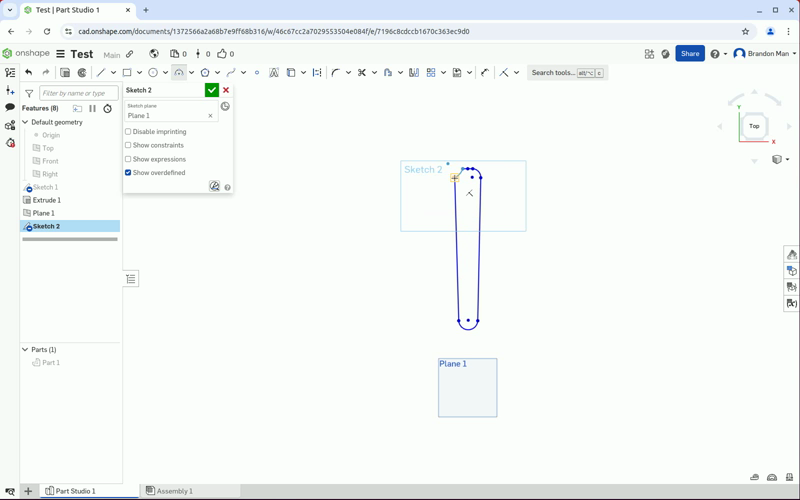
scroll(6)
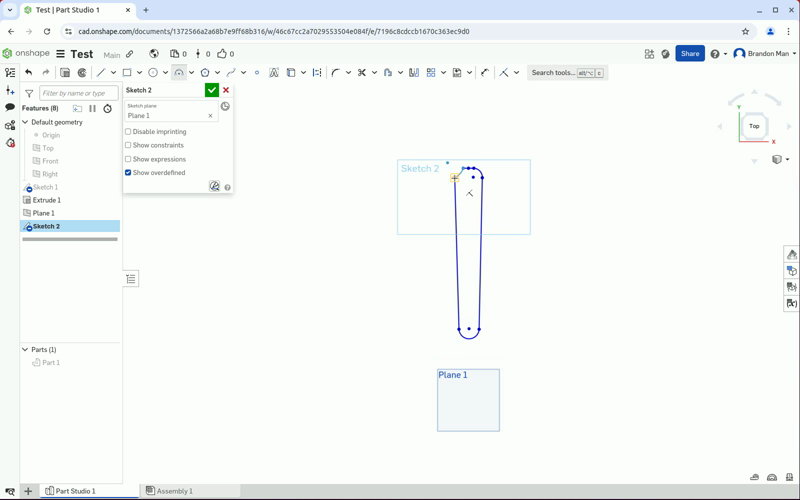
scroll(6)
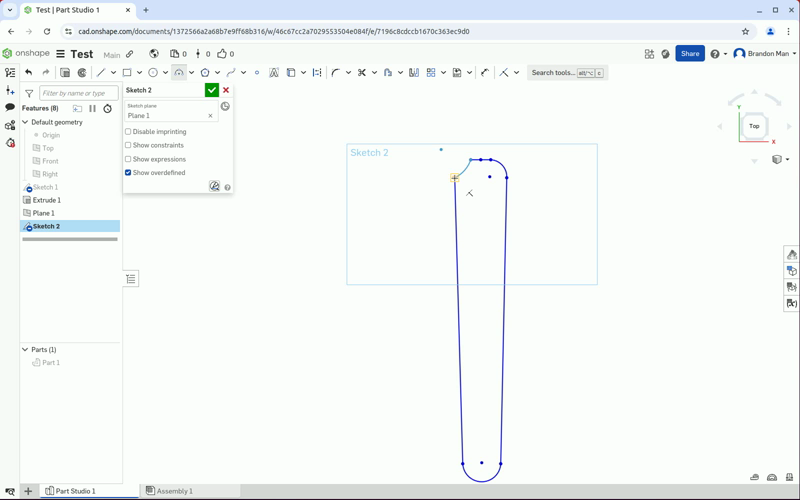
scroll(6)
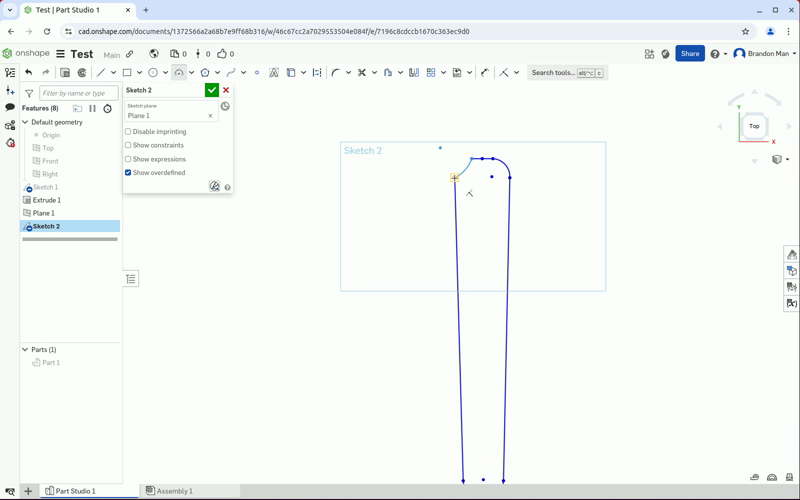
scroll(6)
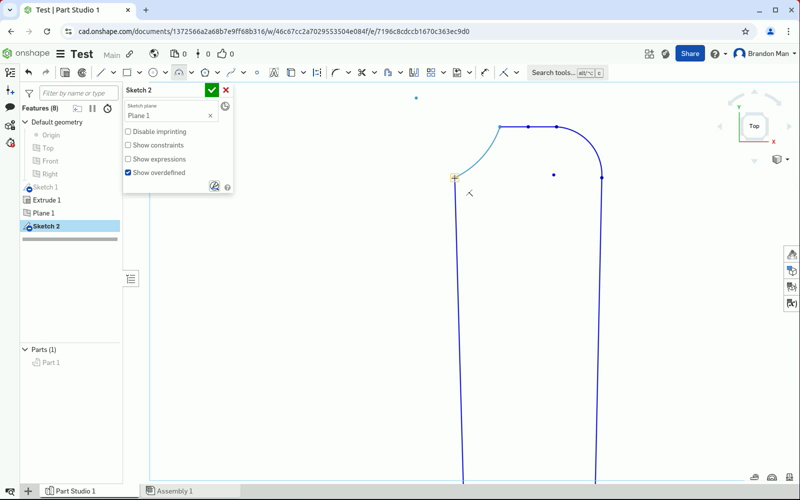
click(454, 177)
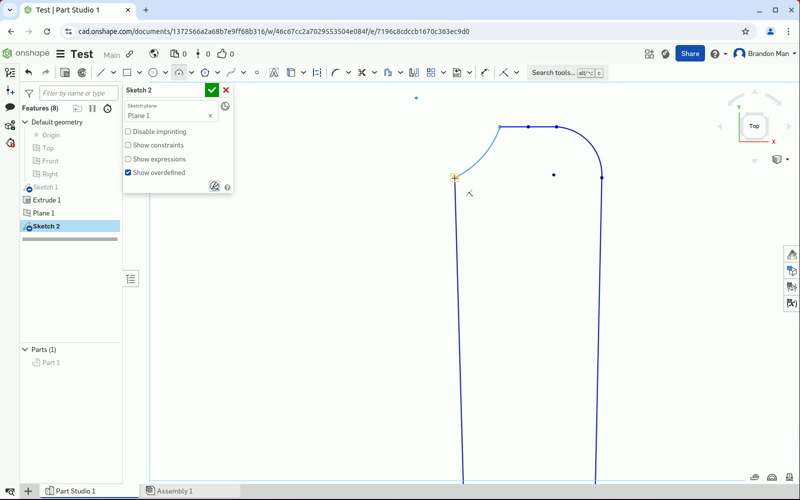
scroll(-6)
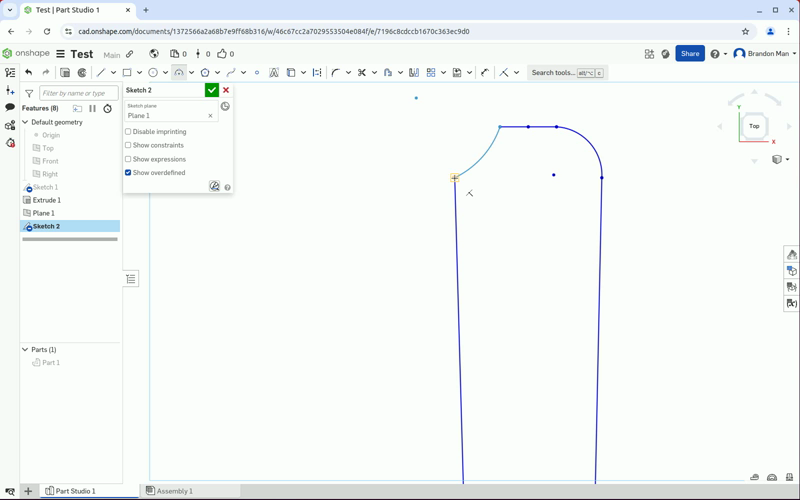
scroll(-6)
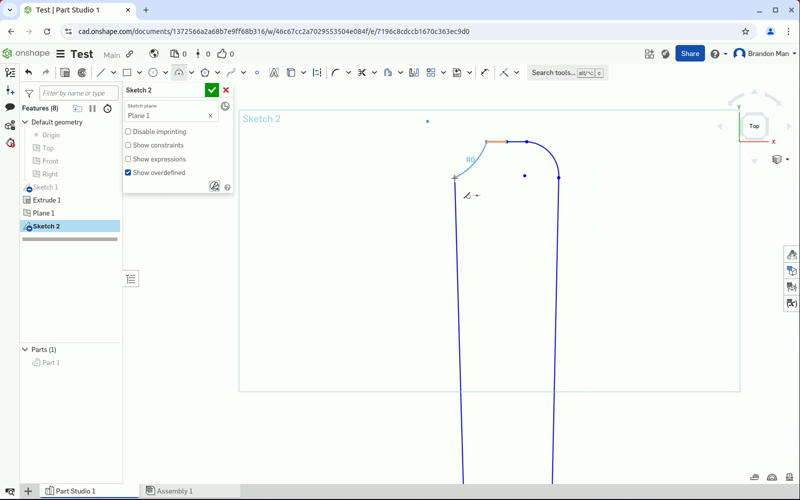
scroll(-6)
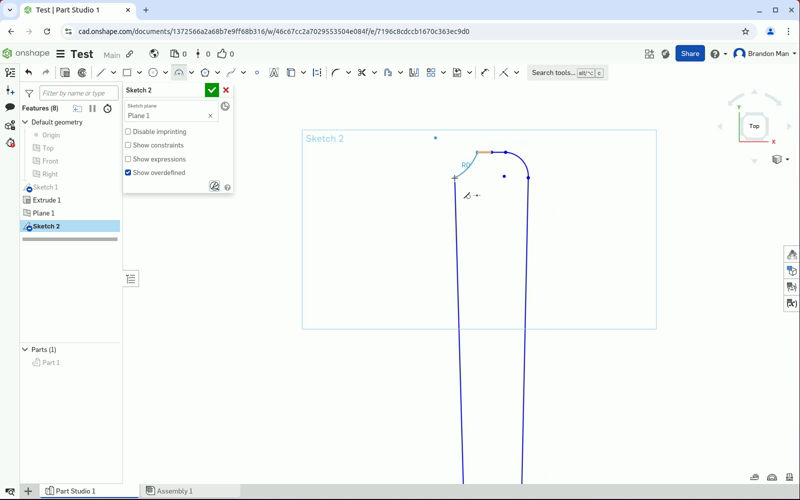
scroll(-6)
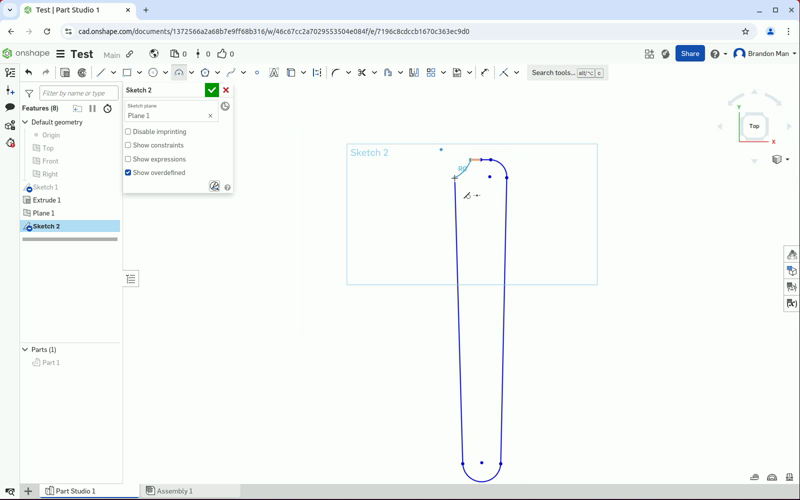
scroll(-6)
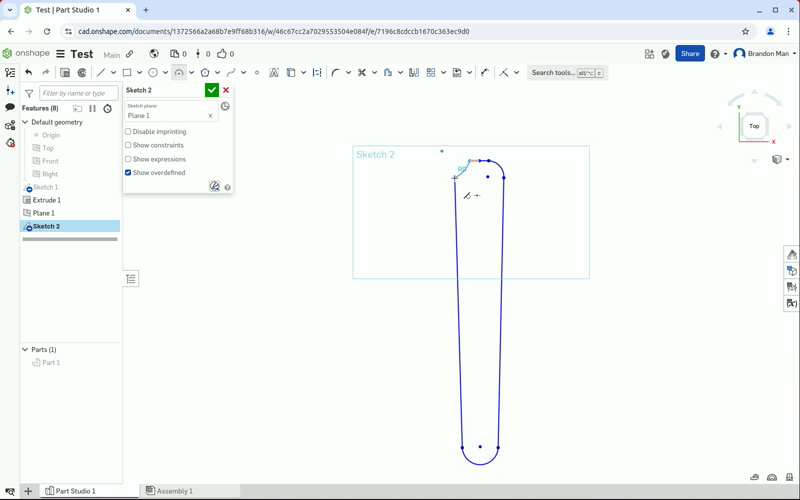
scroll(-6)
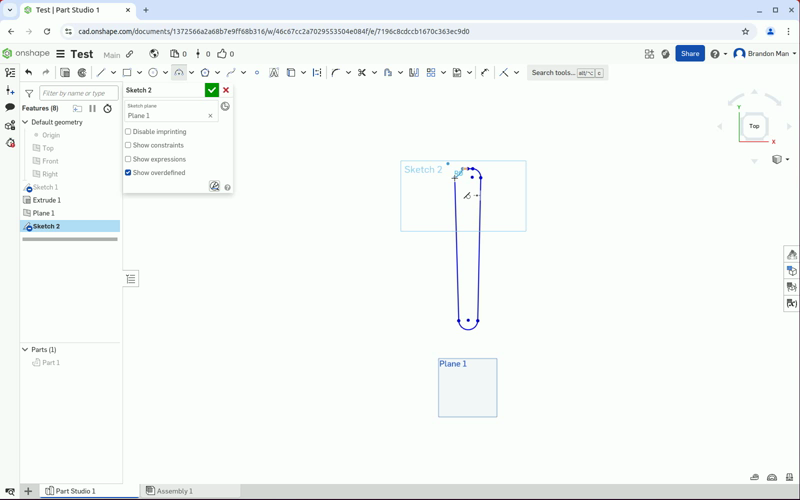
scroll(-6)
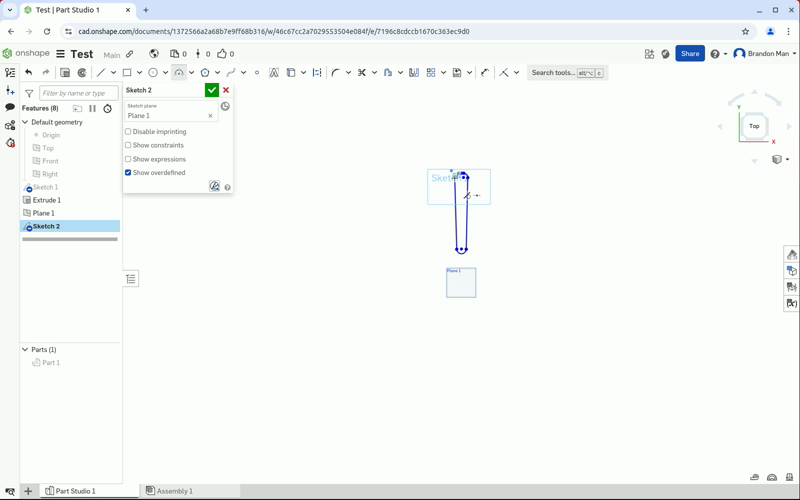
key_down(shift)
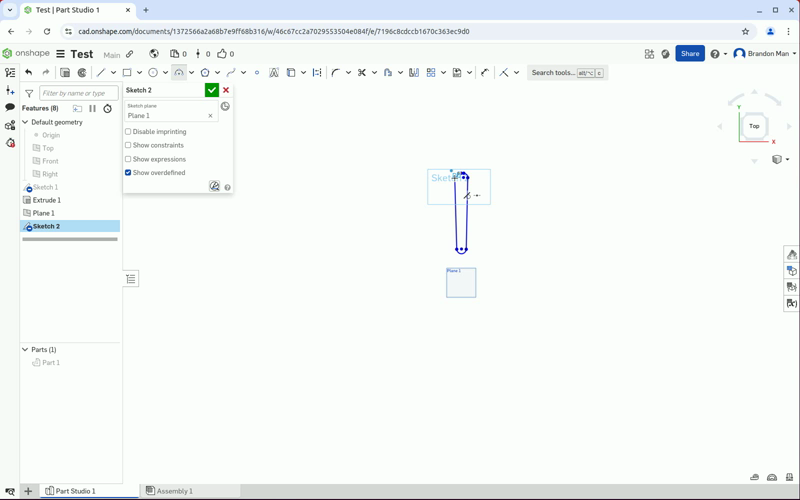
mouse_move(456, 174)
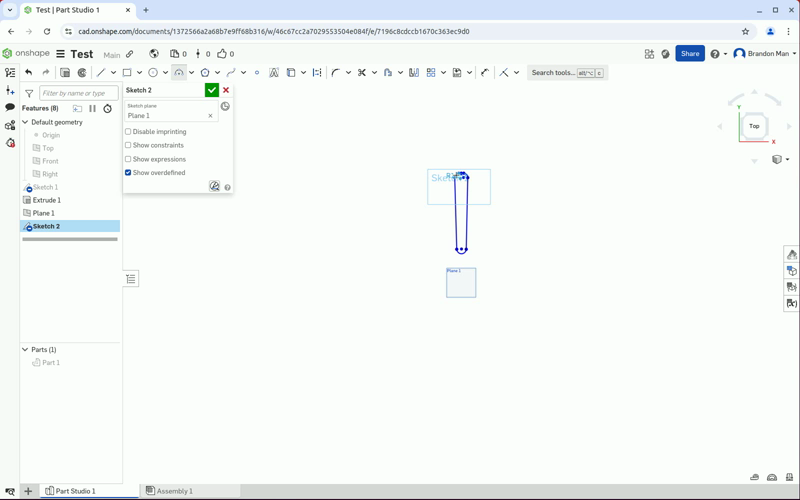
scroll(6)
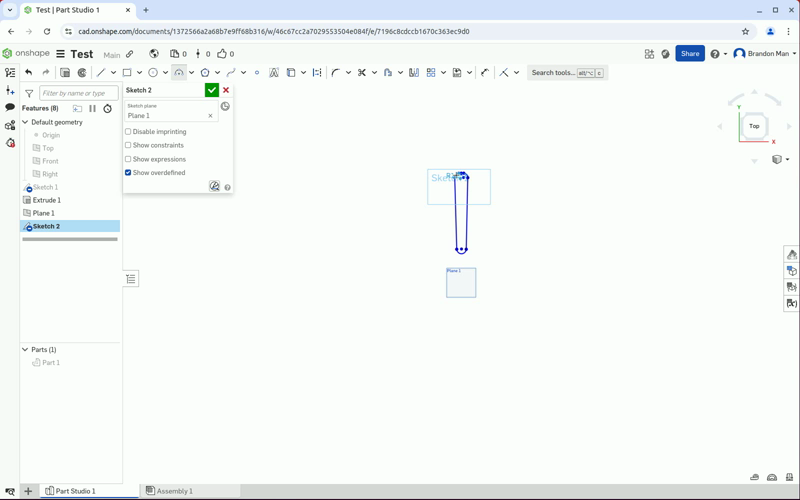
scroll(6)
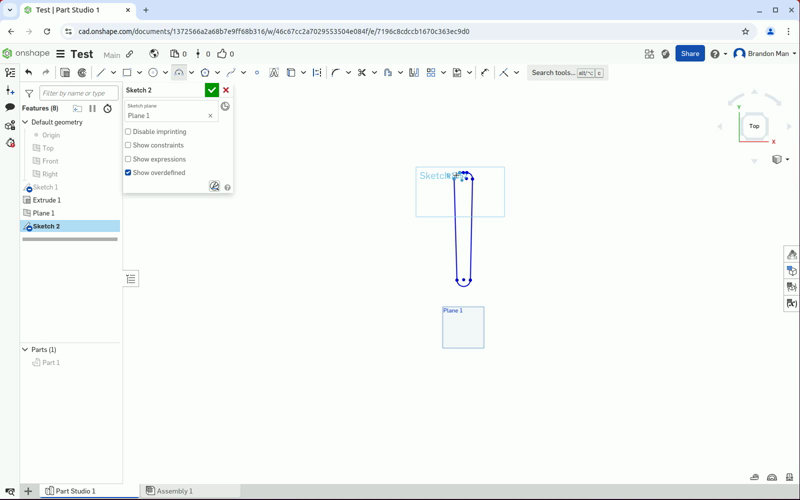
scroll(6)
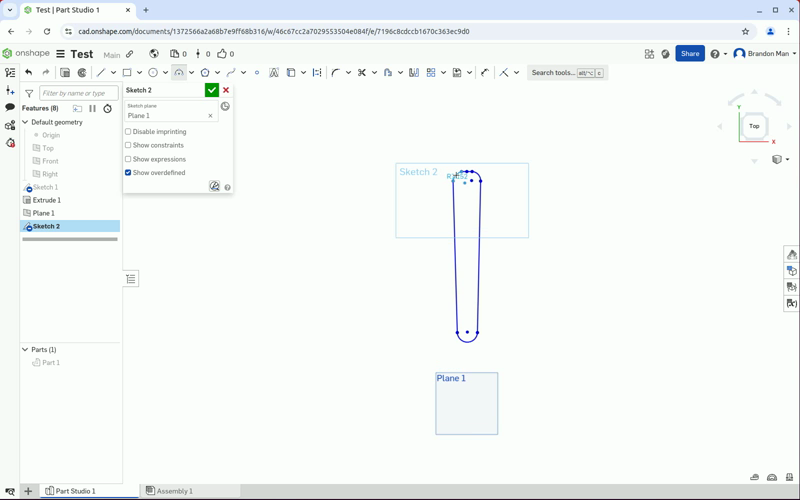
scroll(6)
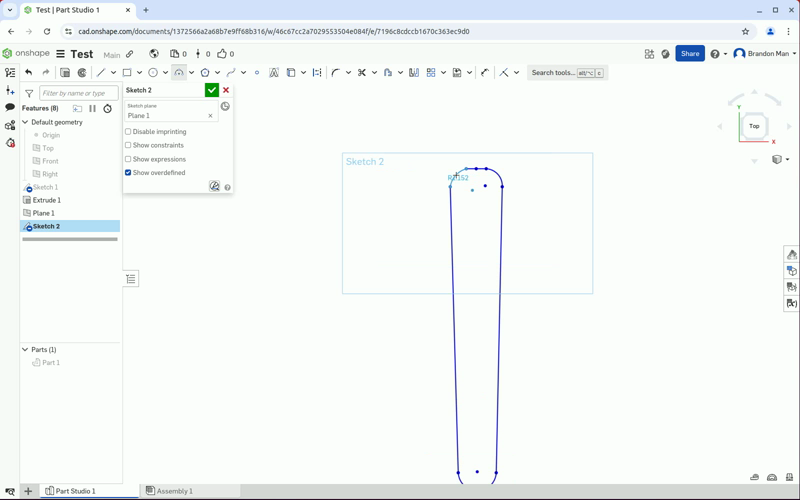
scroll(6)
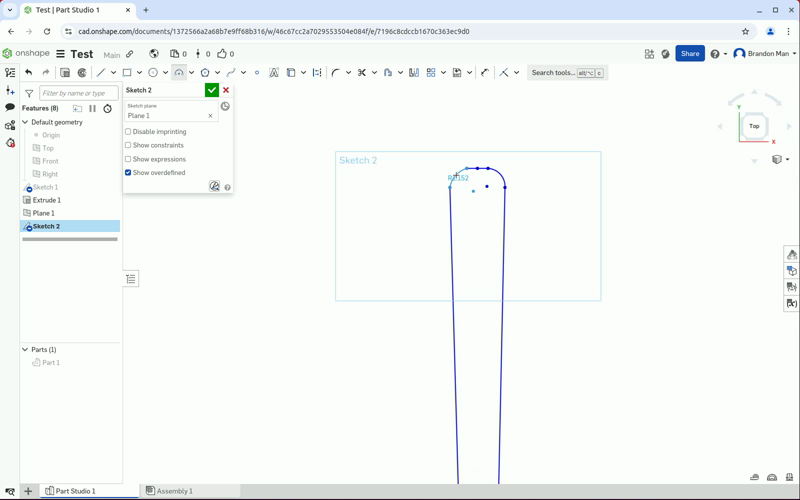
scroll(6)
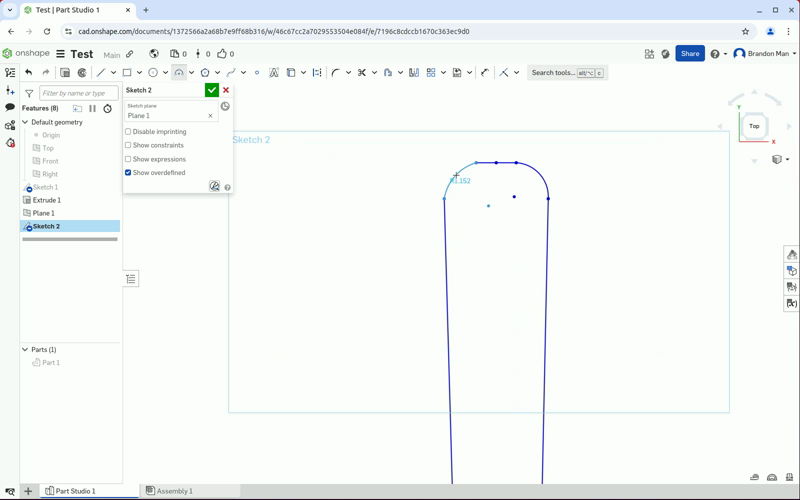
scroll(6)
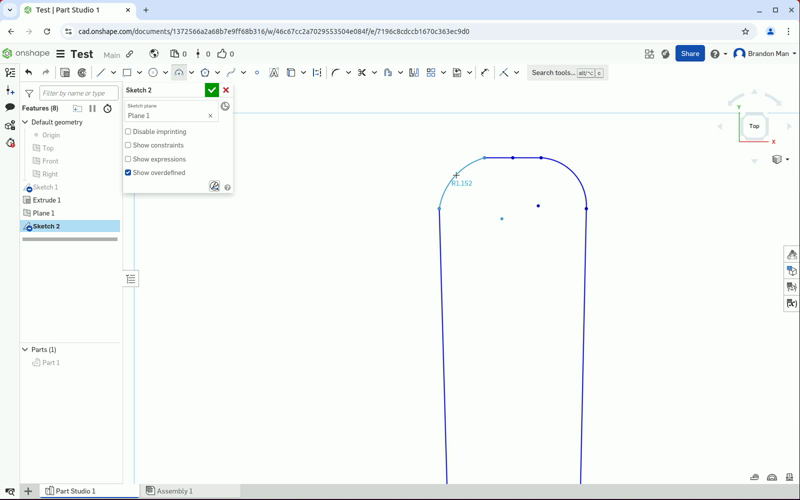
click(456, 174)
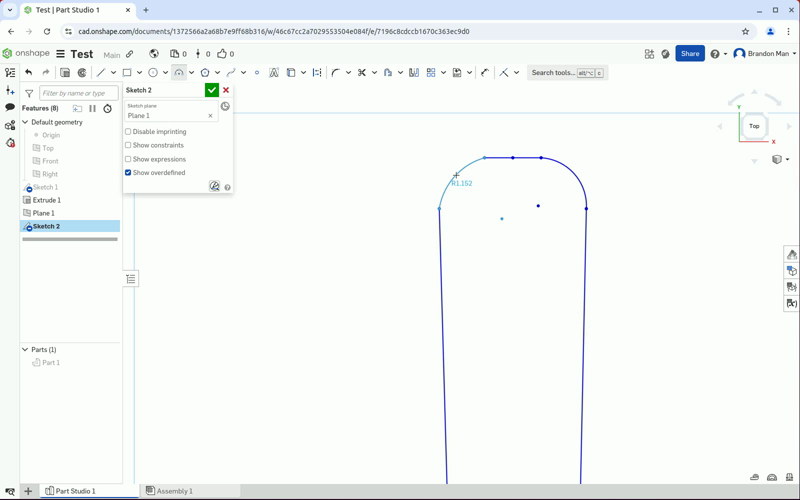
scroll(-6)
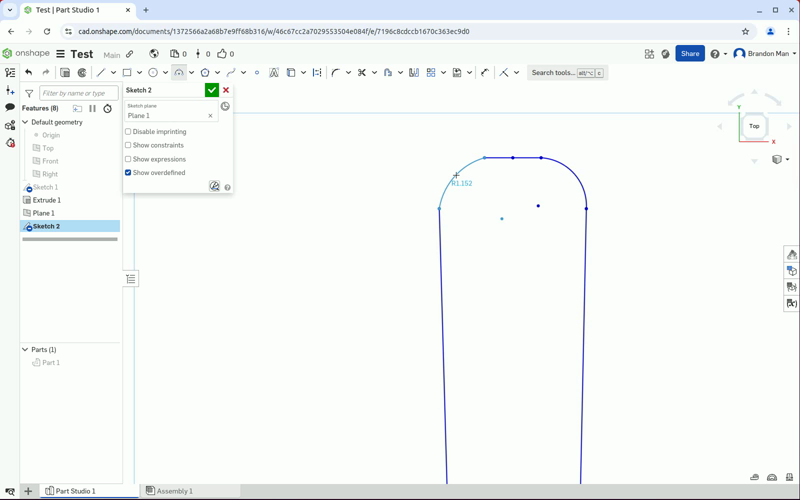
scroll(-6)
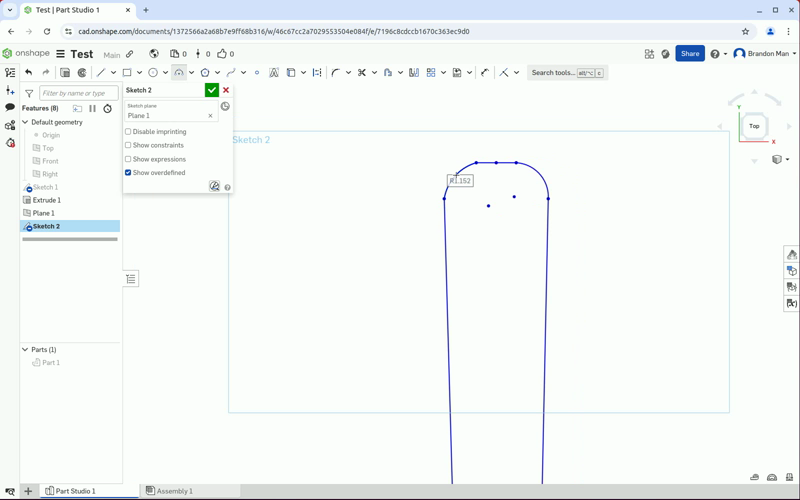
scroll(-6)
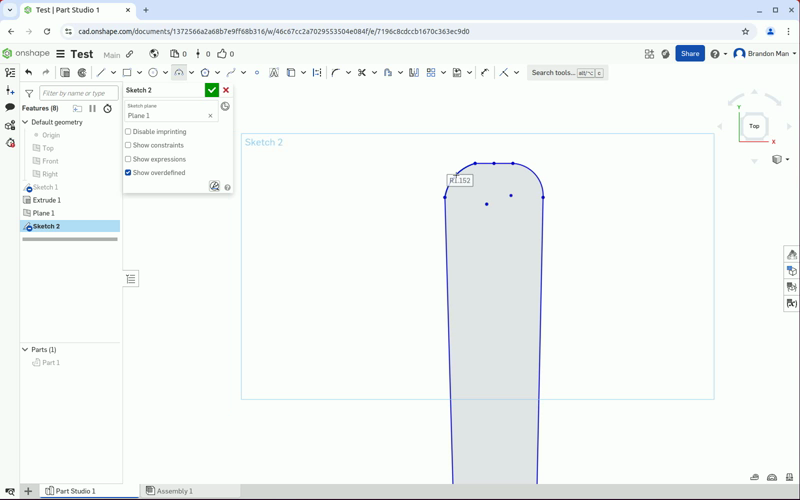
scroll(-6)
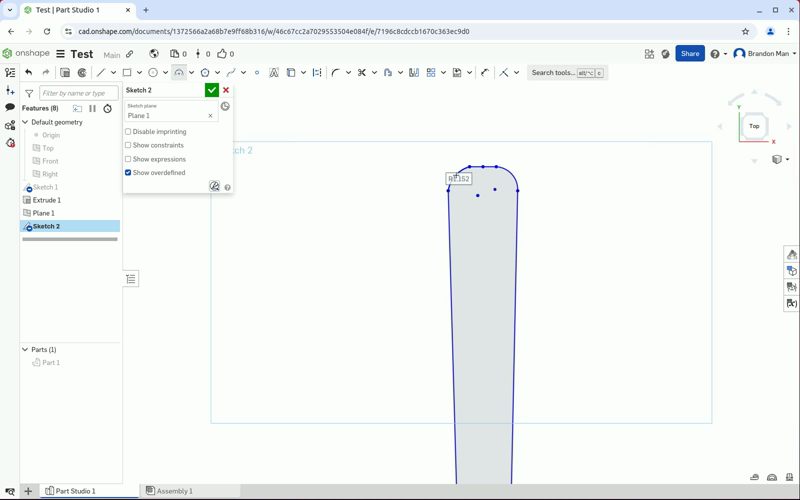
scroll(-6)
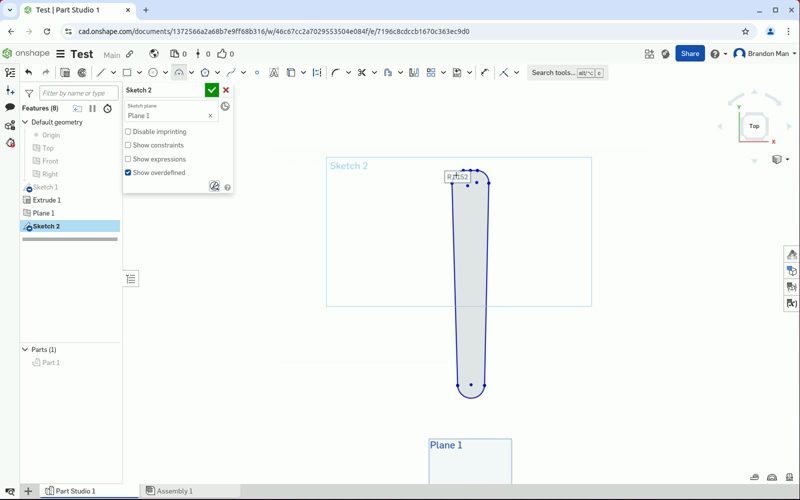
scroll(-6)
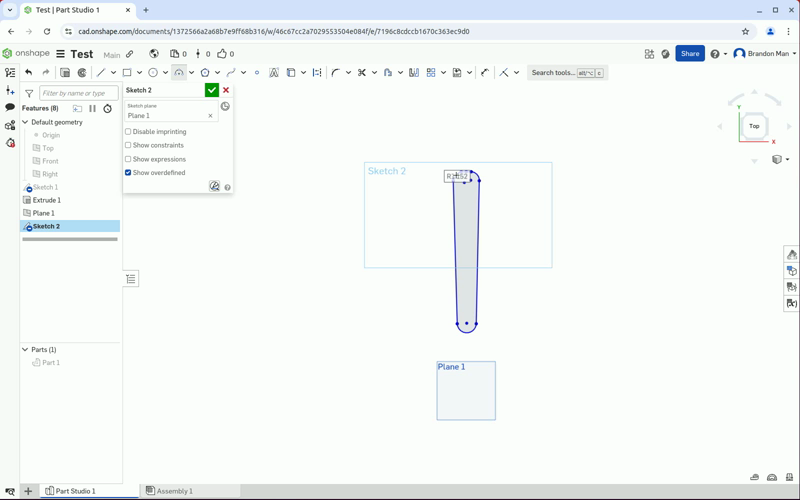
scroll(-6)
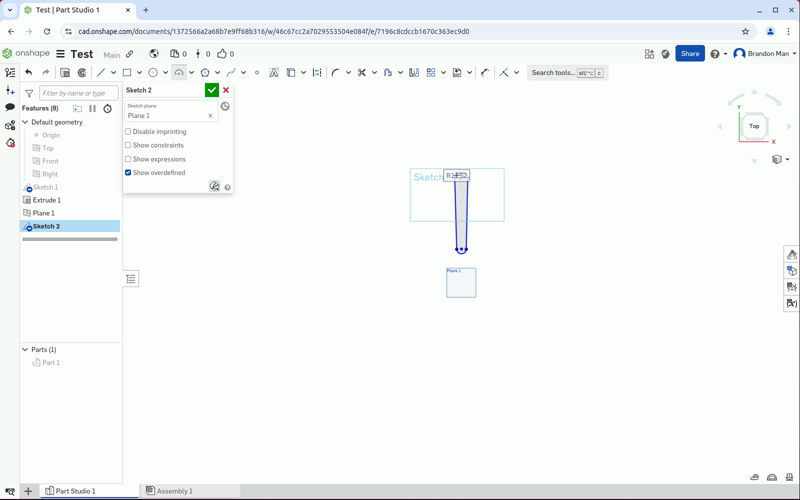
key_up(shift)
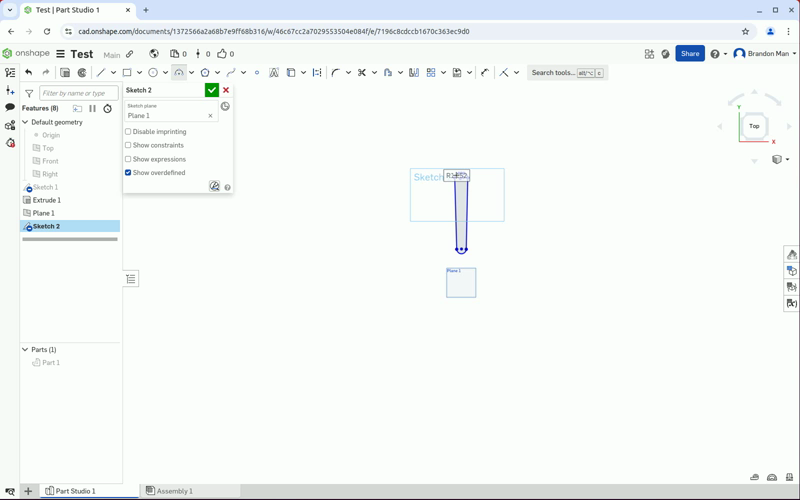
key(esc)
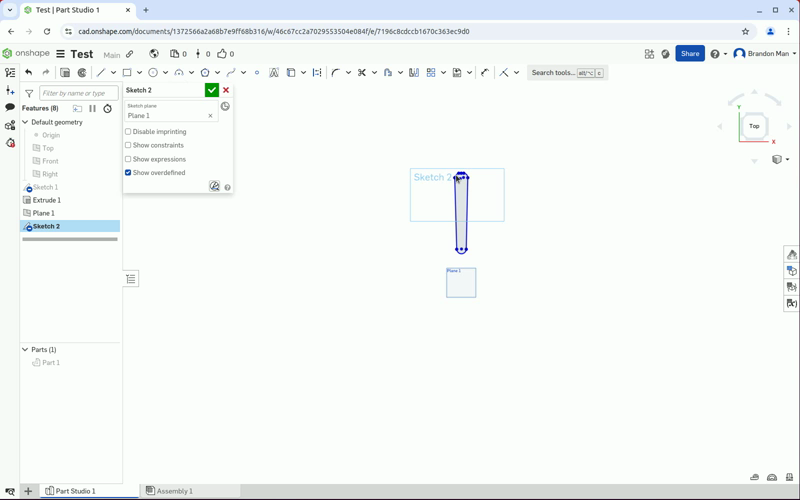
mouse_move(460, 202)
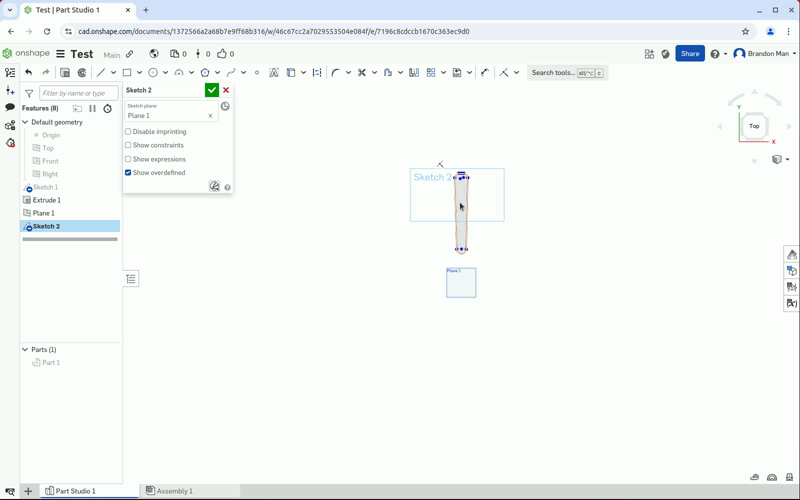
scroll(6)
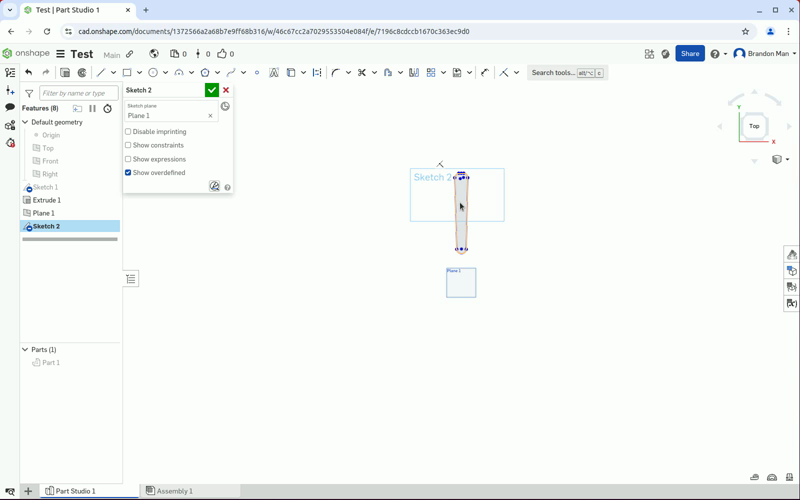
scroll(6)
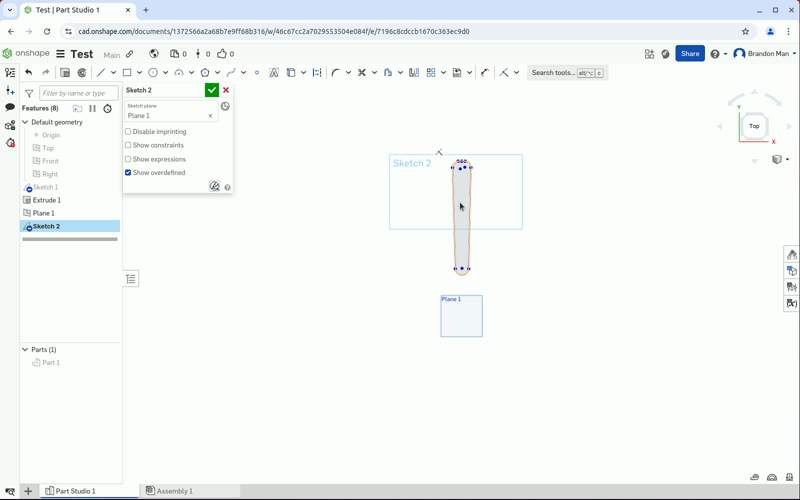
scroll(6)
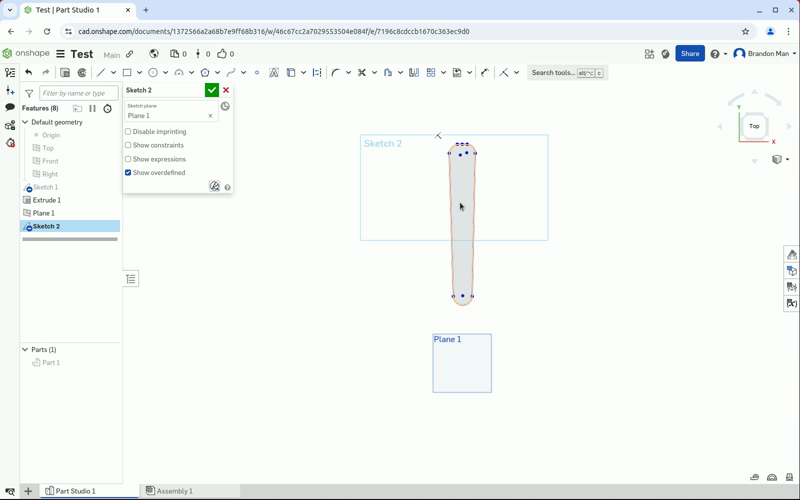
scroll(6)
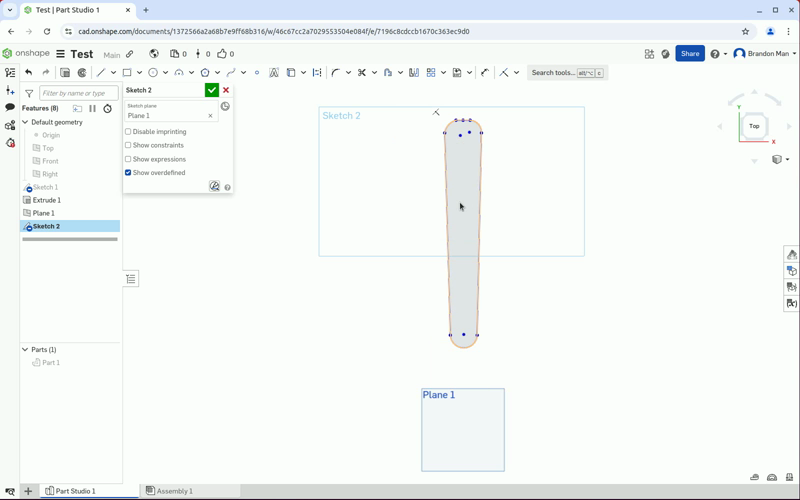
scroll(6)
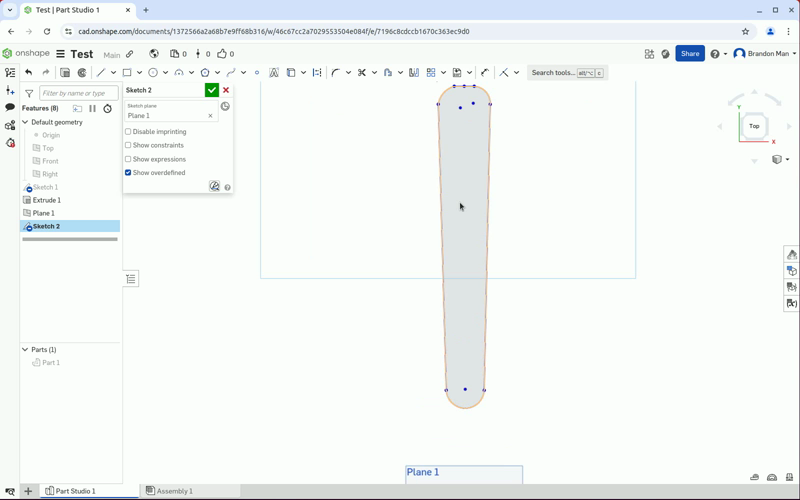
scroll(6)
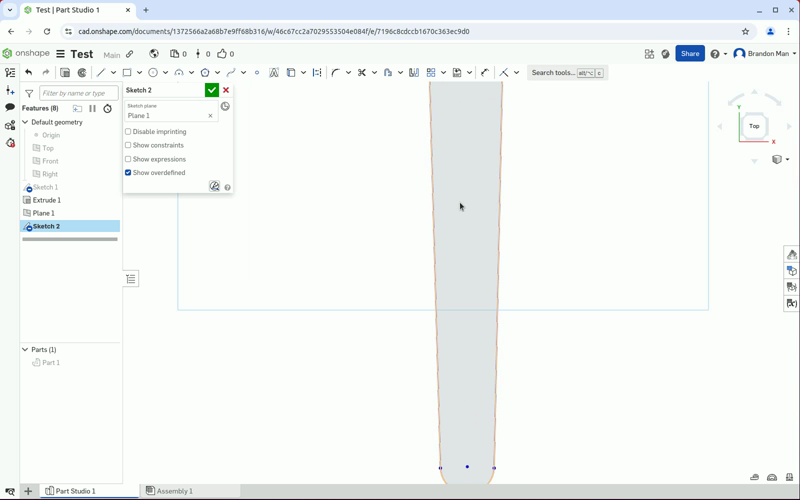
scroll(6)
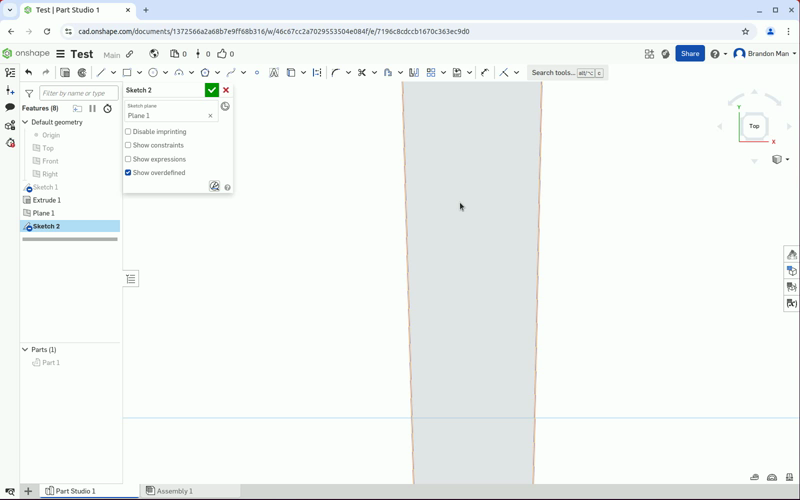
click(460, 202)
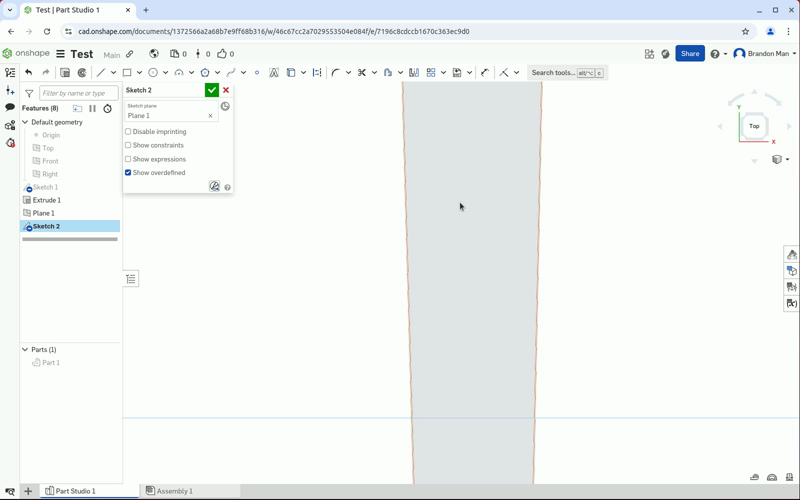
scroll(-6)
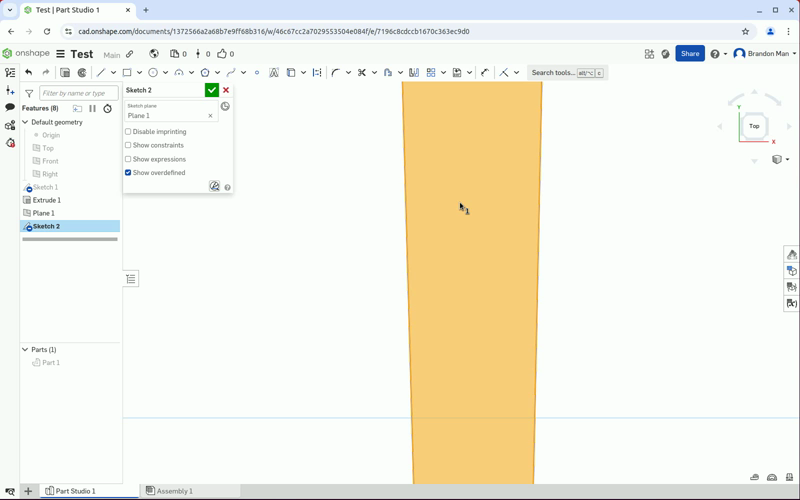
scroll(-6)
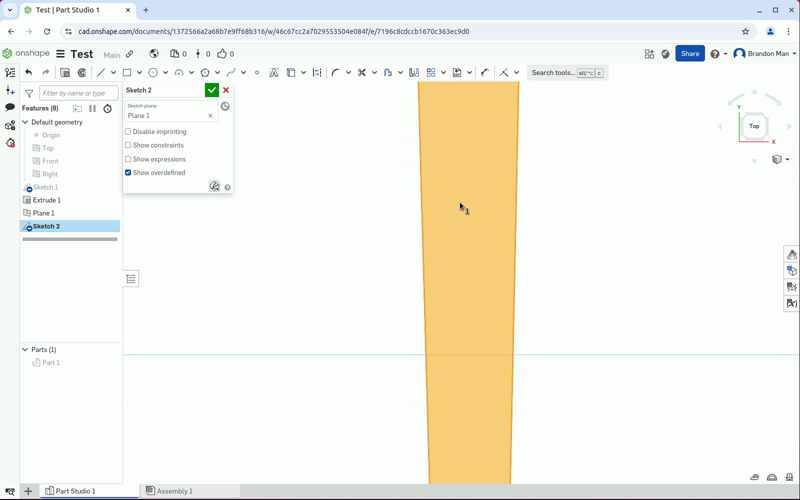
scroll(-6)
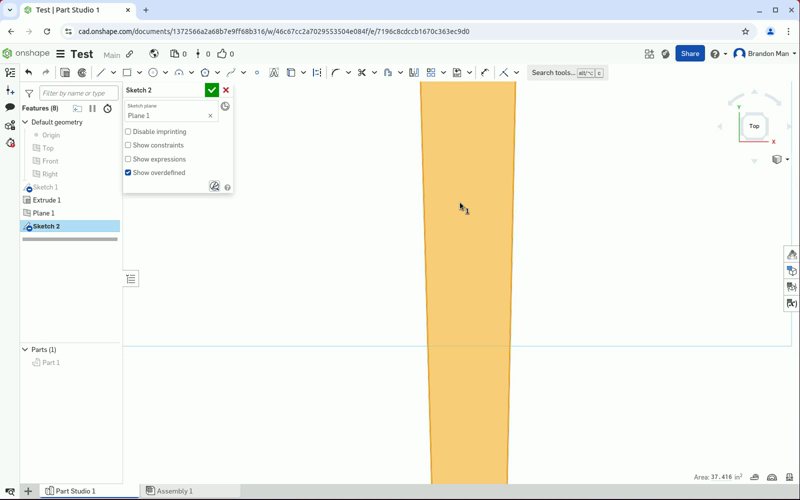
scroll(-6)
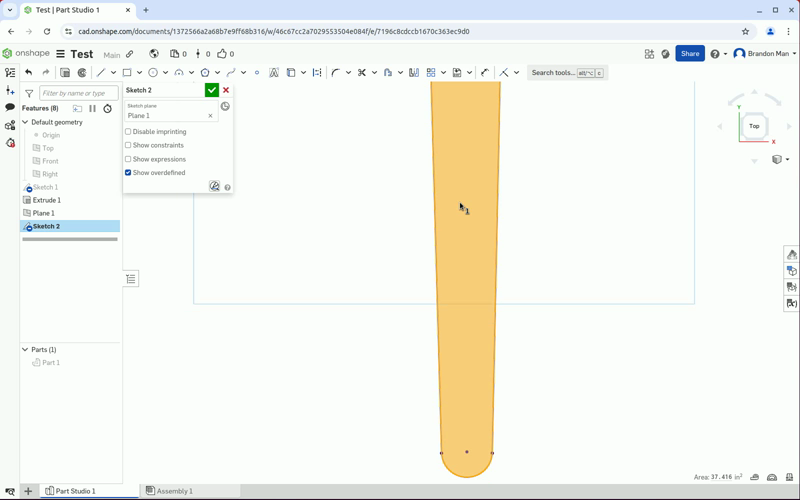
scroll(-6)
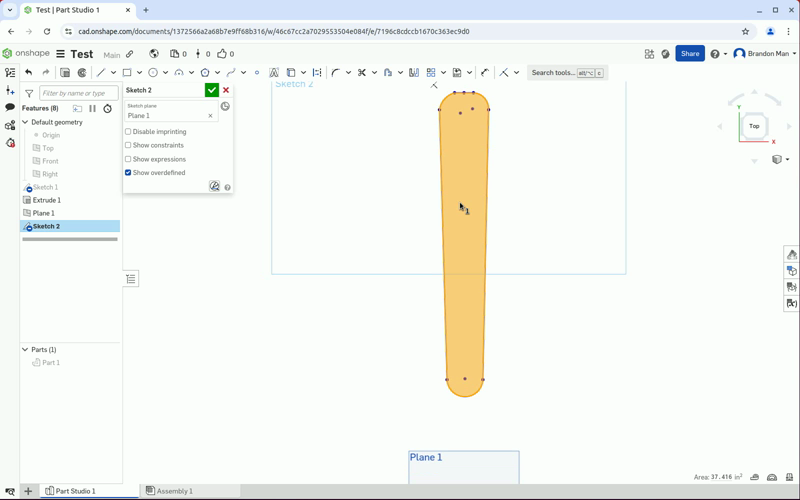
scroll(-6)
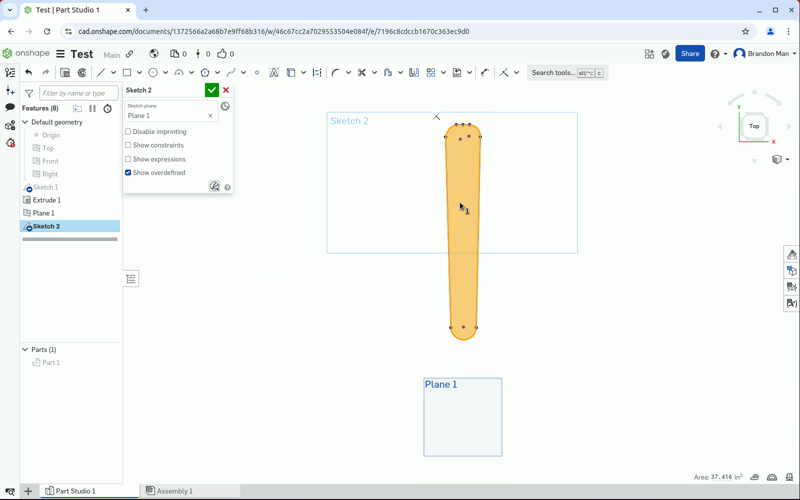
scroll(-6)
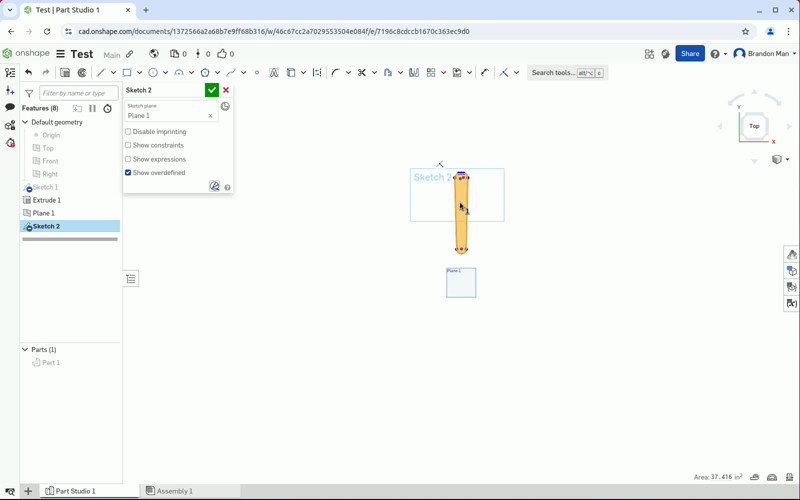
mouse_move(73, 352)
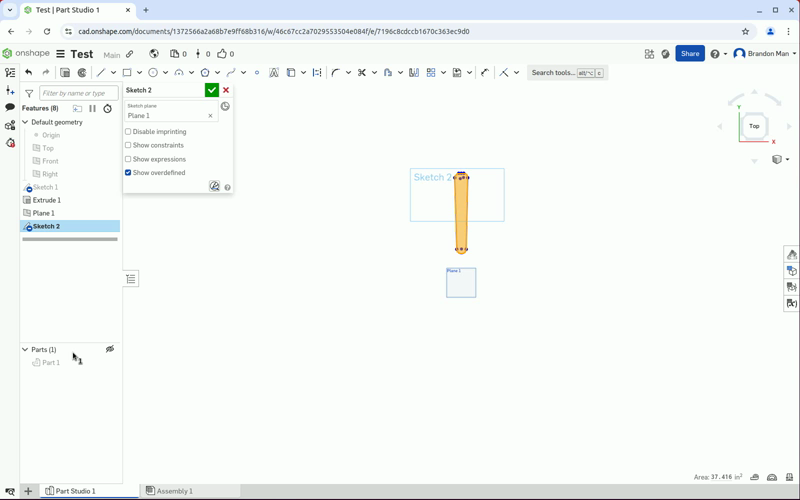
key(shift+y)
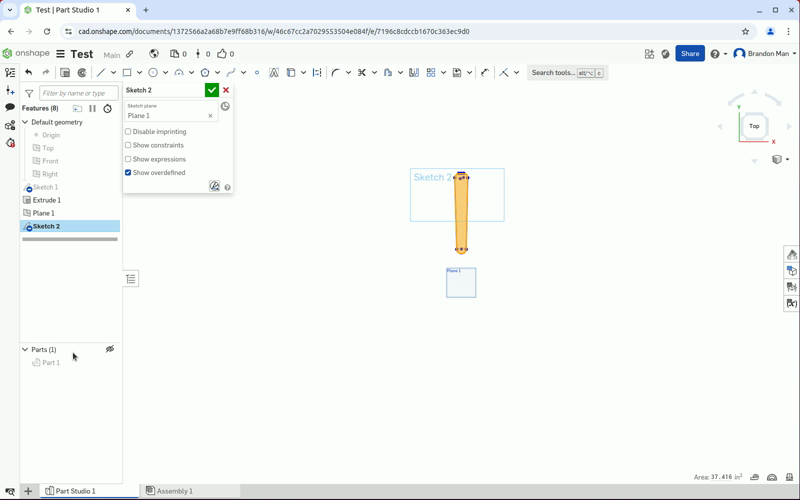
key(shift+e)
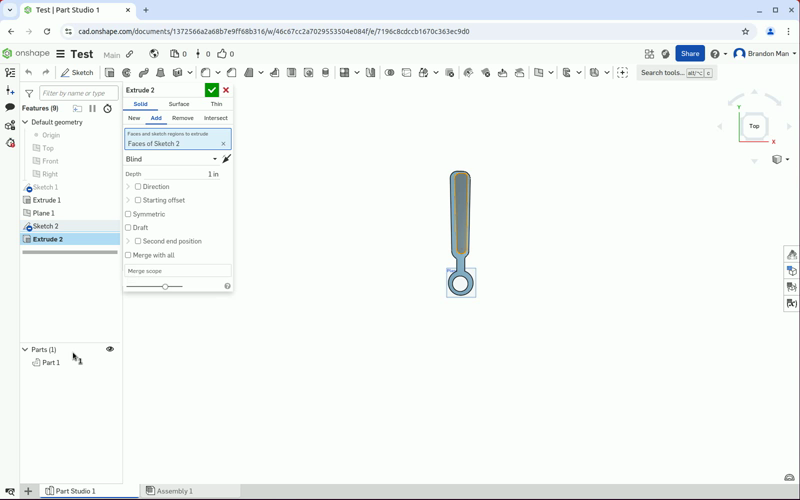
mouse_move(143, 106)
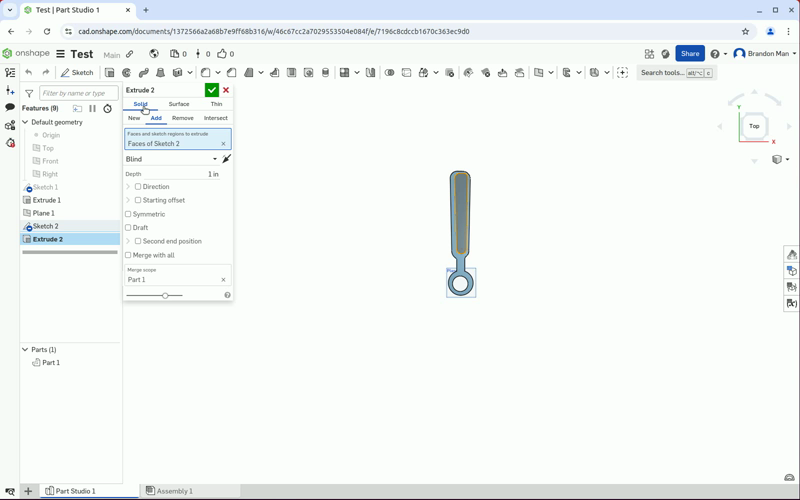
click(143, 106)
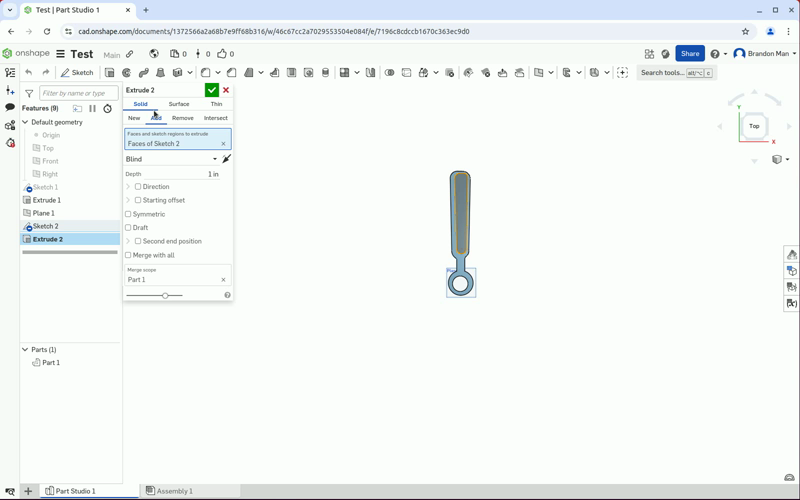
mouse_move(186, 120)
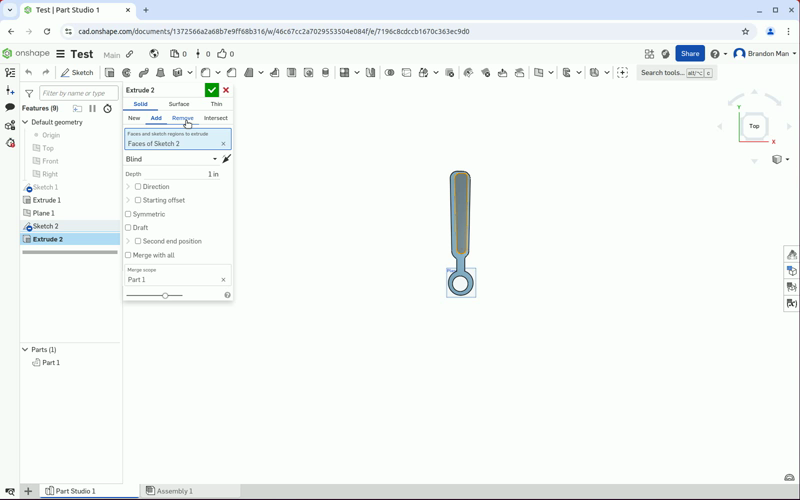
click(186, 120)
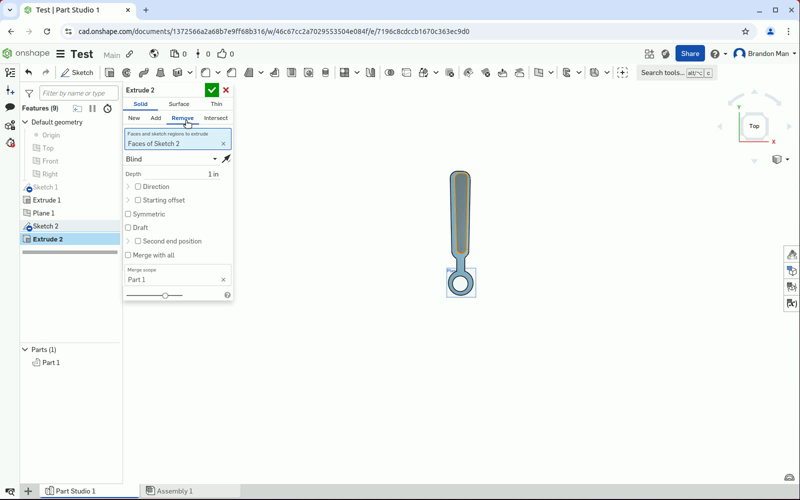
key(tab, 4)
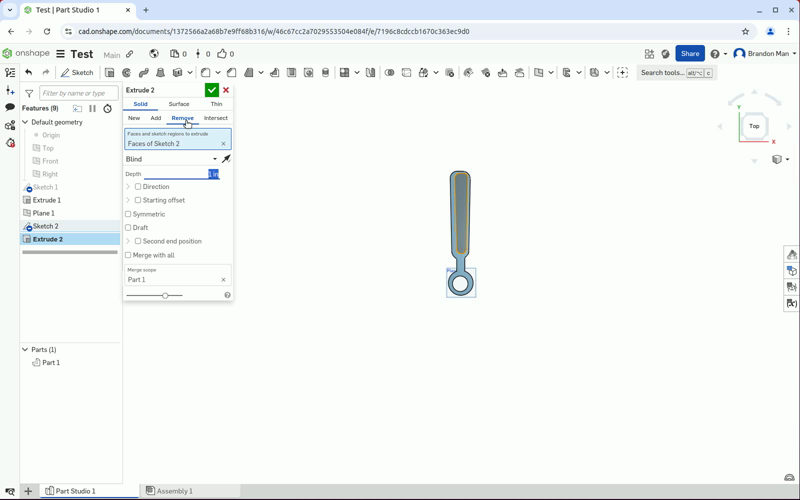
text(0.241)
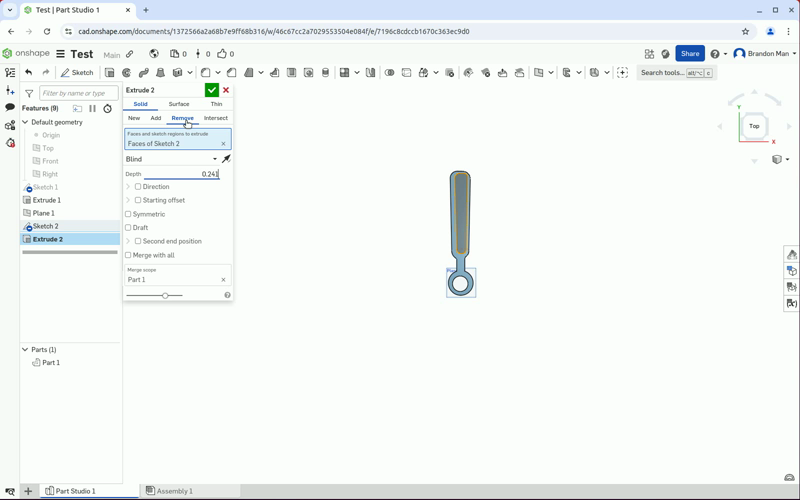
key(tab, 6)
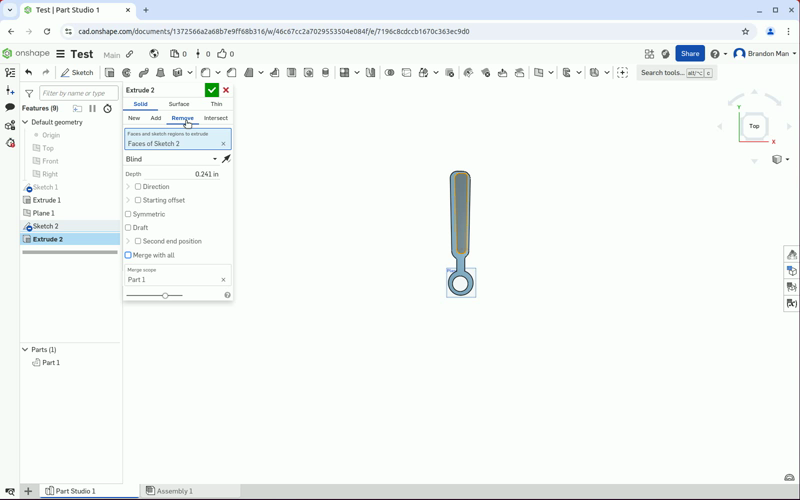
key(space)
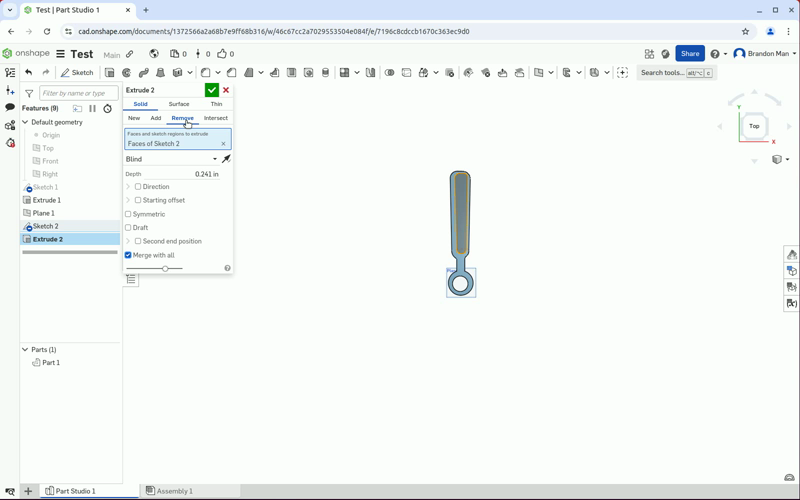
key(enter)
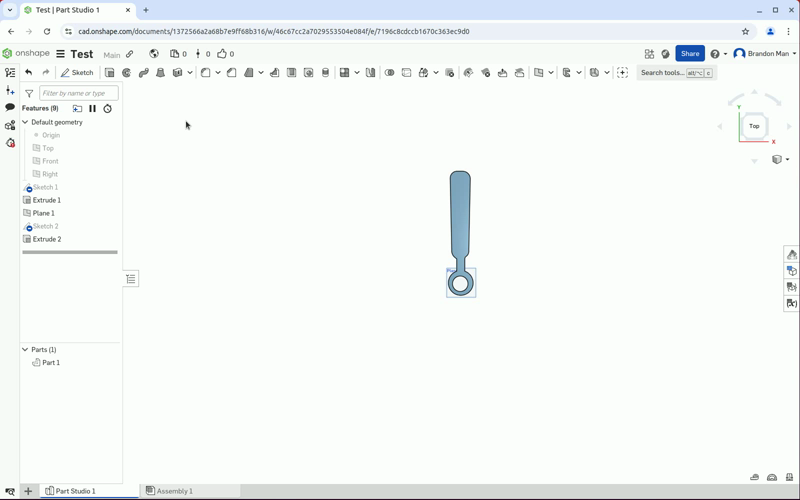
key(shift+h)
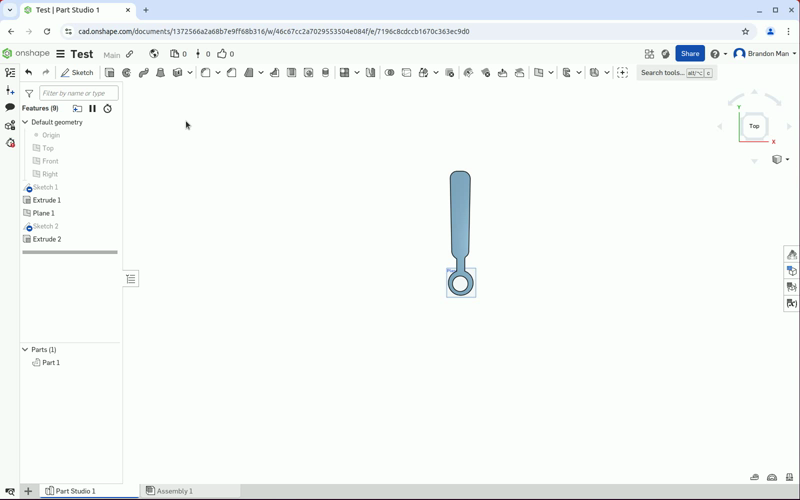
key(shift+h)
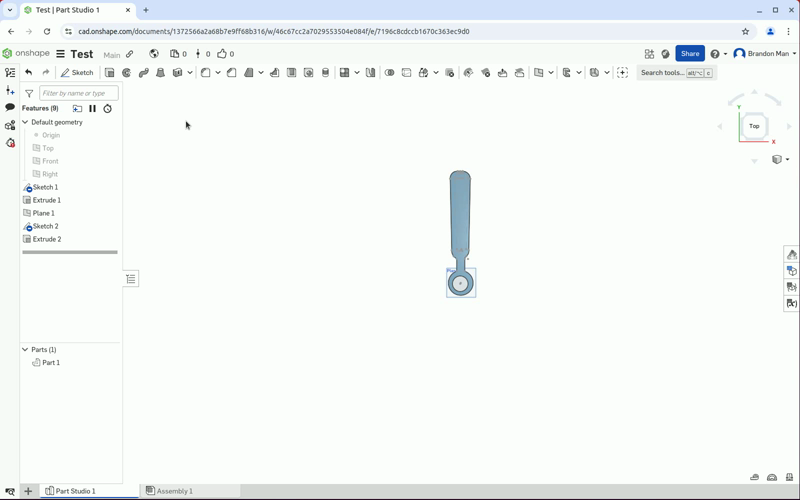
key(shift+7)
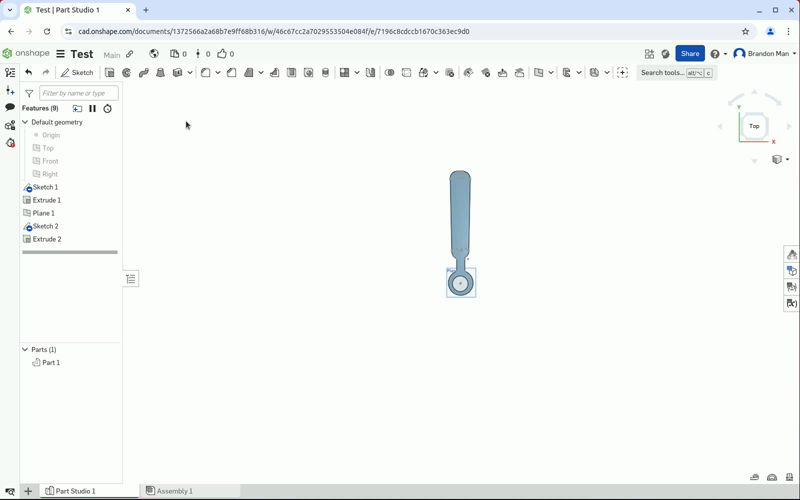
key(up, 3)
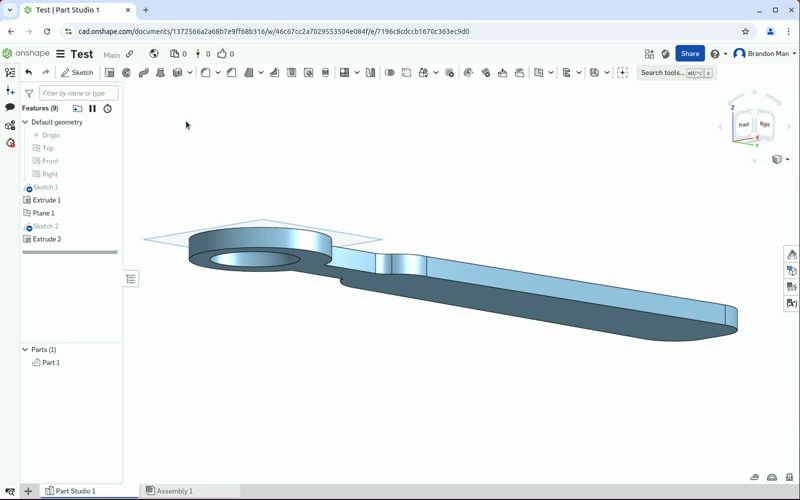
key(left, 3)
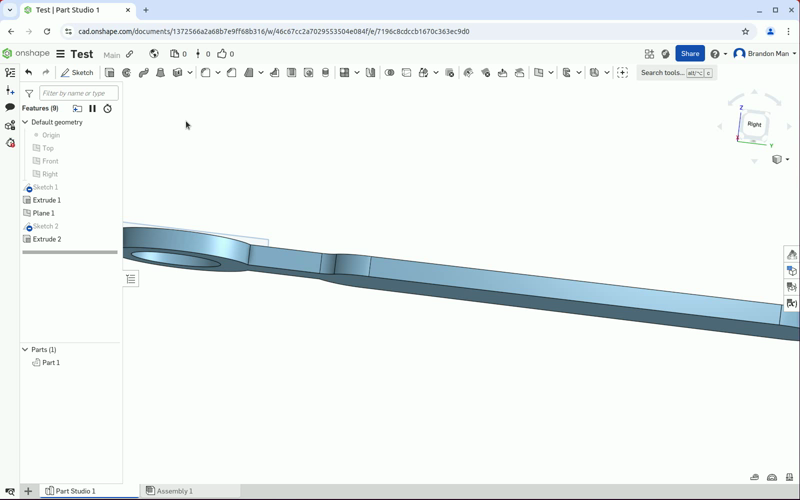
key(right, 3)
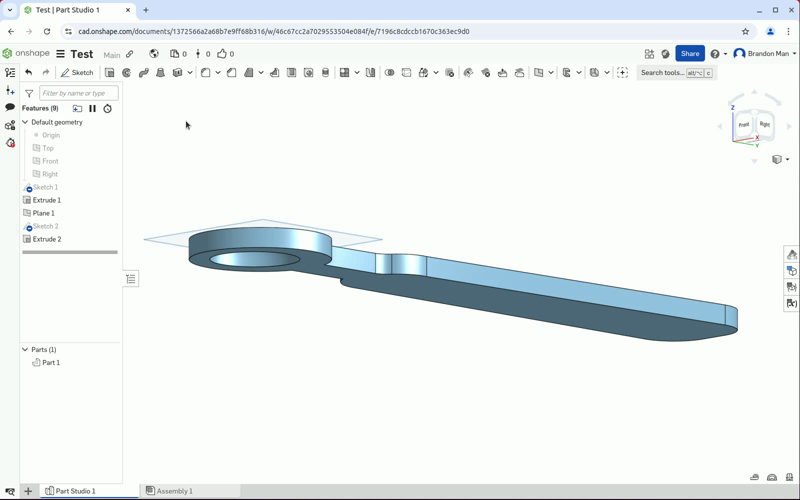
key(down, 3)
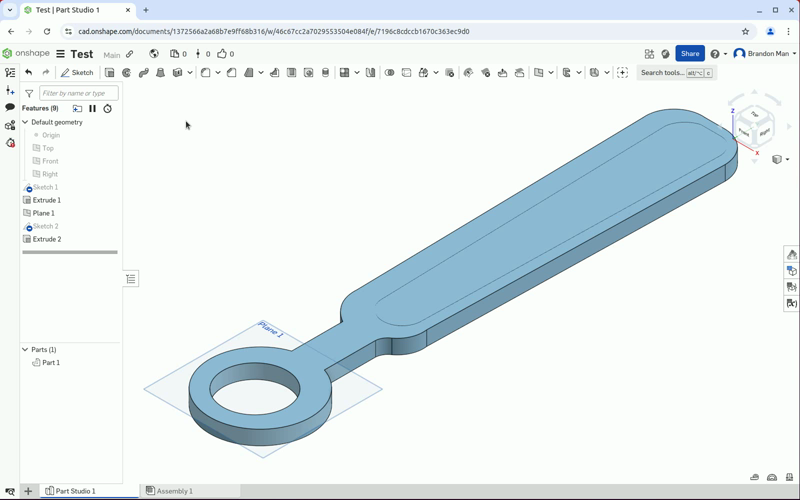
mouse_move(73, 189)
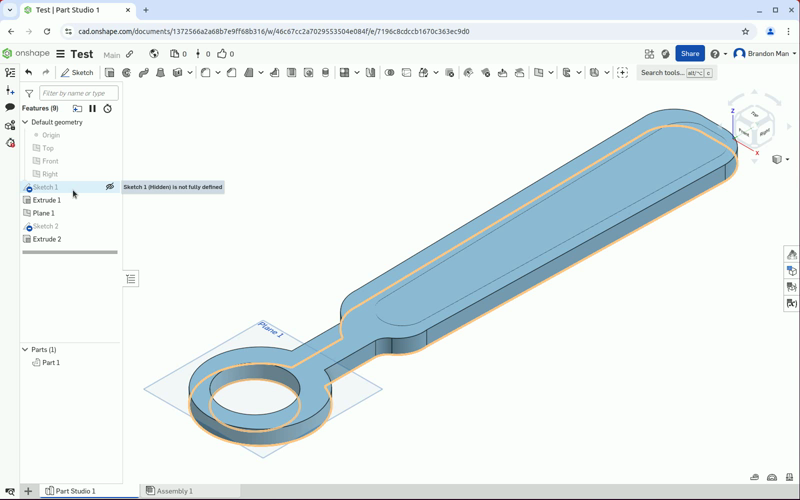
click(73, 189)